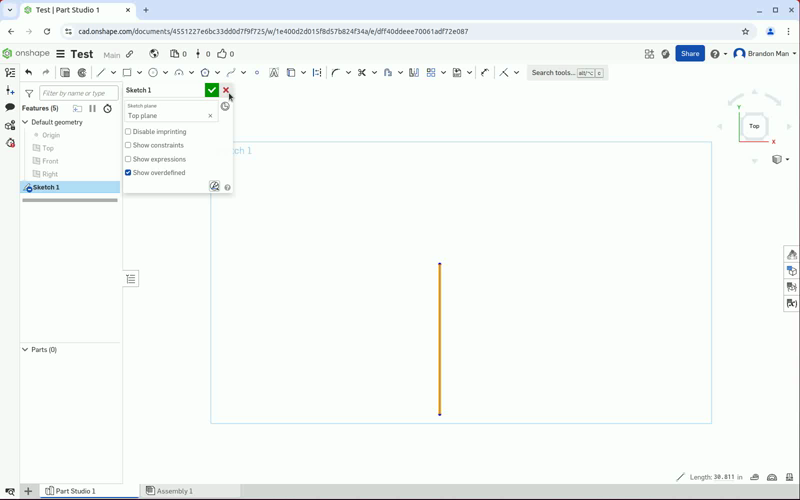
key(shift+h)
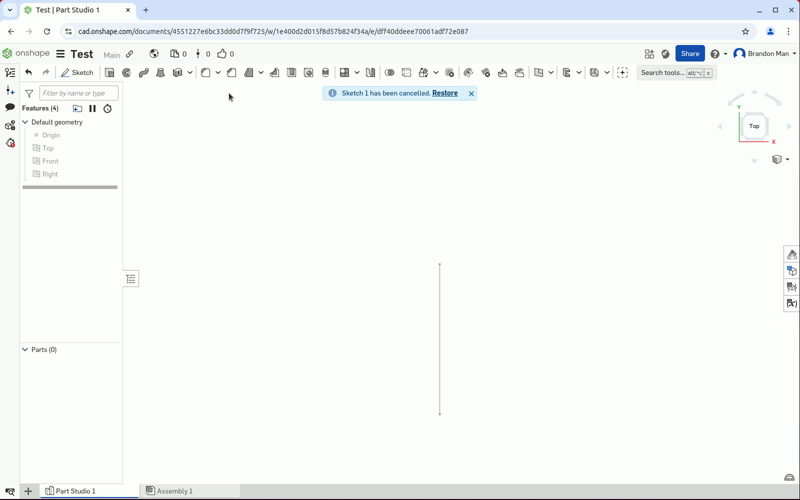
mouse_move(73, 352)
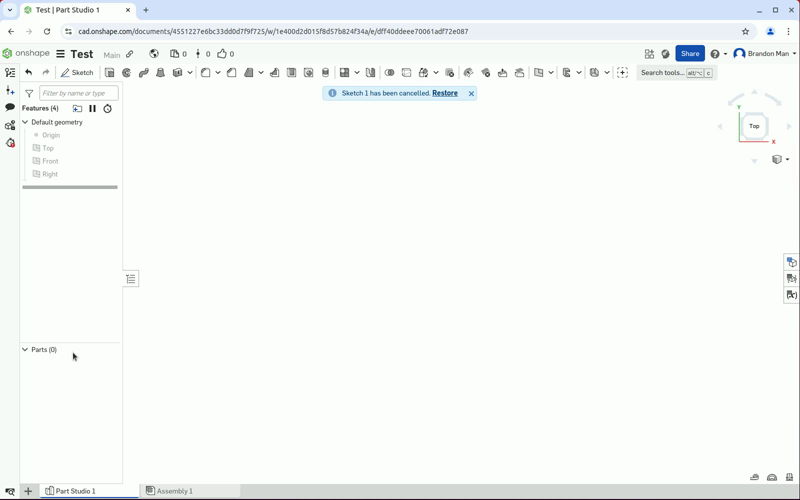
key(y)
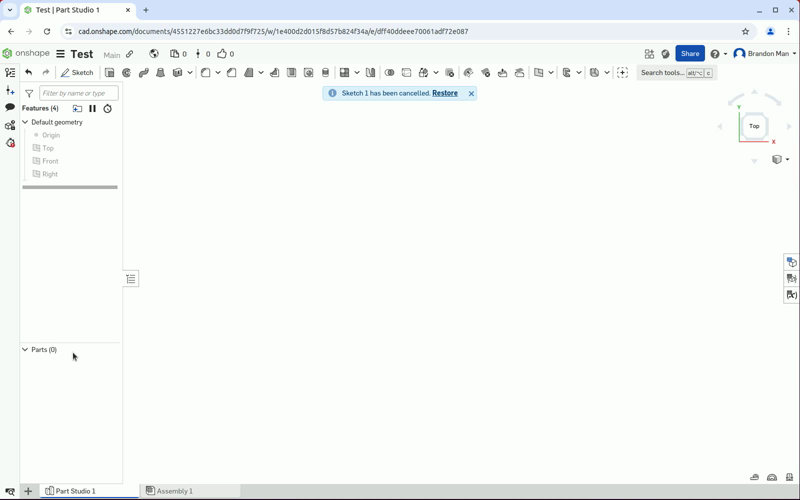
key(shift+p)
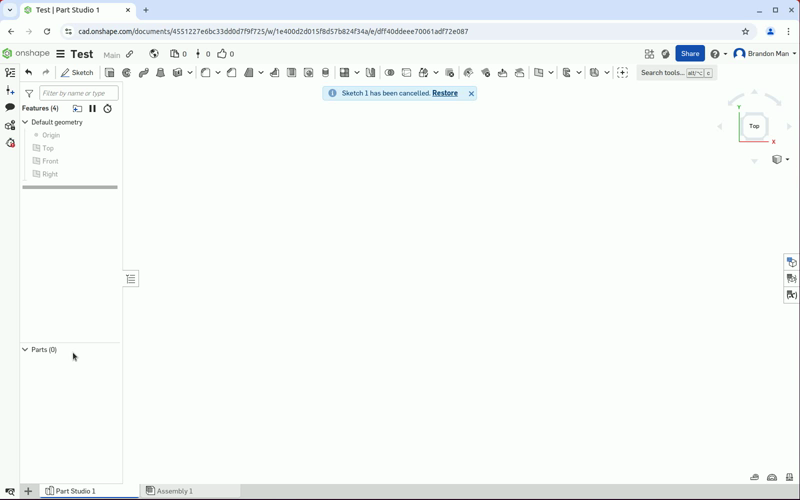
key(space)
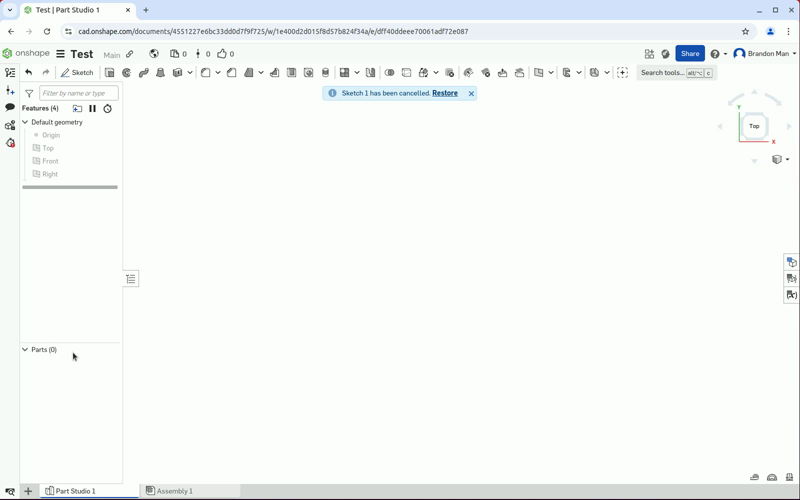
key_down(shift)
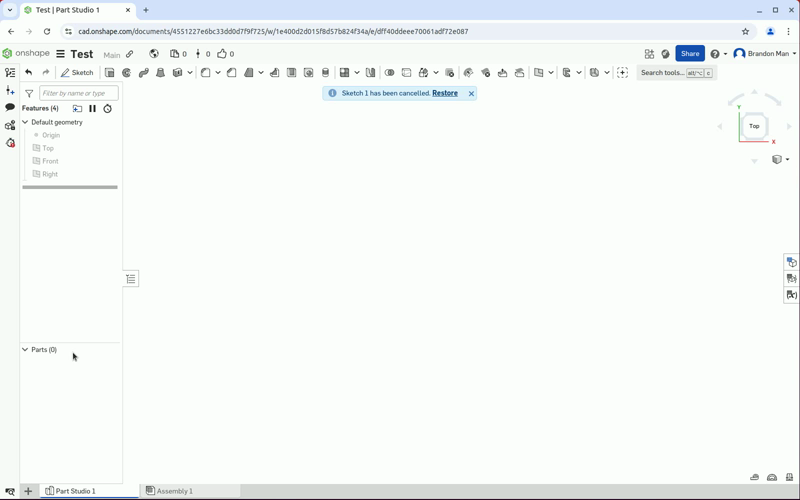
key(up)
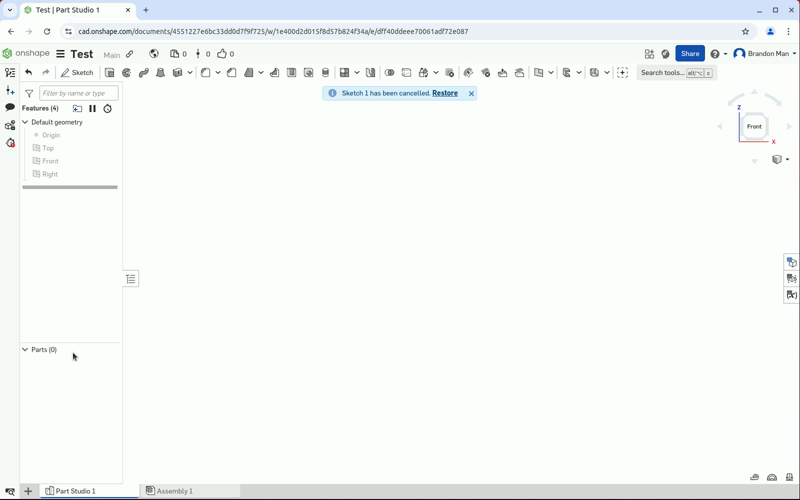
key_up(shift)
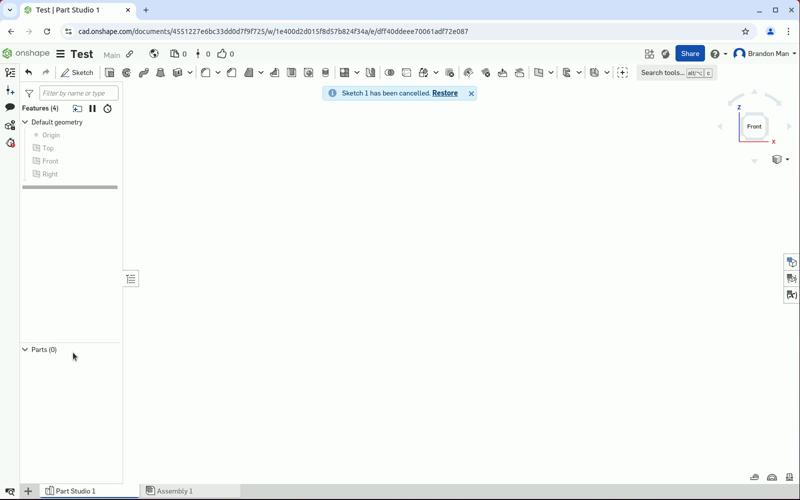
mouse_move(73, 352)
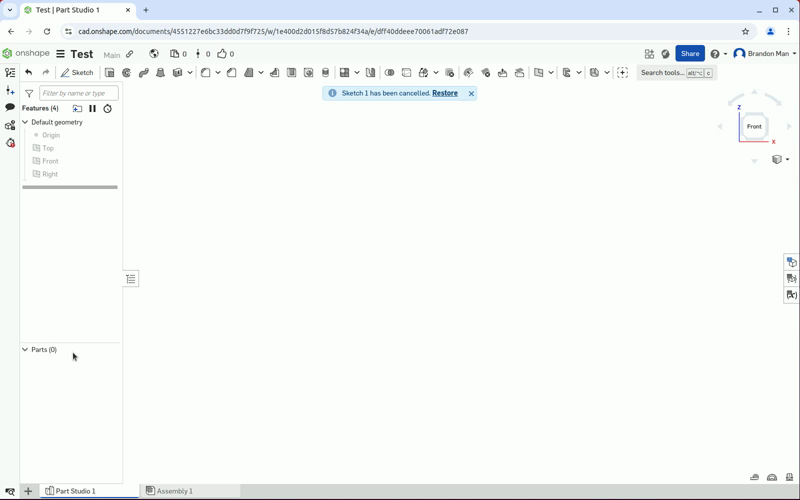
key(shift+y)
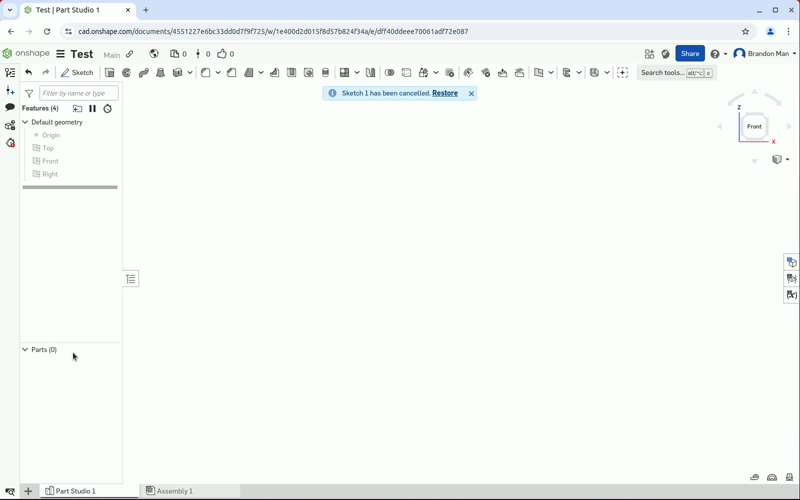
key(shift+s)
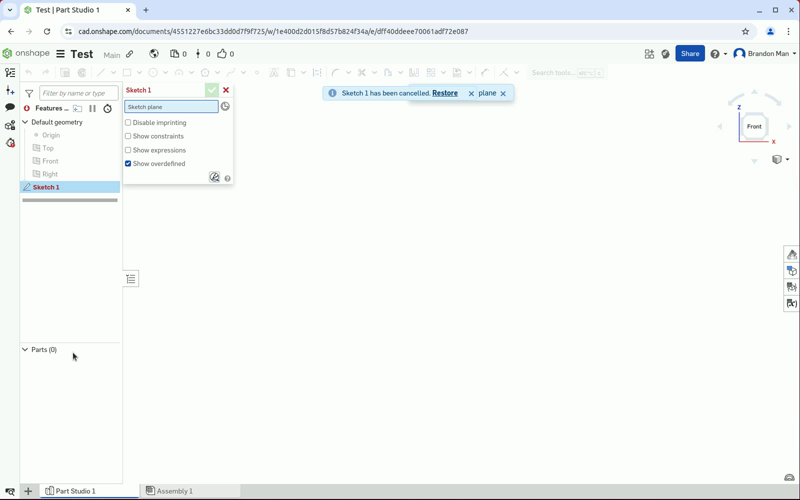
mouse_move(73, 163)
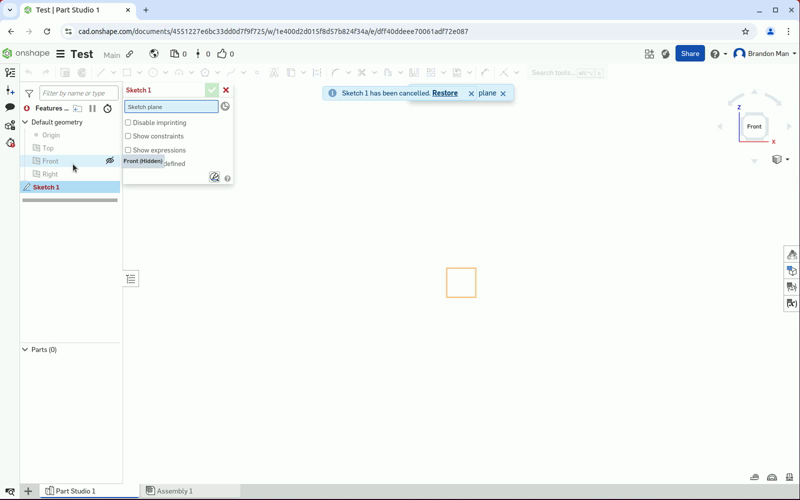
click(73, 163)
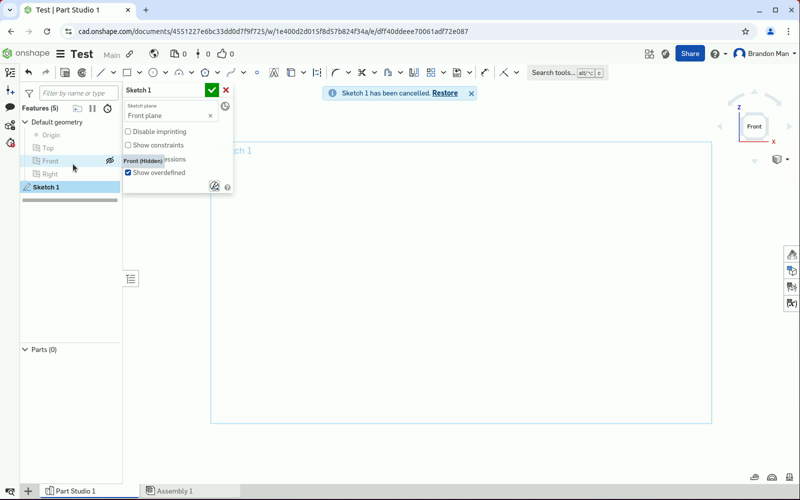
mouse_move(73, 352)
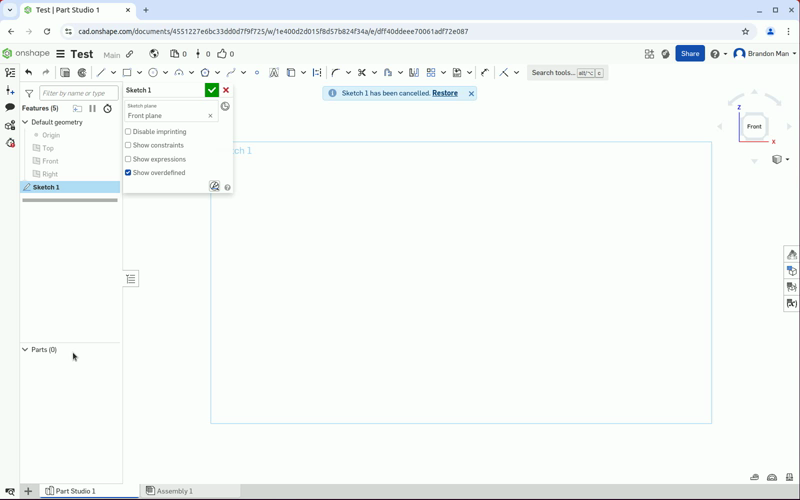
key(y)
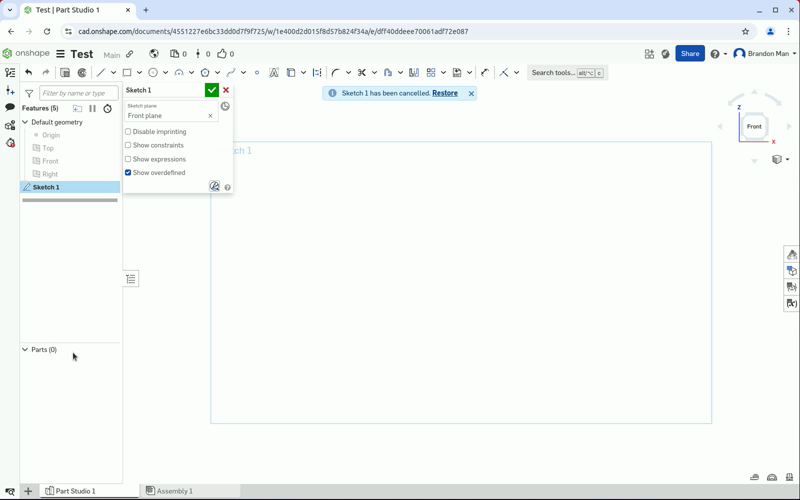
key(l)
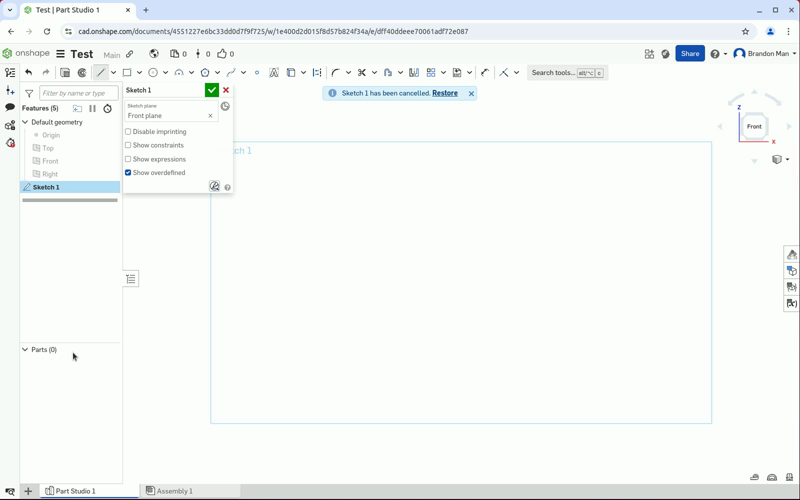
key_down(shift)
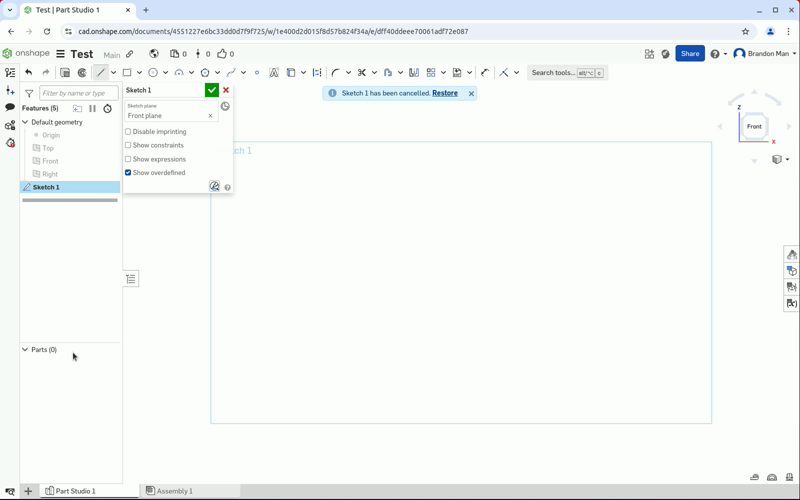
mouse_move(460, 383)
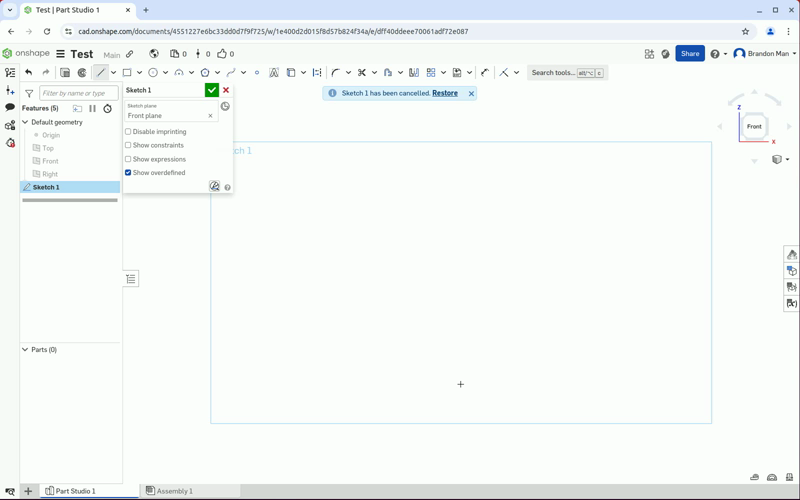
click(460, 383)
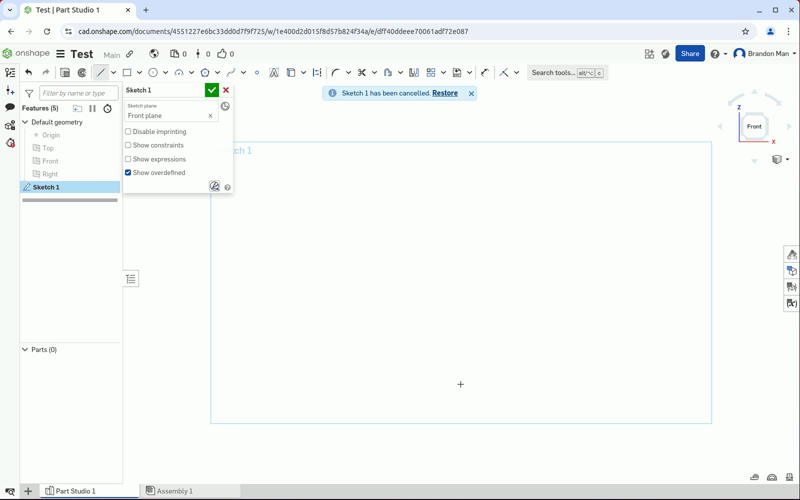
key_up(shift)
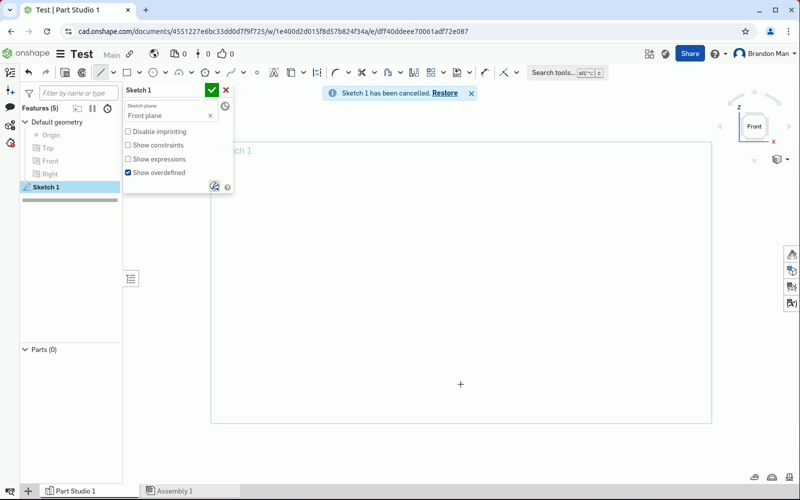
key_down(shift)
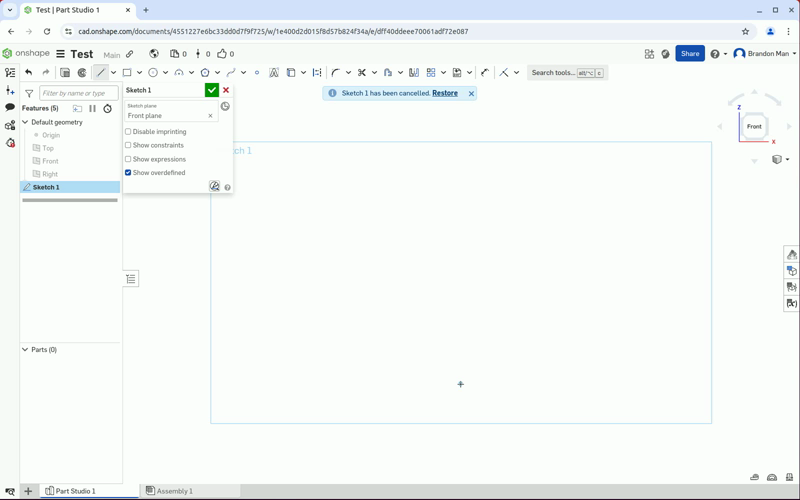
mouse_move(490, 383)
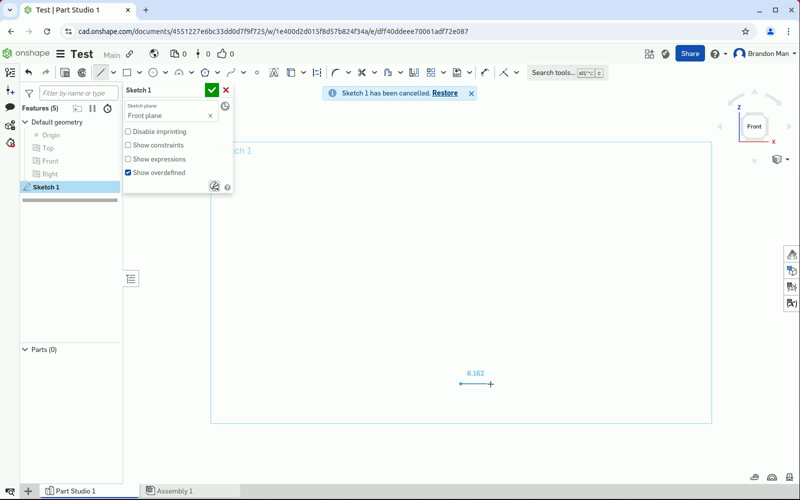
mouse_move(467, 383)
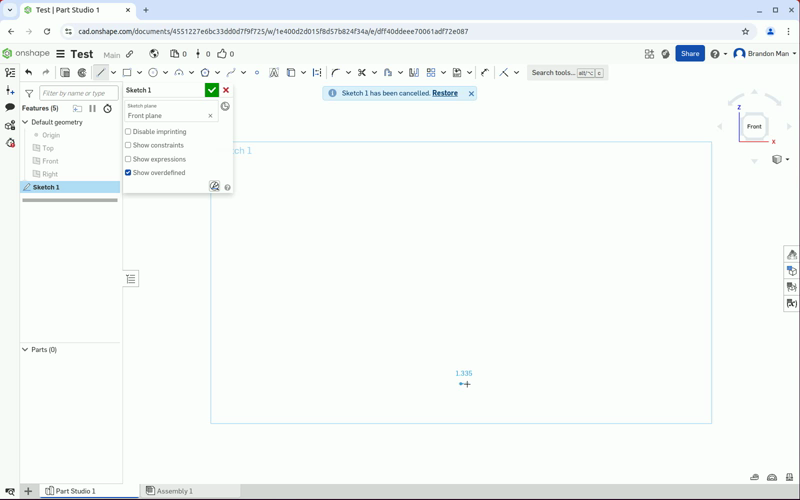
scroll(6)
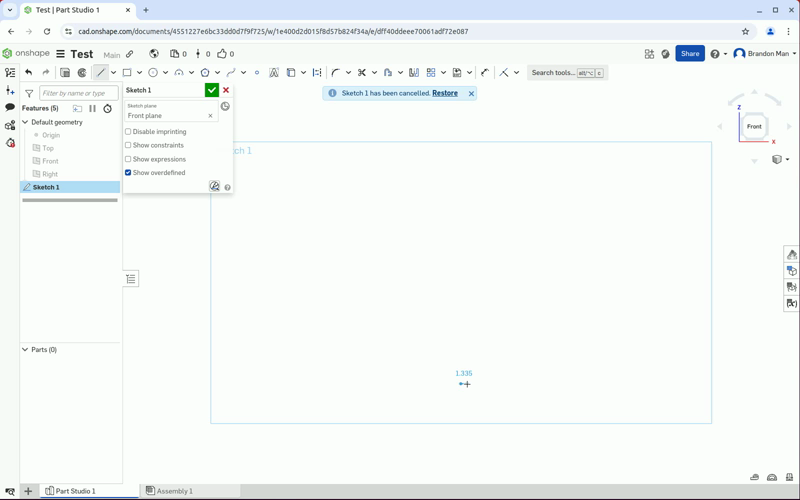
scroll(6)
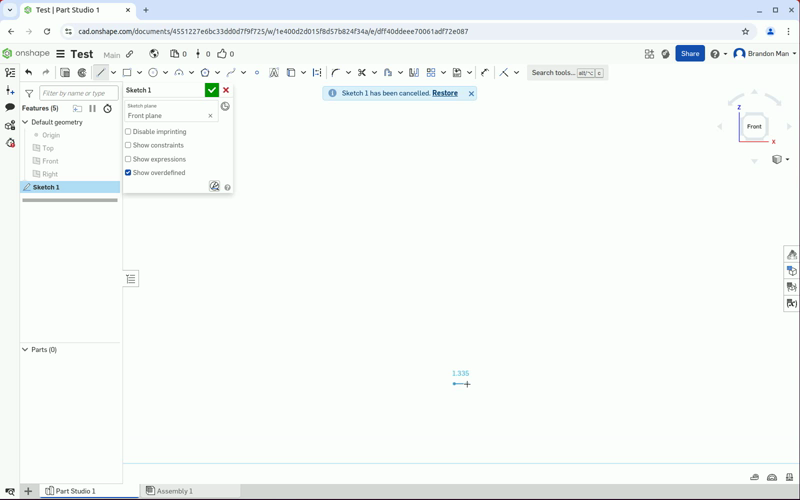
scroll(6)
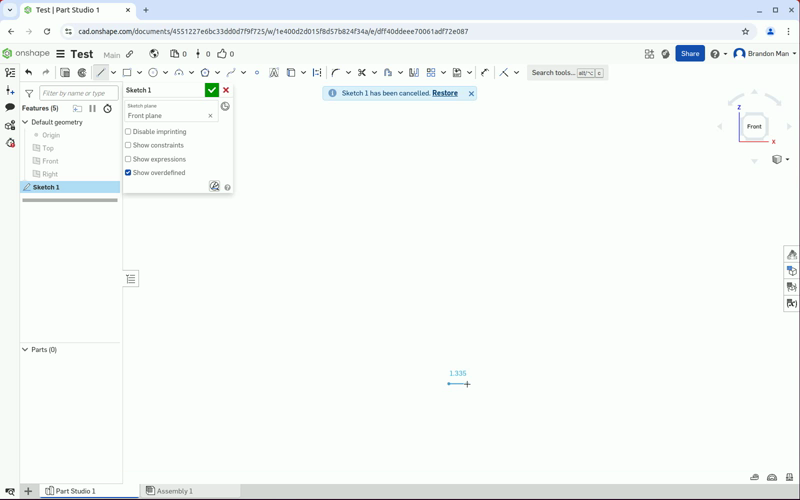
scroll(6)
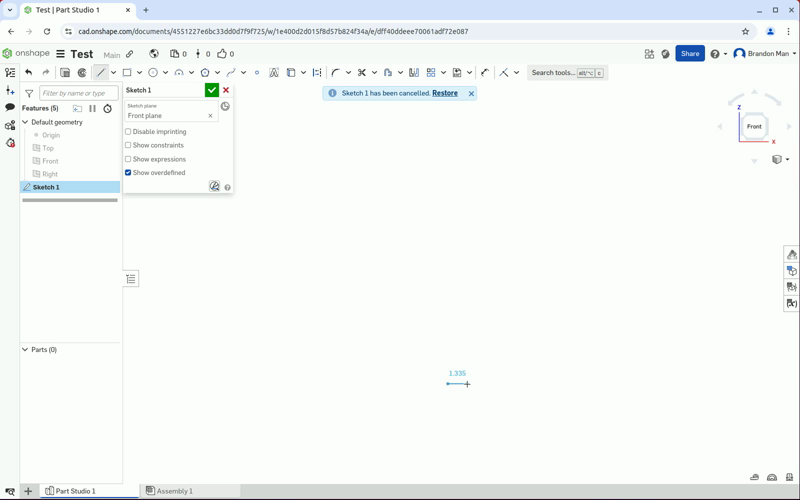
scroll(6)
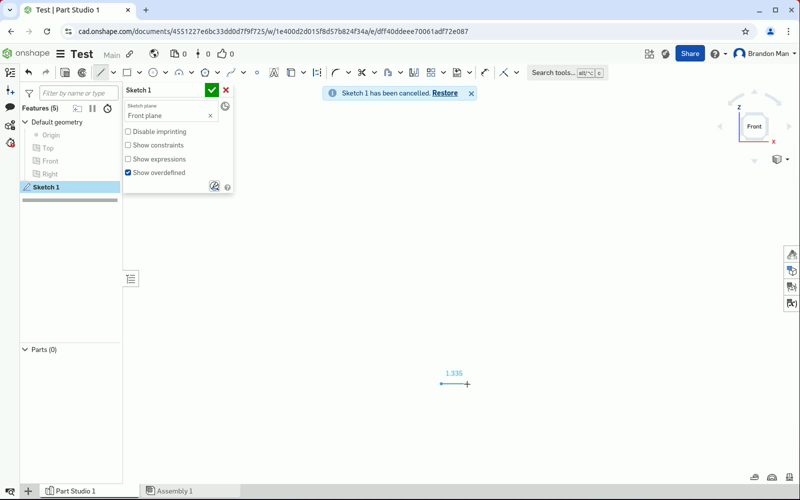
scroll(6)
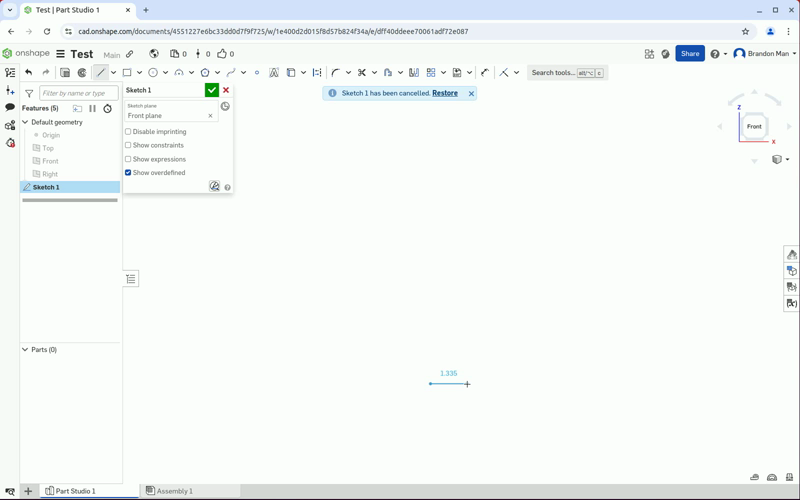
scroll(6)
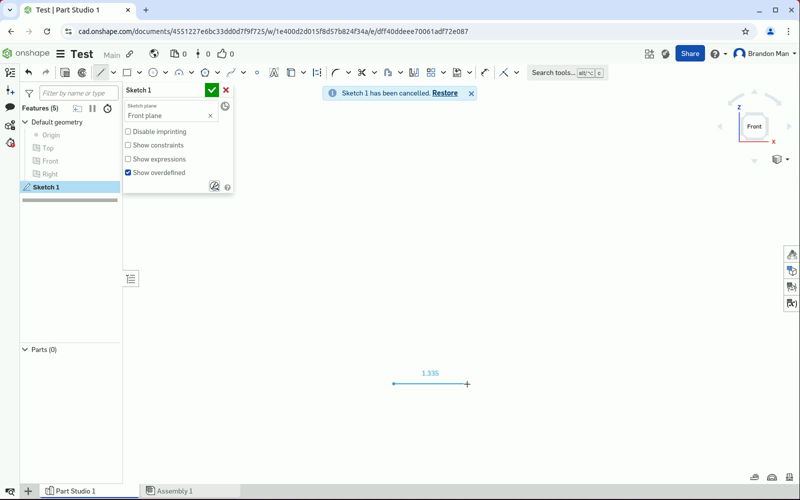
click(467, 383)
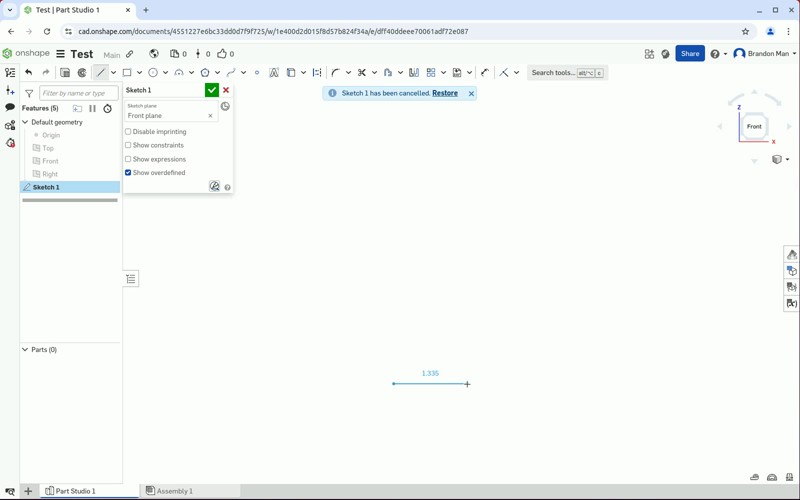
scroll(-6)
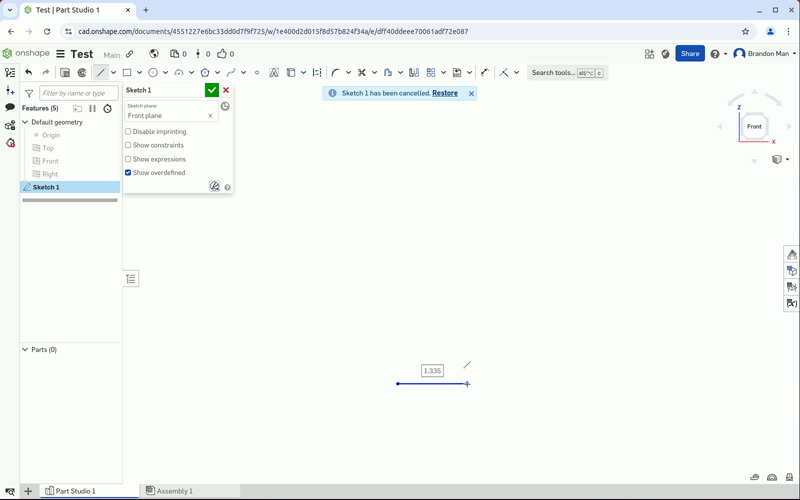
scroll(-6)
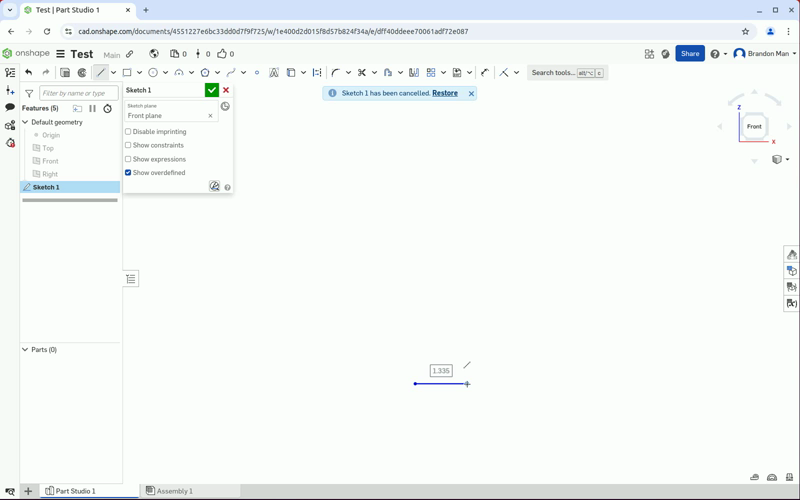
scroll(-6)
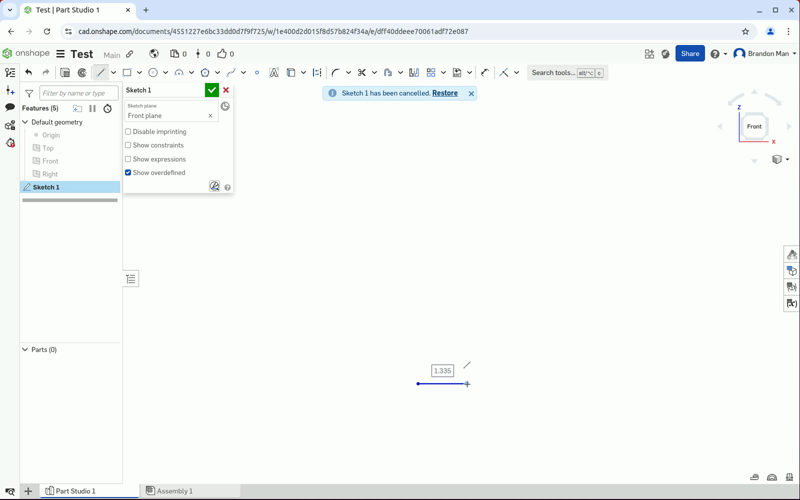
scroll(-6)
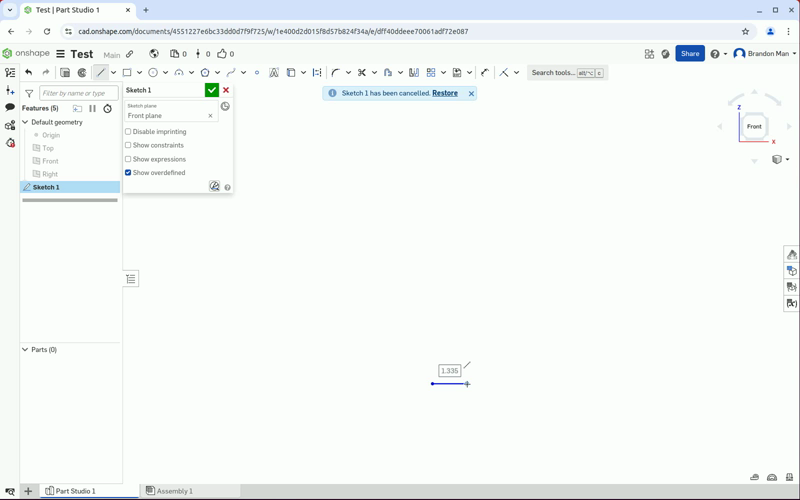
scroll(-6)
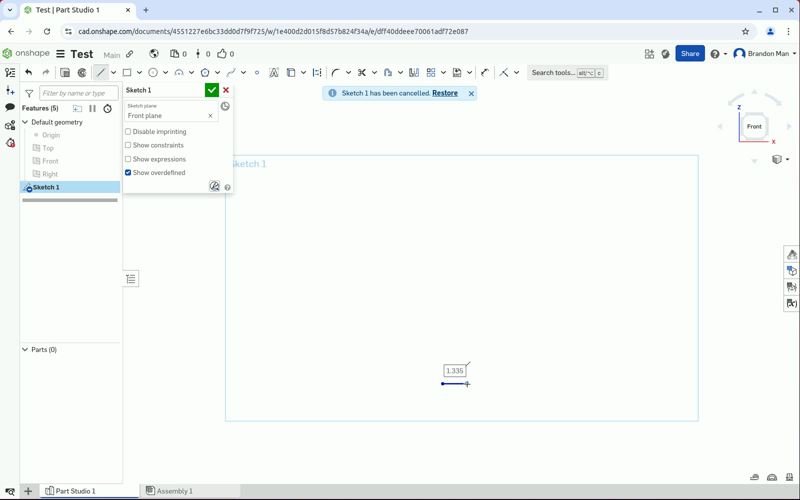
scroll(-6)
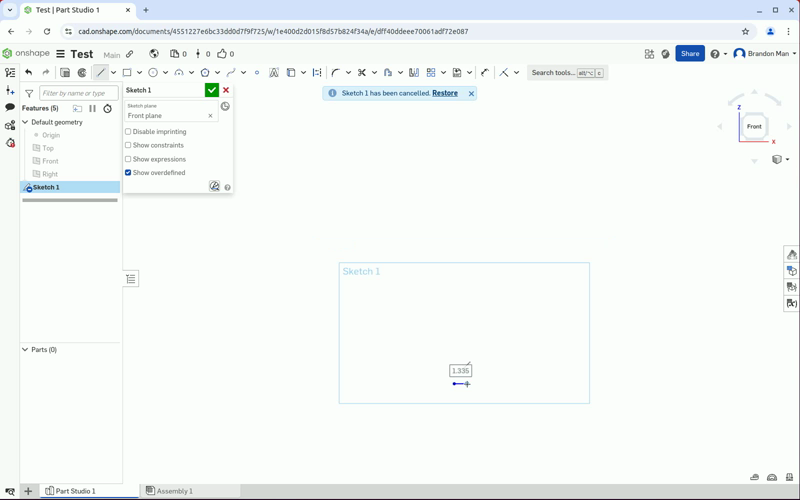
scroll(-6)
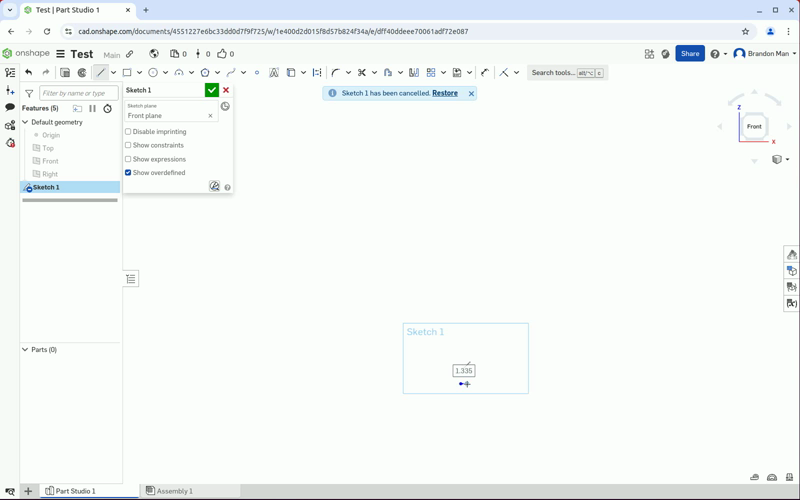
key_up(shift)
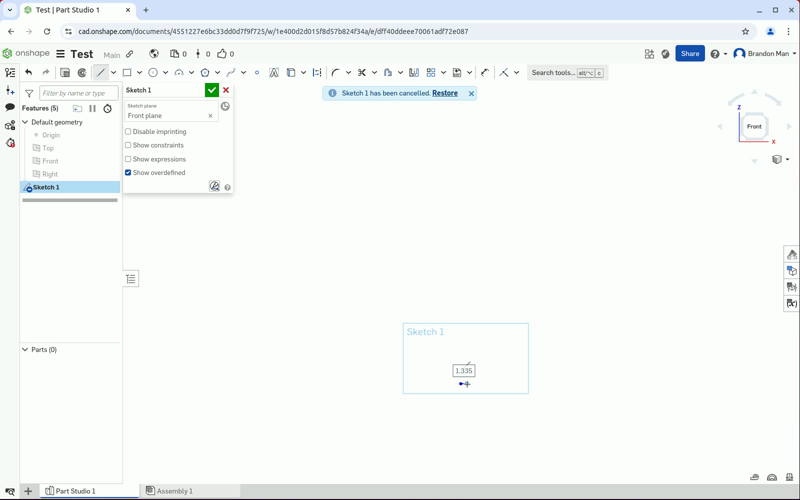
key_down(shift)
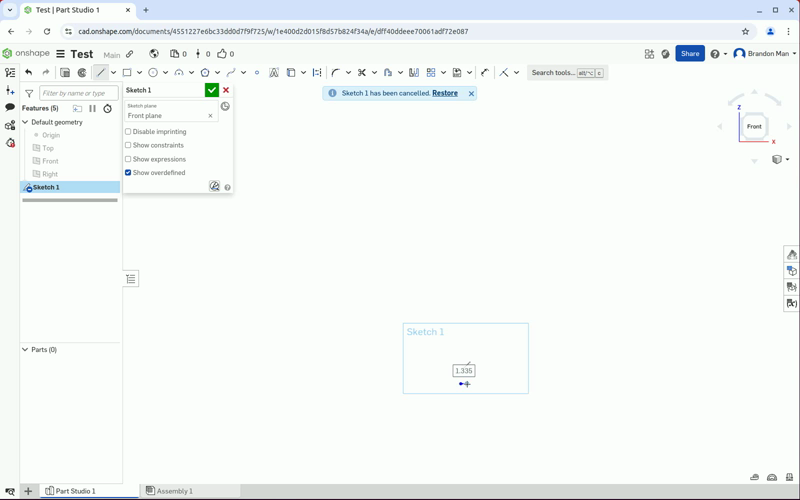
mouse_move(467, 283)
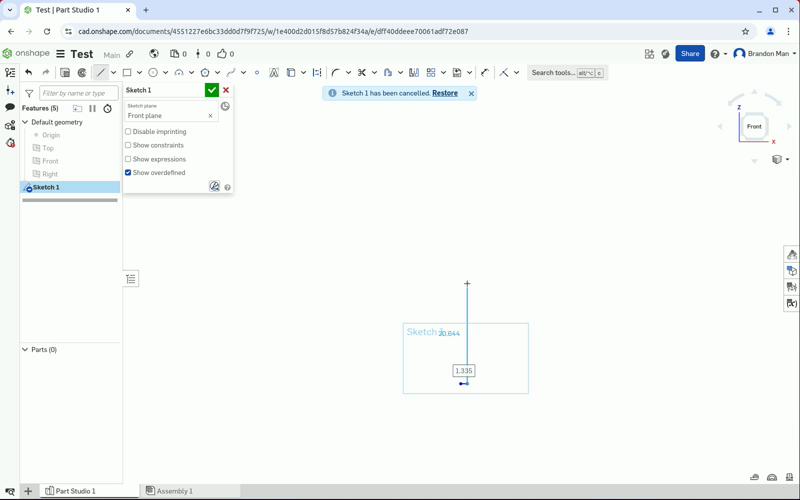
click(467, 283)
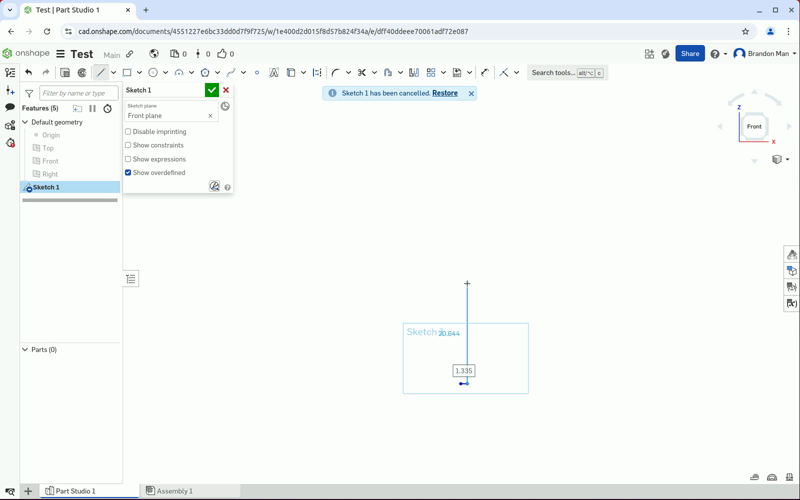
key_up(shift)
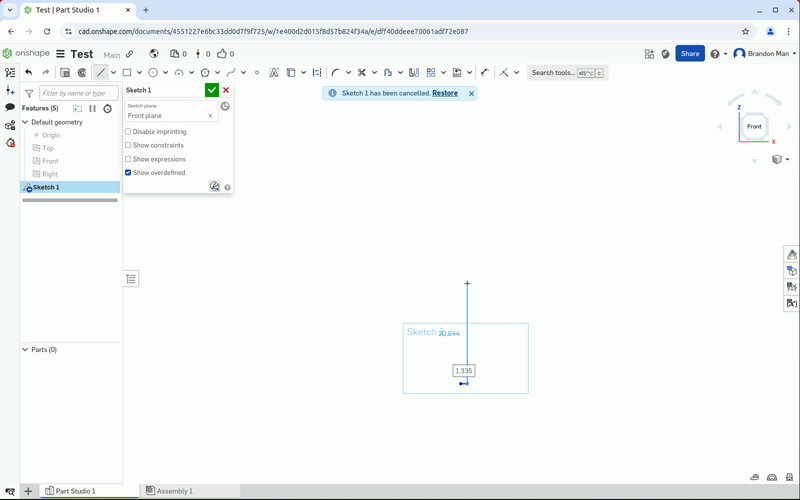
key_down(shift)
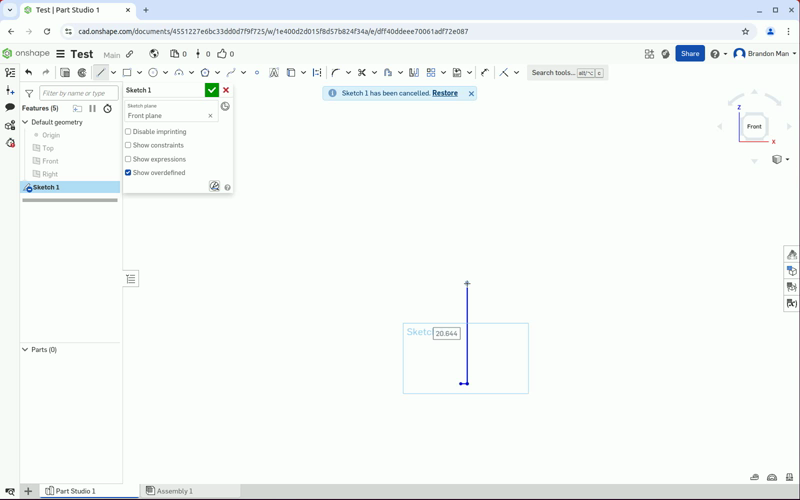
mouse_move(483, 171)
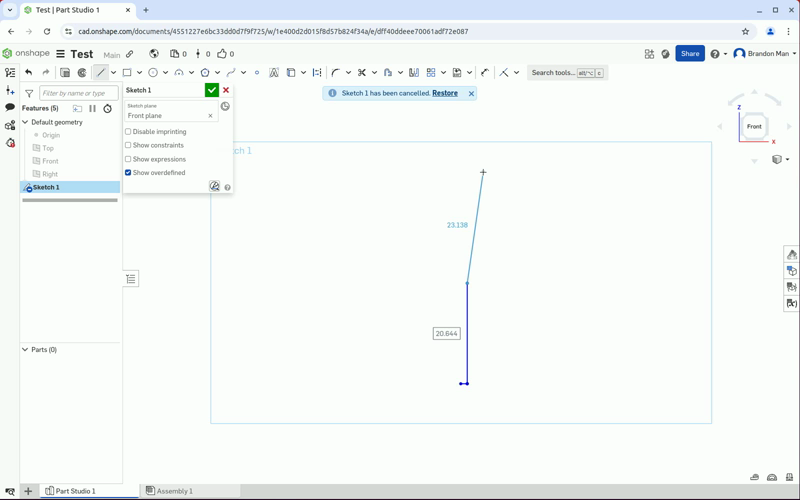
click(483, 171)
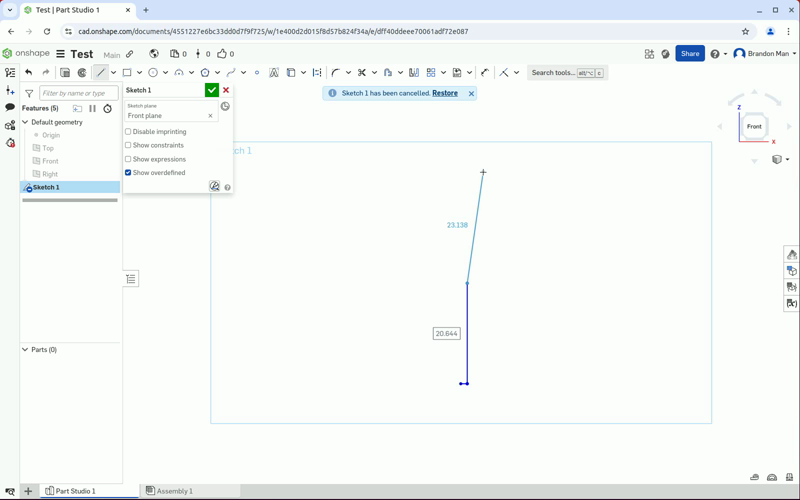
key_up(shift)
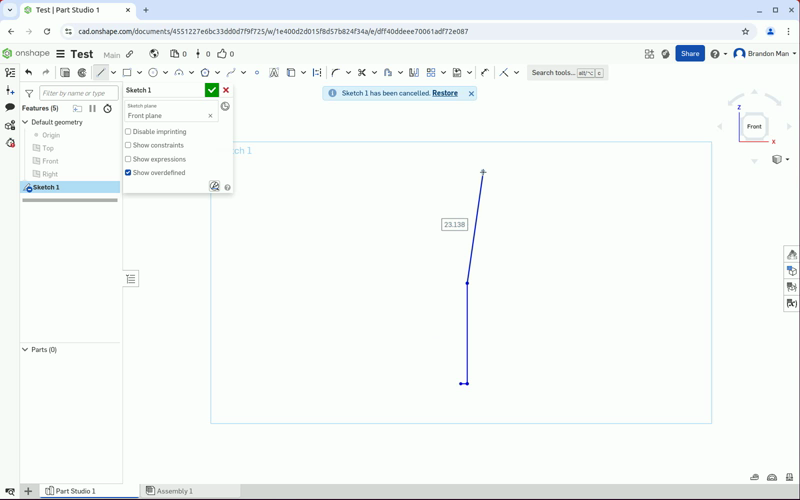
key_down(shift)
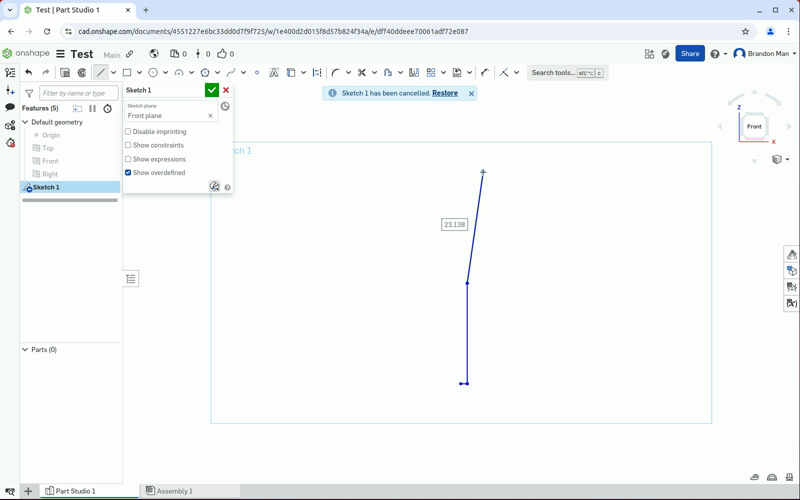
mouse_move(513, 171)
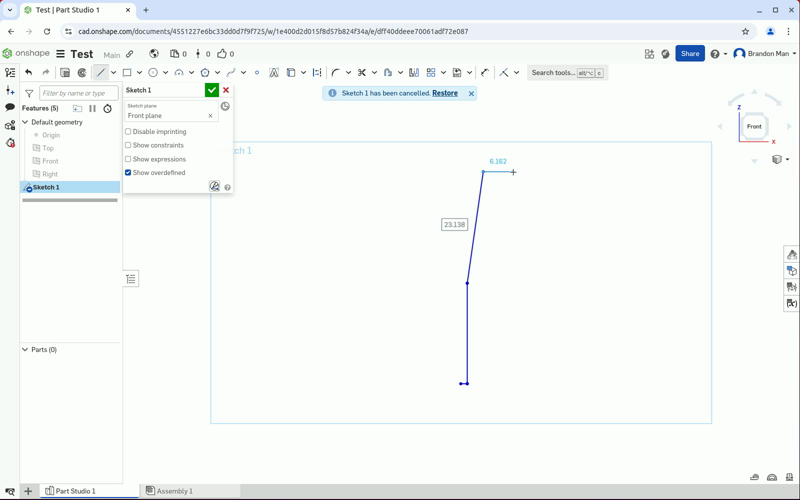
mouse_move(476, 171)
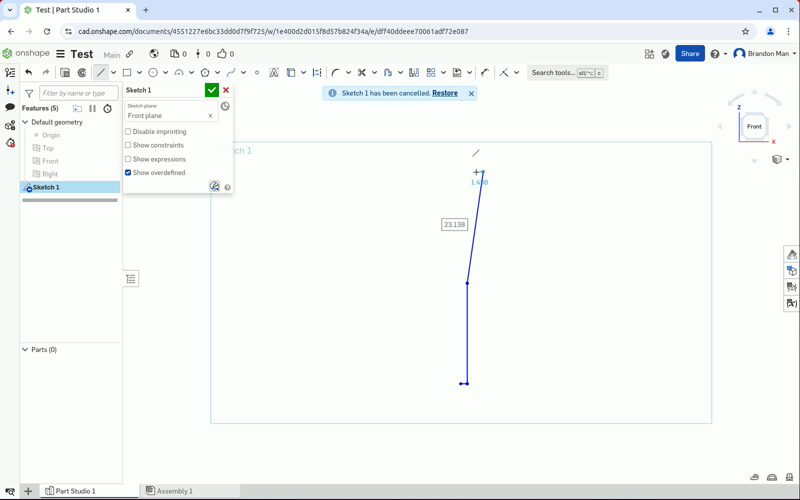
scroll(6)
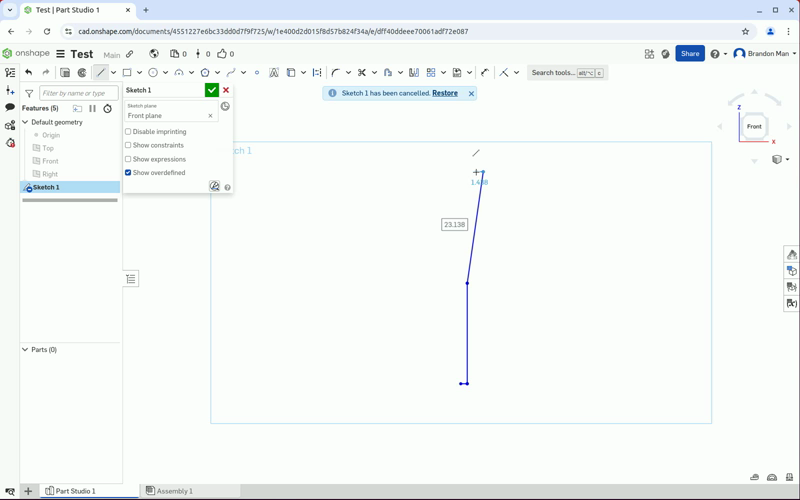
scroll(6)
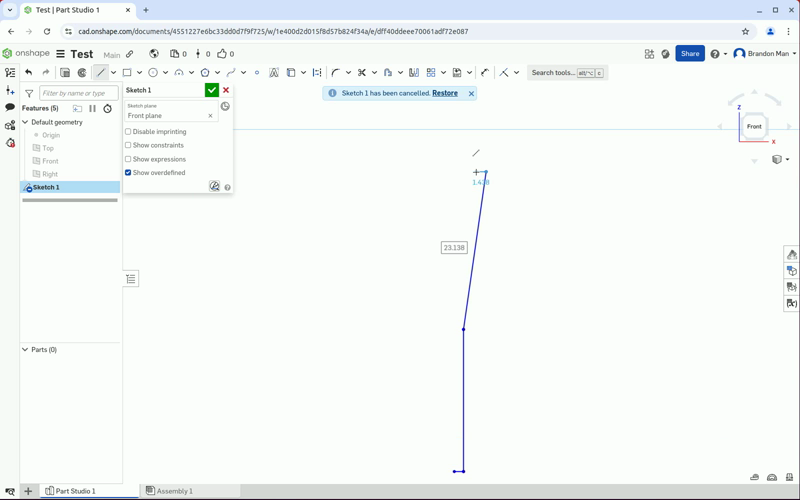
scroll(6)
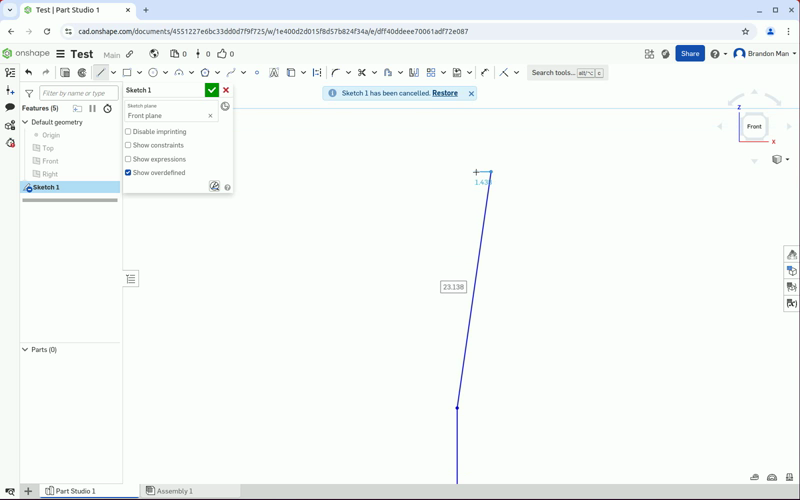
scroll(6)
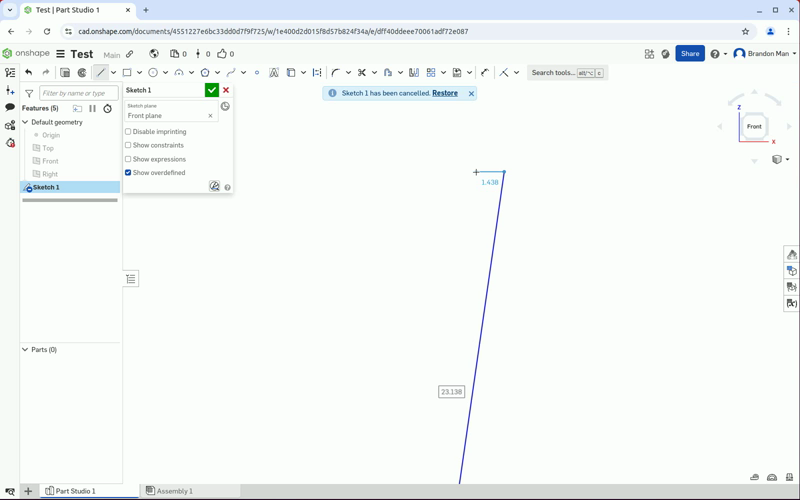
scroll(6)
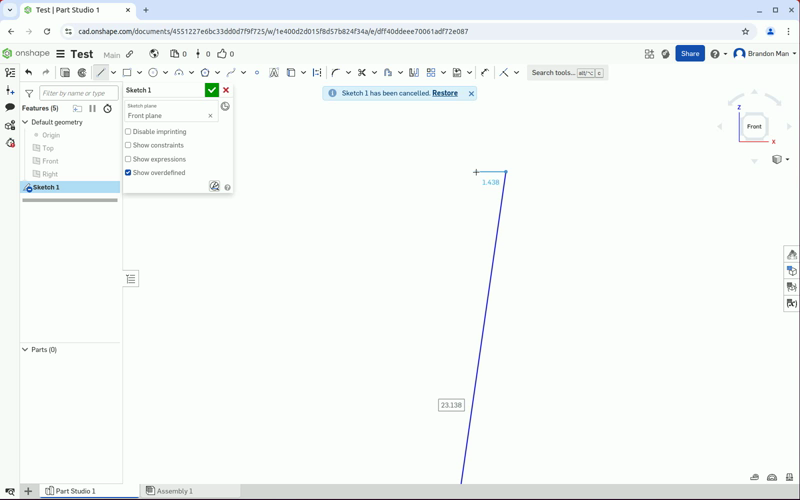
scroll(6)
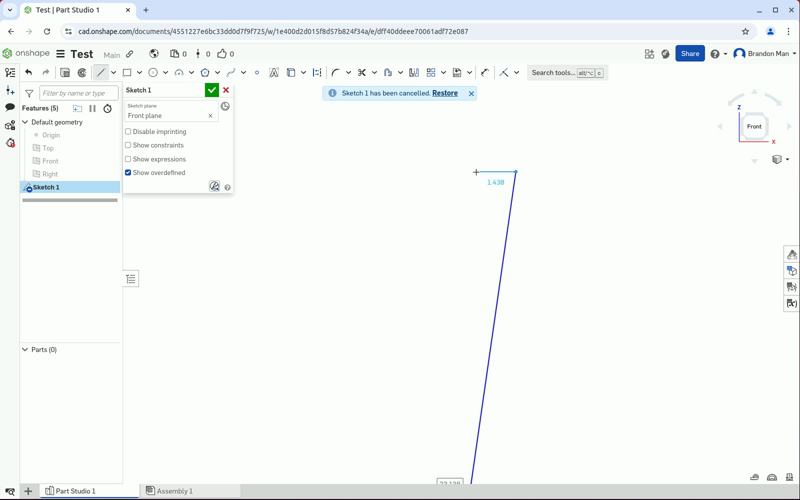
scroll(6)
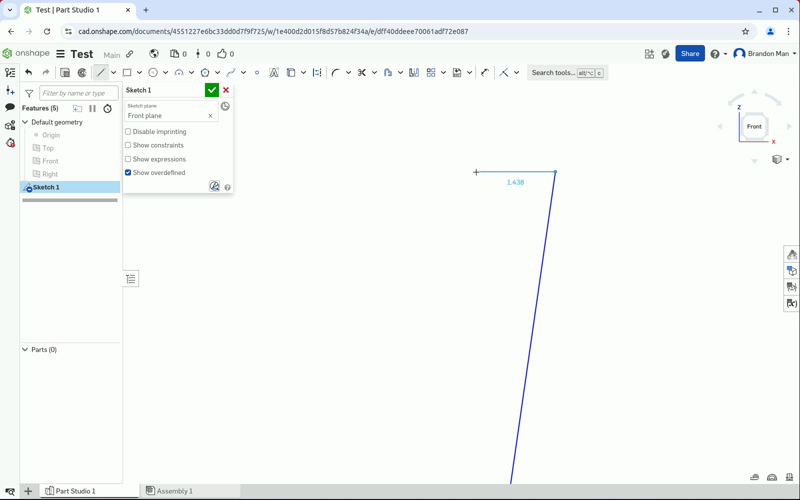
click(476, 171)
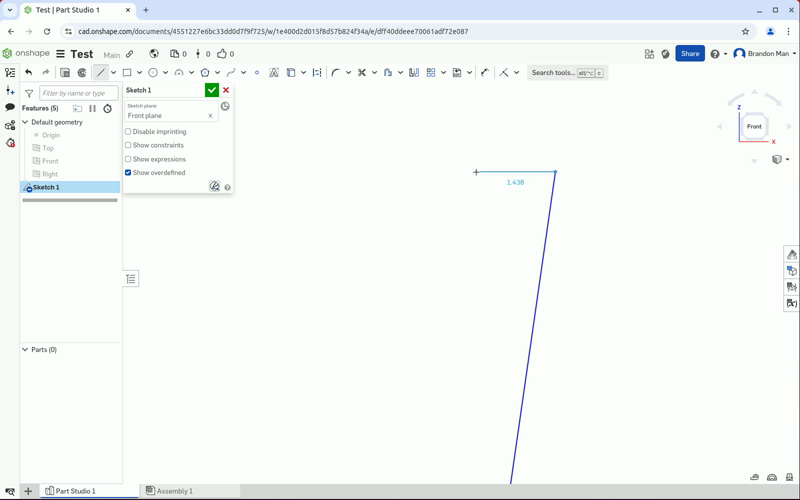
scroll(-6)
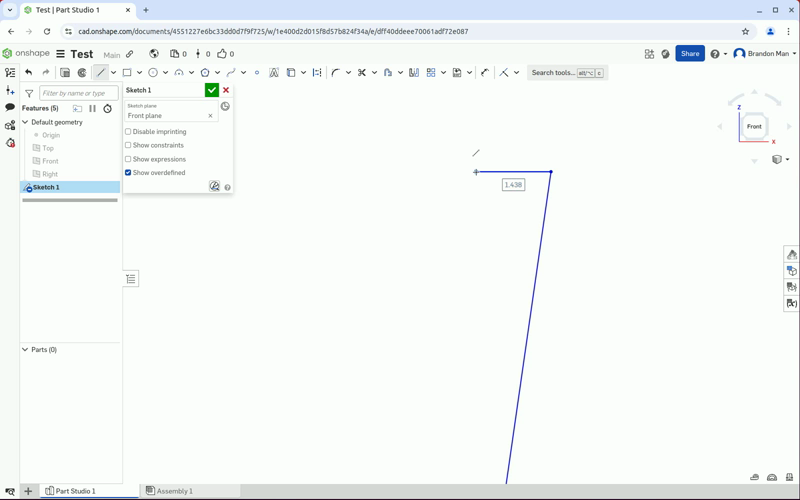
scroll(-6)
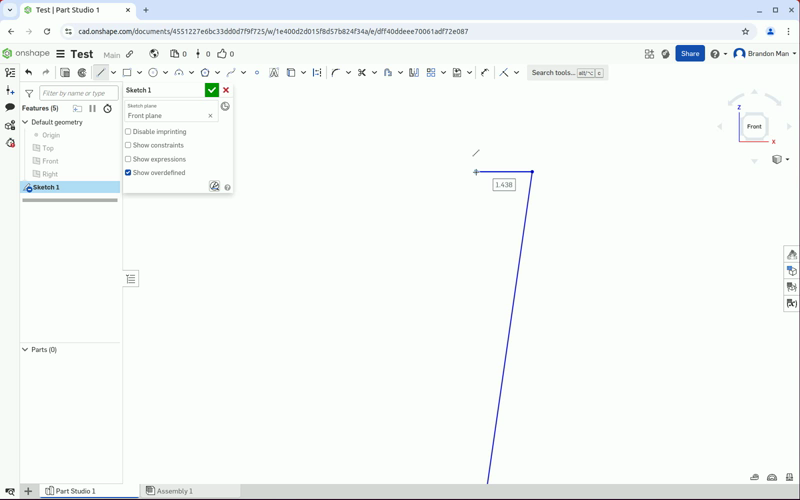
scroll(-6)
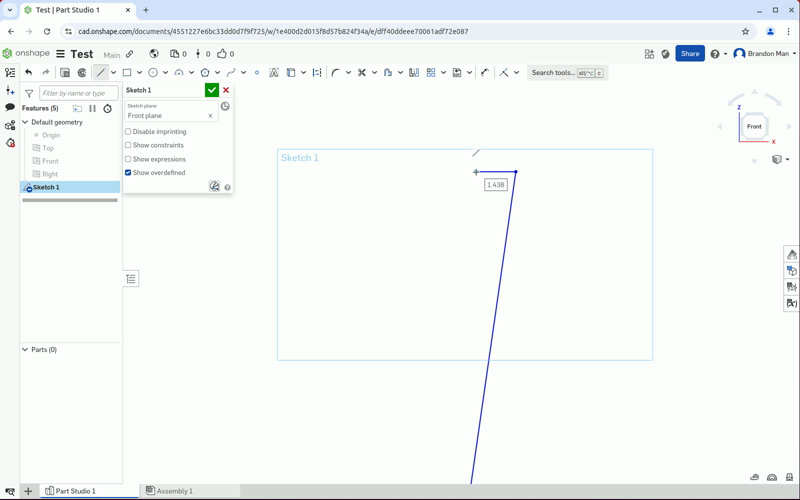
scroll(-6)
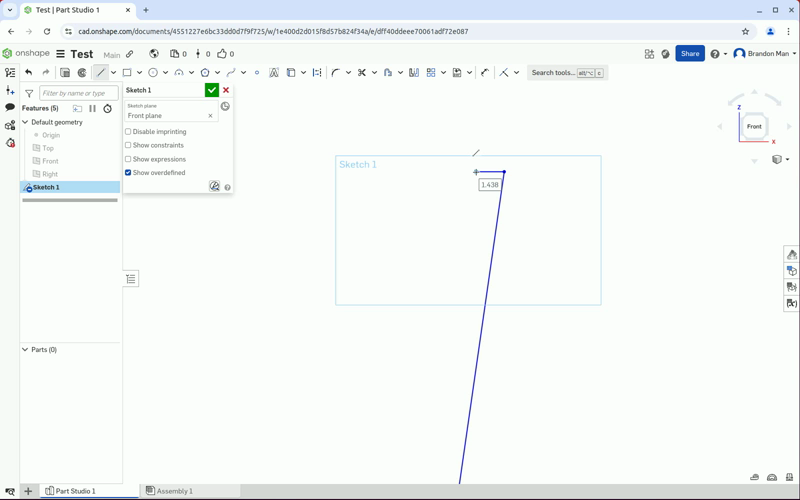
scroll(-6)
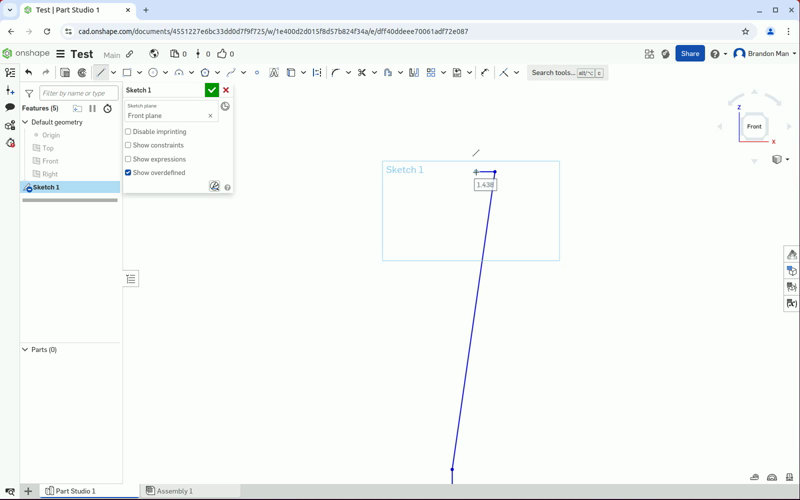
scroll(-6)
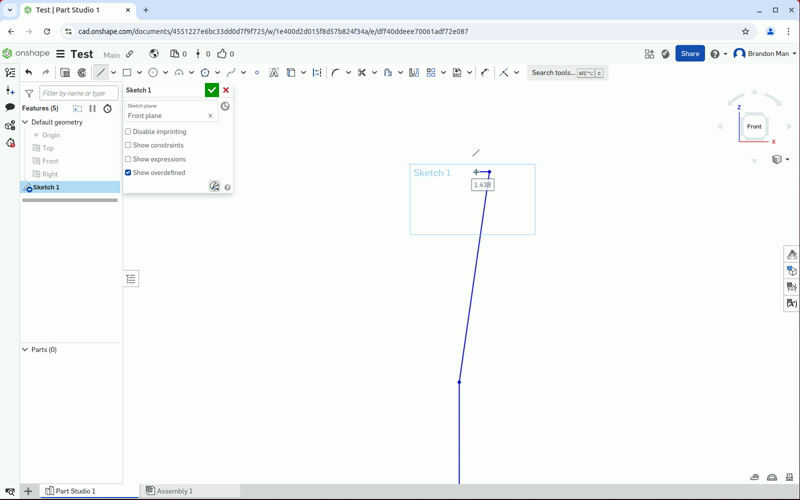
scroll(-6)
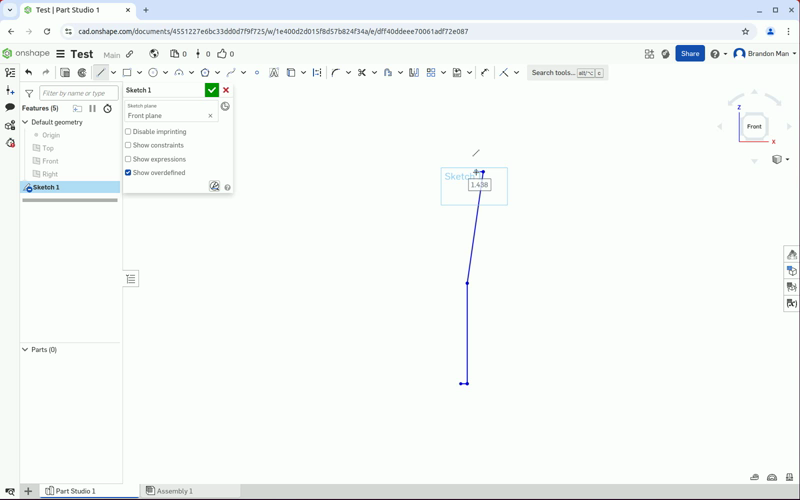
key_up(shift)
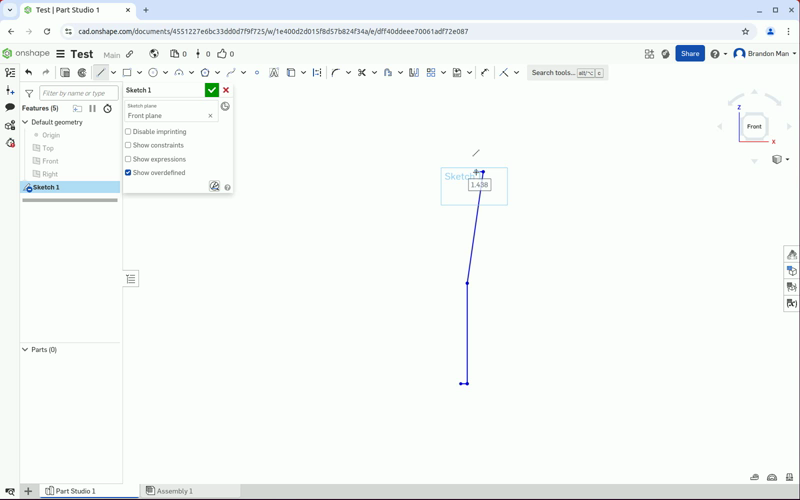
key_down(shift)
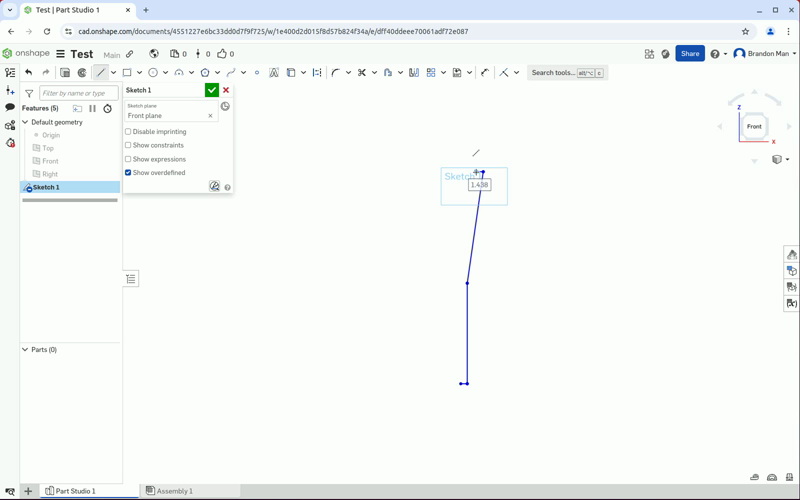
mouse_move(460, 283)
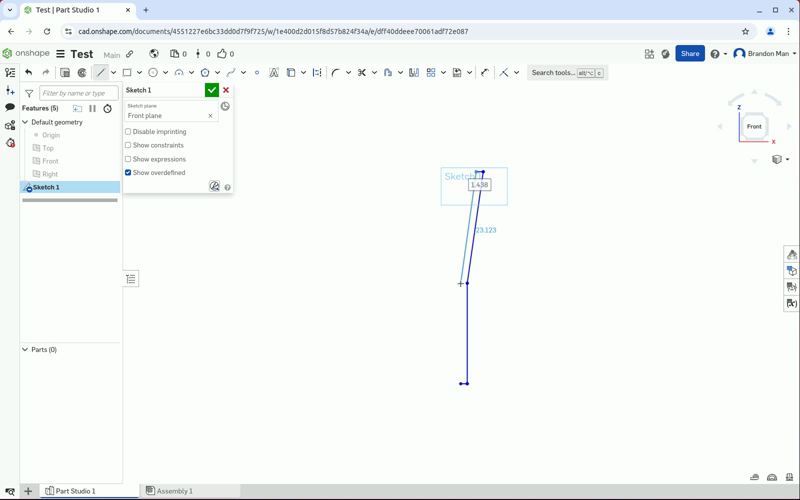
click(460, 283)
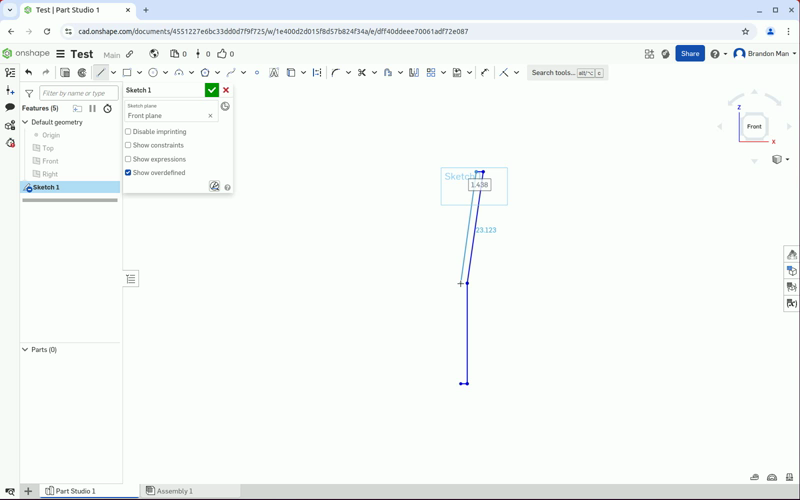
key_up(shift)
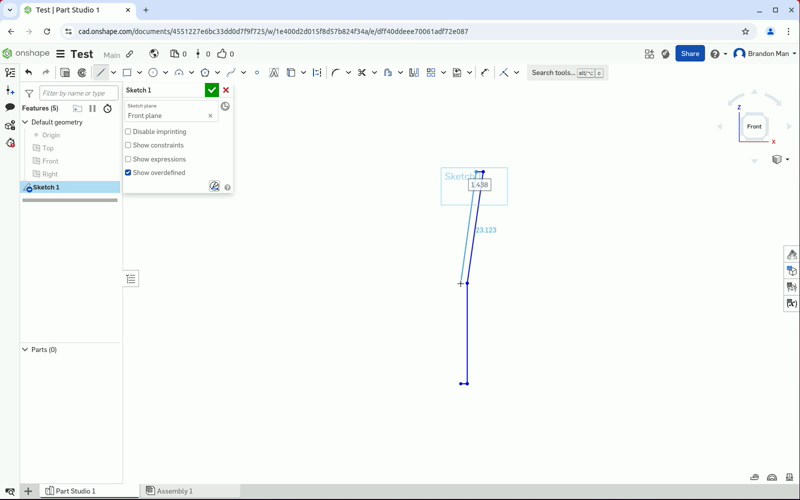
key_down(shift)
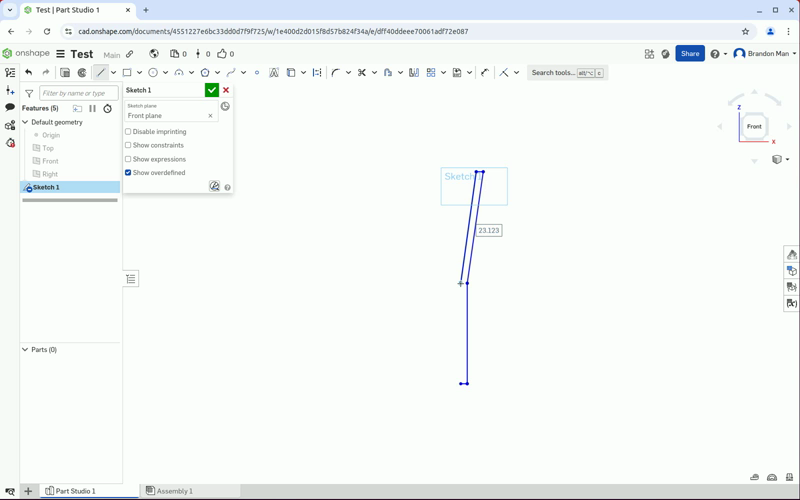
mouse_move(460, 383)
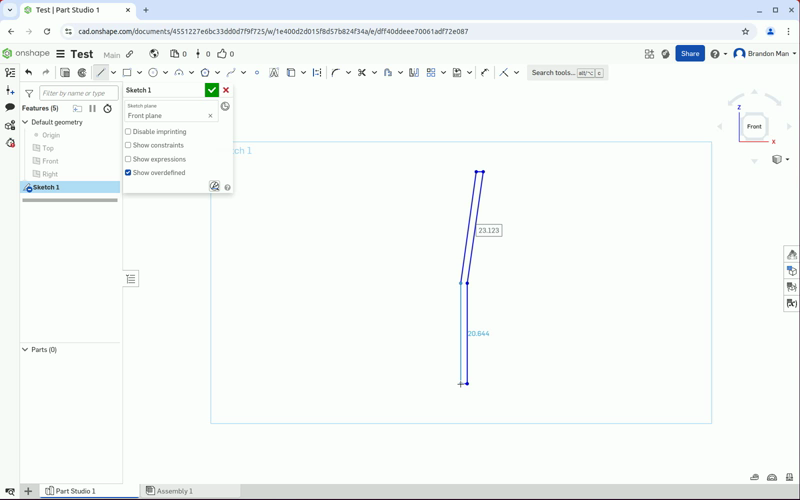
key_up(shift)
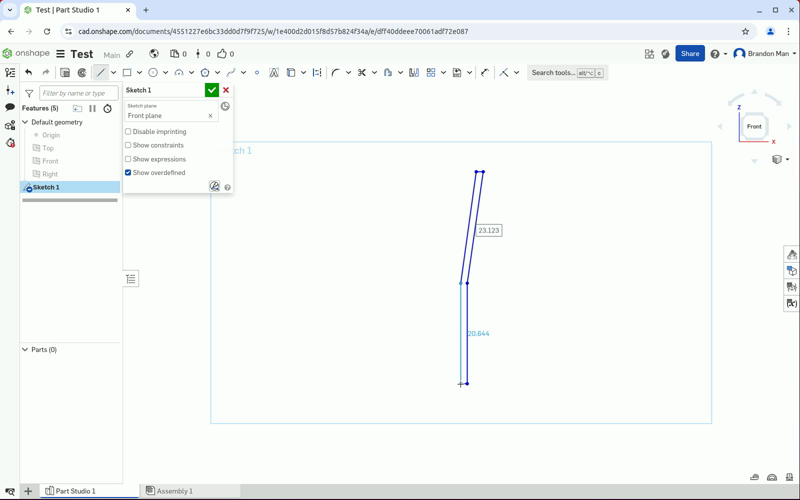
click(460, 383)
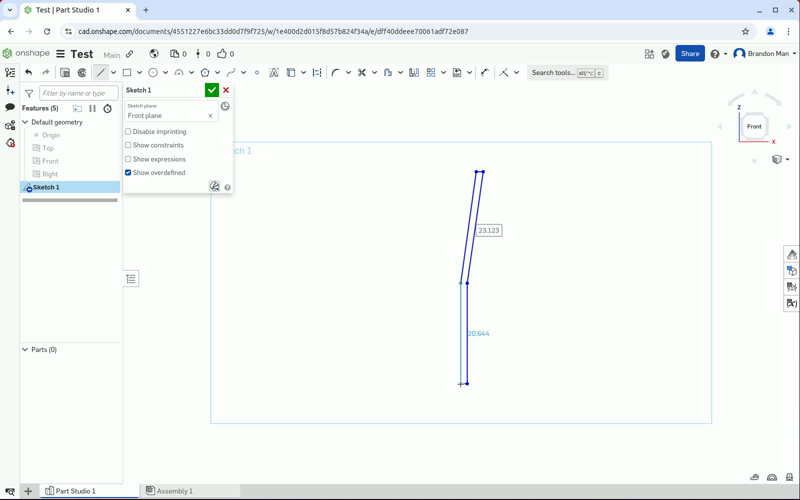
key(esc)
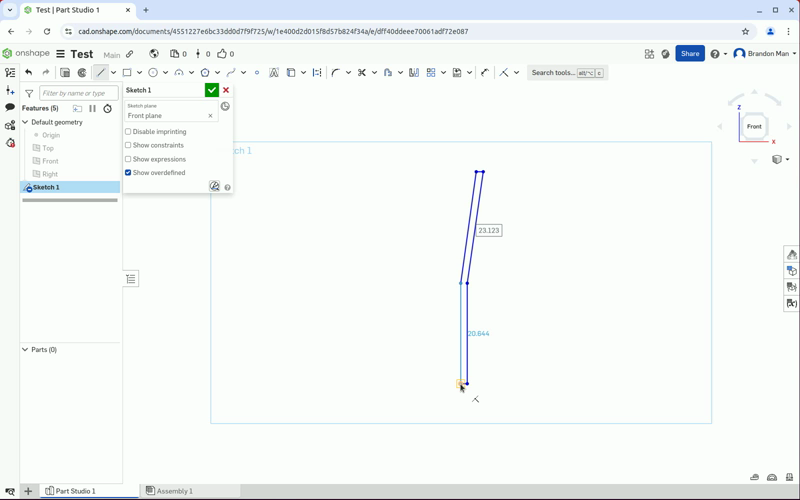
mouse_move(464, 344)
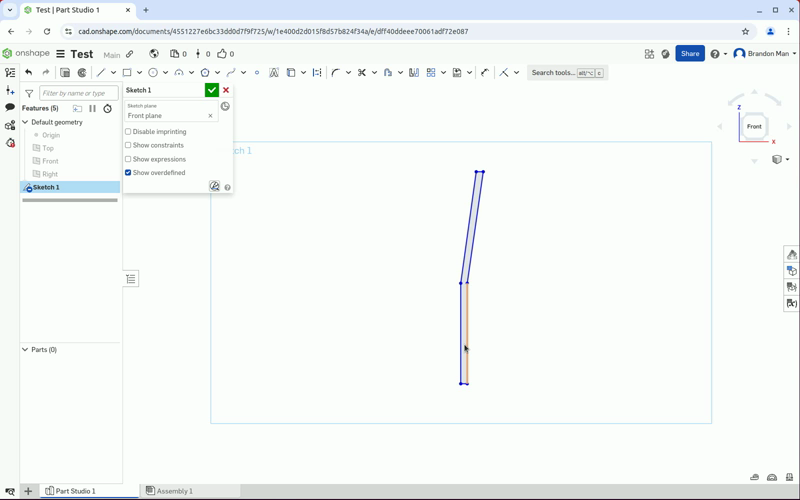
scroll(6)
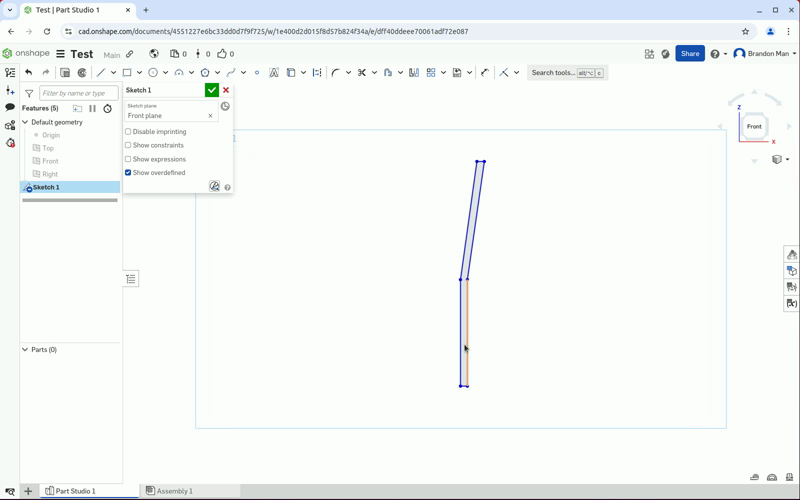
scroll(6)
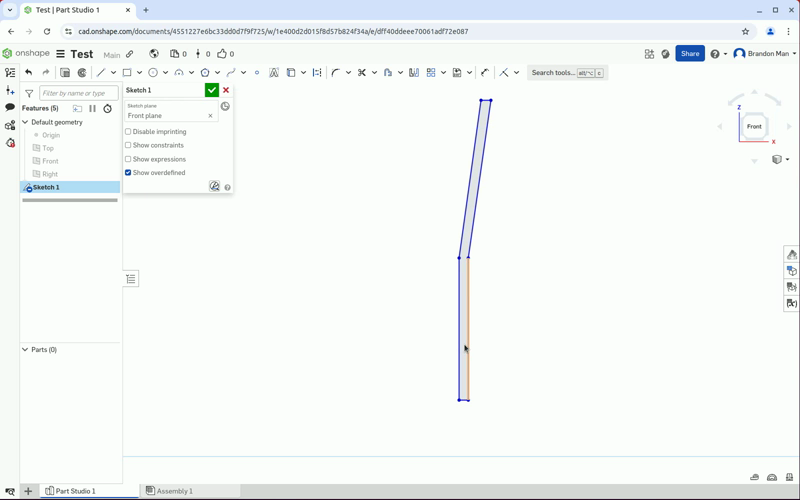
scroll(6)
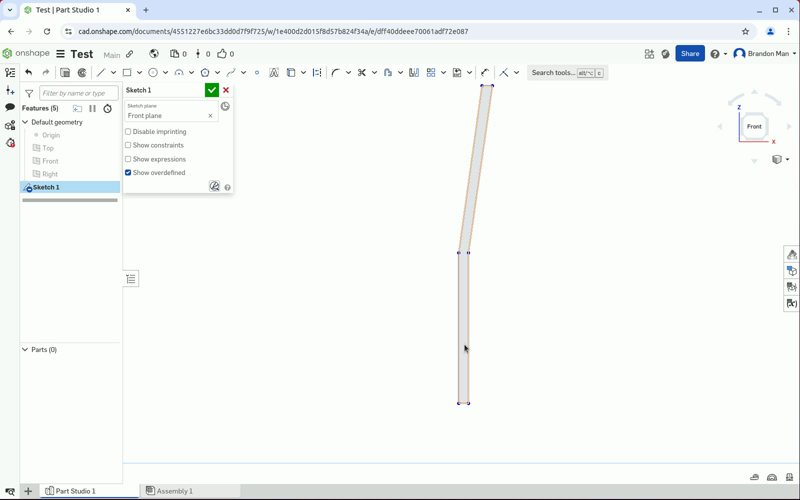
scroll(6)
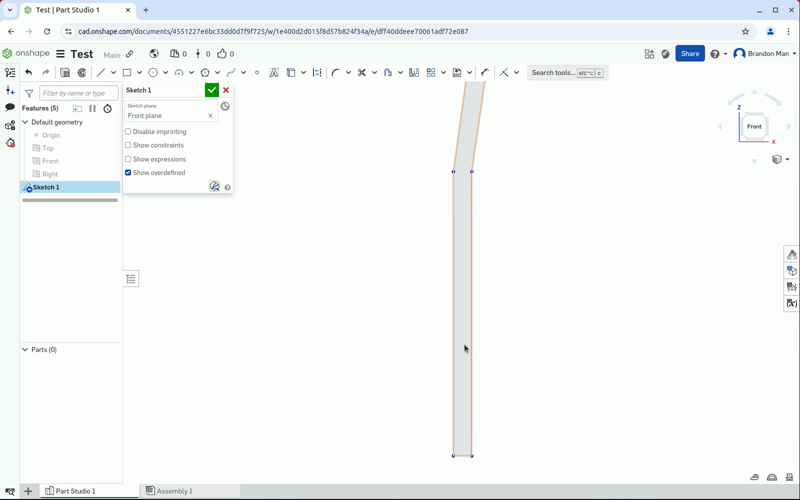
scroll(6)
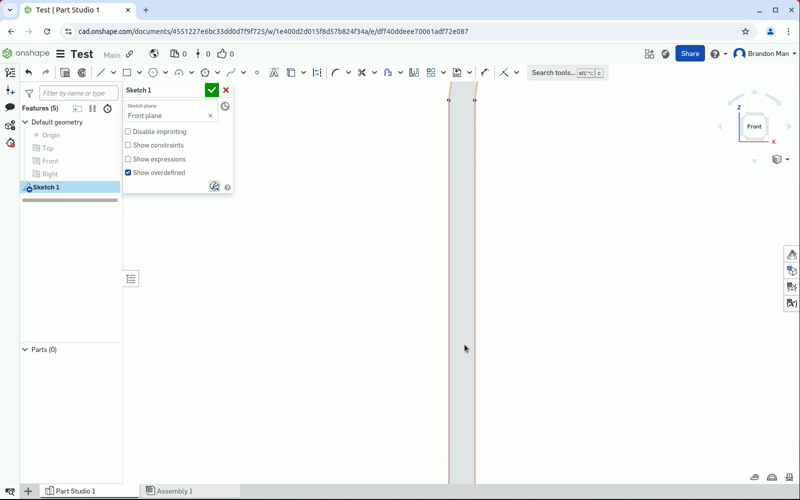
scroll(6)
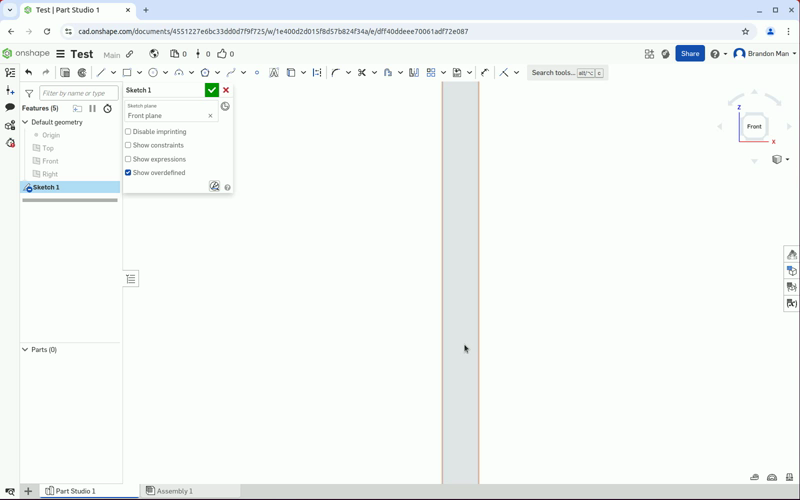
scroll(6)
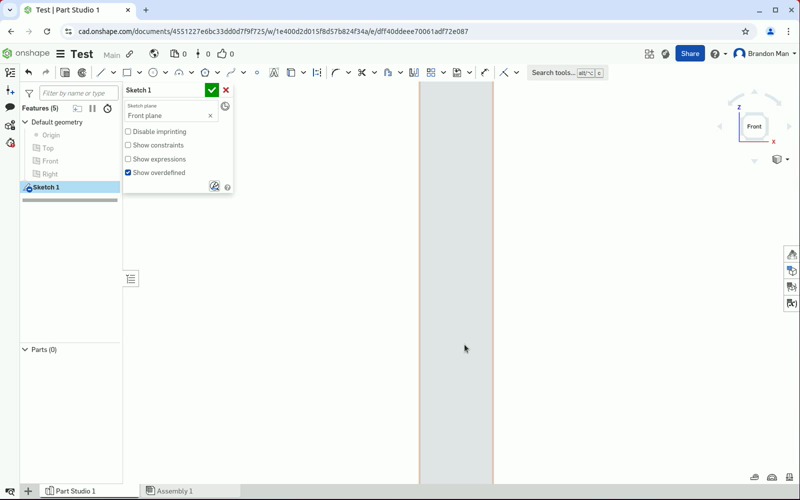
click(464, 344)
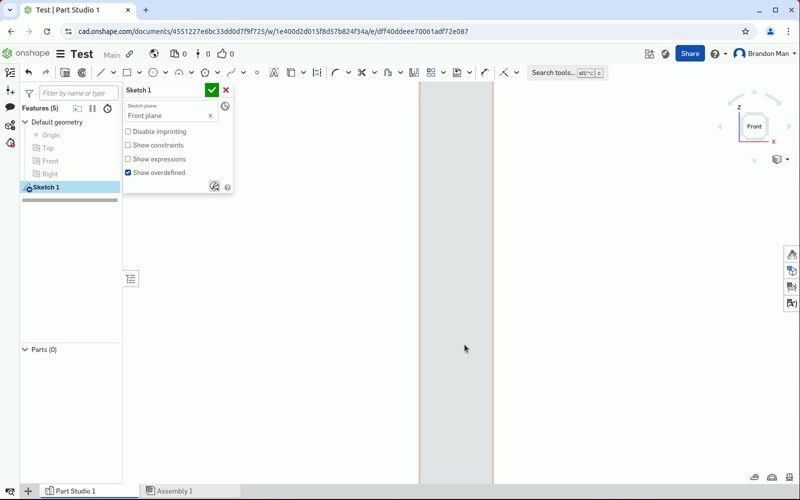
scroll(-6)
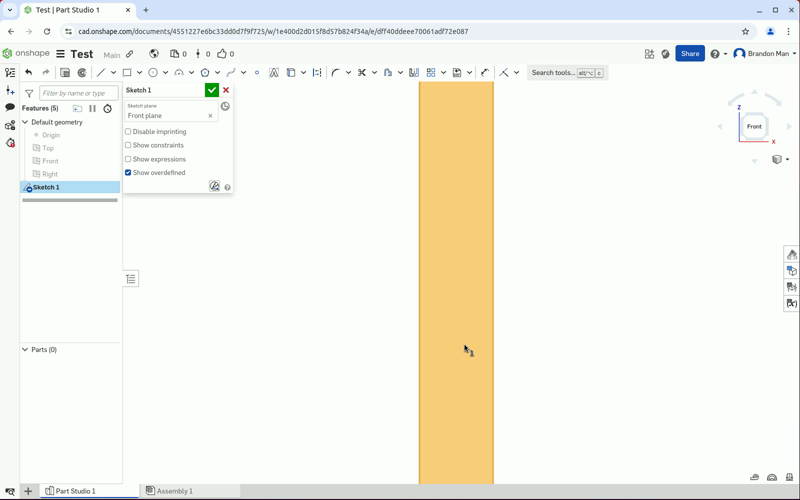
scroll(-6)
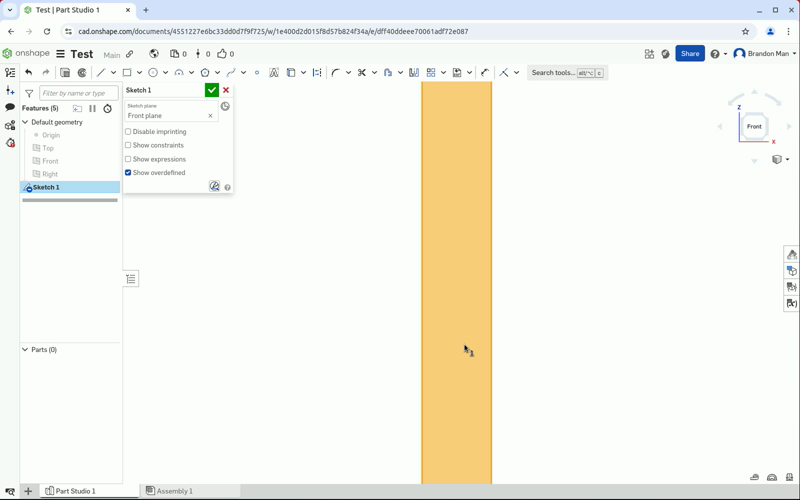
scroll(-6)
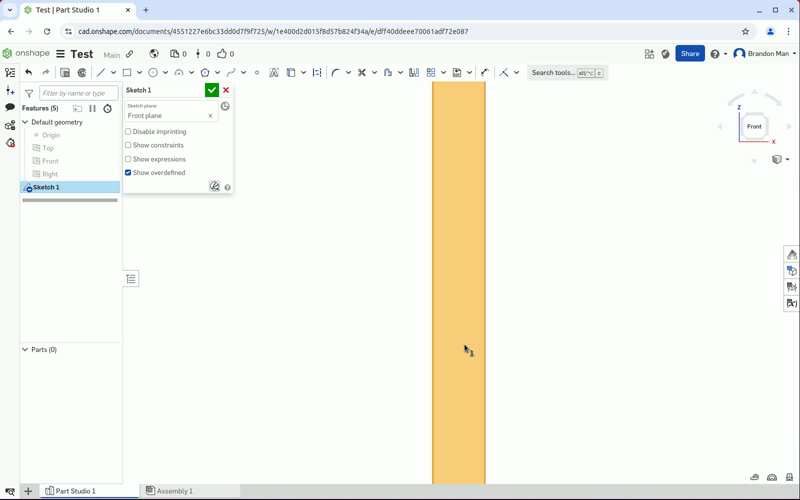
scroll(-6)
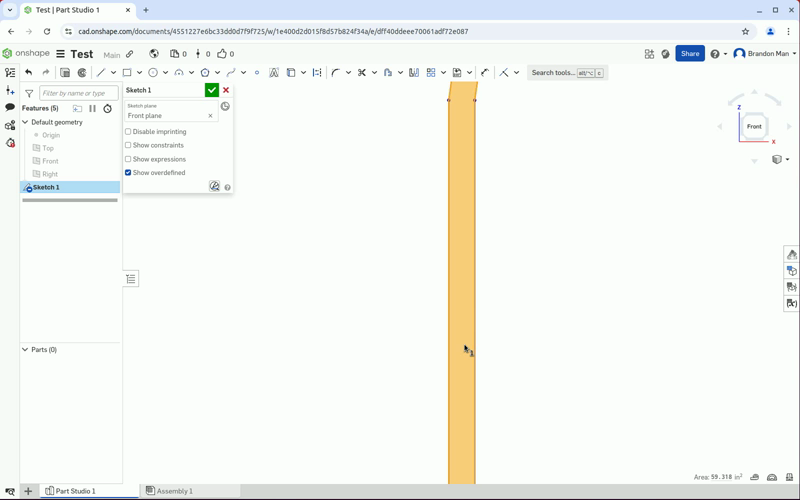
scroll(-6)
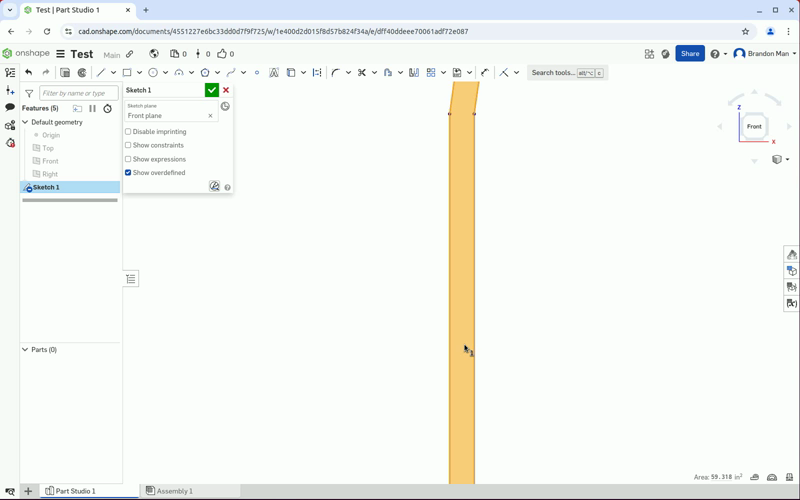
scroll(-6)
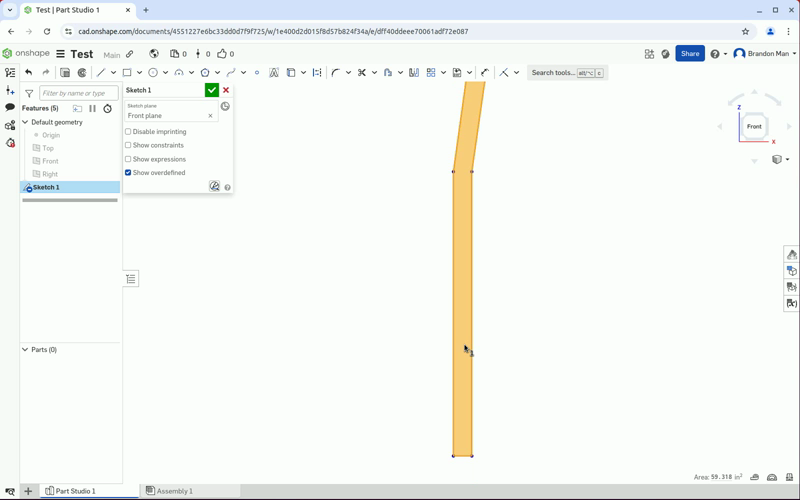
scroll(-6)
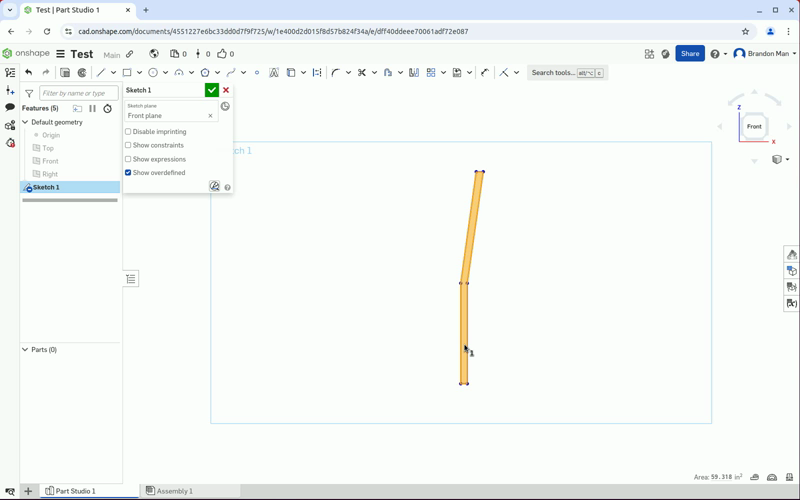
mouse_move(73, 352)
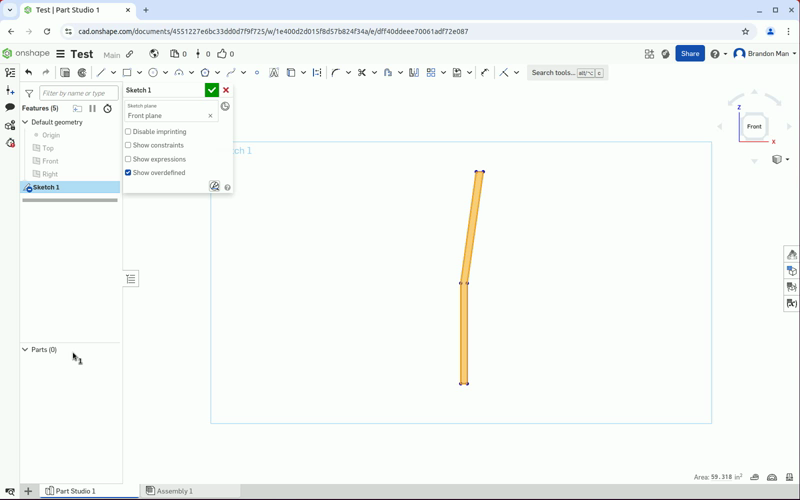
key(shift+y)
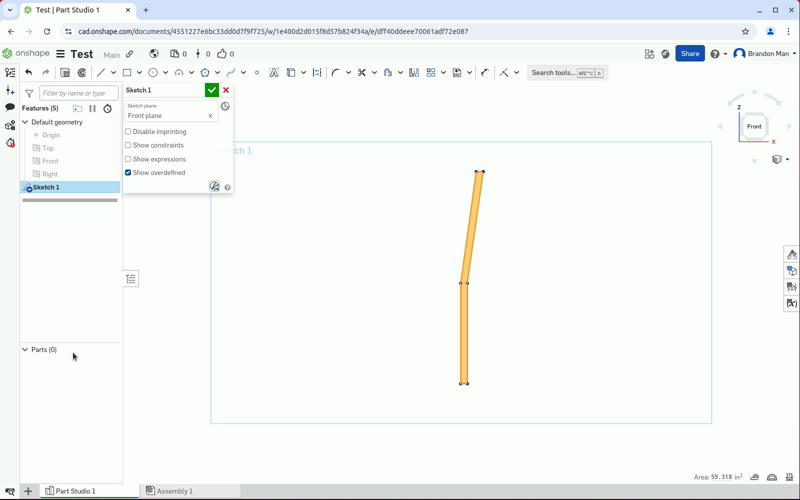
key(shift+e)
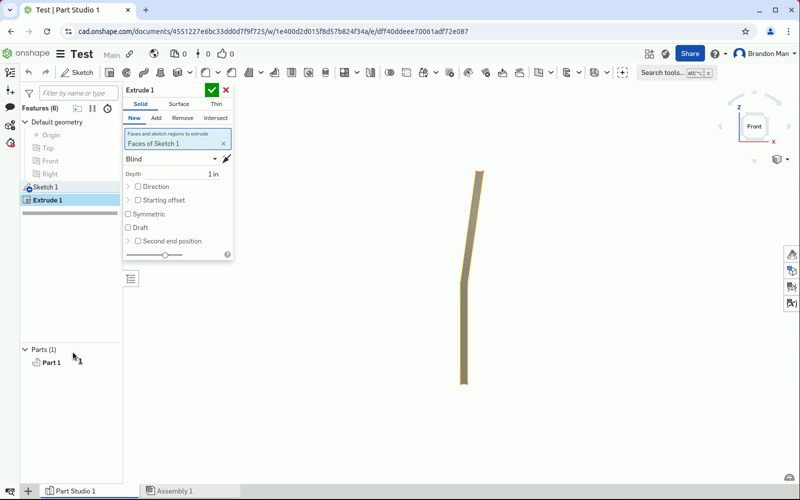
mouse_move(143, 106)
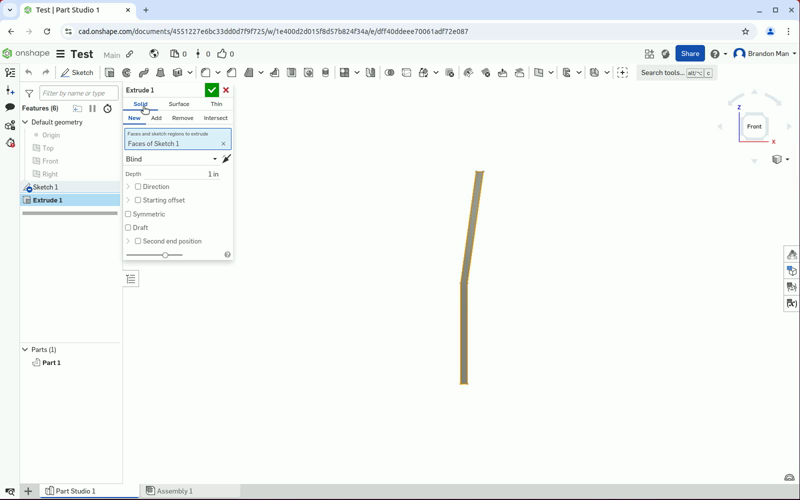
click(143, 106)
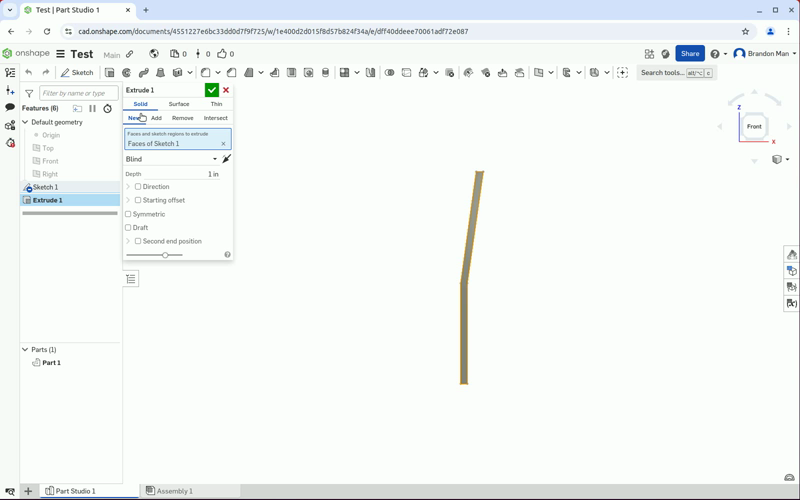
mouse_move(137, 120)
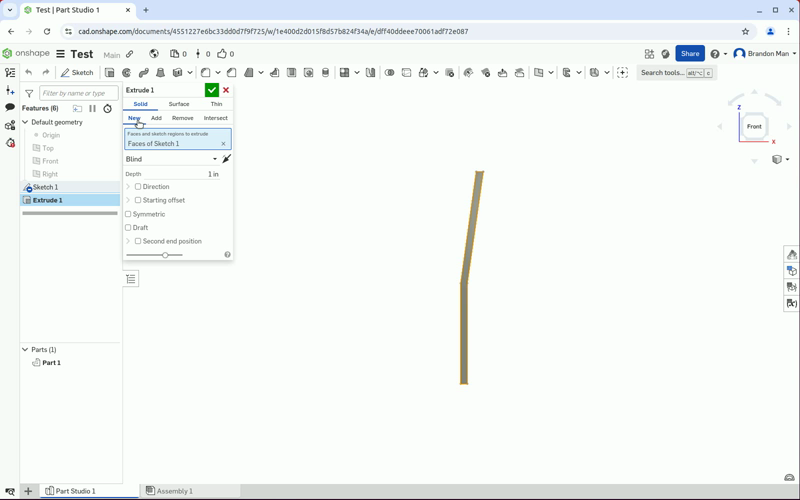
click(137, 120)
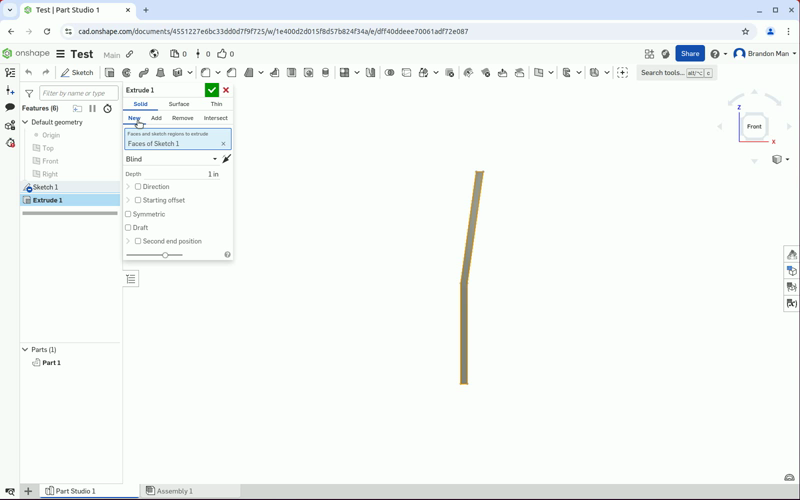
key(tab, 4)
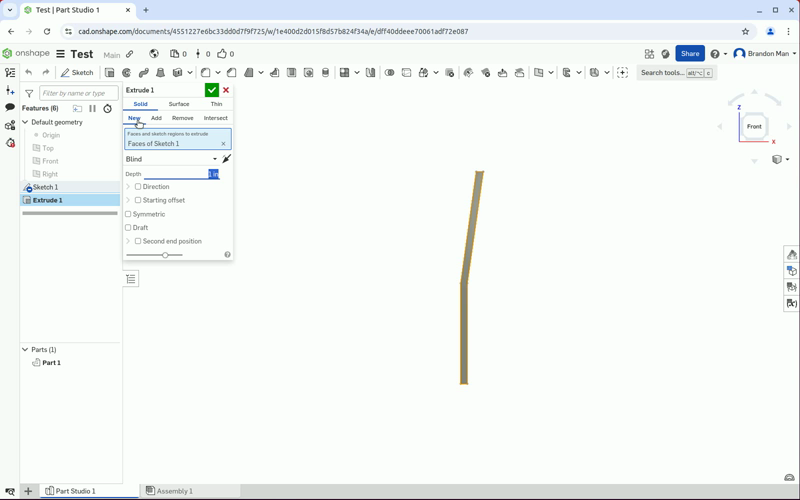
text(1.444)
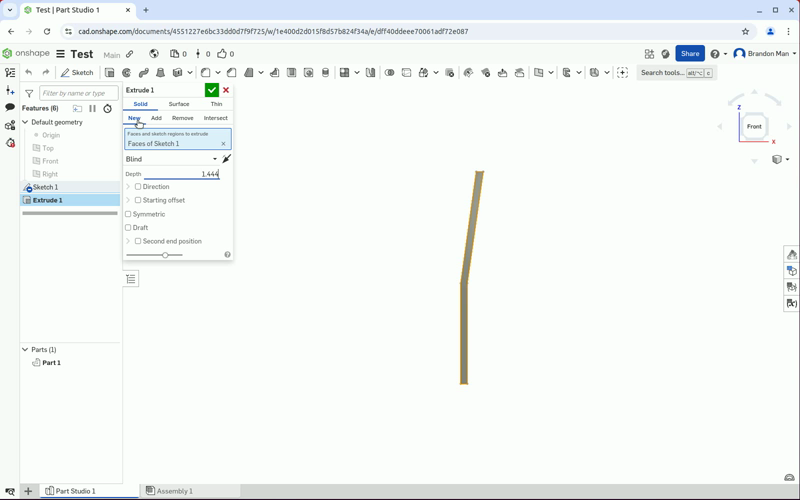
key(enter)
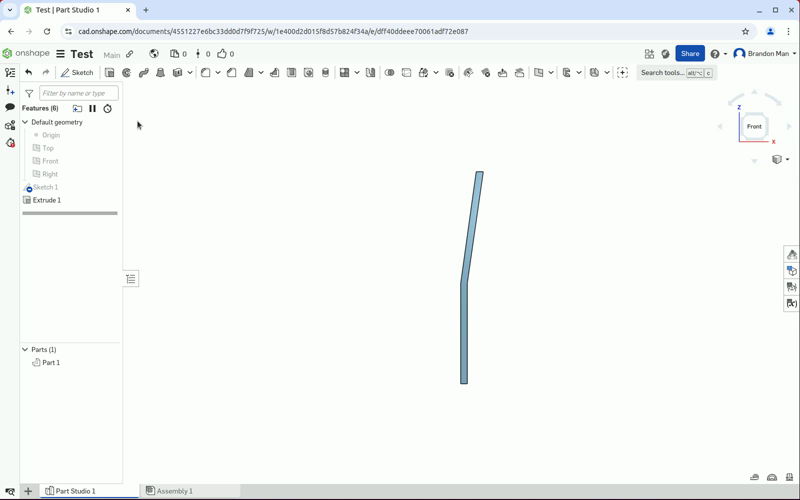
key(shift+h)
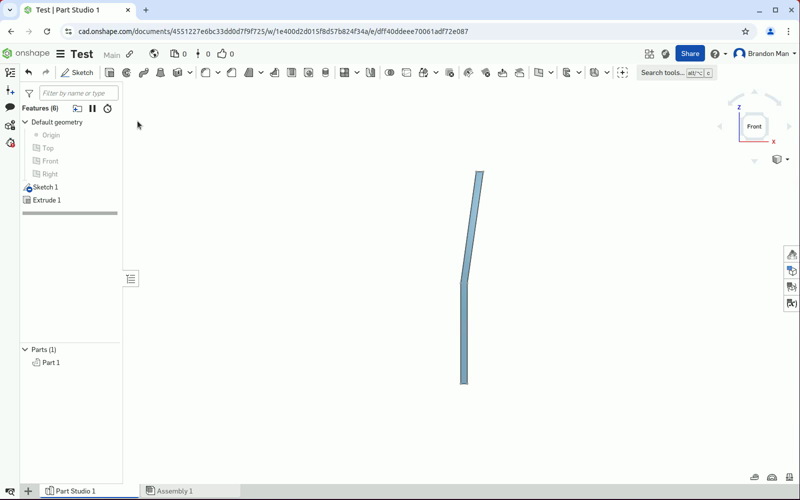
key(shift+h)
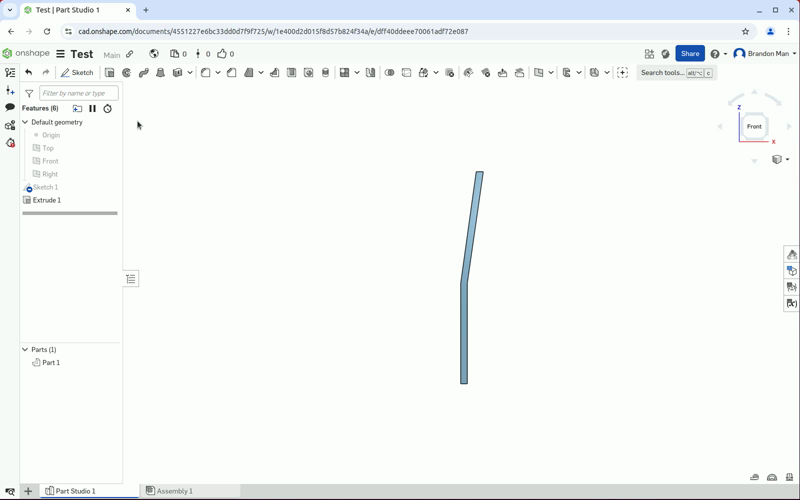
mouse_move(73, 189)
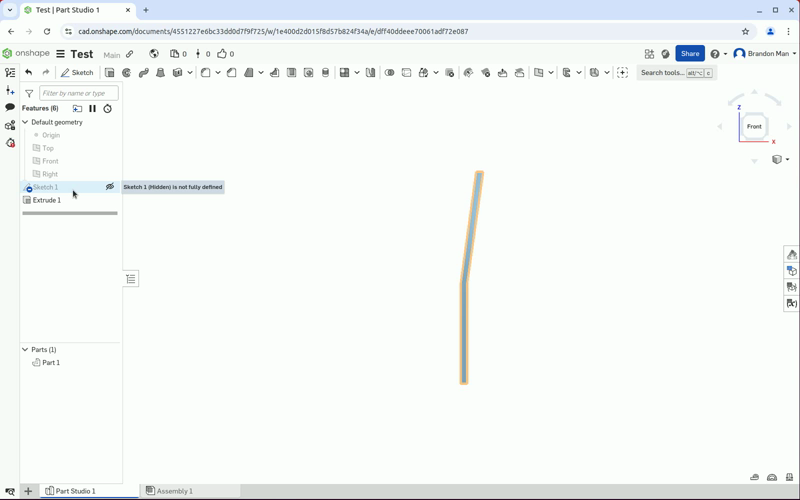
click(73, 189)
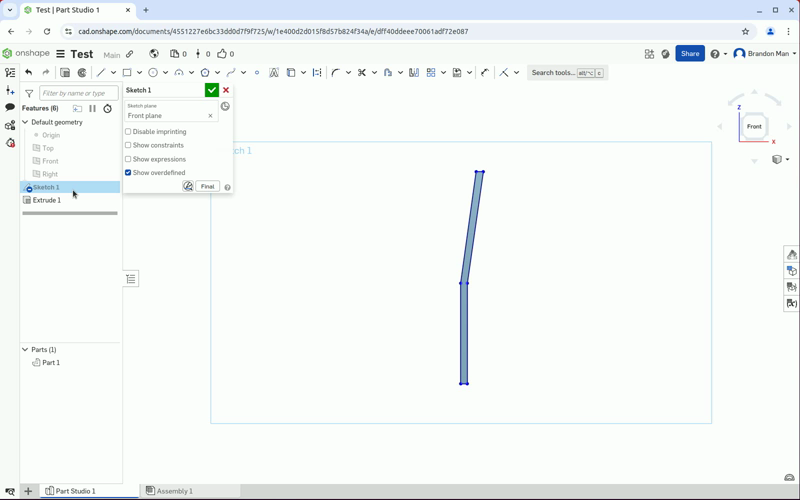
mouse_move(229, 92)
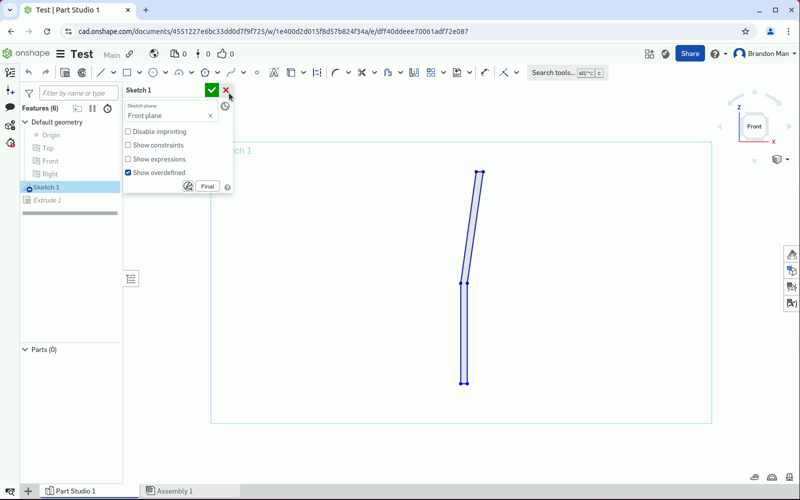
click(229, 92)
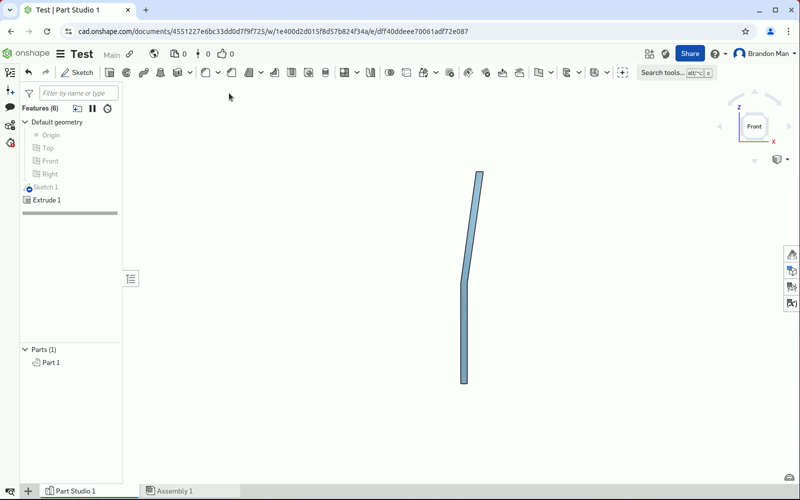
mouse_move(541, 75)
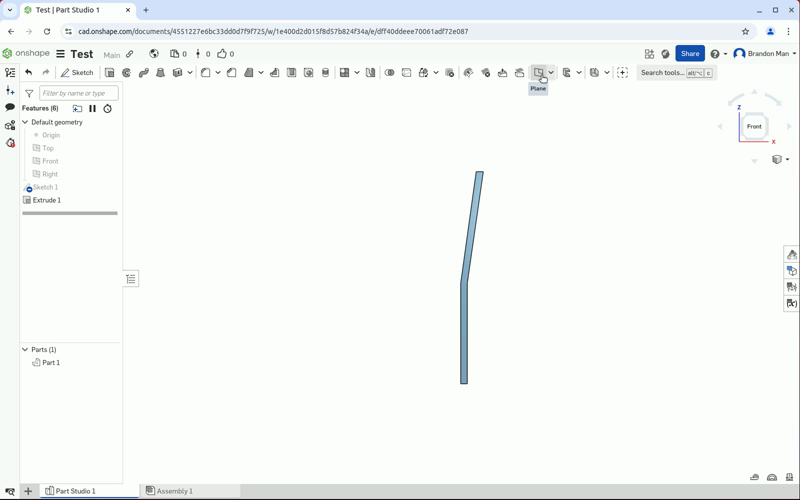
click(541, 75)
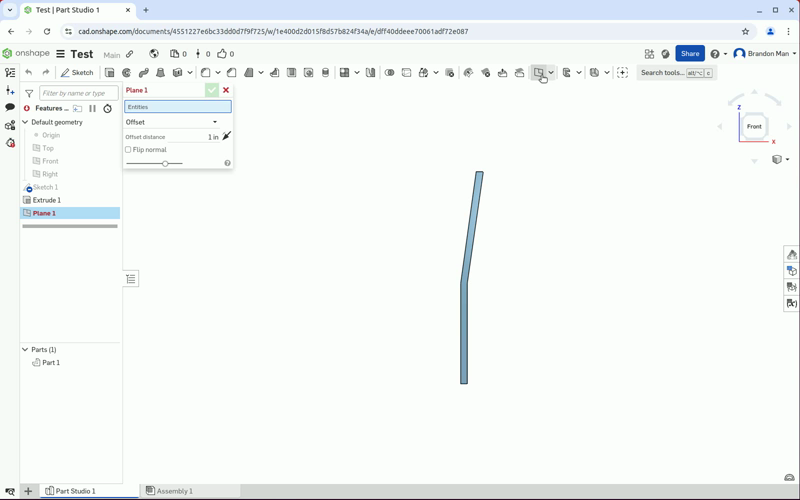
mouse_move(73, 163)
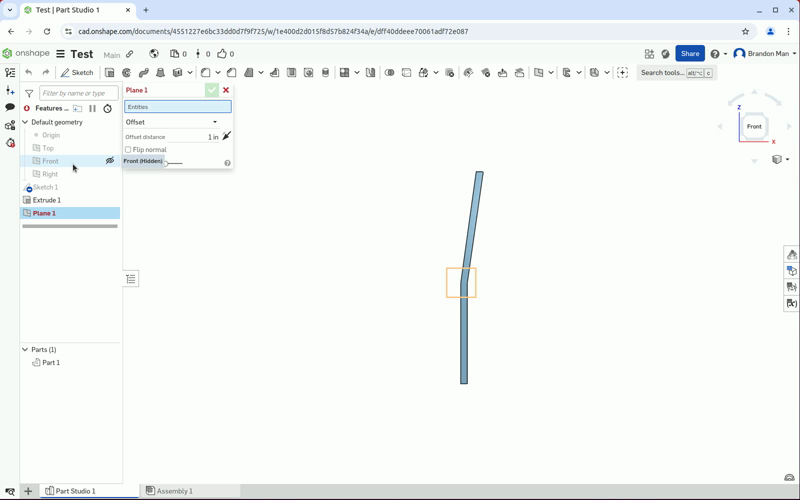
click(73, 163)
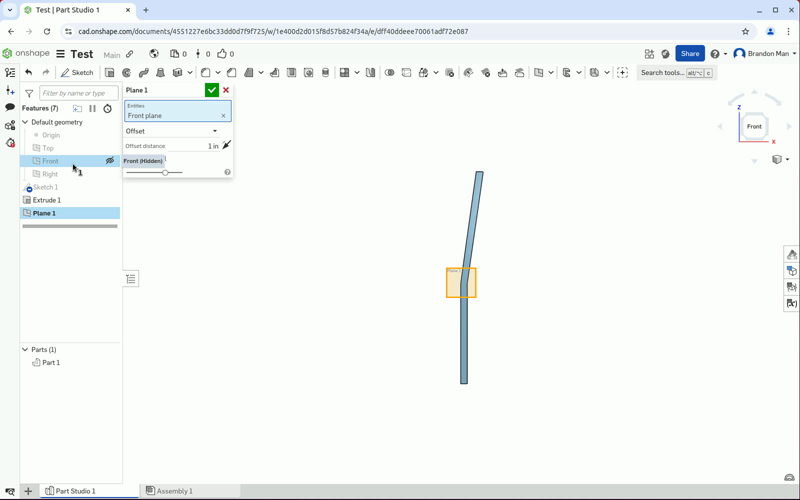
key(tab, 2)
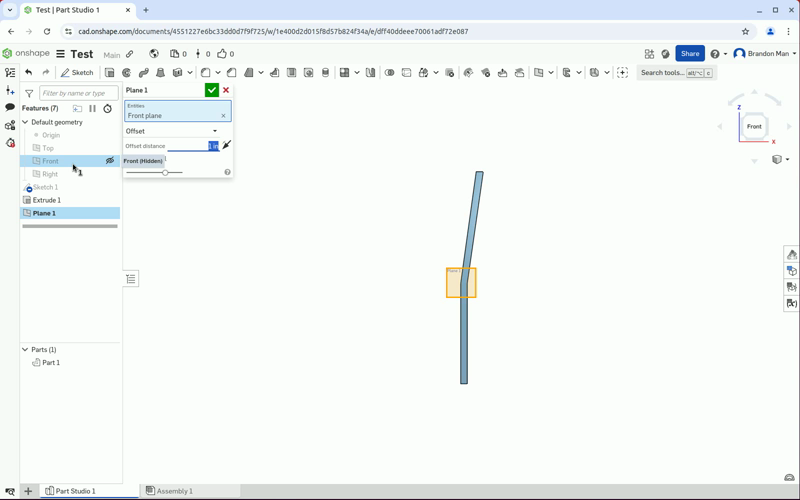
text(1.448)
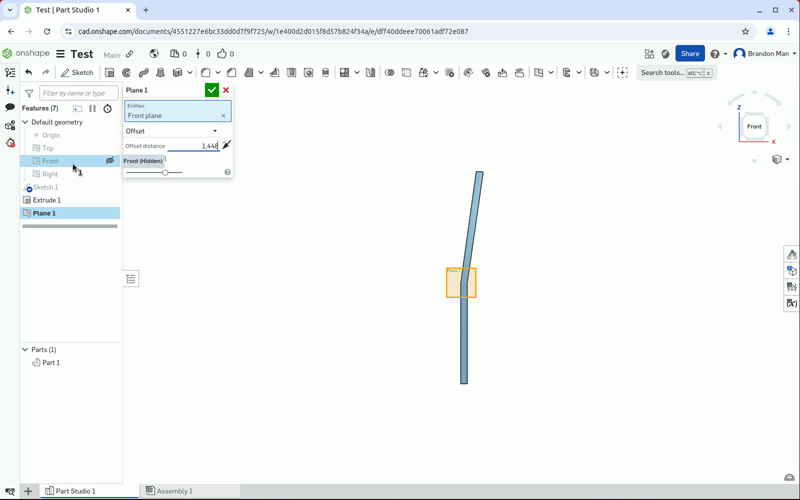
key(enter, 2)
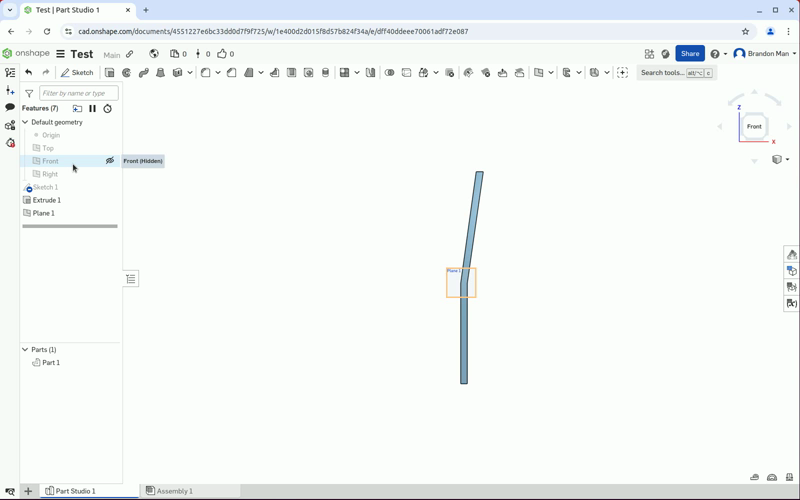
key(shift+s)
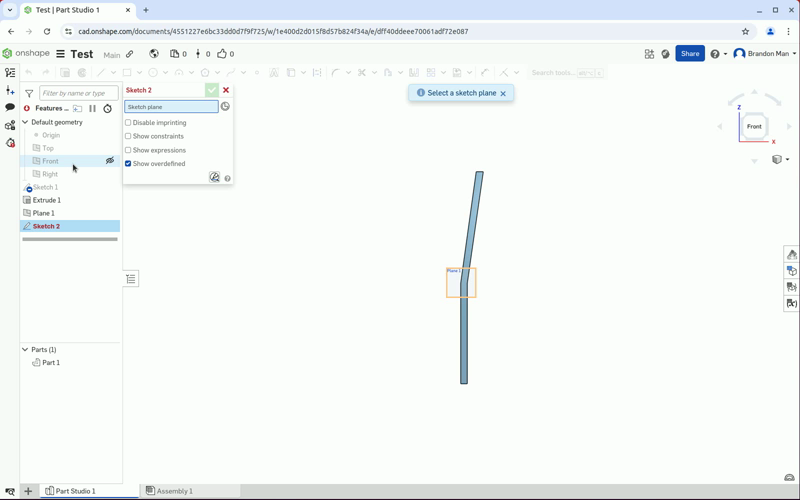
mouse_move(73, 215)
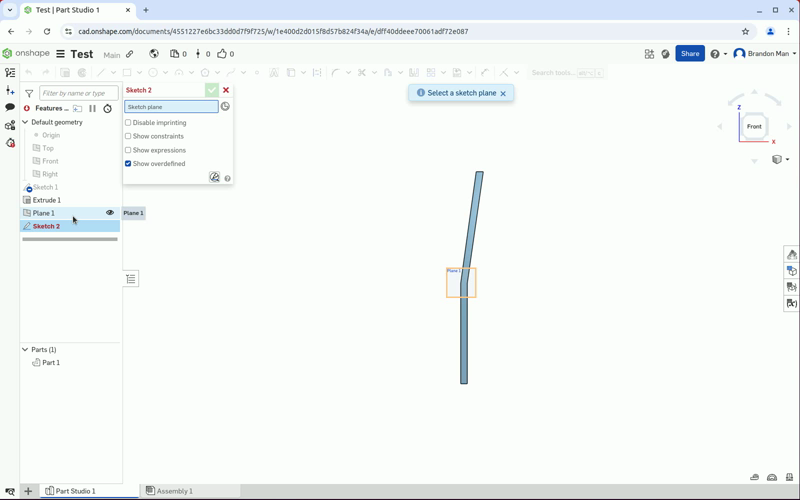
click(73, 215)
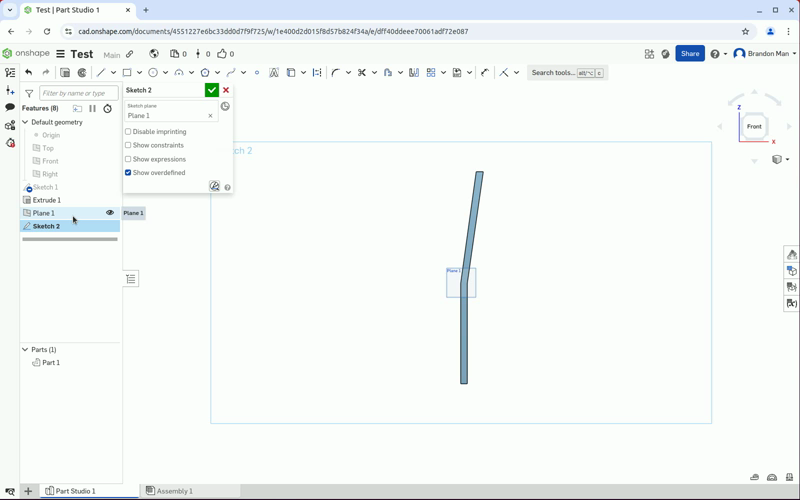
mouse_move(73, 352)
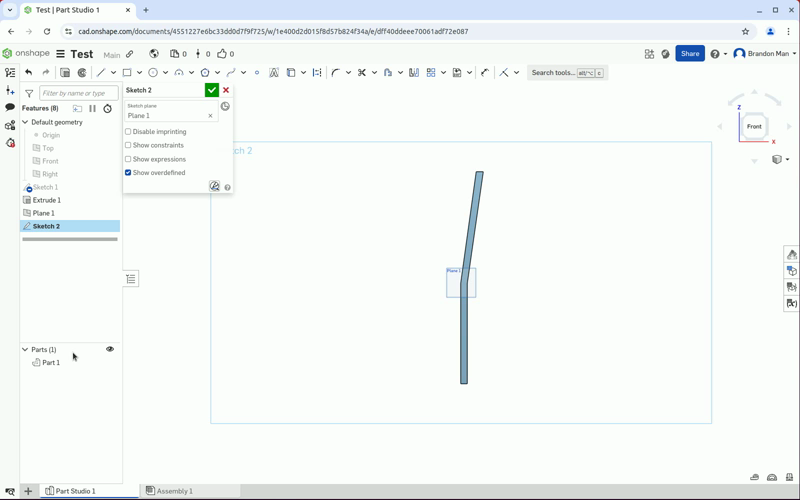
key(y)
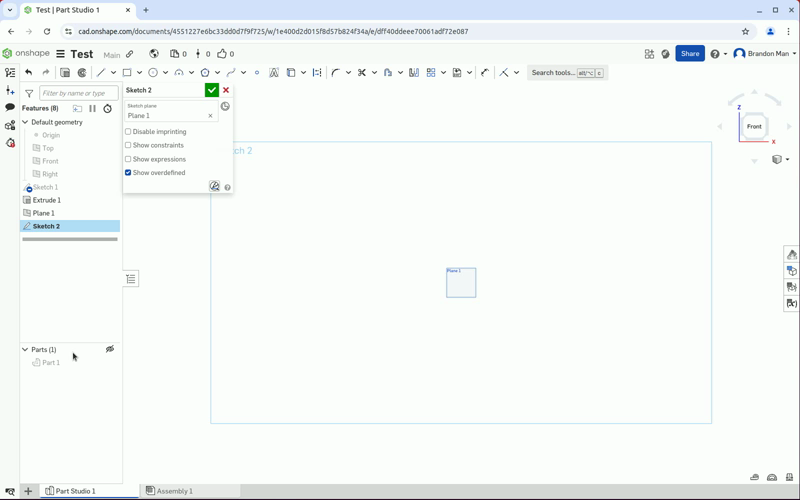
key(l)
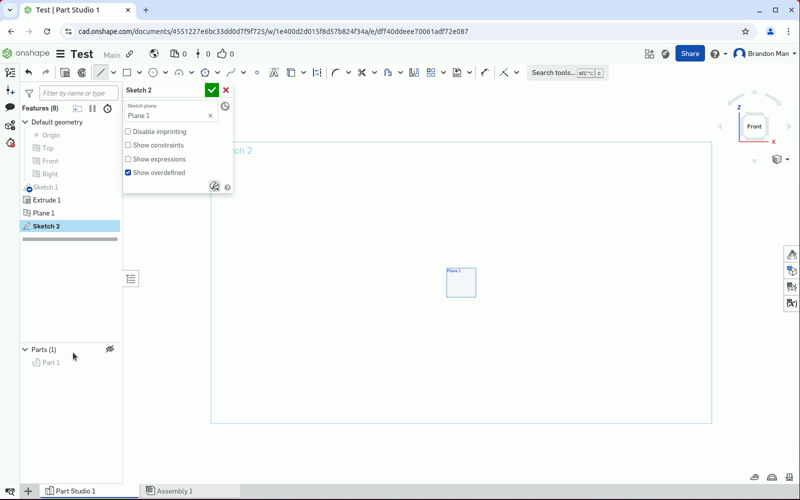
key_down(shift)
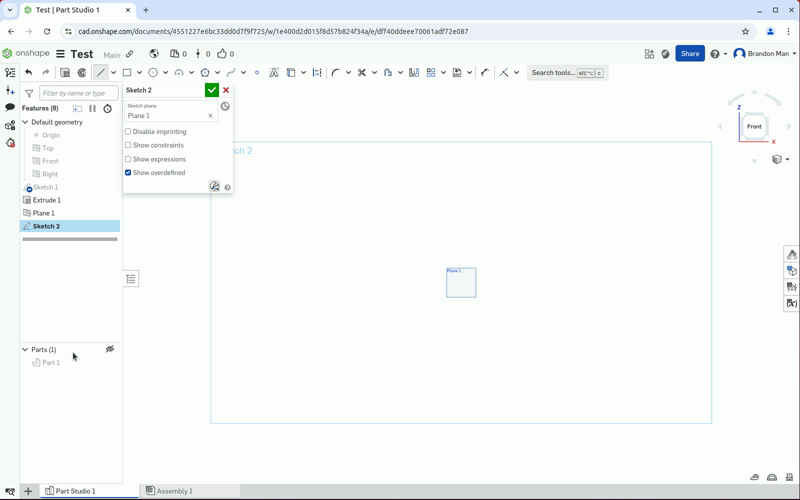
mouse_move(463, 294)
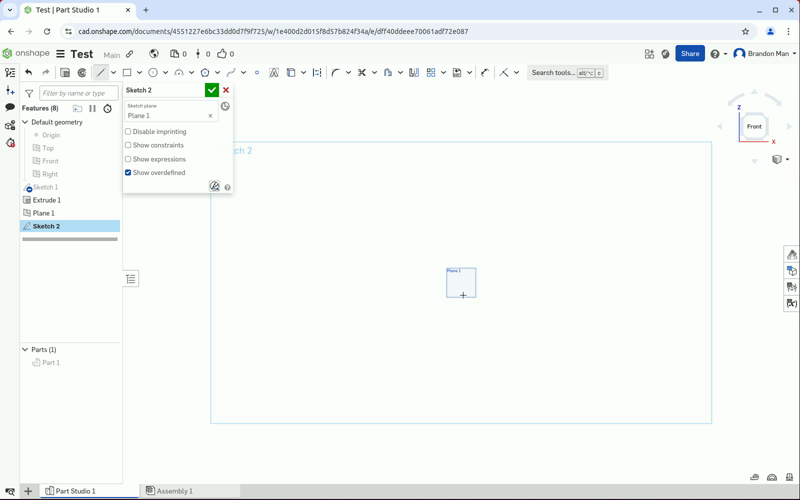
click(463, 294)
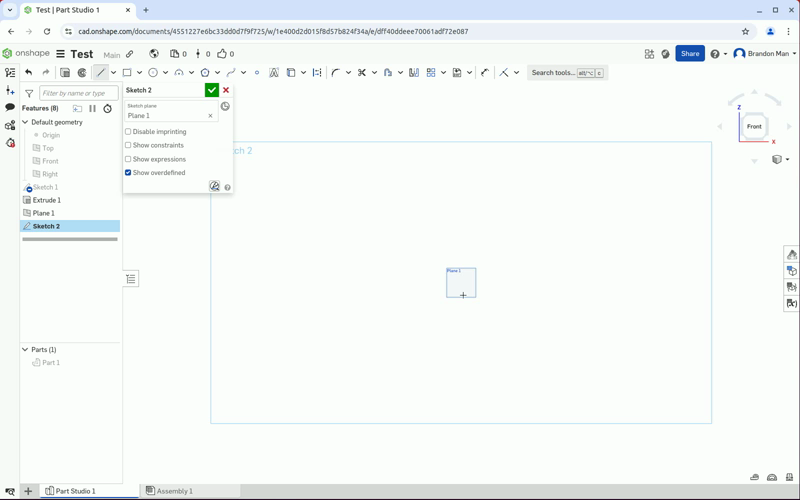
key_up(shift)
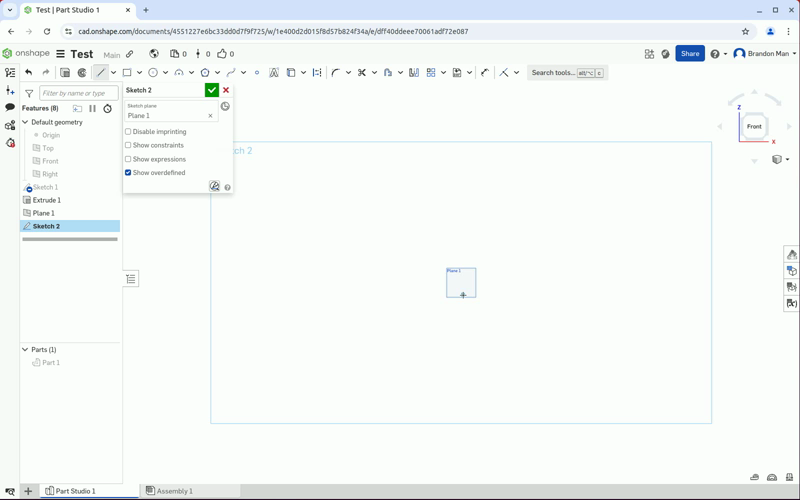
key_down(shift)
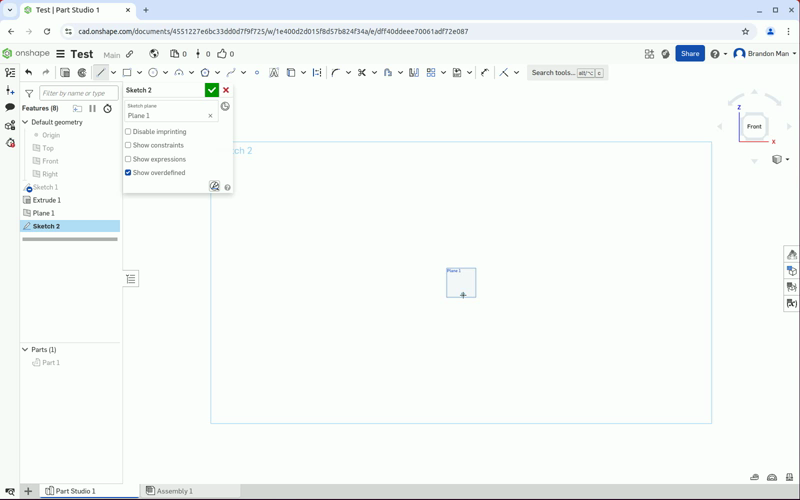
mouse_move(493, 294)
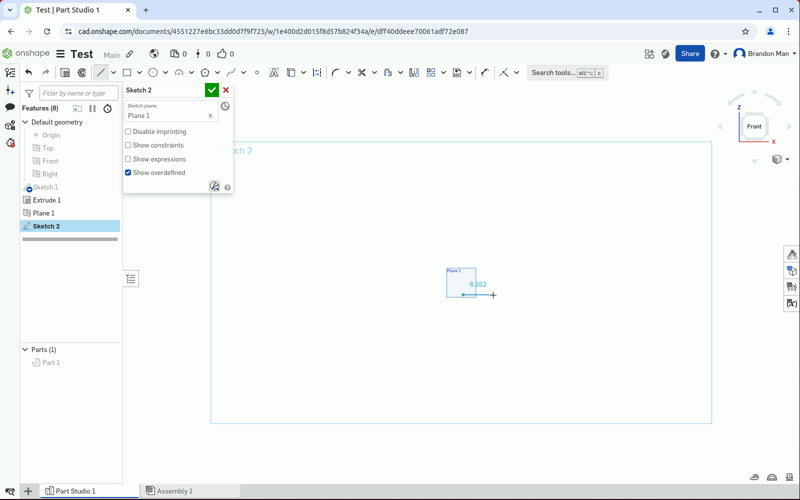
mouse_move(465, 294)
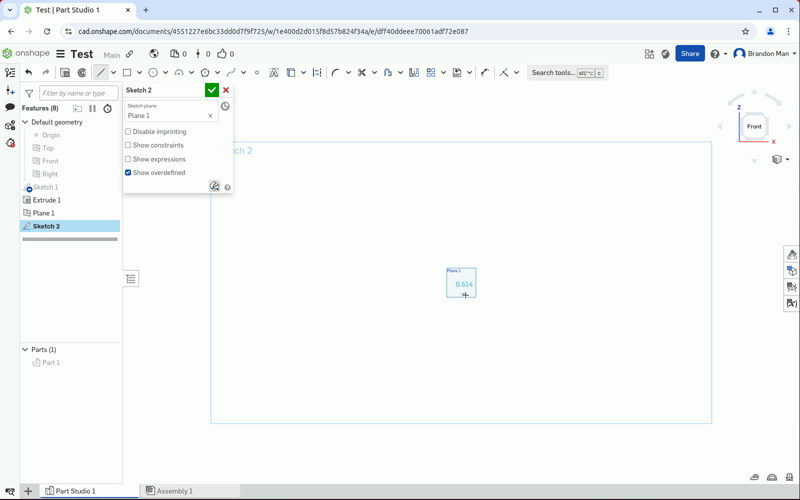
scroll(6)
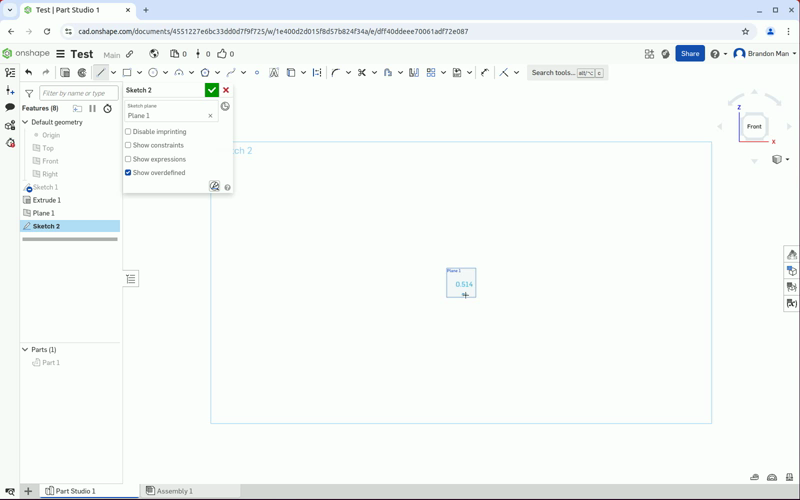
scroll(6)
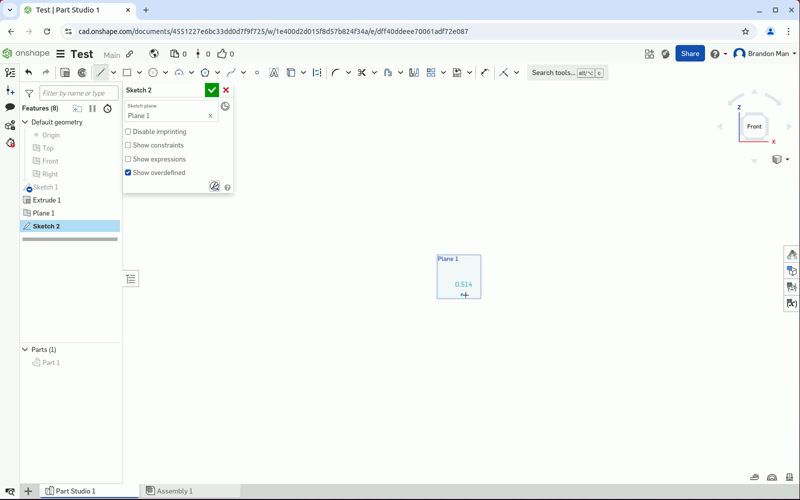
scroll(6)
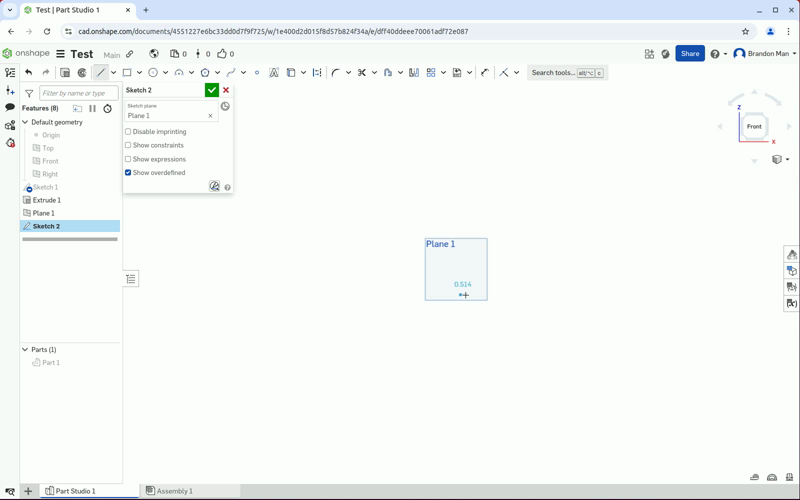
scroll(6)
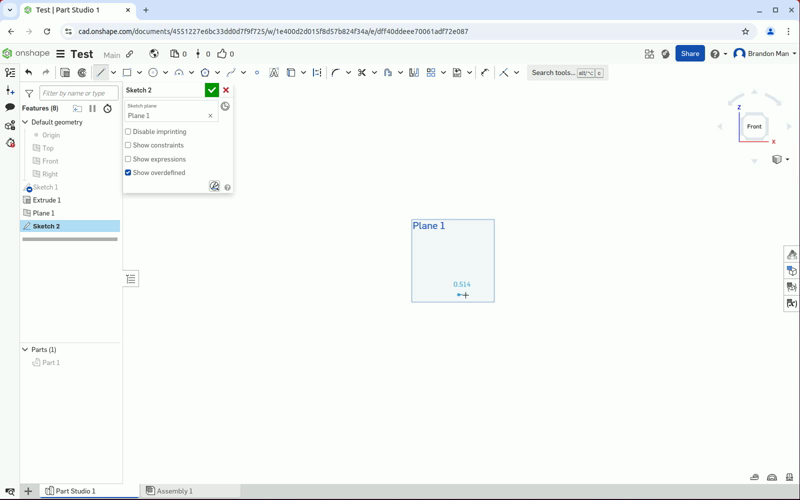
scroll(6)
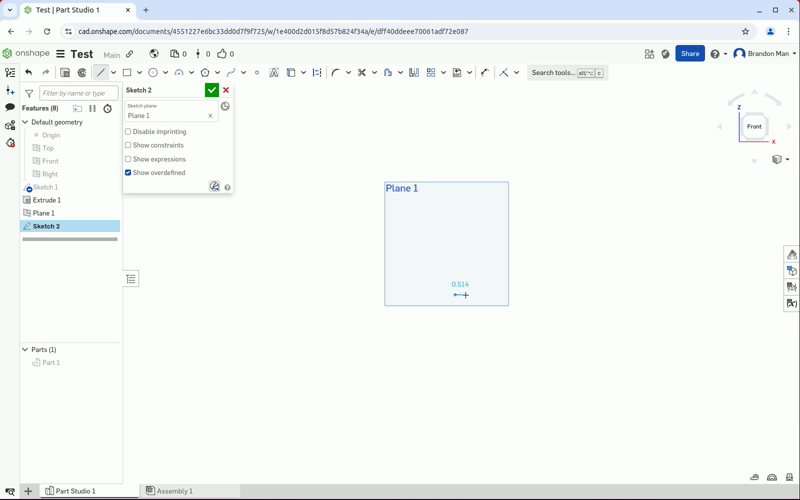
scroll(6)
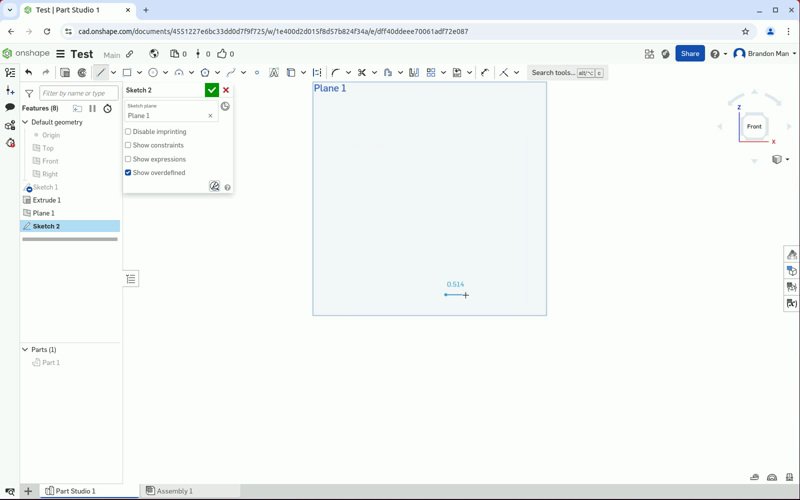
scroll(6)
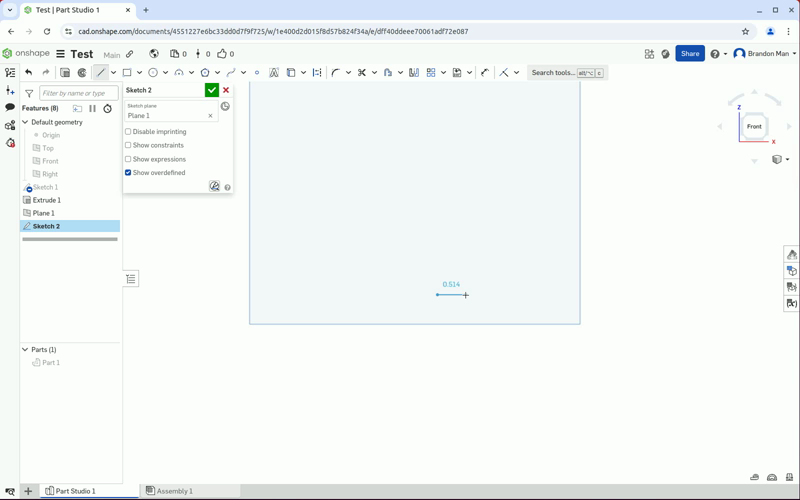
click(465, 294)
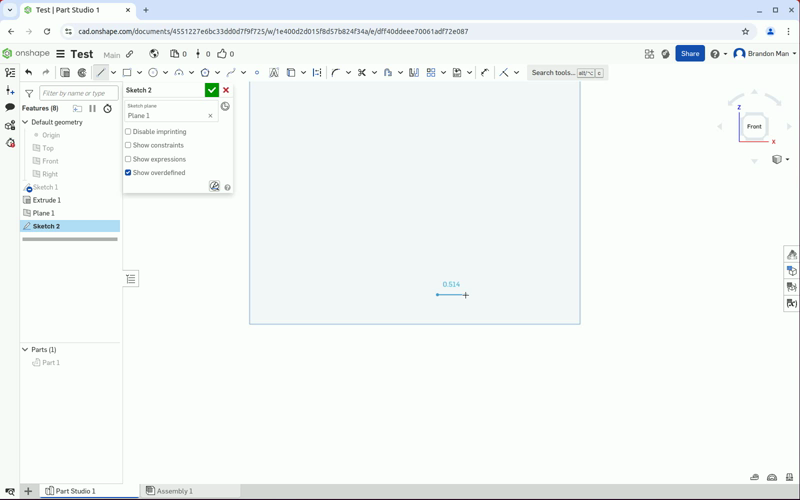
scroll(-6)
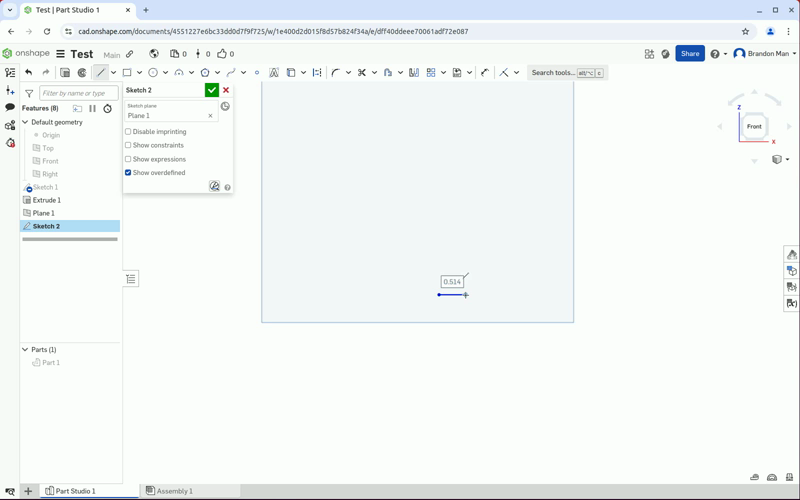
scroll(-6)
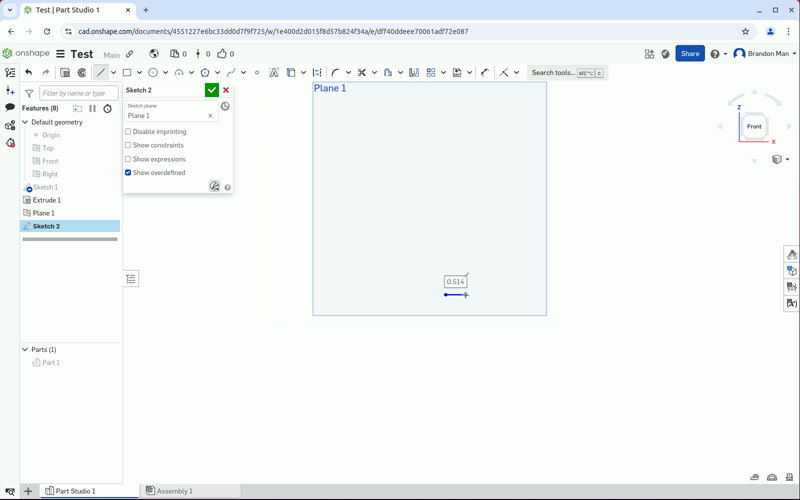
scroll(-6)
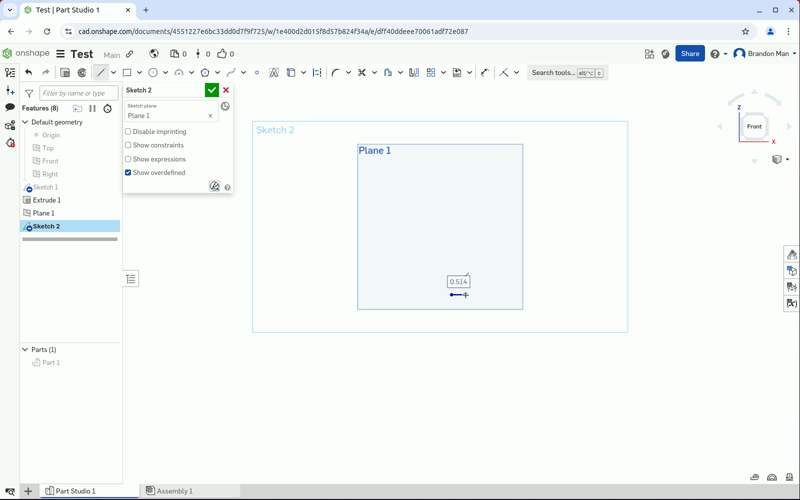
scroll(-6)
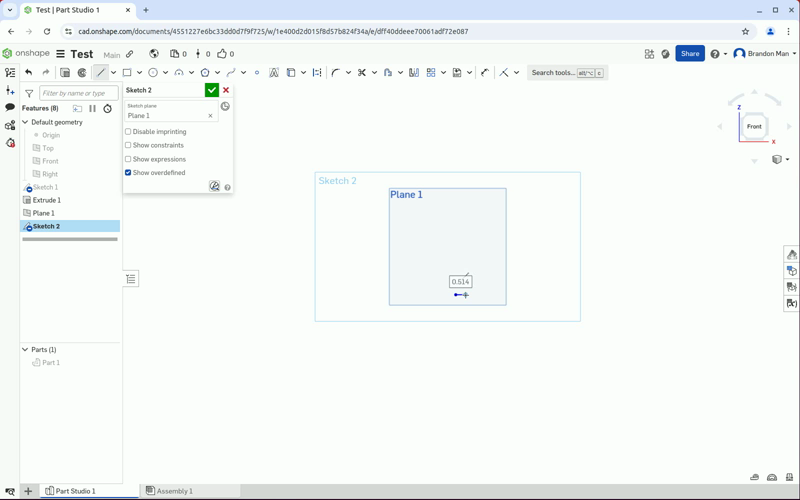
scroll(-6)
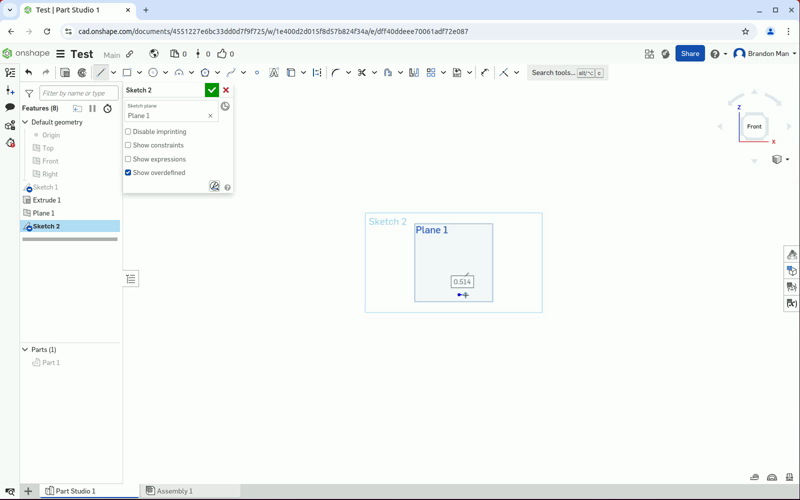
scroll(-6)
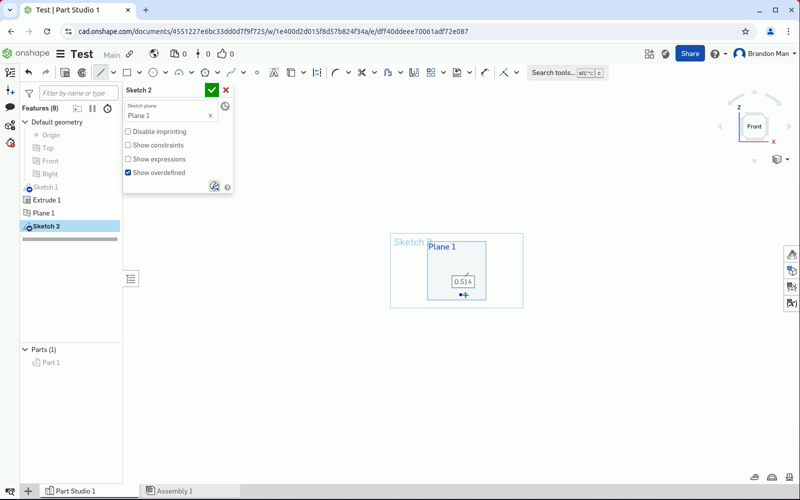
scroll(-6)
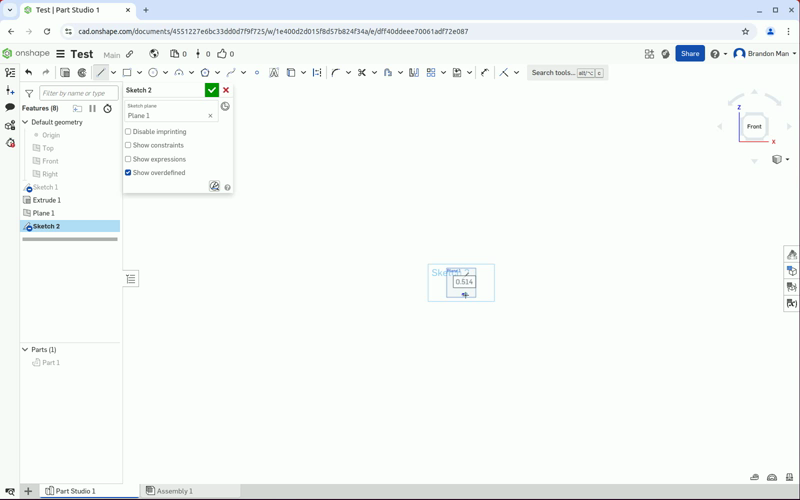
key_up(shift)
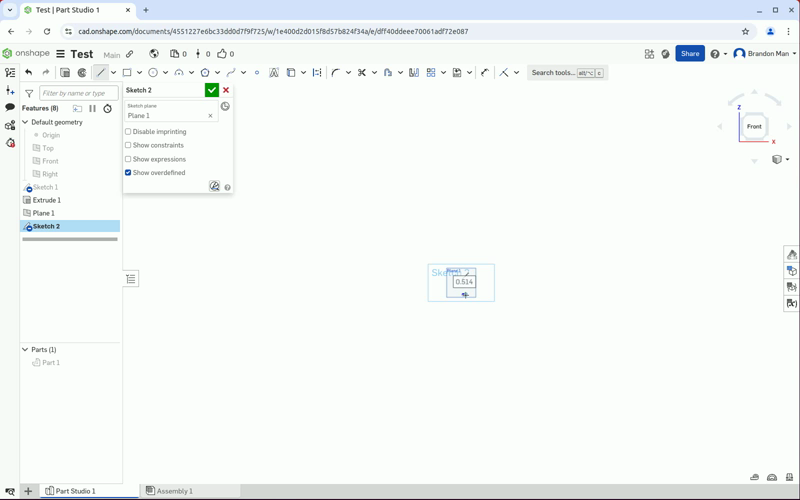
key_down(shift)
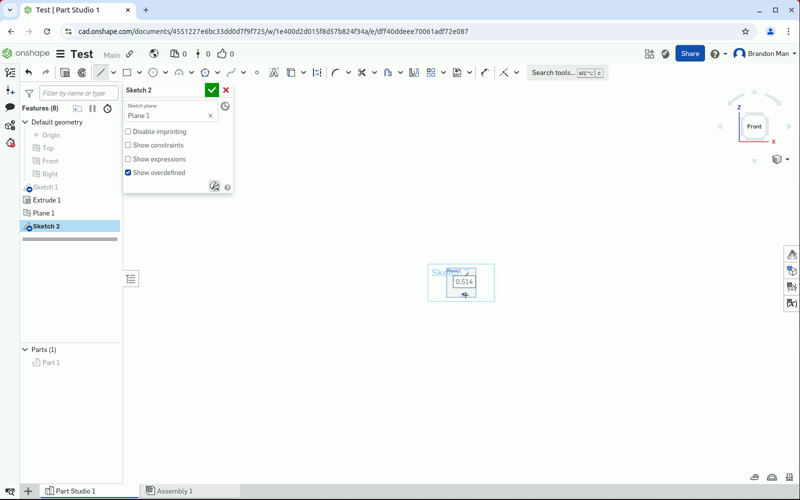
mouse_move(495, 294)
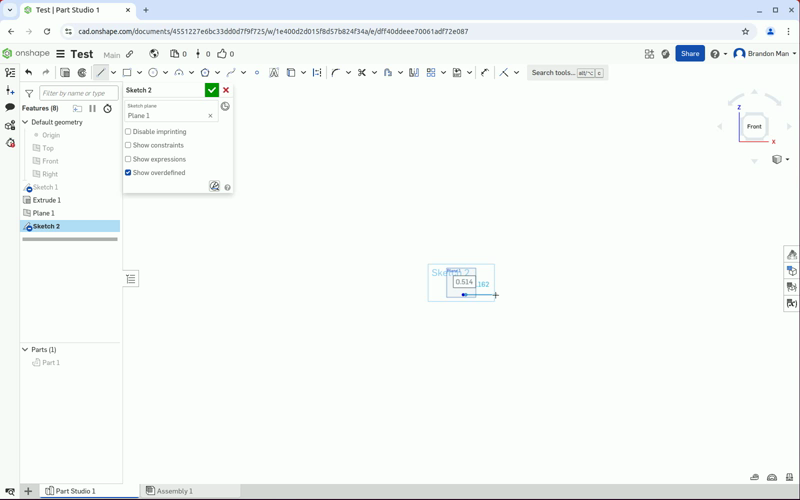
mouse_move(465, 286)
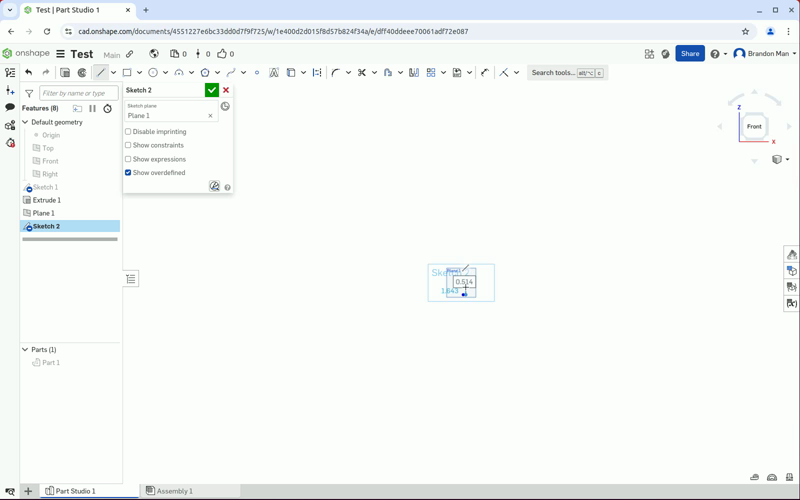
click(465, 286)
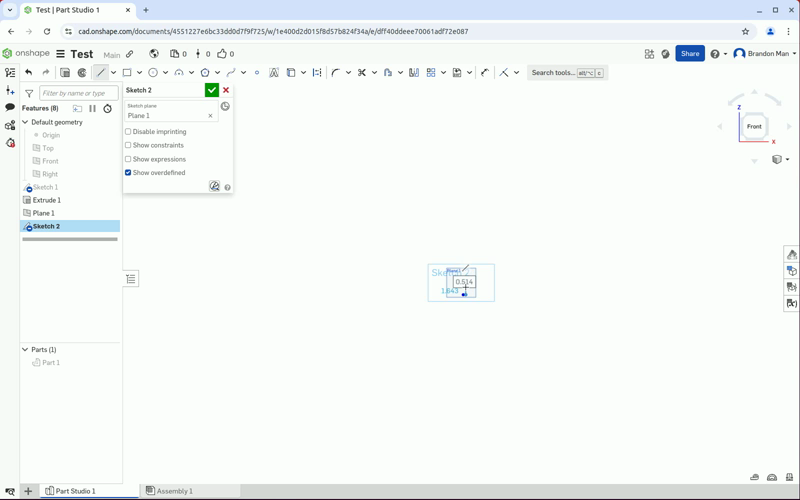
key_up(shift)
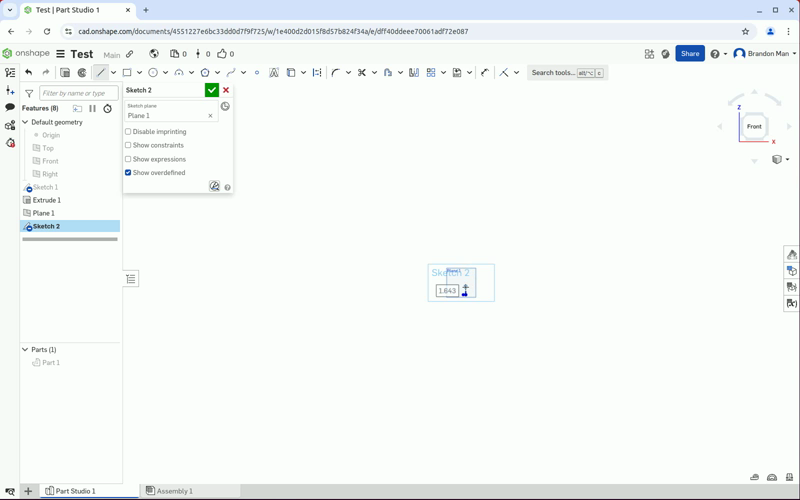
key_down(shift)
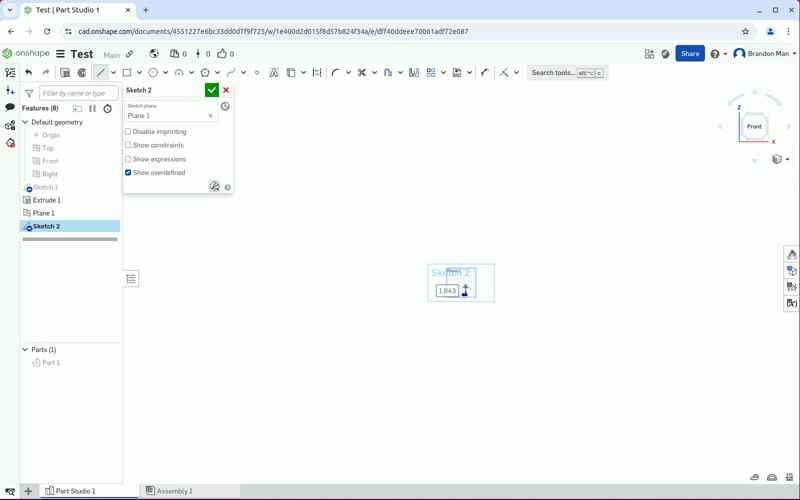
mouse_move(495, 286)
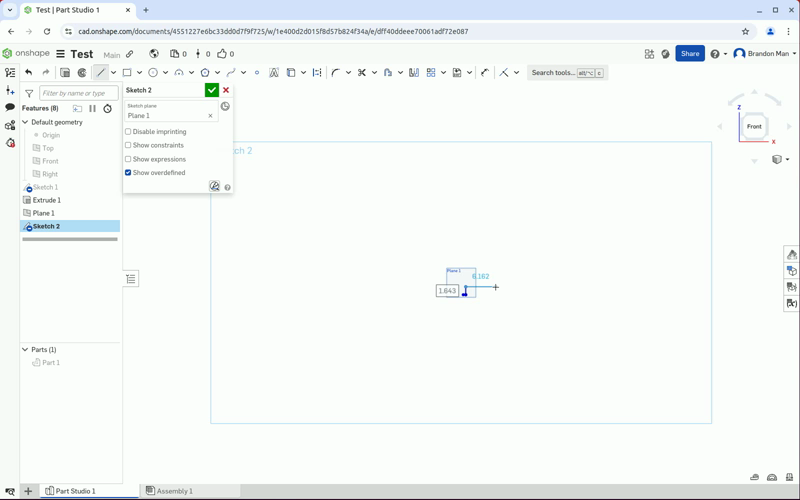
mouse_move(463, 286)
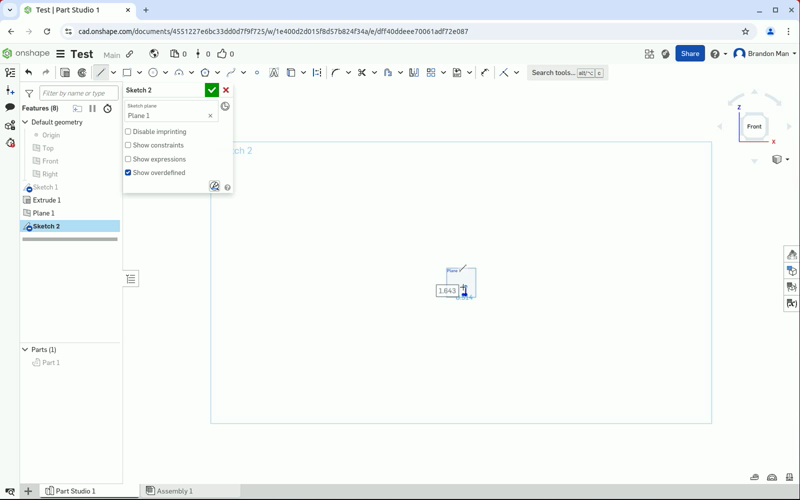
scroll(6)
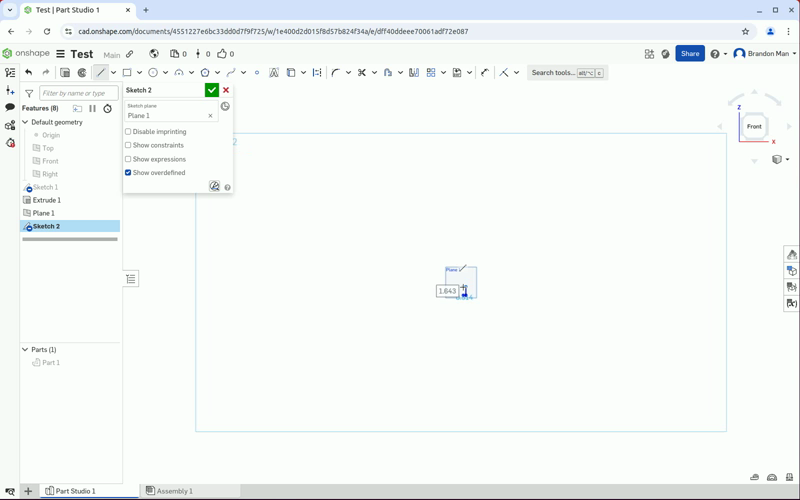
scroll(6)
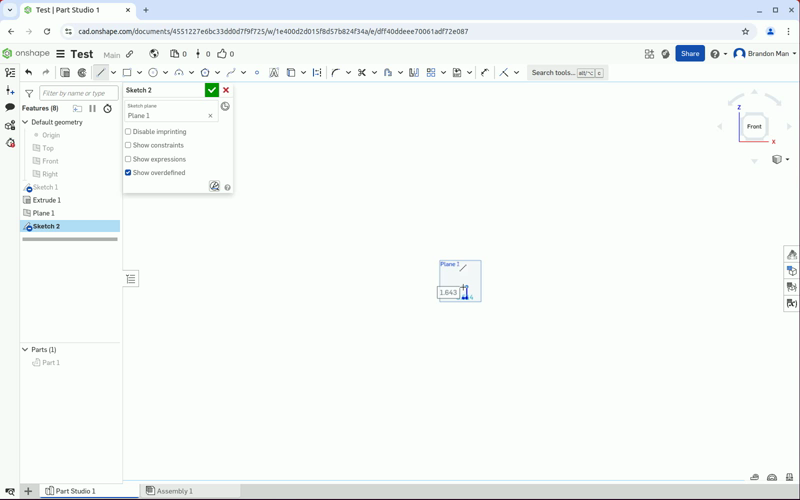
scroll(6)
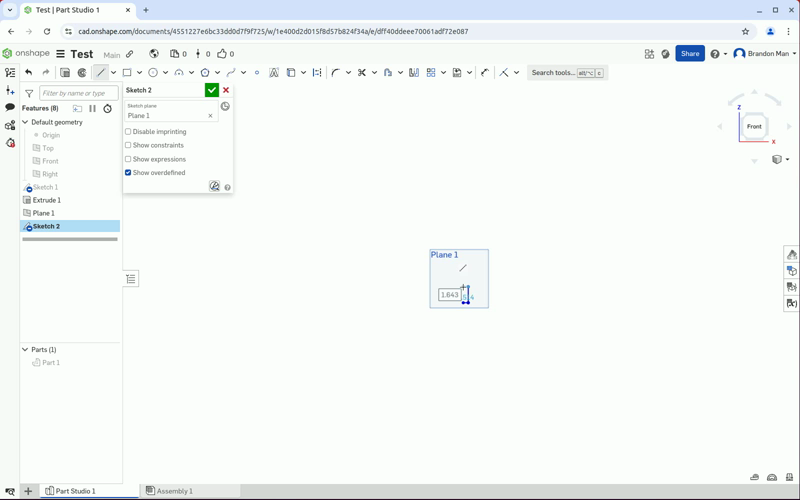
scroll(6)
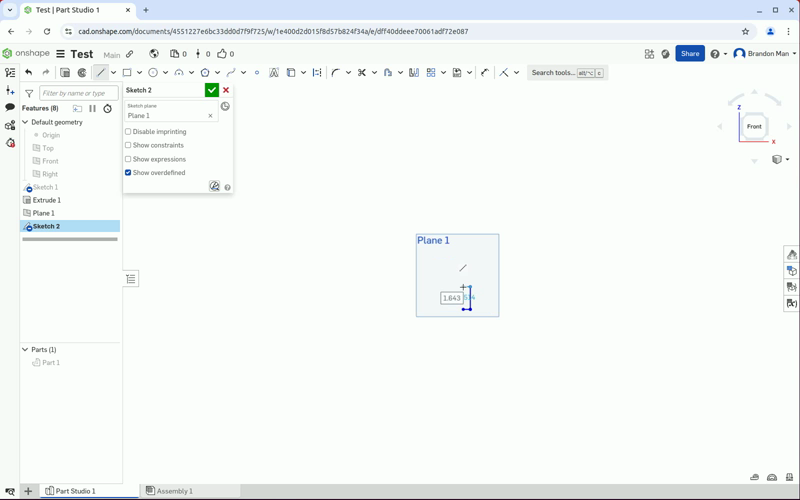
scroll(6)
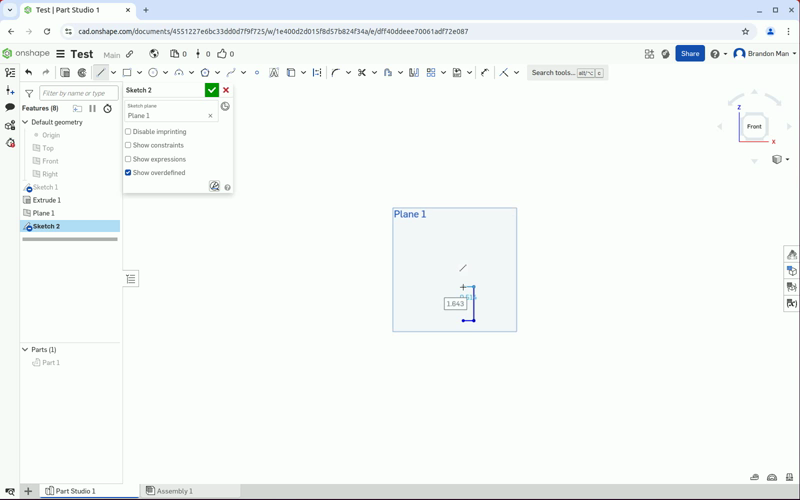
scroll(6)
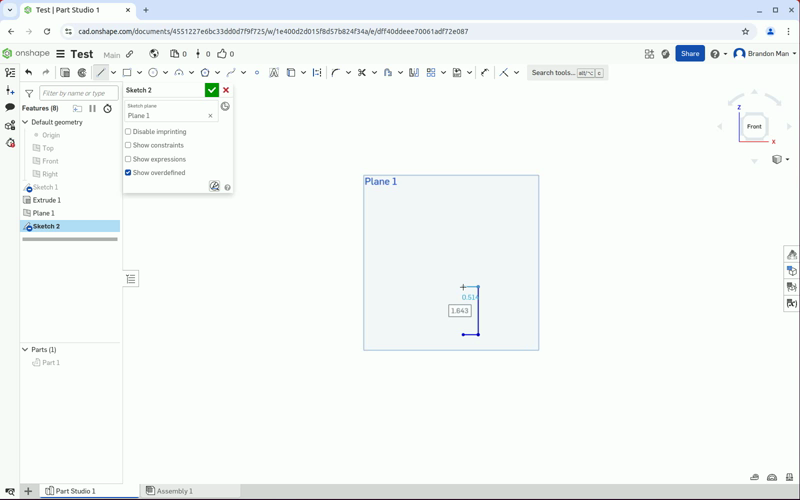
scroll(6)
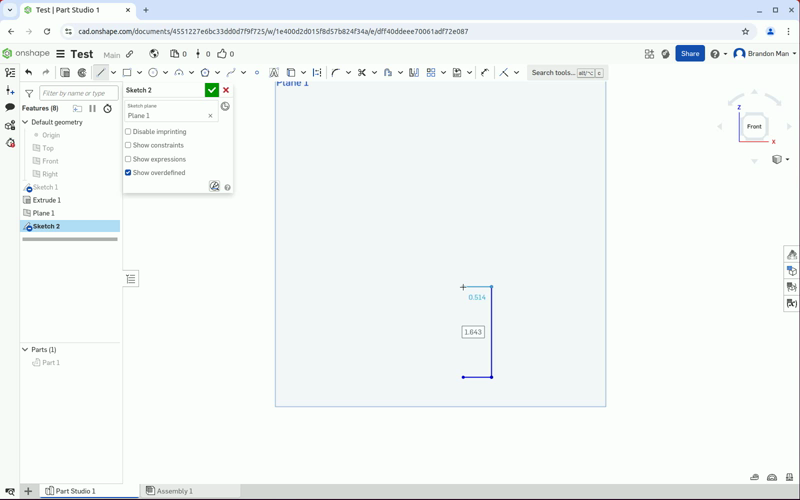
click(463, 286)
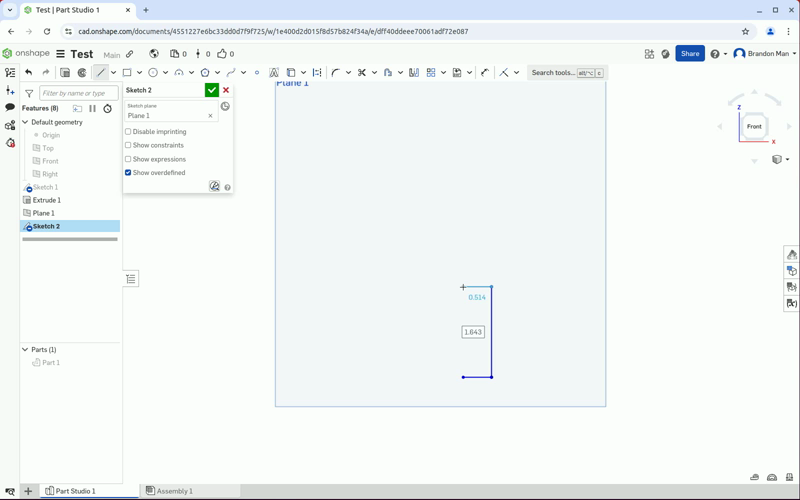
scroll(-6)
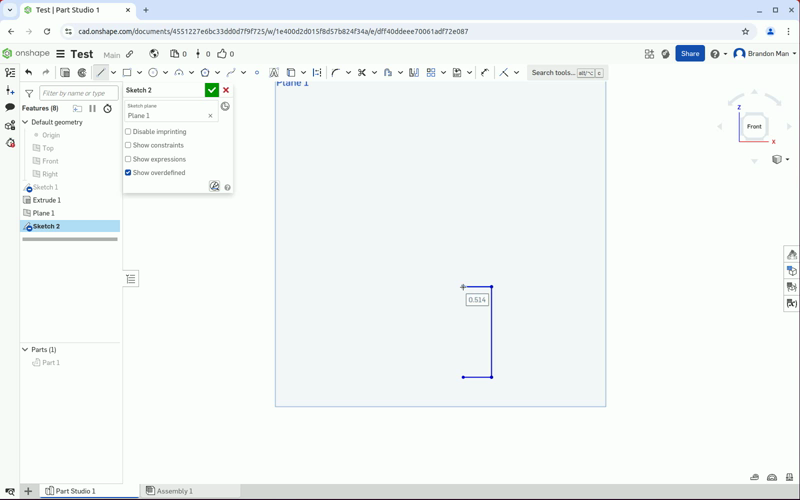
scroll(-6)
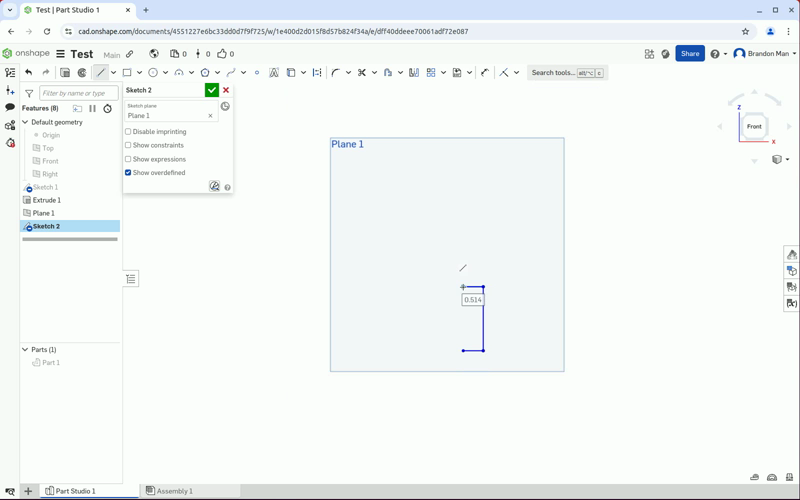
scroll(-6)
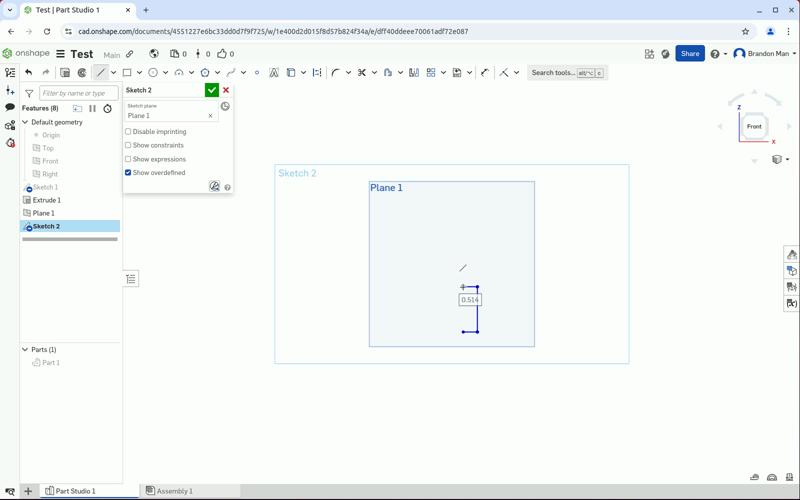
scroll(-6)
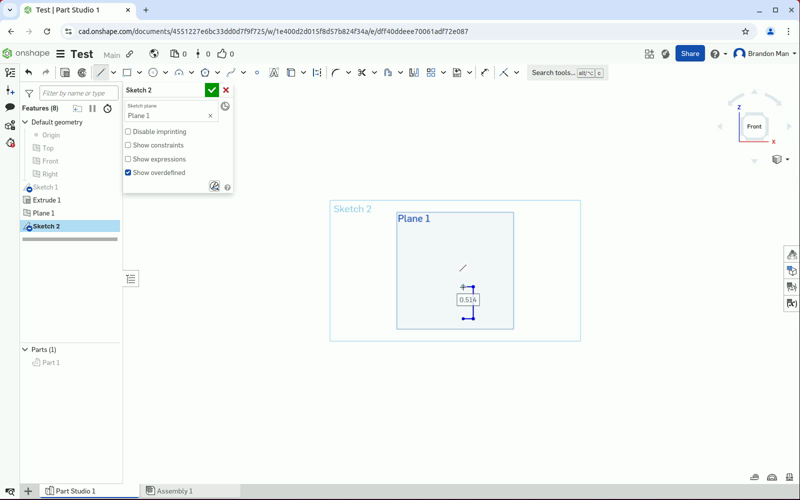
scroll(-6)
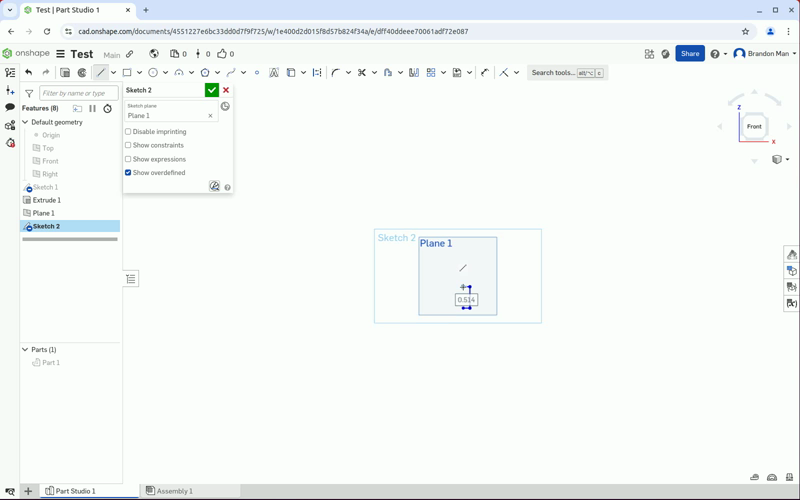
scroll(-6)
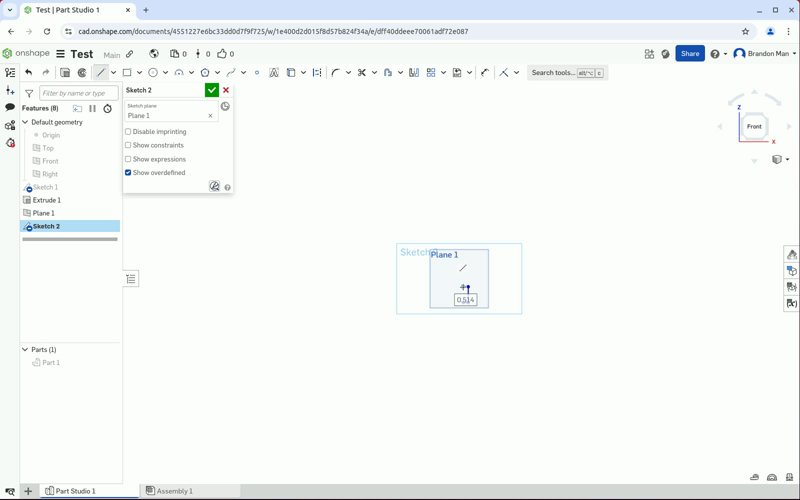
scroll(-6)
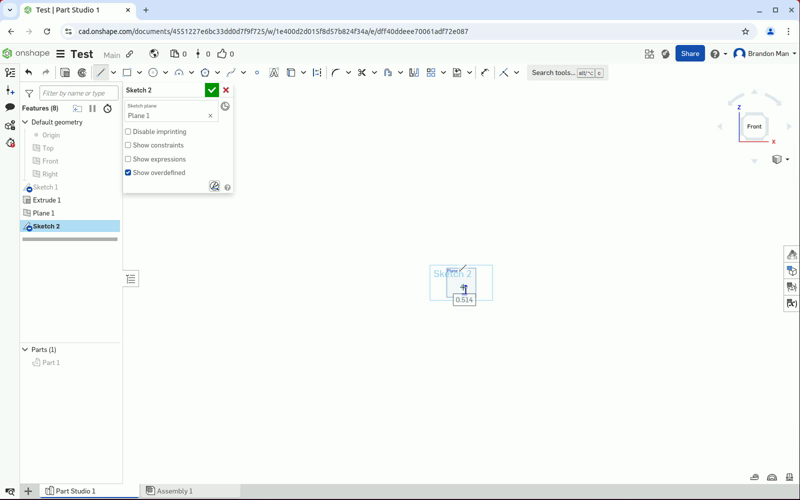
key_up(shift)
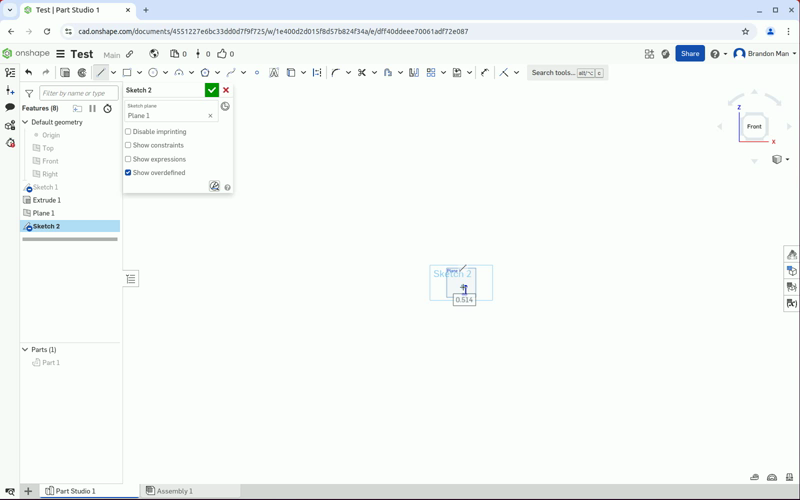
mouse_move(493, 286)
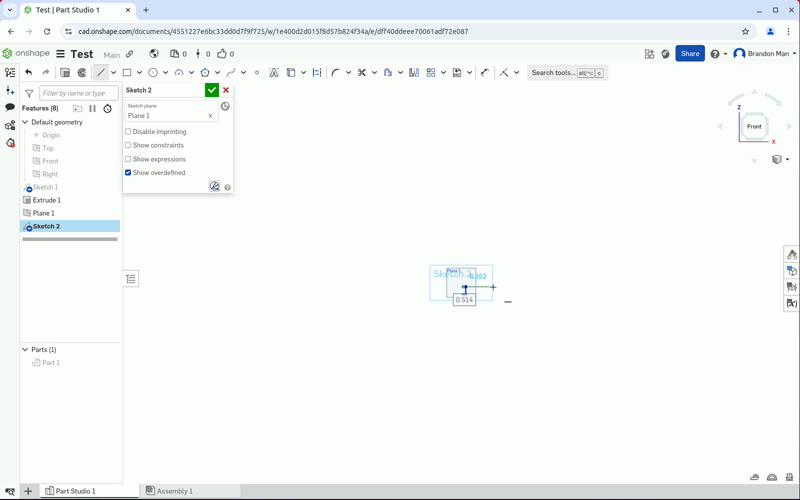
key_down(shift)
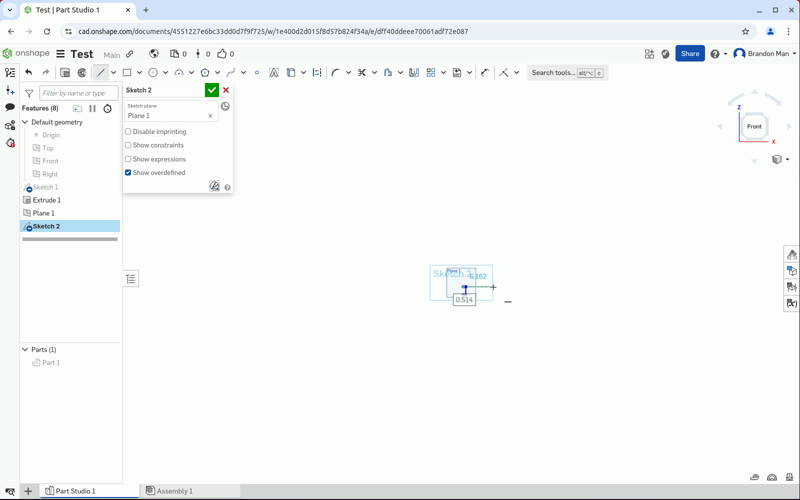
mouse_move(463, 294)
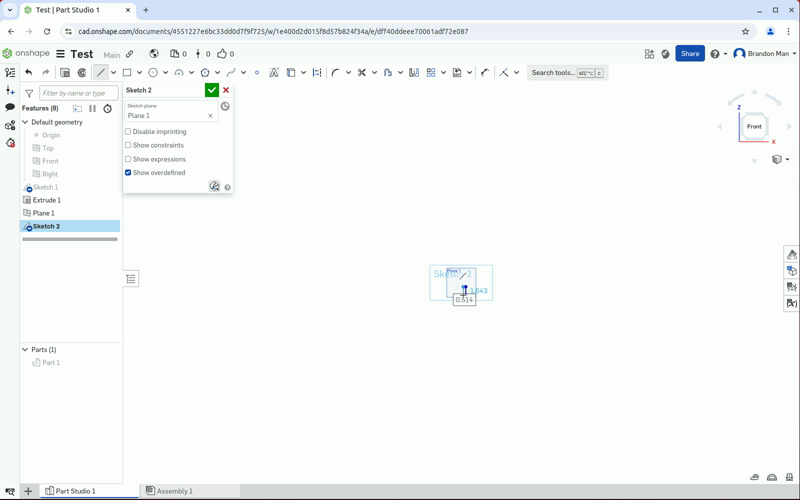
scroll(6)
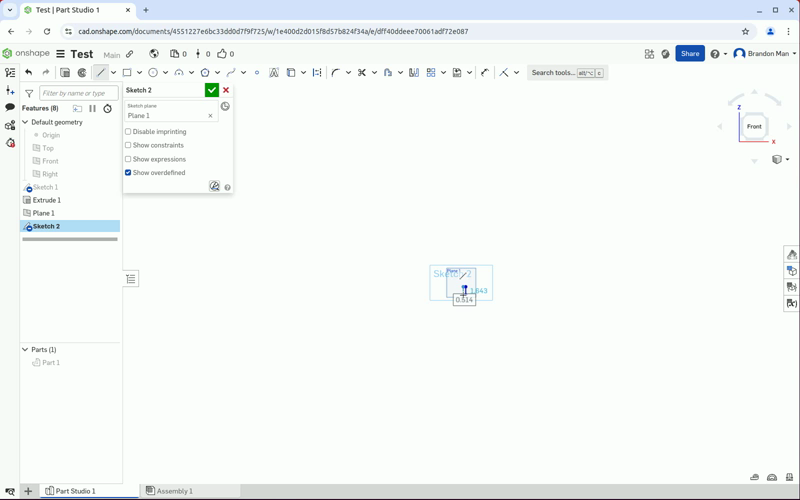
scroll(6)
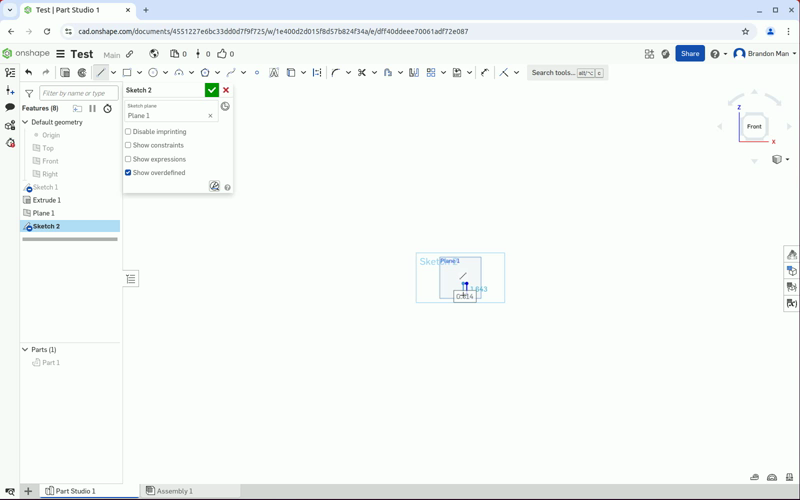
scroll(6)
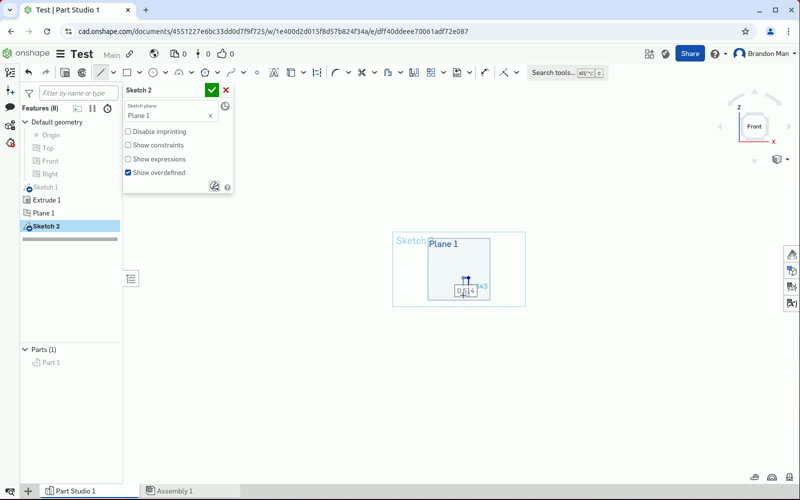
scroll(6)
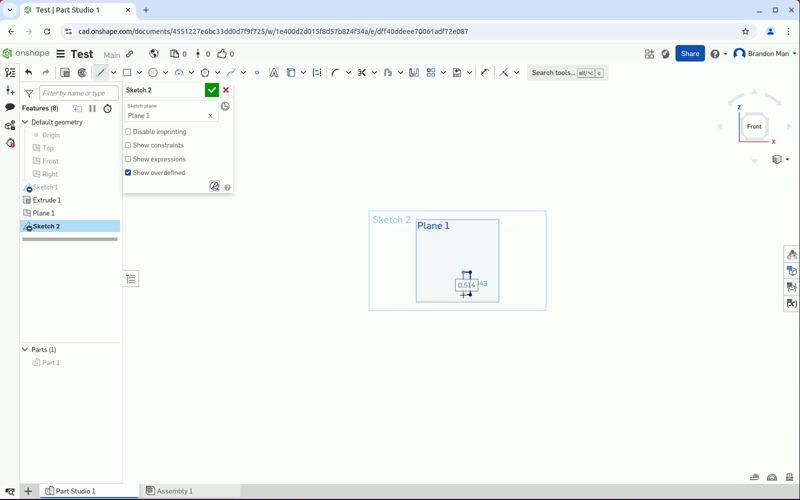
scroll(6)
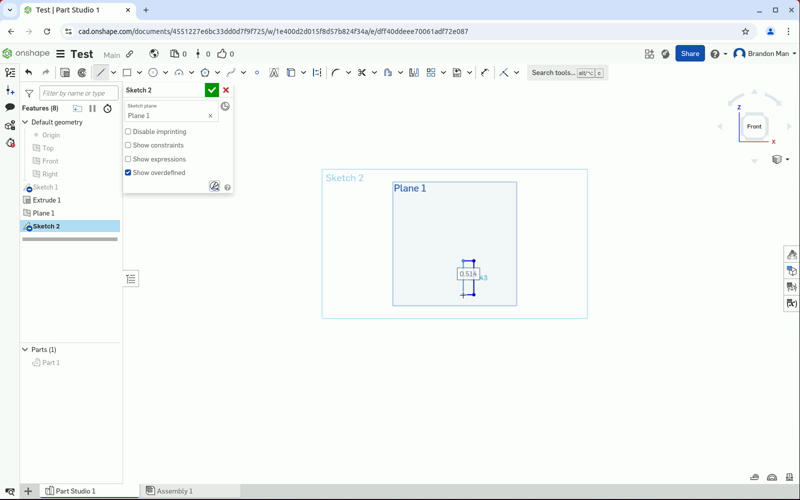
scroll(6)
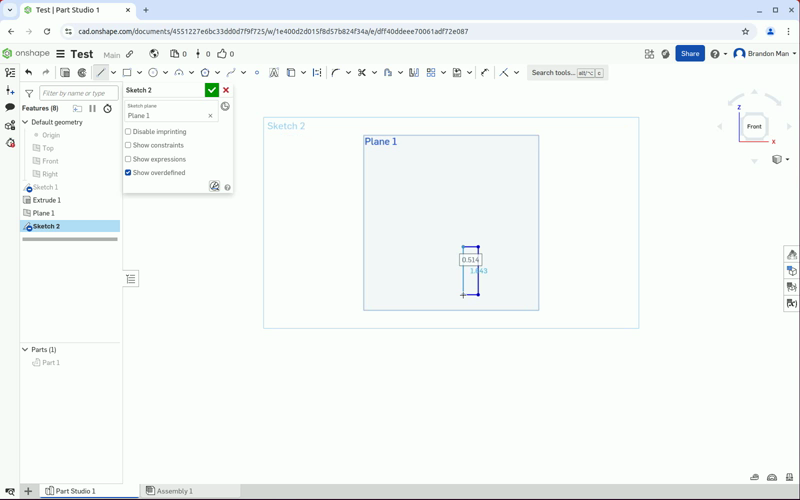
scroll(6)
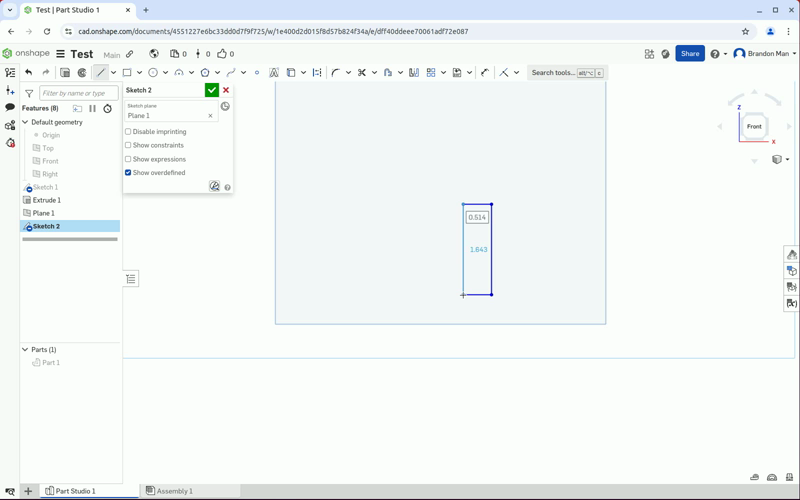
key_up(shift)
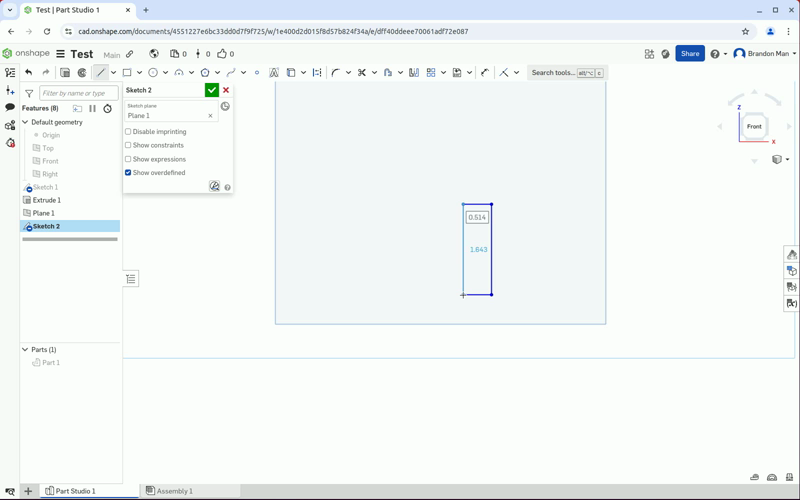
click(463, 294)
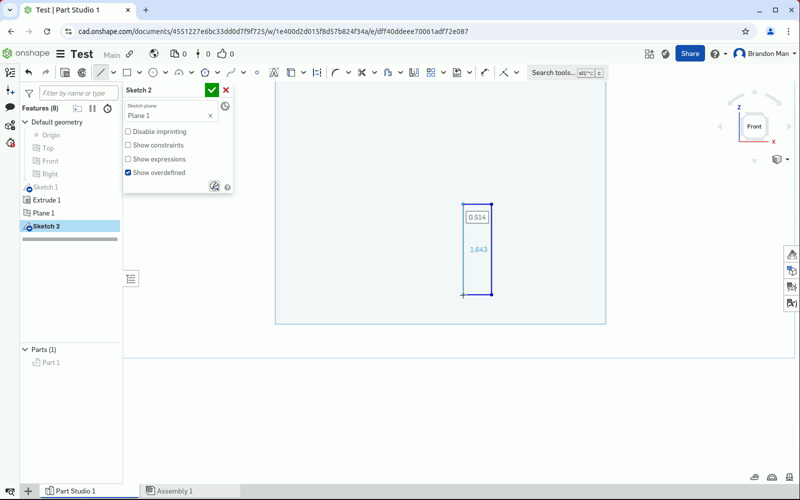
scroll(-6)
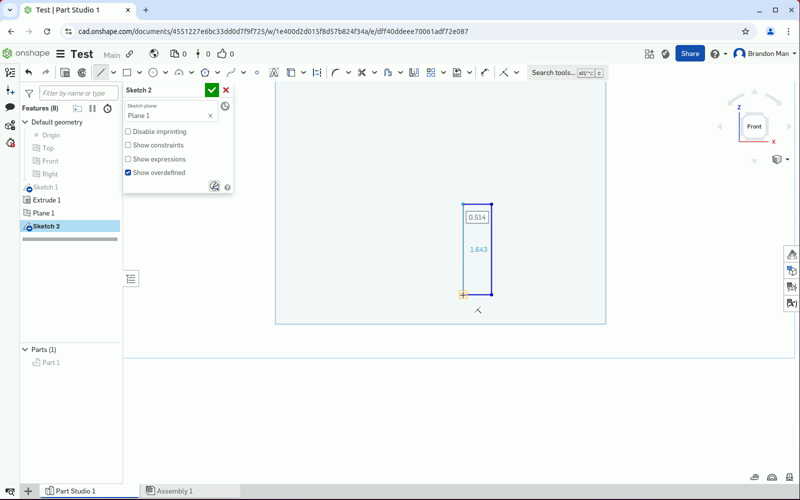
scroll(-6)
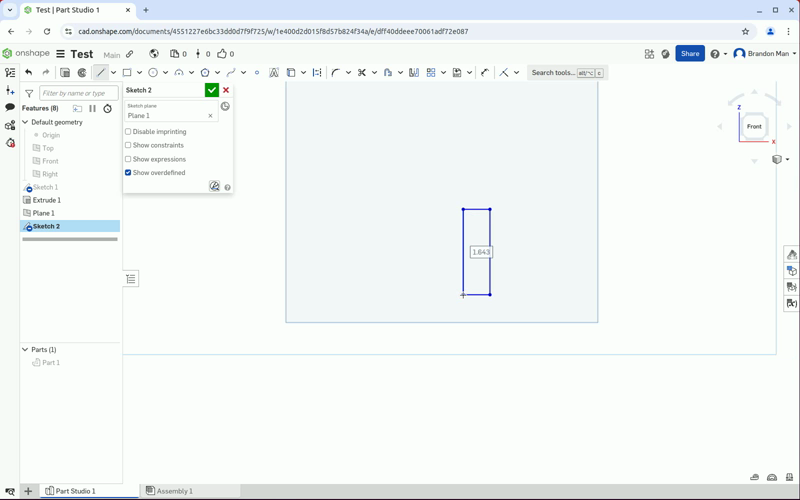
scroll(-6)
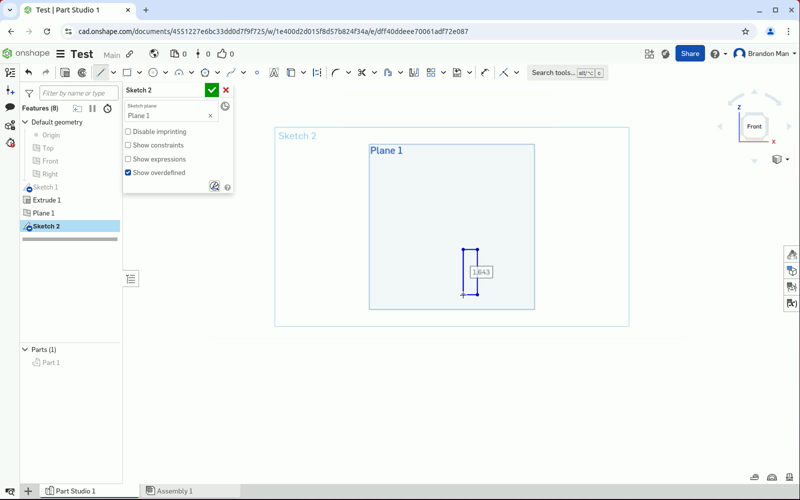
scroll(-6)
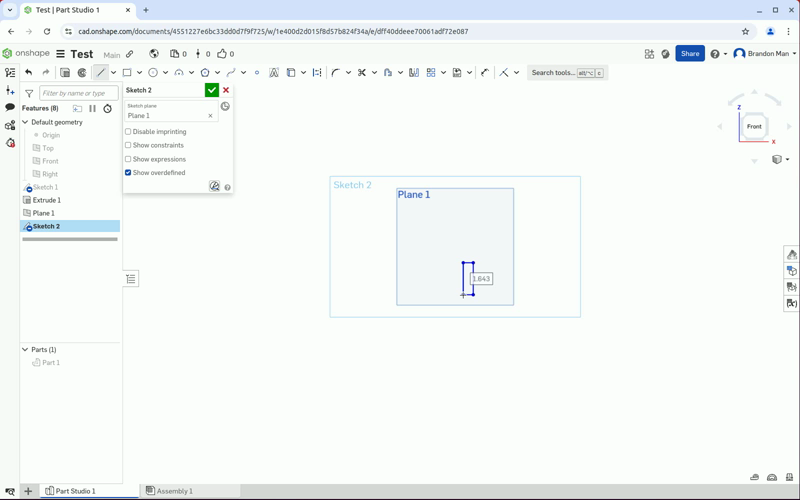
scroll(-6)
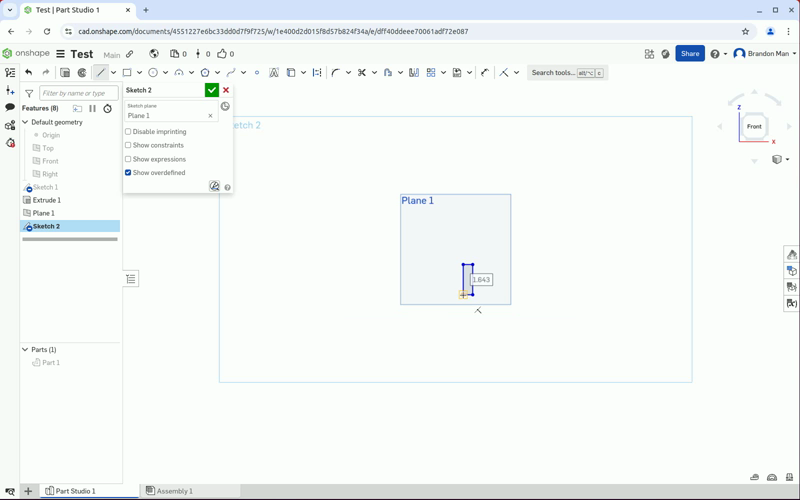
scroll(-6)
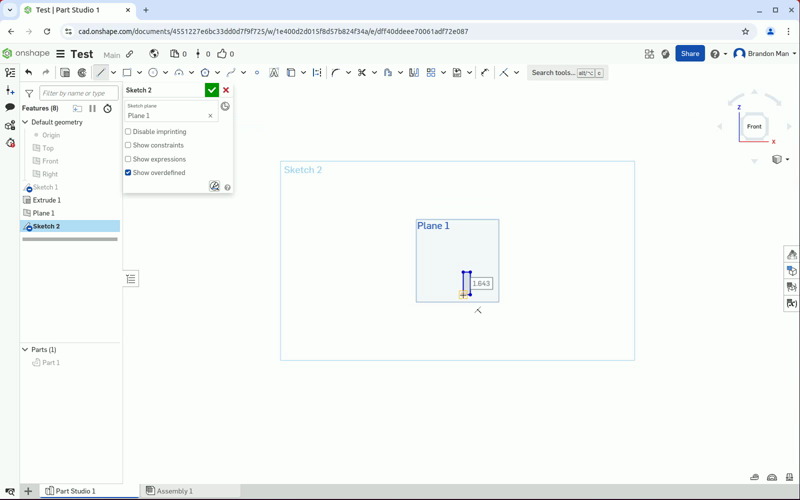
scroll(-6)
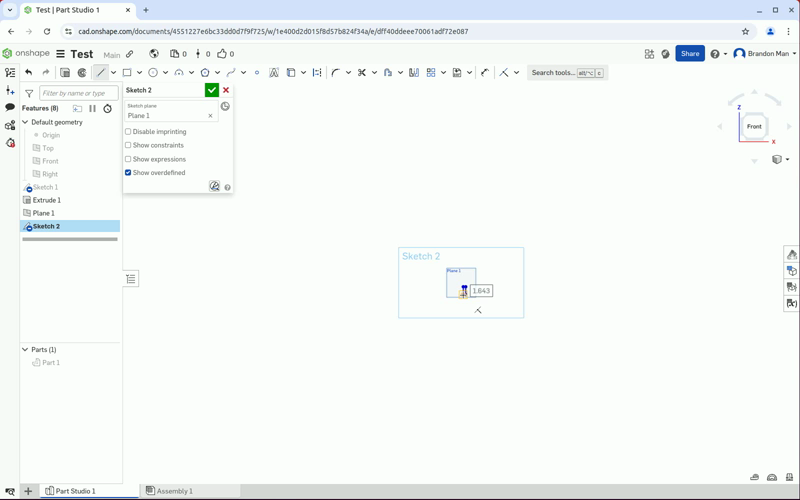
key(esc)
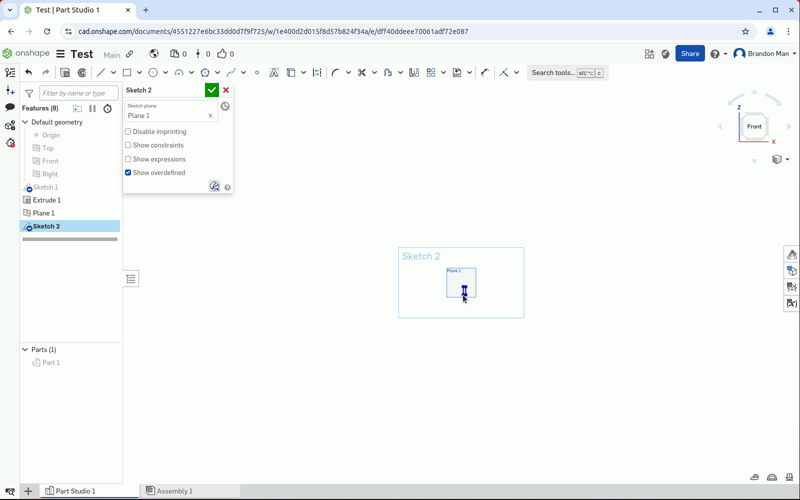
mouse_move(465, 290)
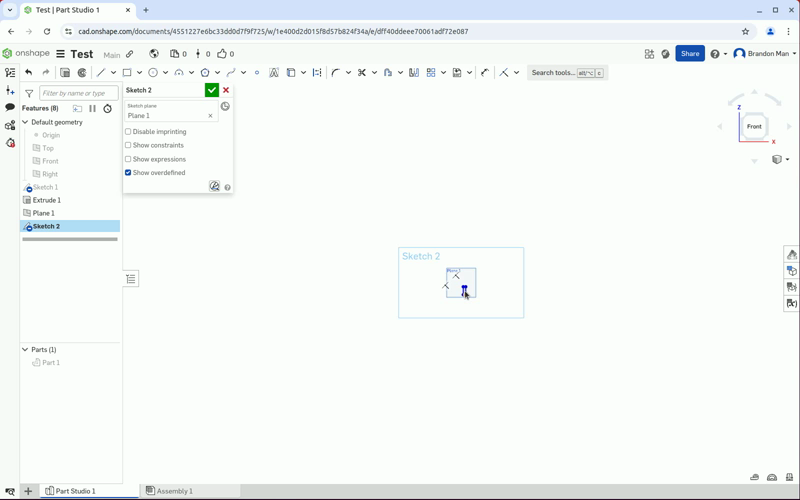
scroll(6)
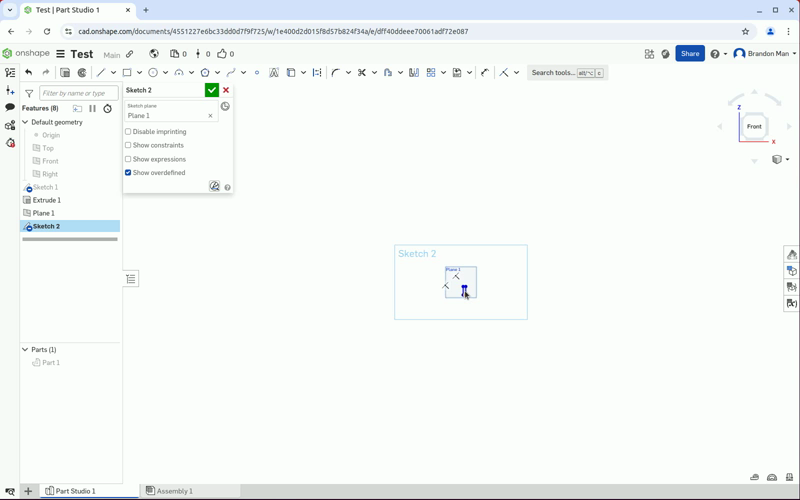
scroll(6)
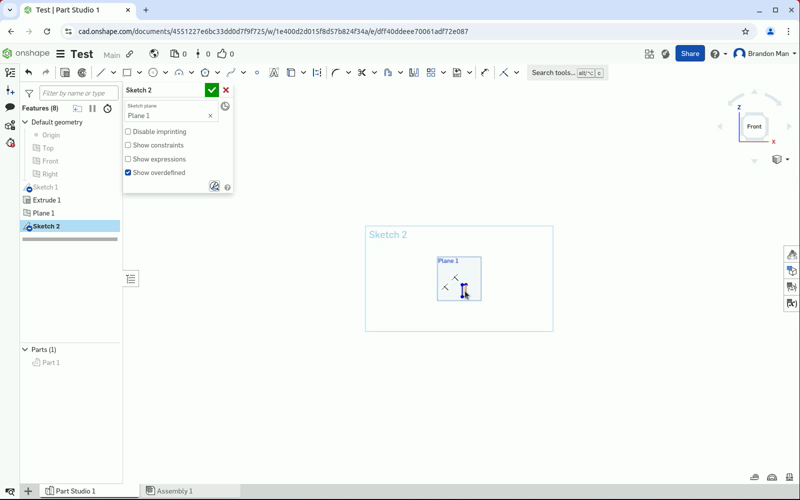
scroll(6)
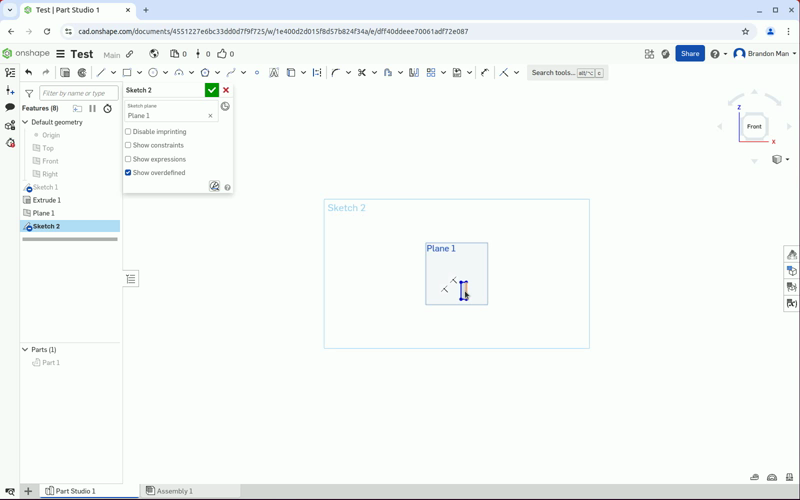
scroll(6)
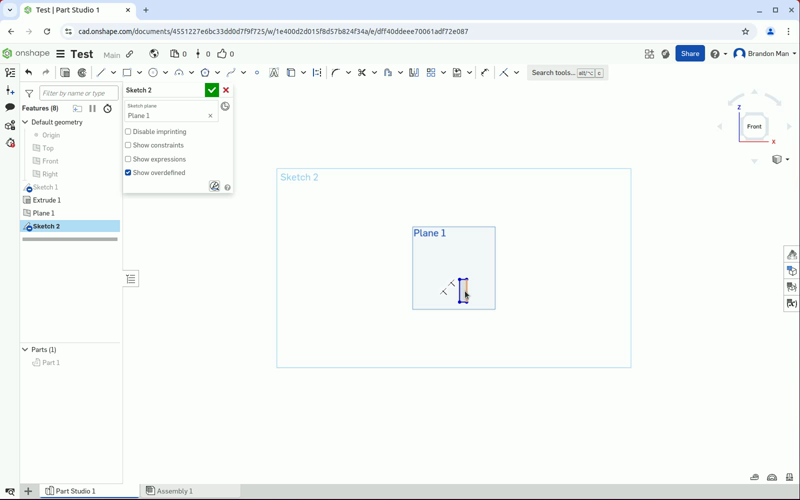
scroll(6)
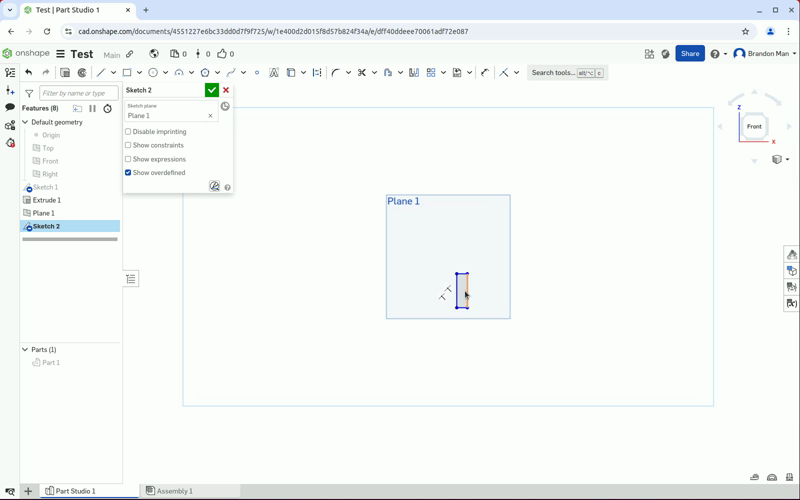
scroll(6)
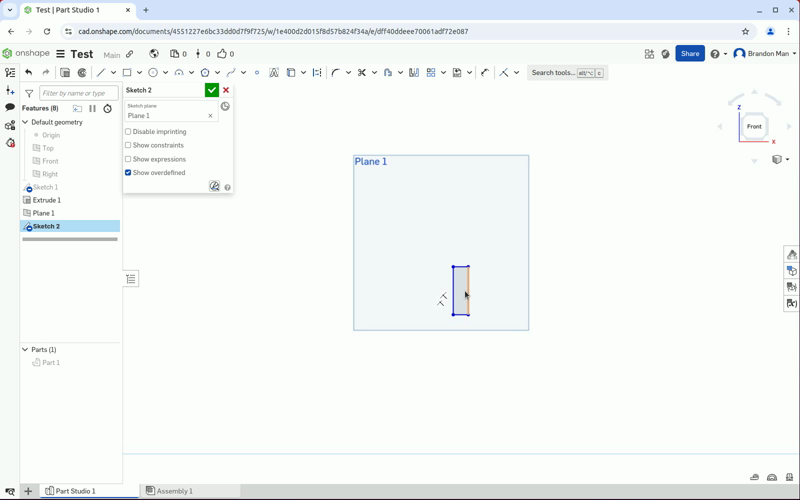
scroll(6)
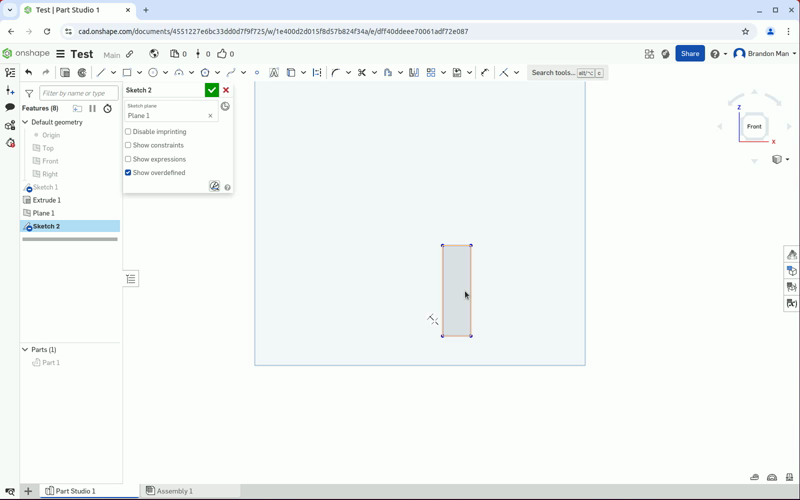
click(465, 290)
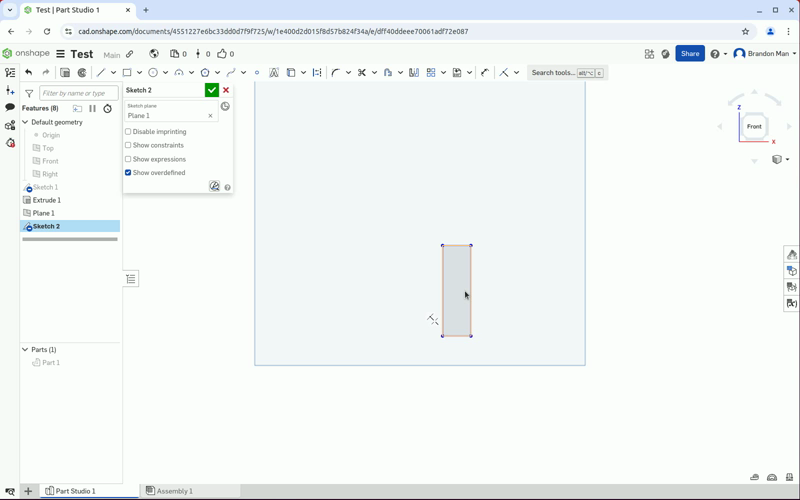
scroll(-6)
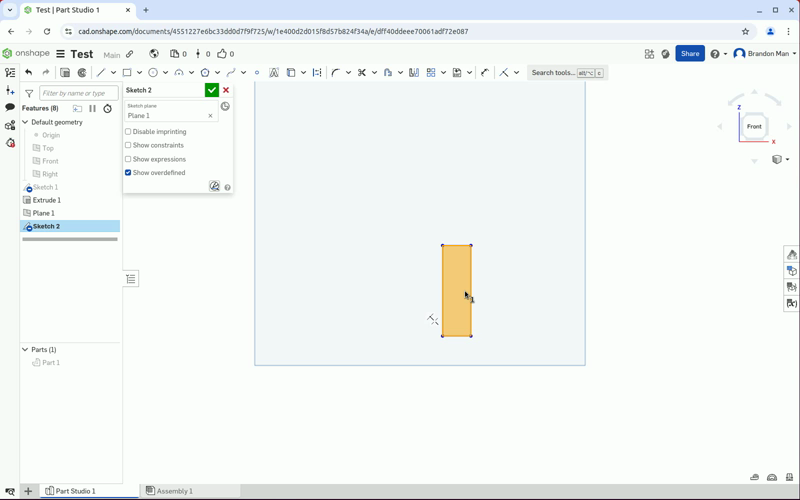
scroll(-6)
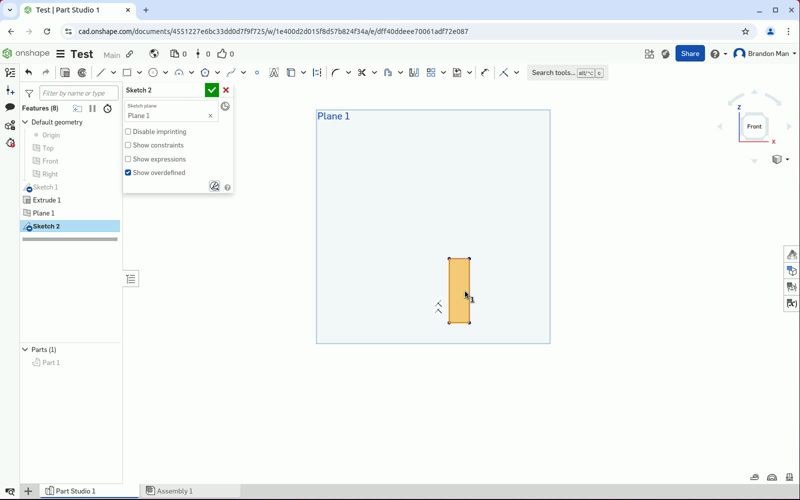
scroll(-6)
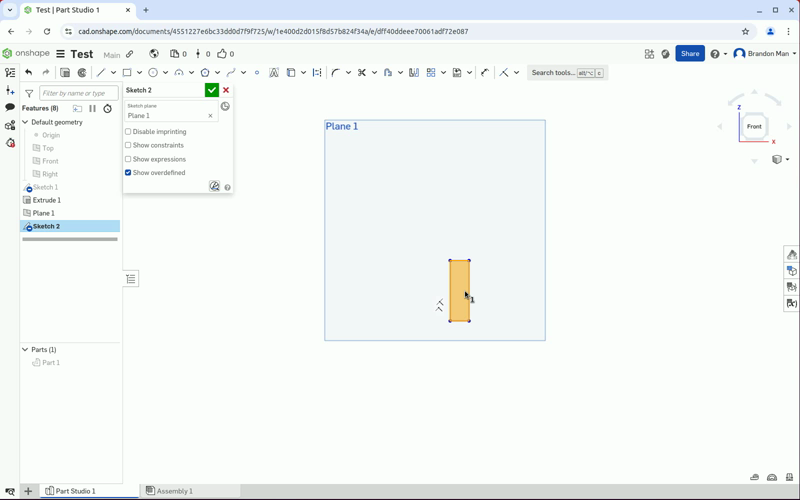
scroll(-6)
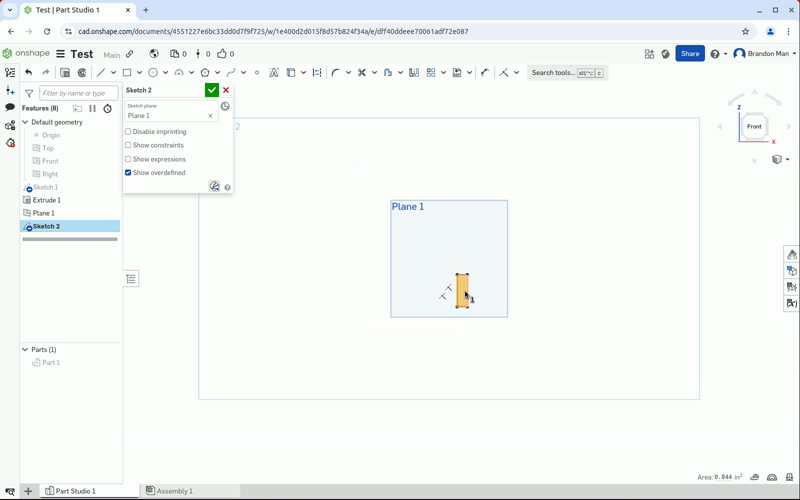
scroll(-6)
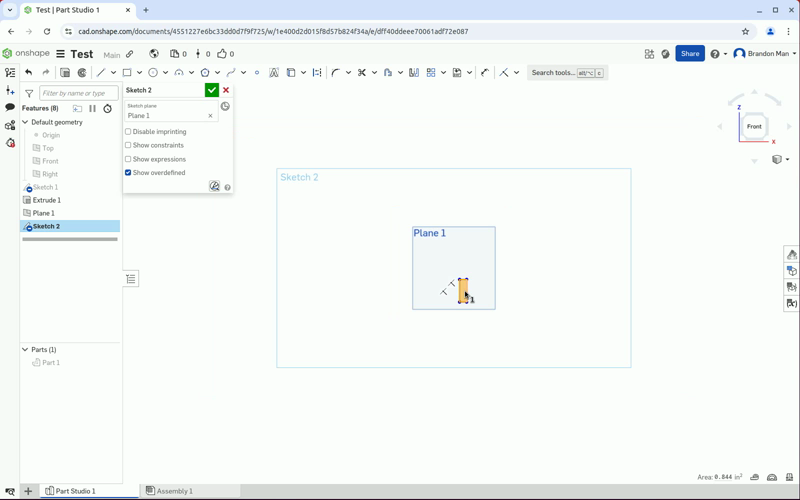
scroll(-6)
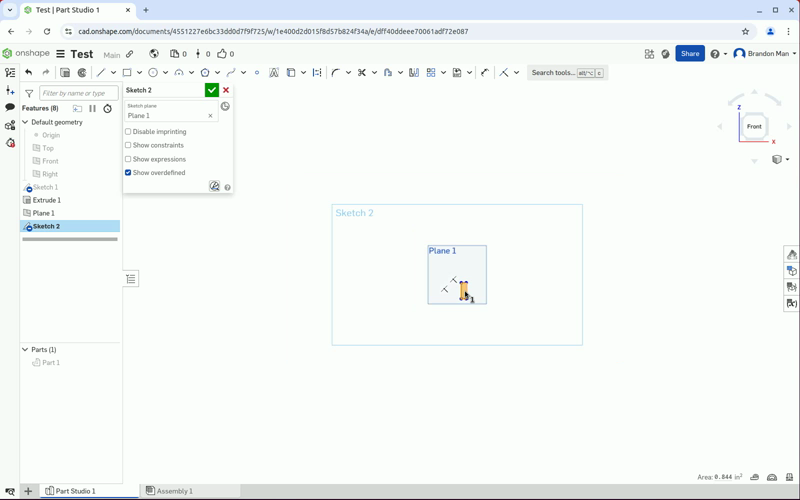
scroll(-6)
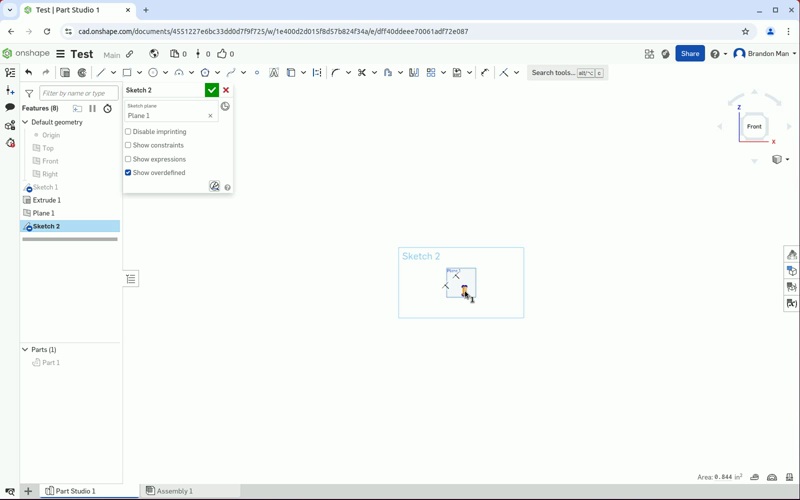
mouse_move(73, 352)
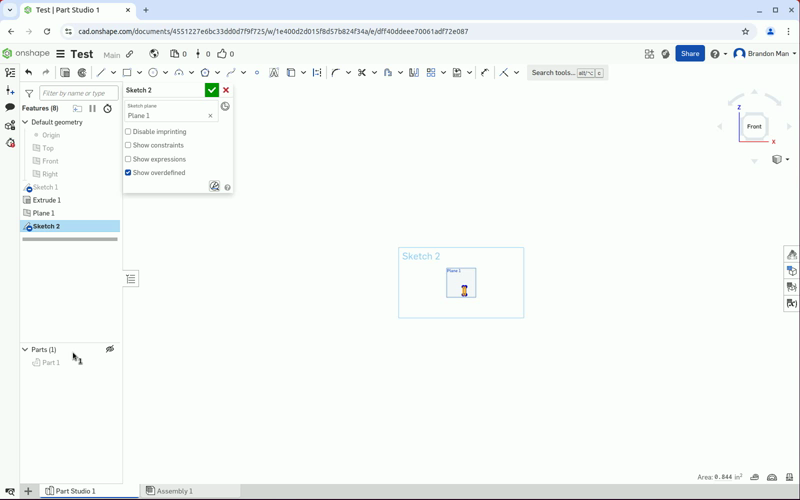
key(shift+y)
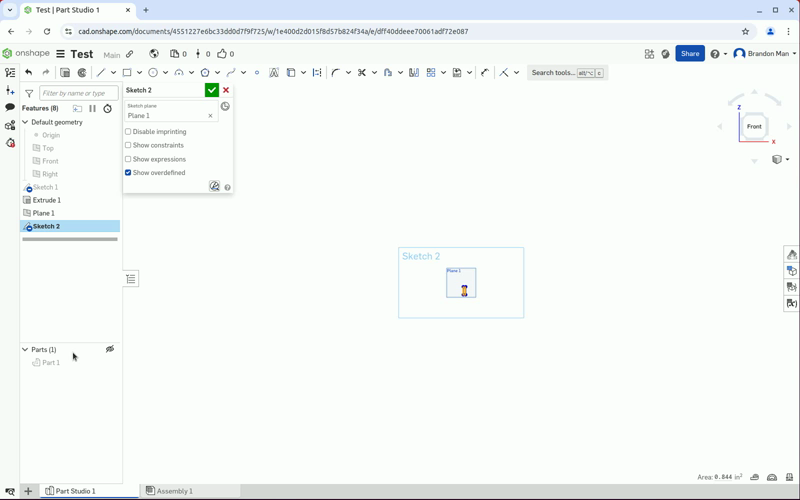
key(shift+e)
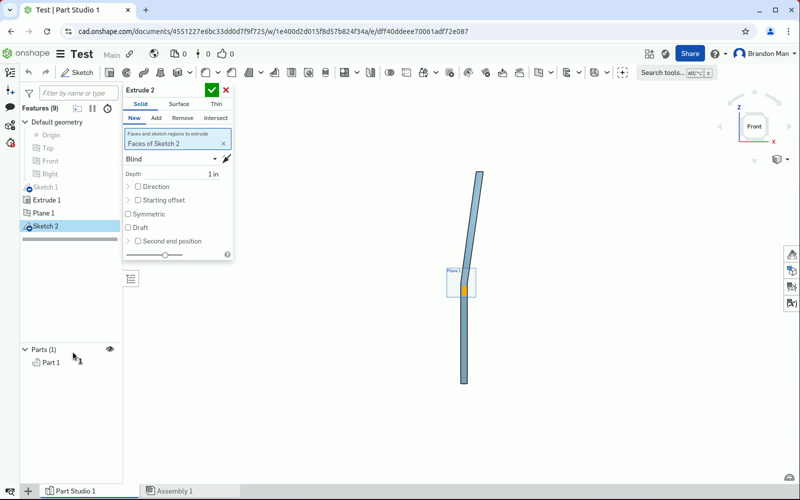
mouse_move(143, 106)
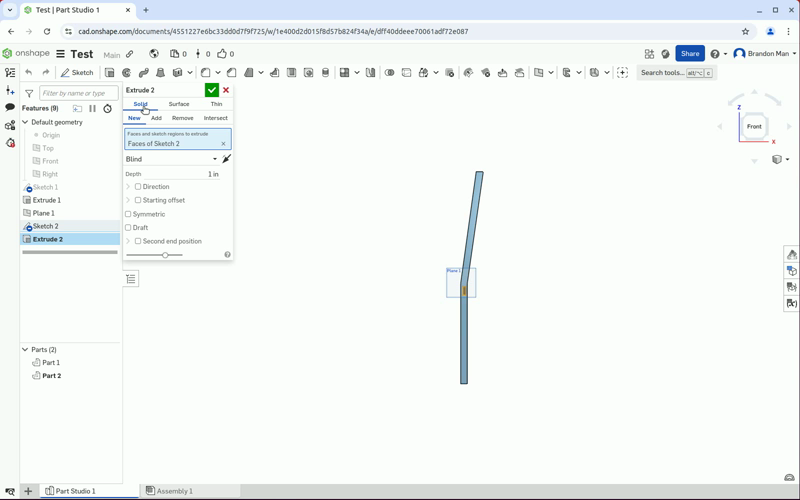
click(143, 106)
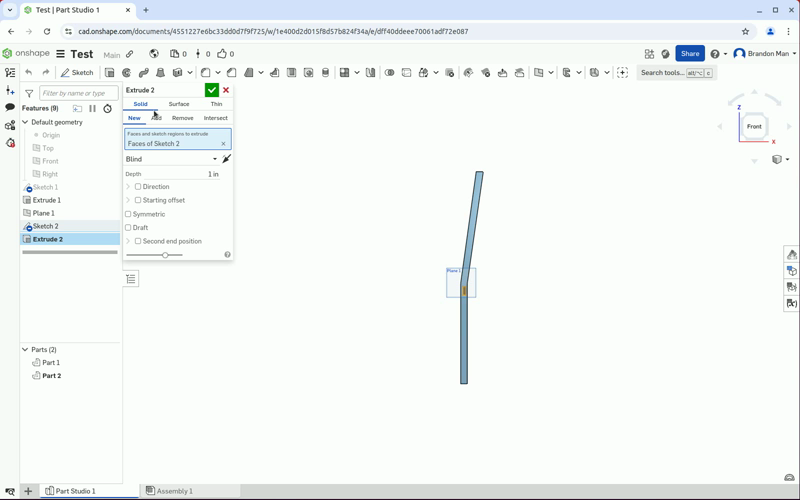
mouse_move(186, 120)
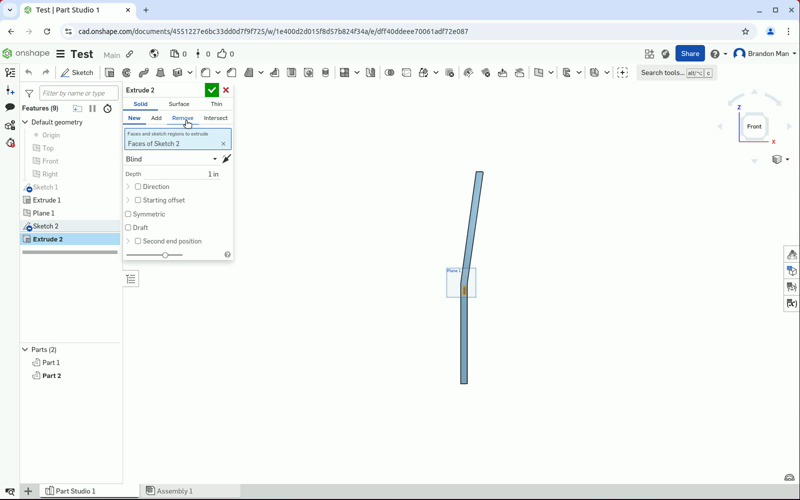
click(186, 120)
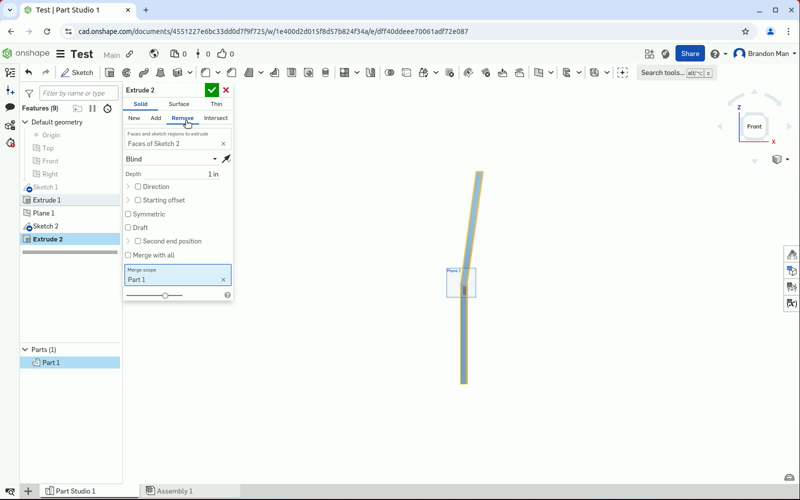
key(tab, 4)
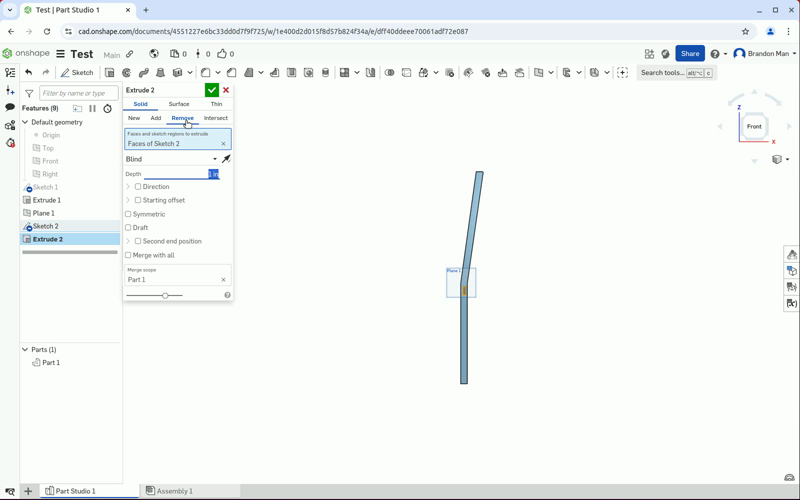
text(0.481)
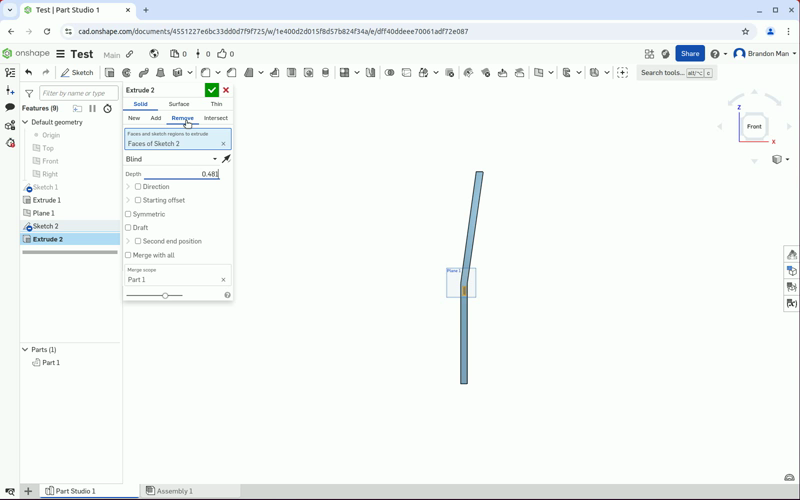
key(tab, 6)
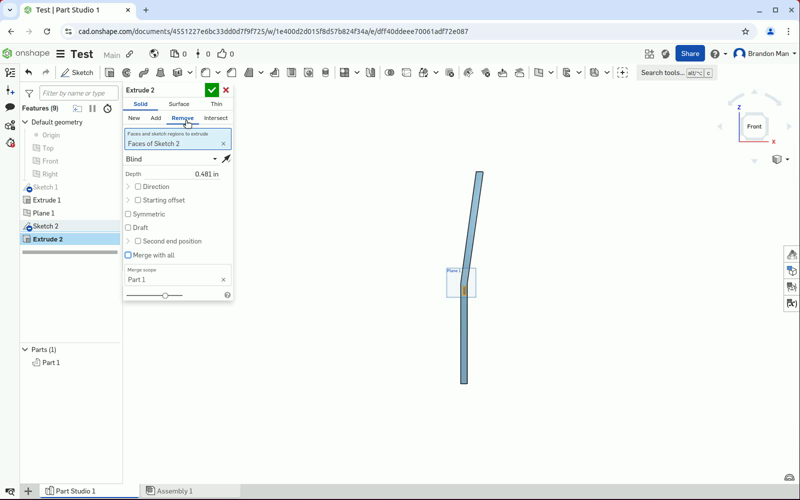
key(space)
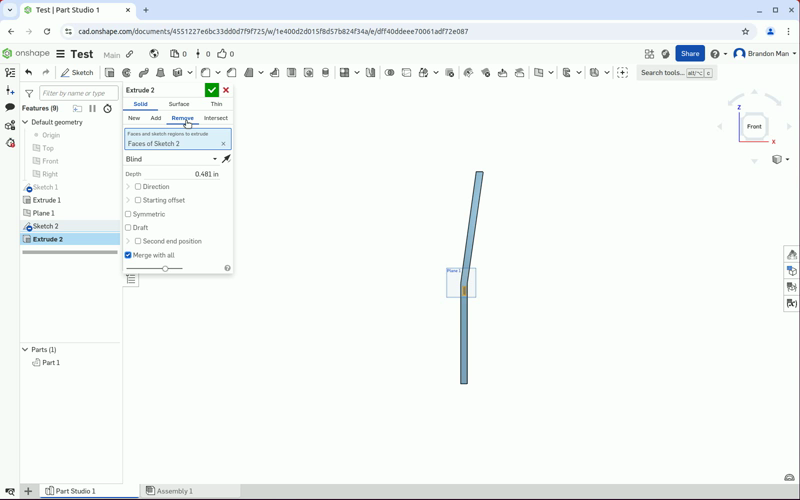
key(enter)
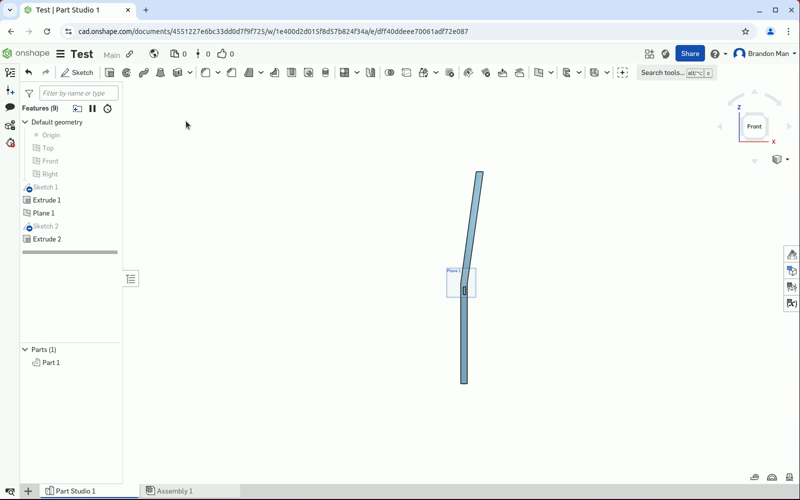
key(shift+h)
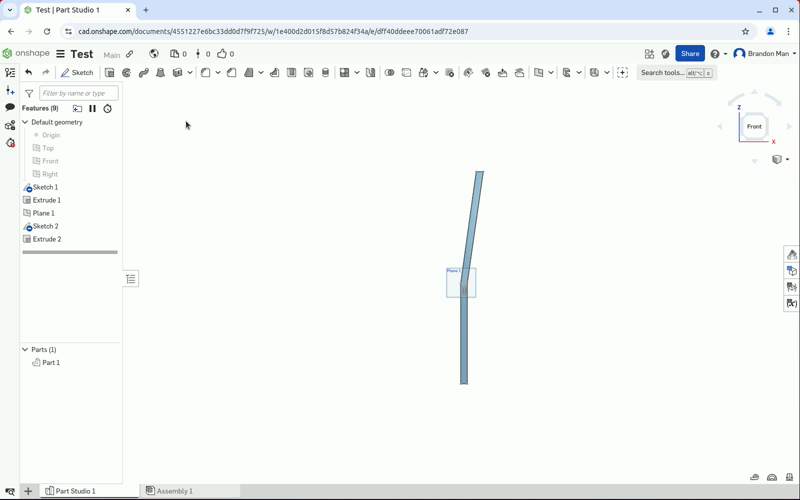
key(shift+h)
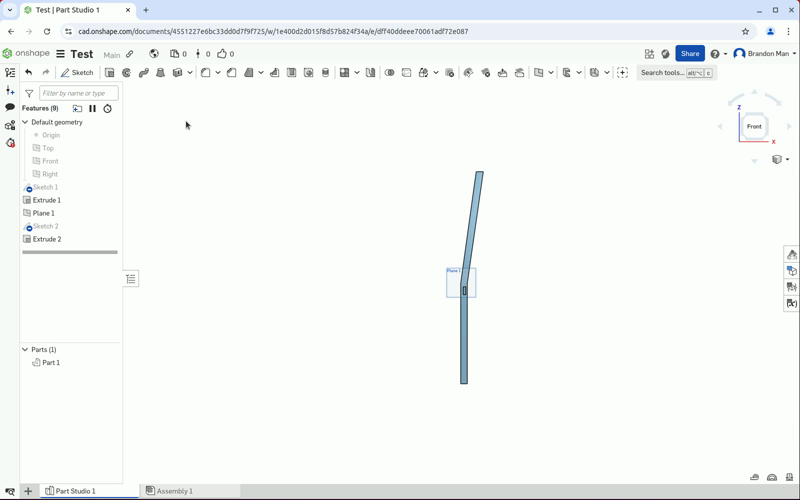
mouse_move(73, 189)
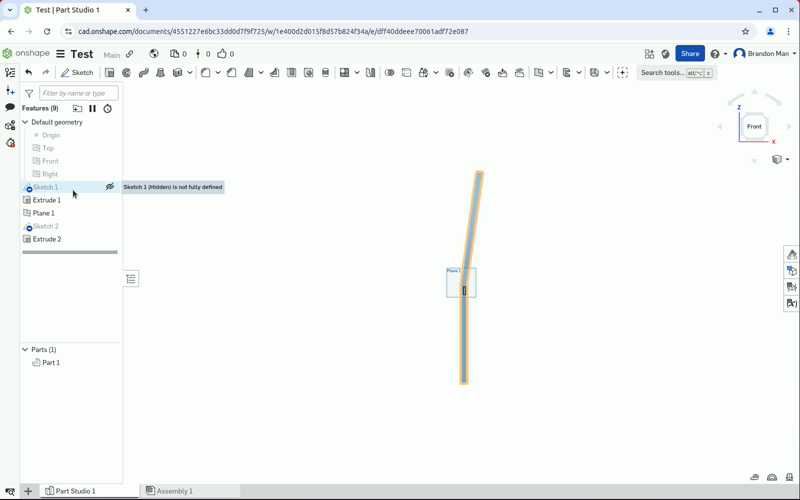
click(73, 189)
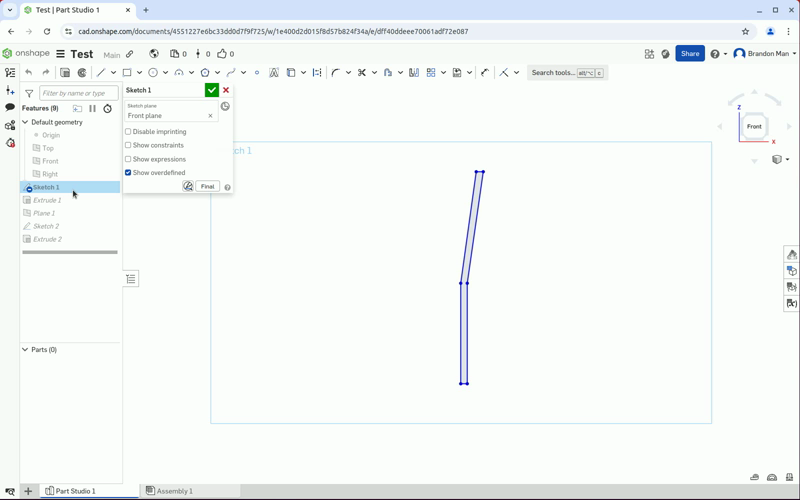
mouse_move(229, 92)
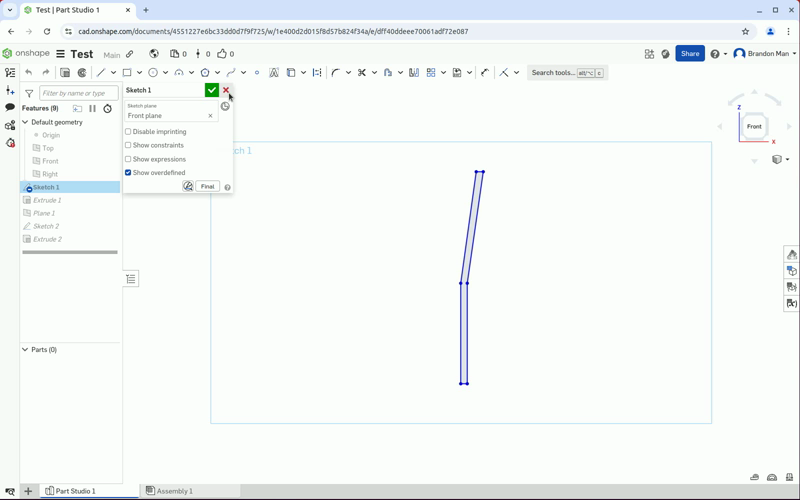
click(229, 92)
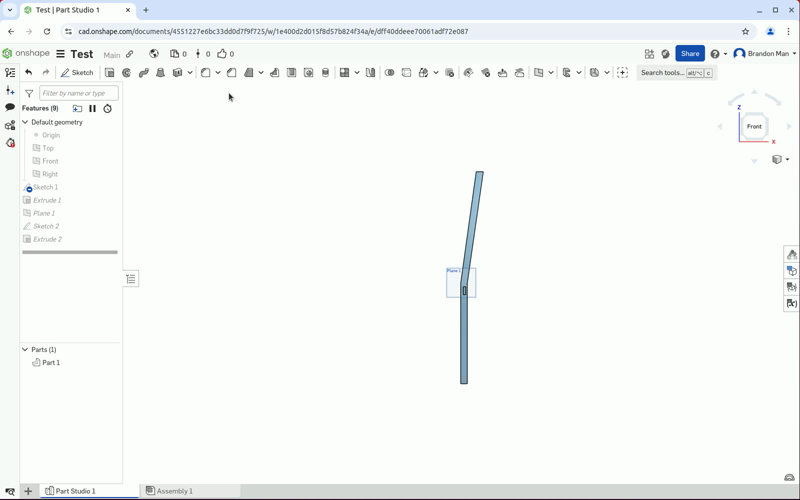
key(shift+s)
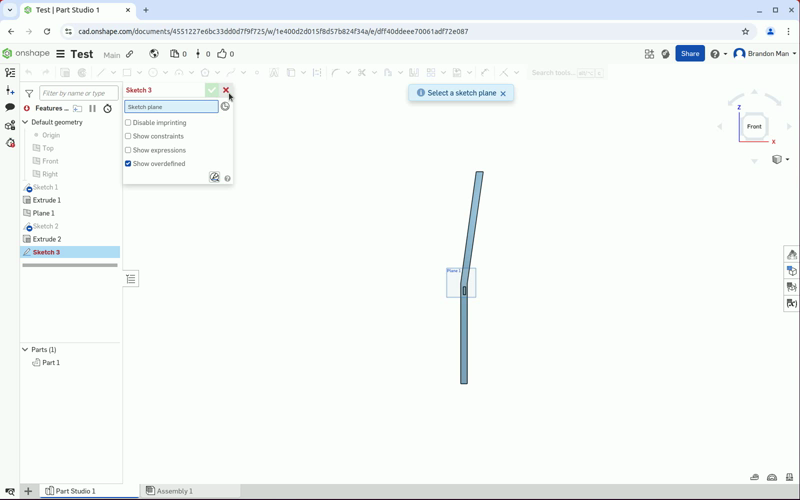
mouse_move(73, 215)
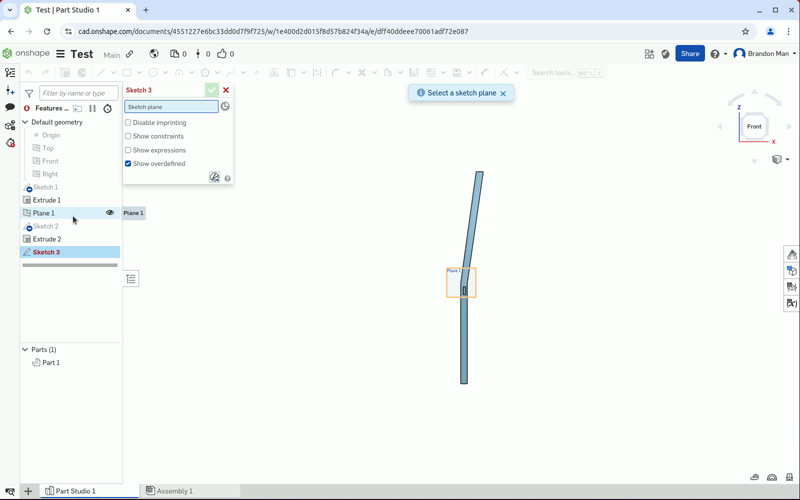
click(73, 215)
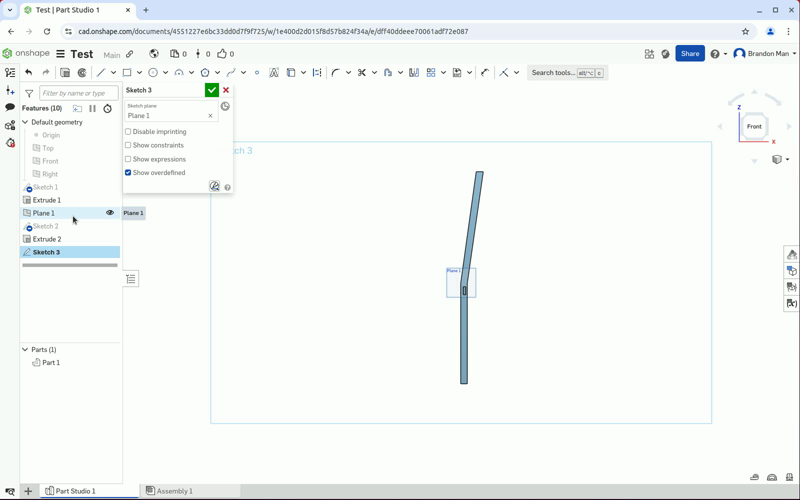
mouse_move(73, 352)
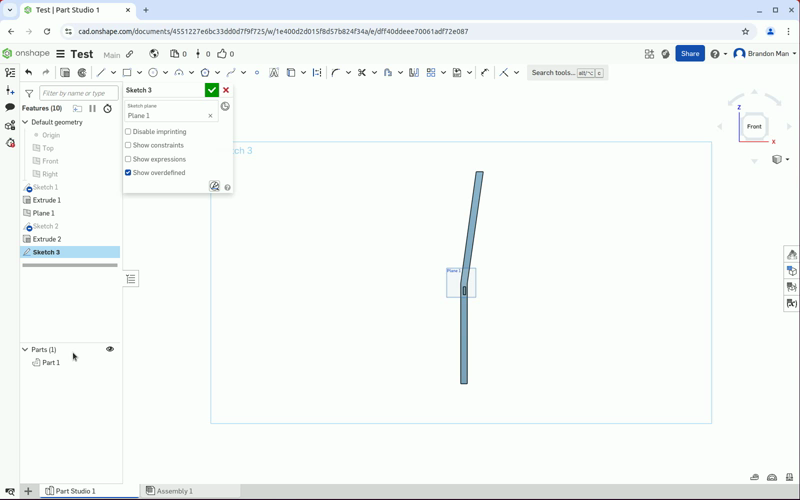
key(y)
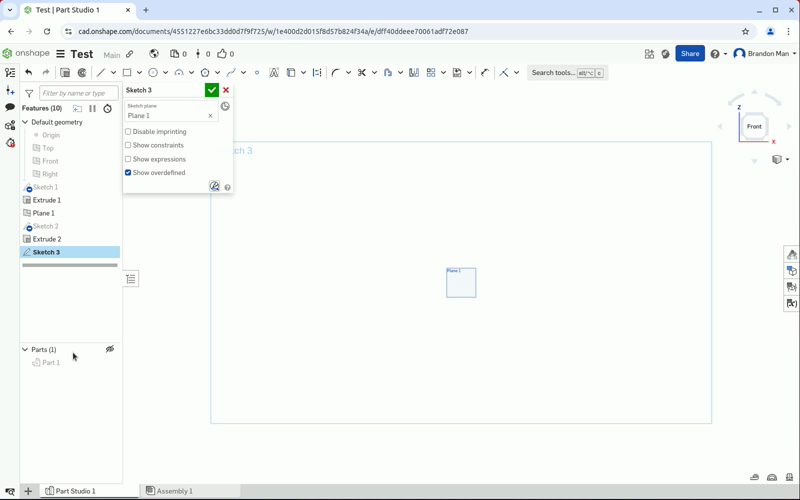
key(l)
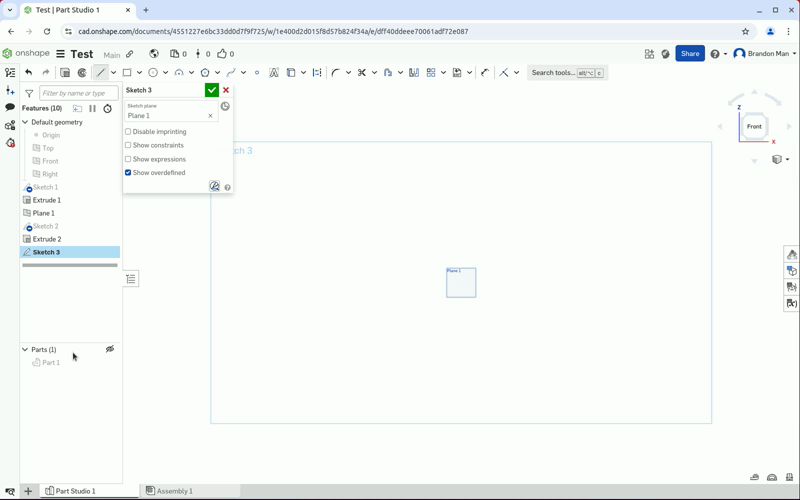
key_down(shift)
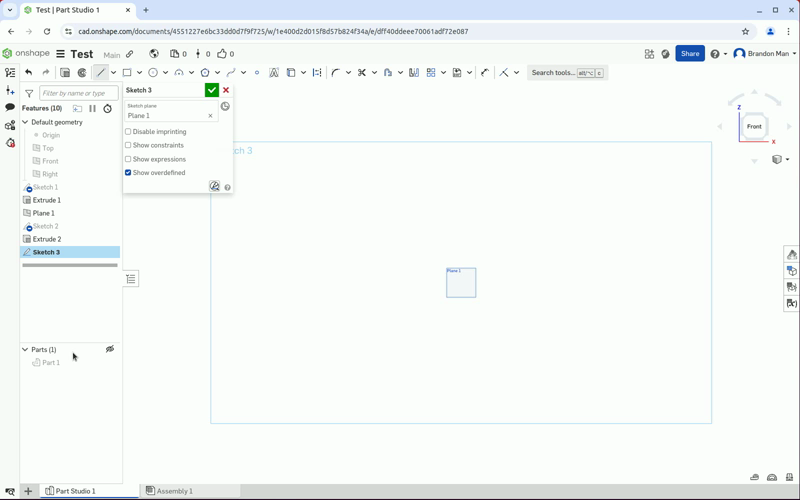
mouse_move(476, 186)
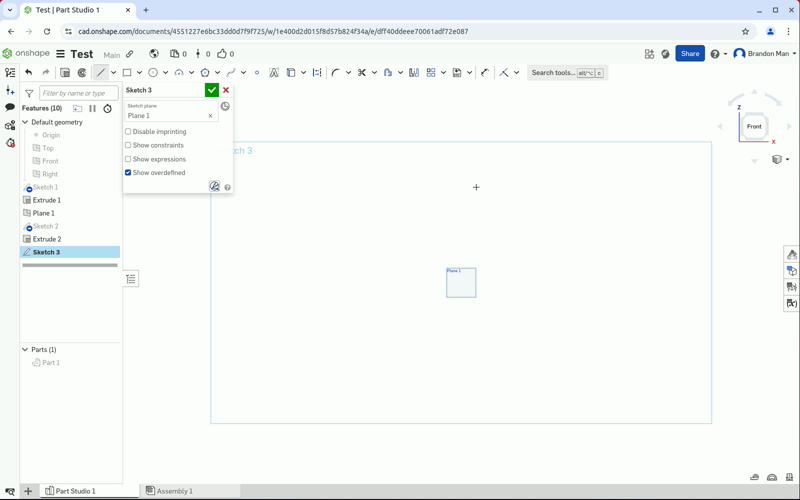
click(476, 186)
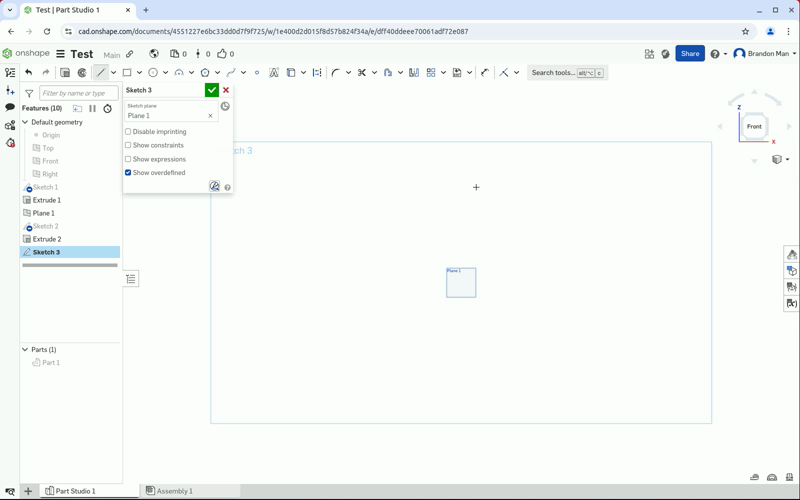
key_up(shift)
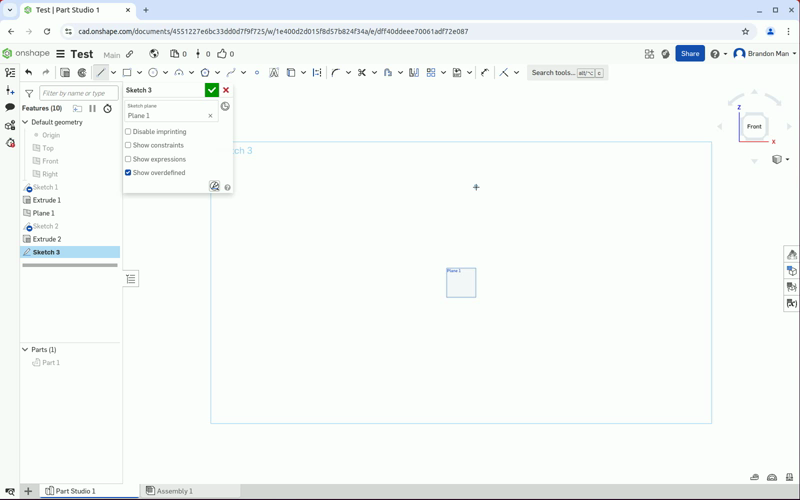
key_down(shift)
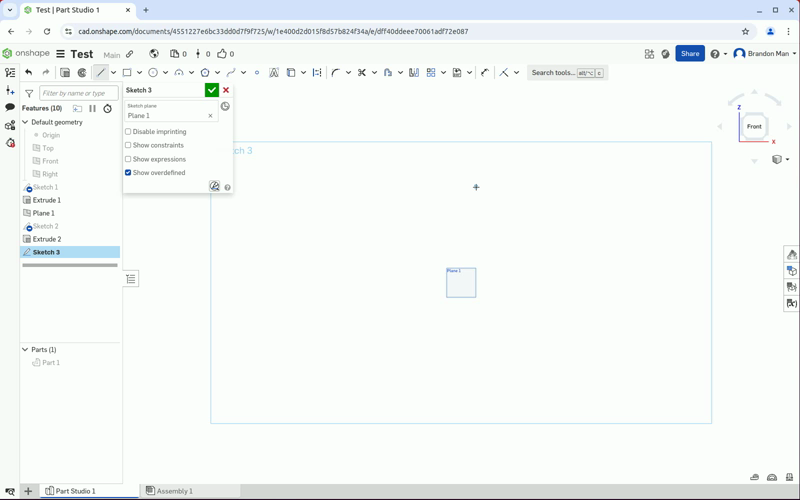
mouse_move(506, 186)
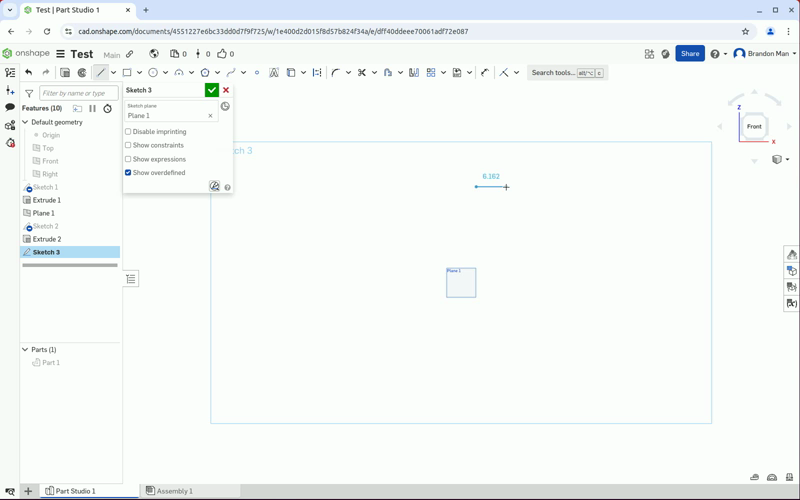
mouse_move(479, 187)
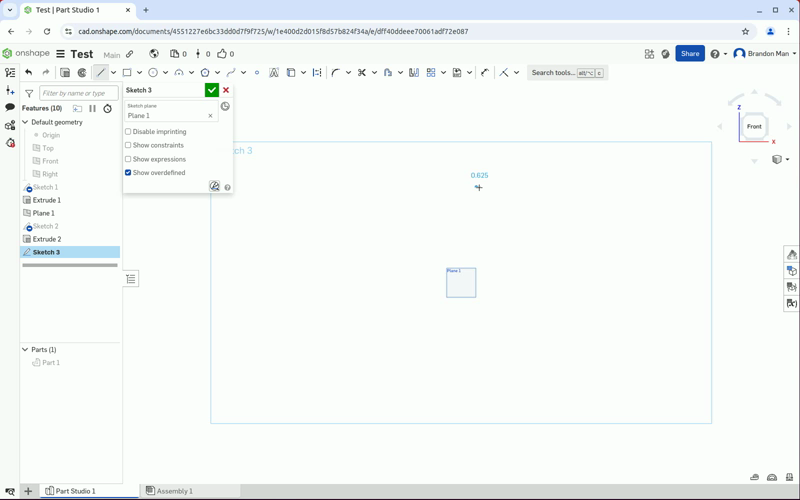
scroll(6)
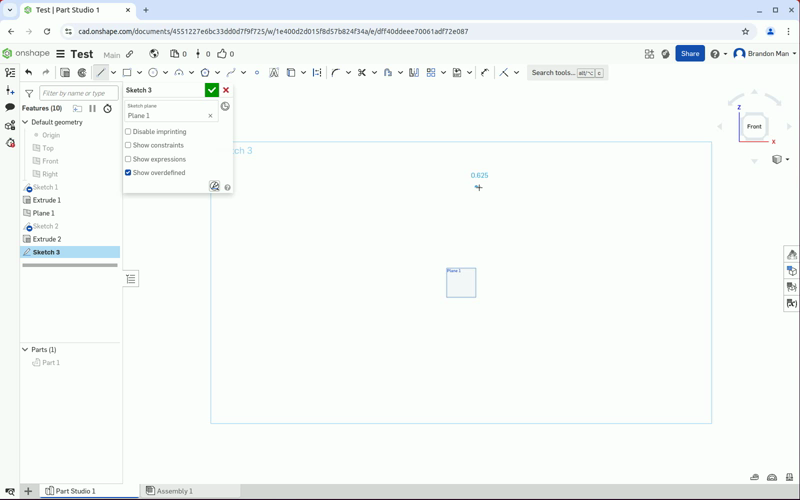
scroll(6)
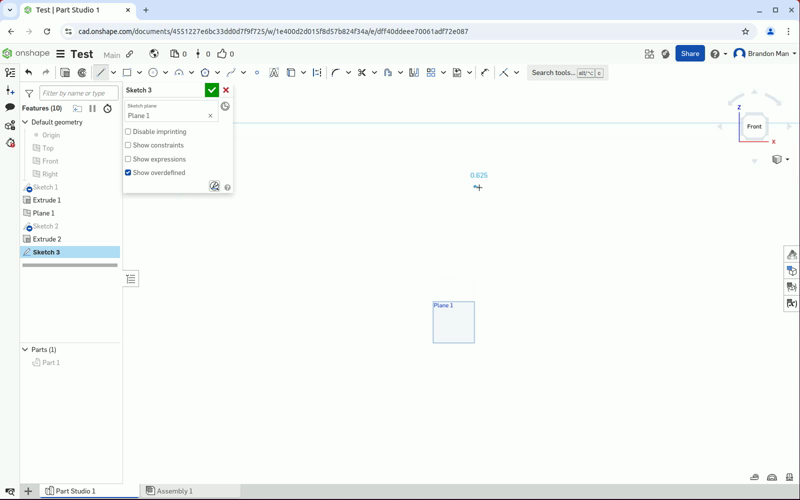
scroll(6)
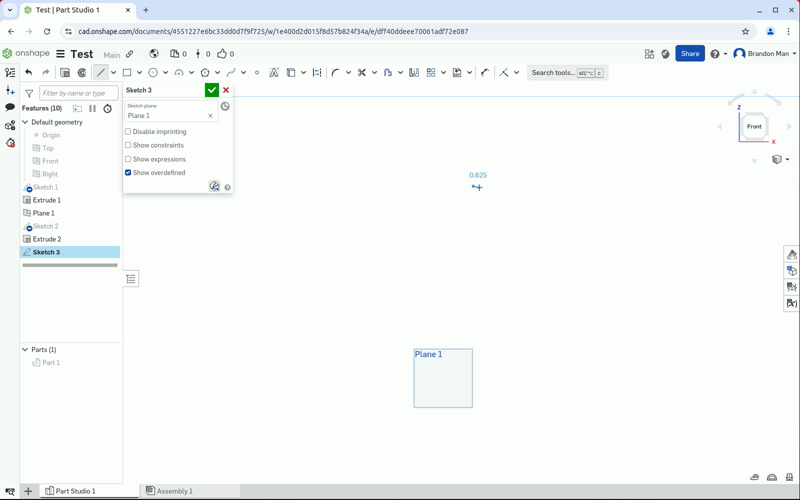
scroll(6)
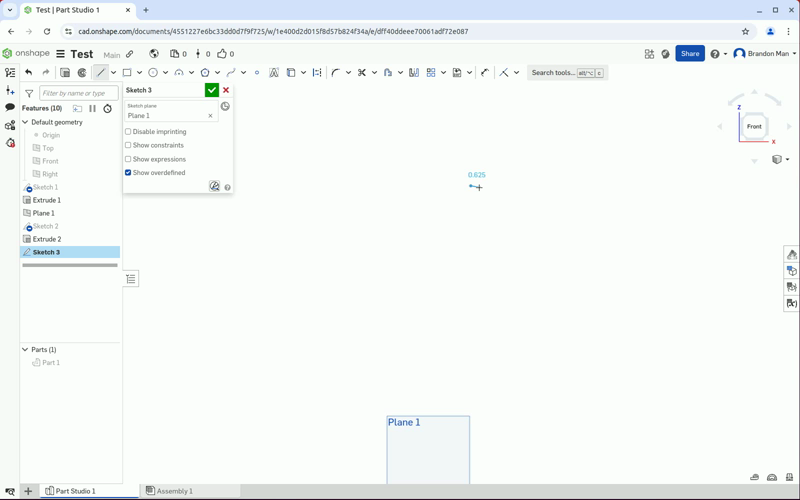
scroll(6)
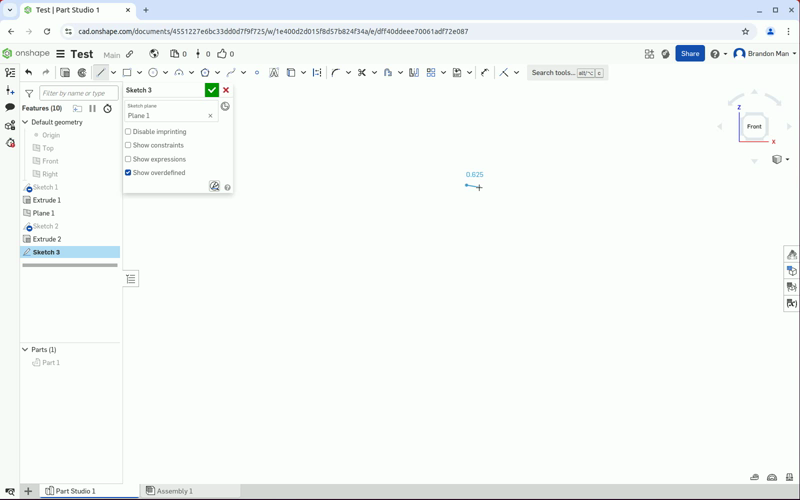
scroll(6)
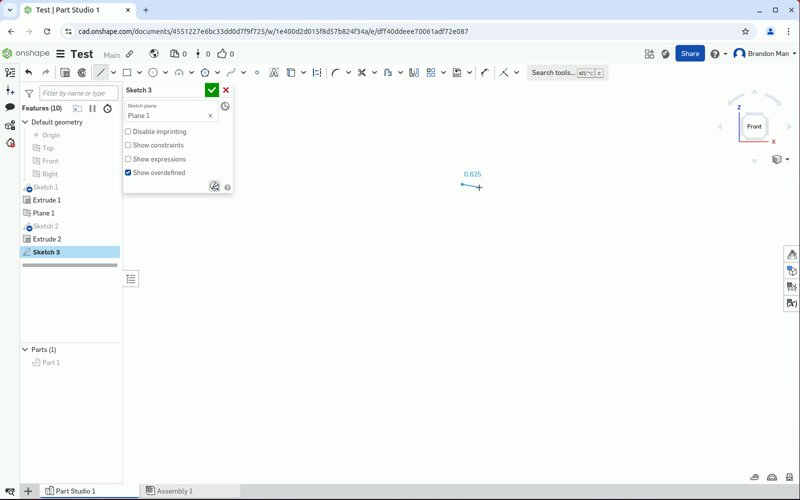
scroll(6)
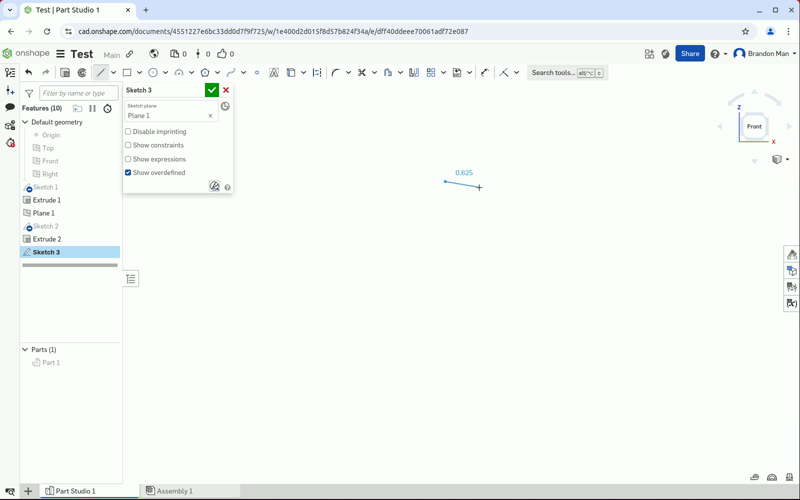
click(479, 187)
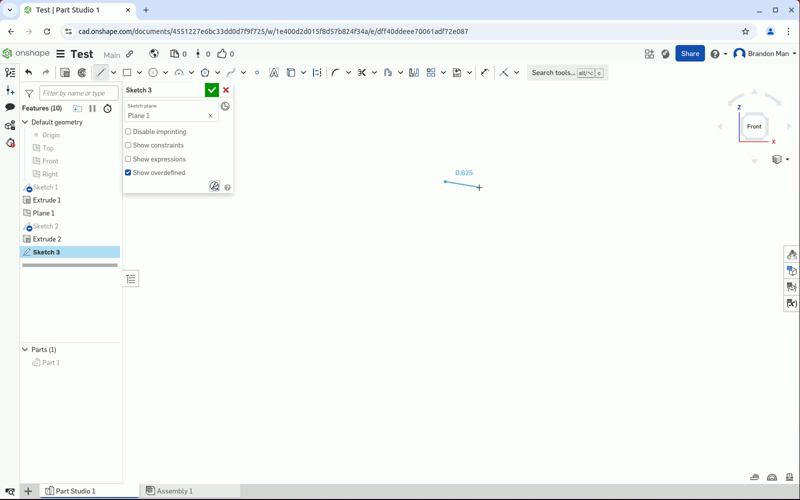
scroll(-6)
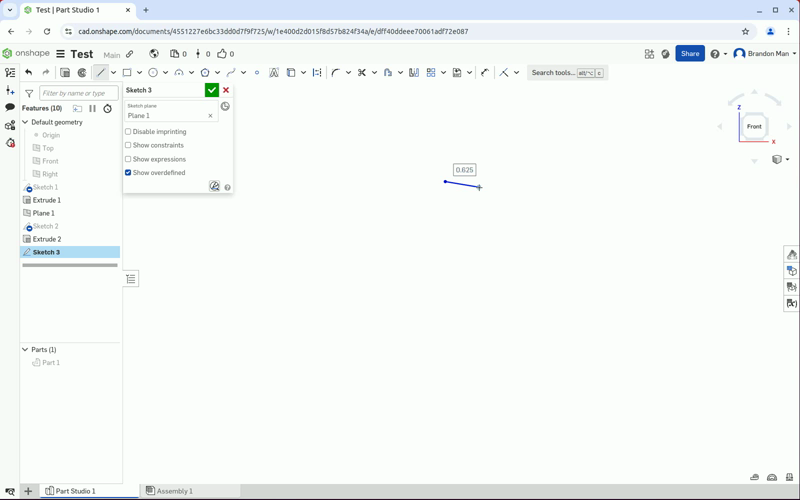
scroll(-6)
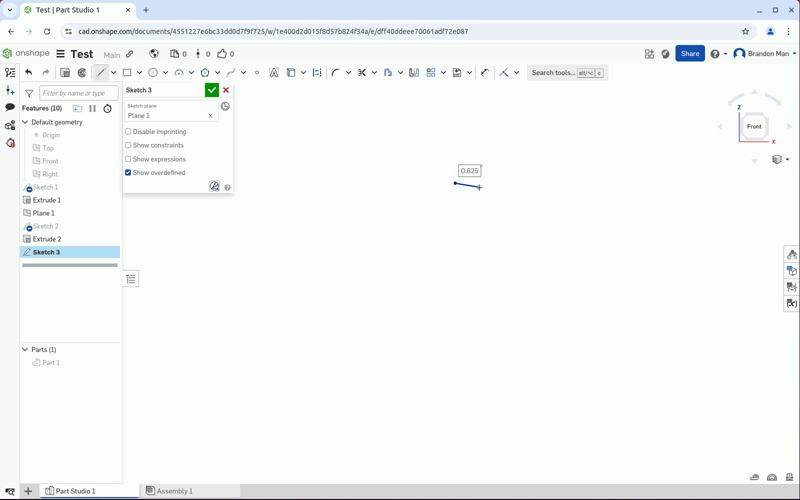
scroll(-6)
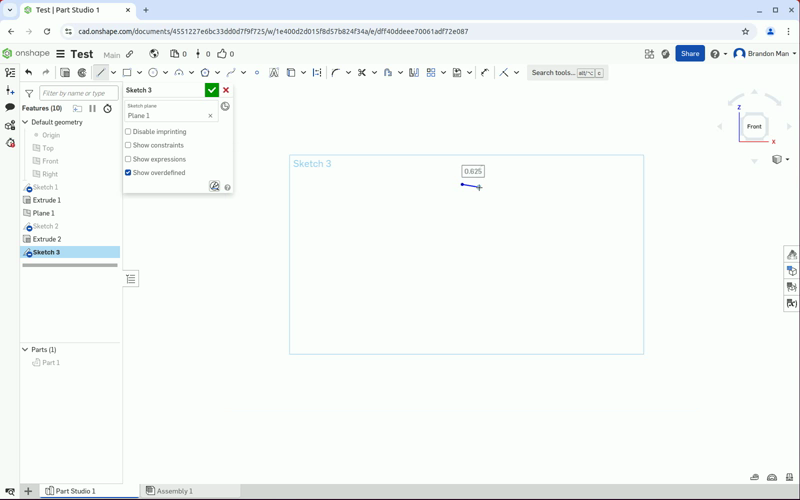
scroll(-6)
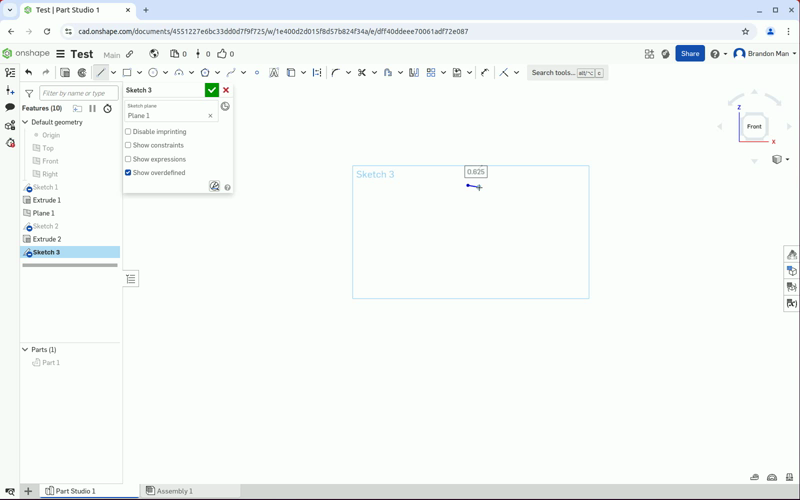
scroll(-6)
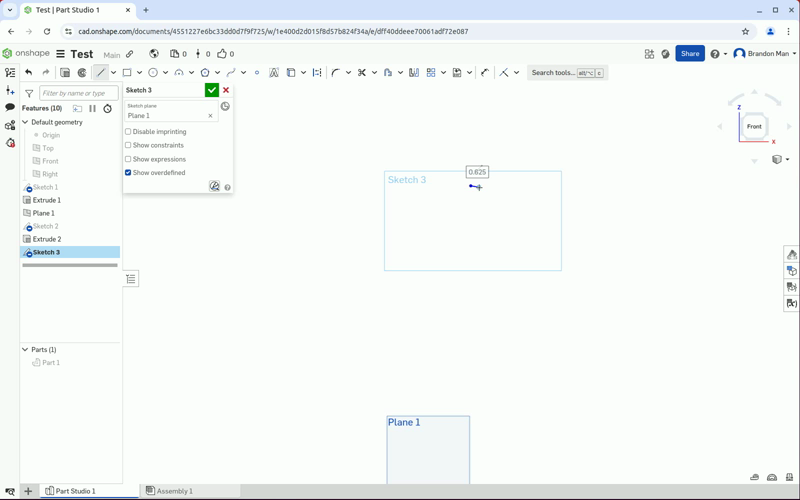
scroll(-6)
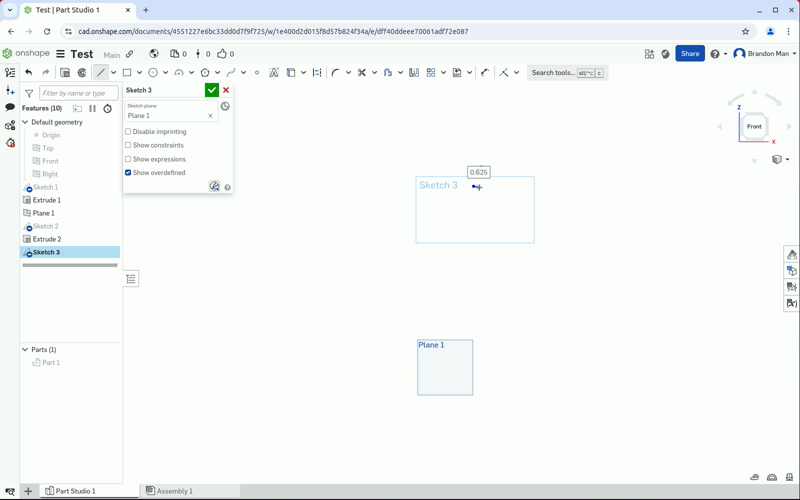
scroll(-6)
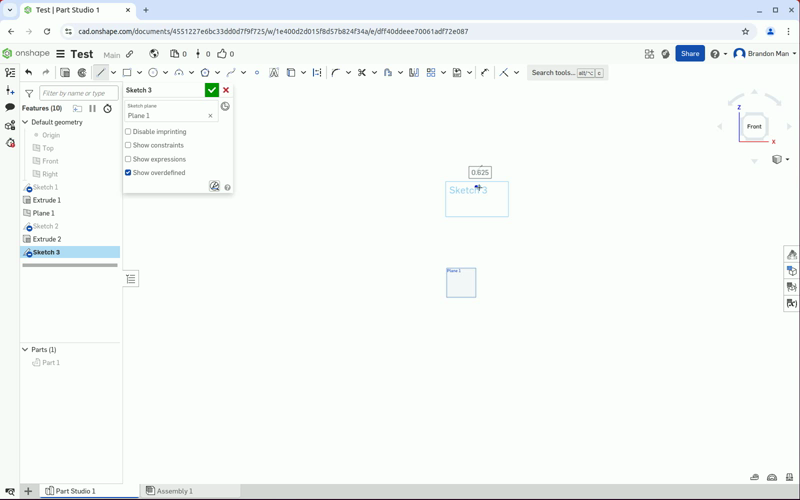
key_up(shift)
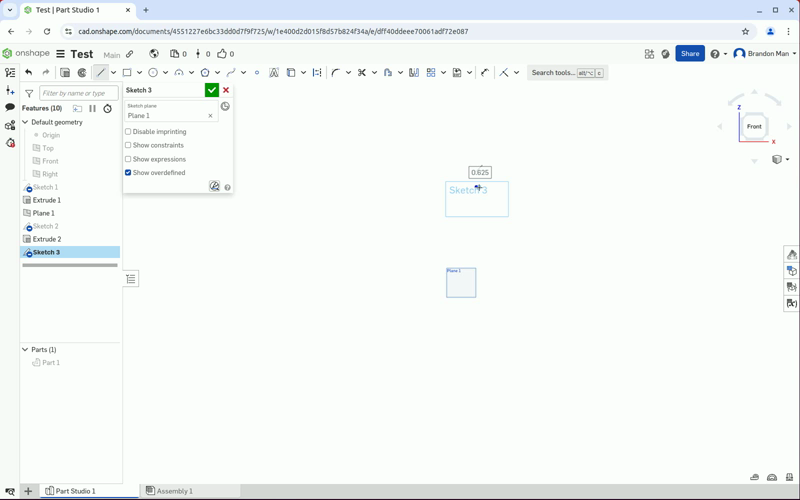
key_down(shift)
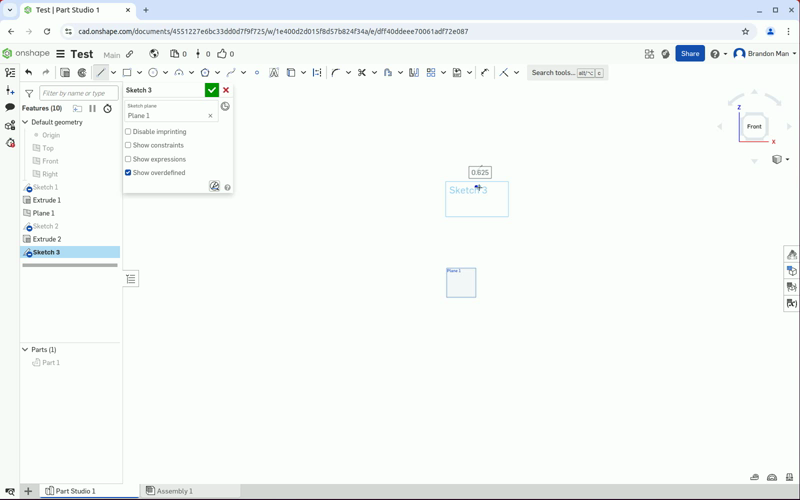
mouse_move(509, 187)
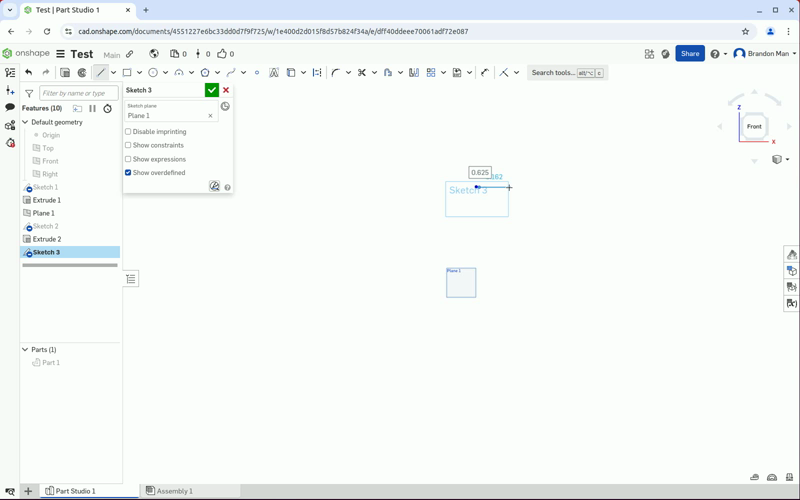
mouse_move(479, 181)
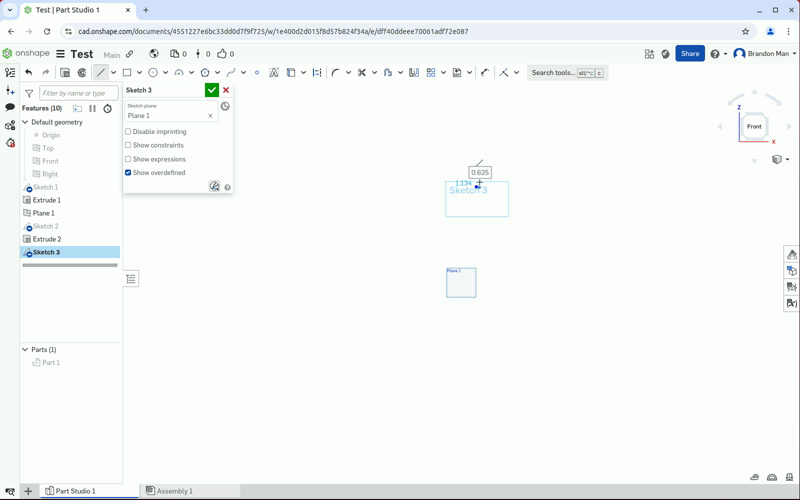
scroll(6)
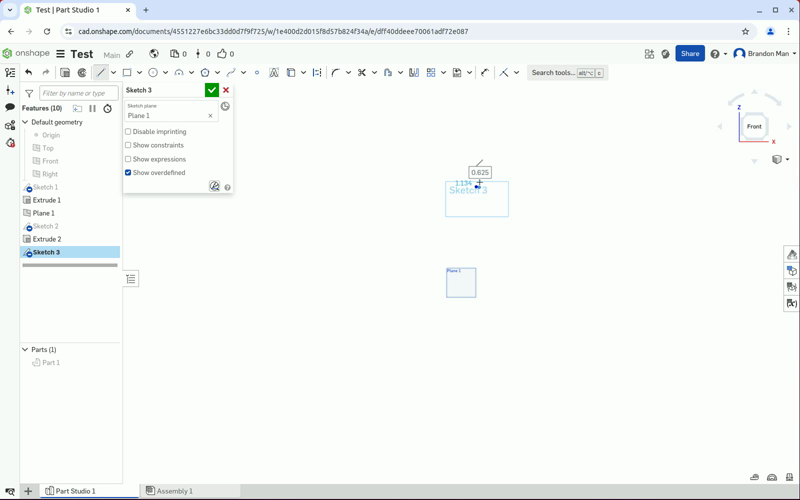
scroll(6)
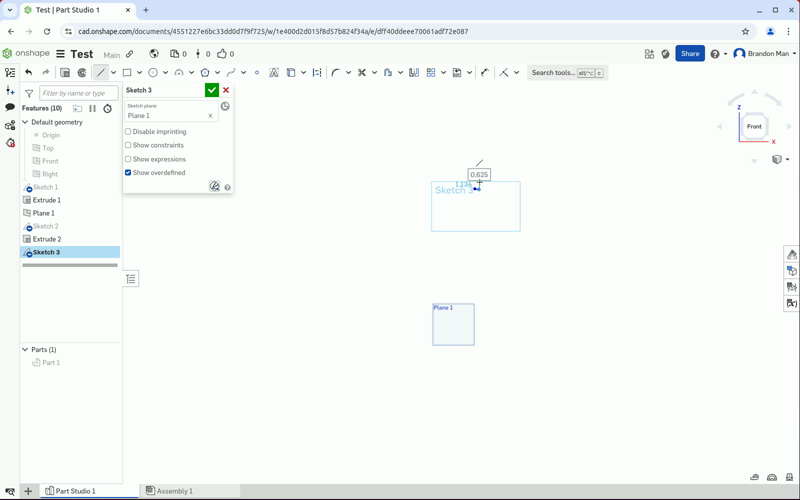
scroll(6)
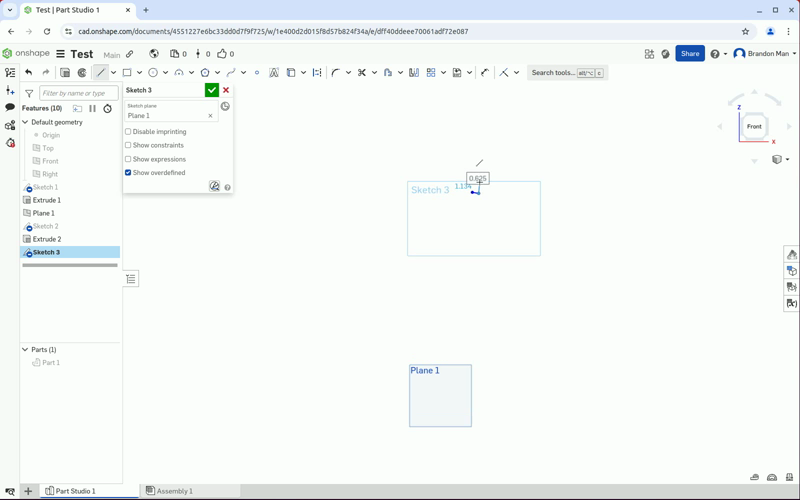
scroll(6)
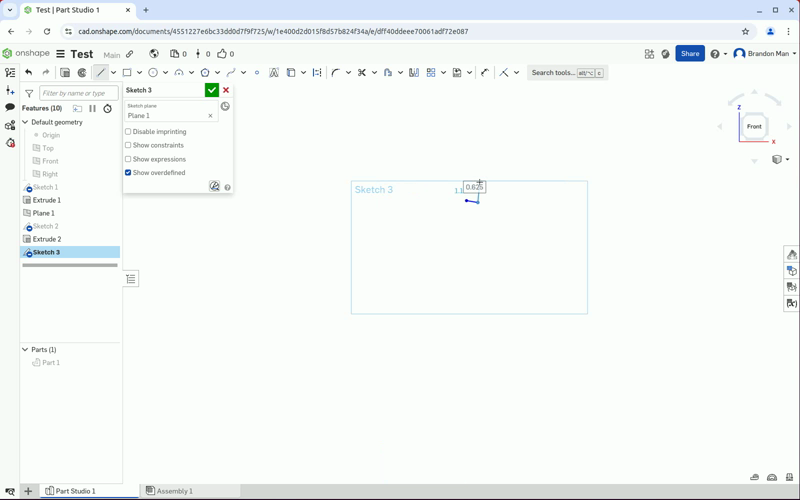
scroll(6)
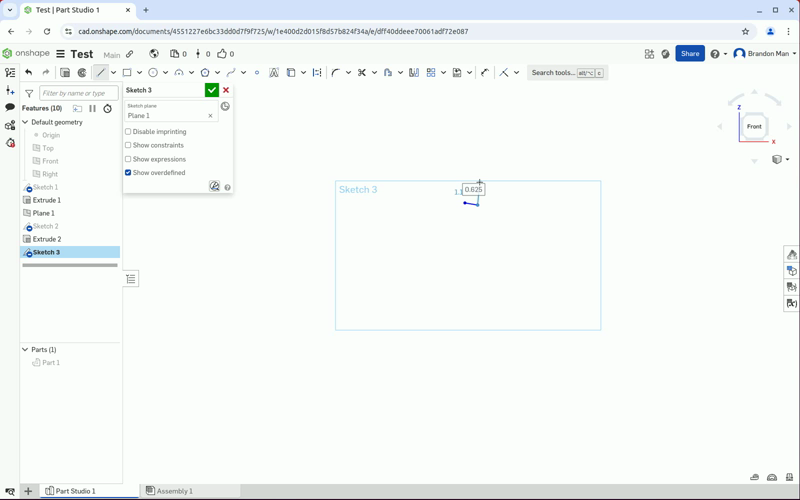
scroll(6)
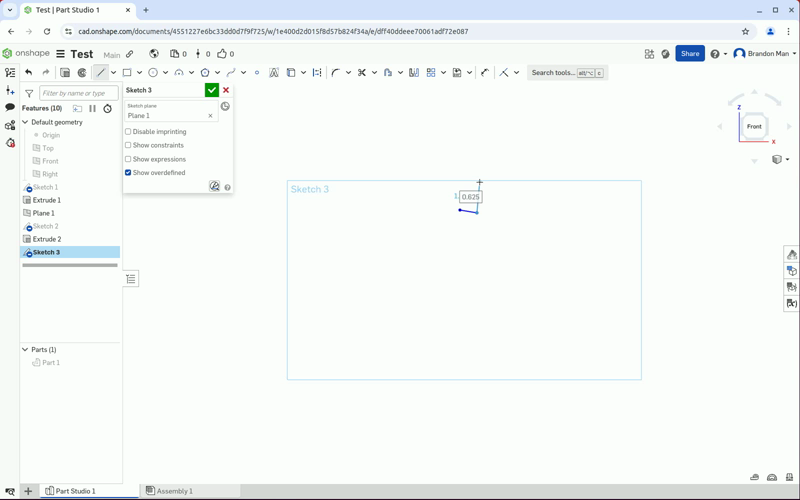
scroll(6)
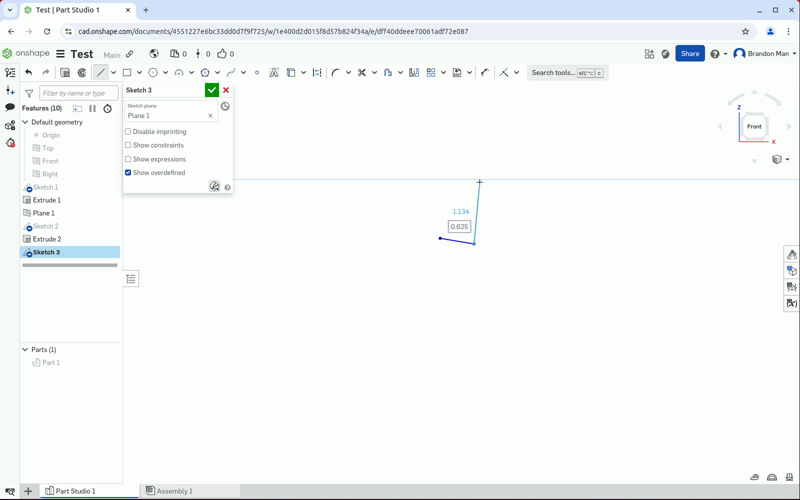
click(479, 181)
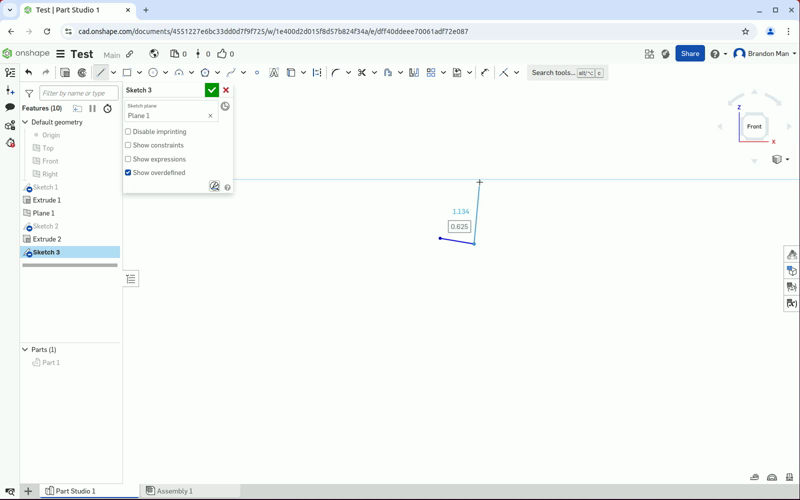
scroll(-6)
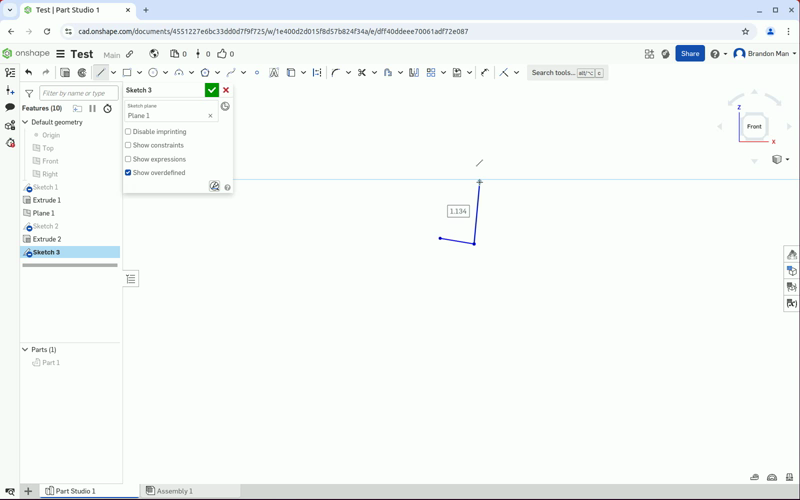
scroll(-6)
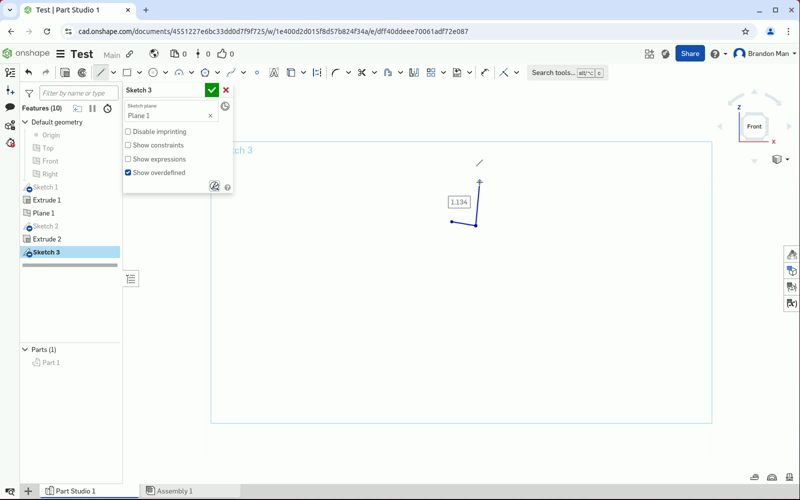
scroll(-6)
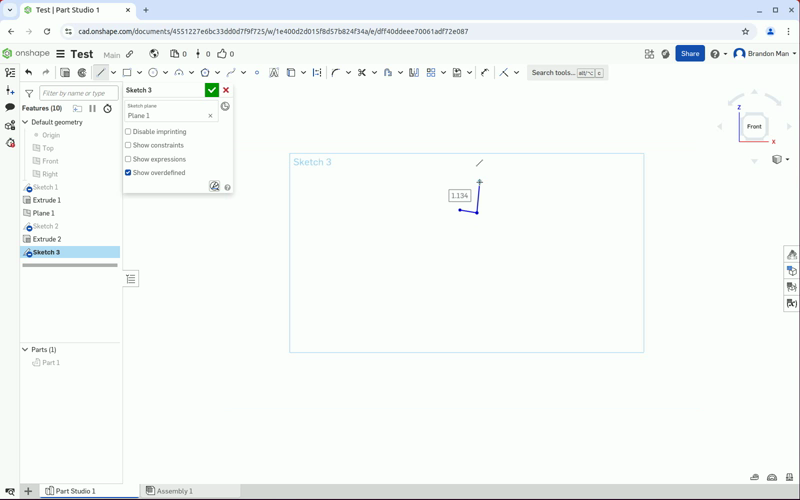
scroll(-6)
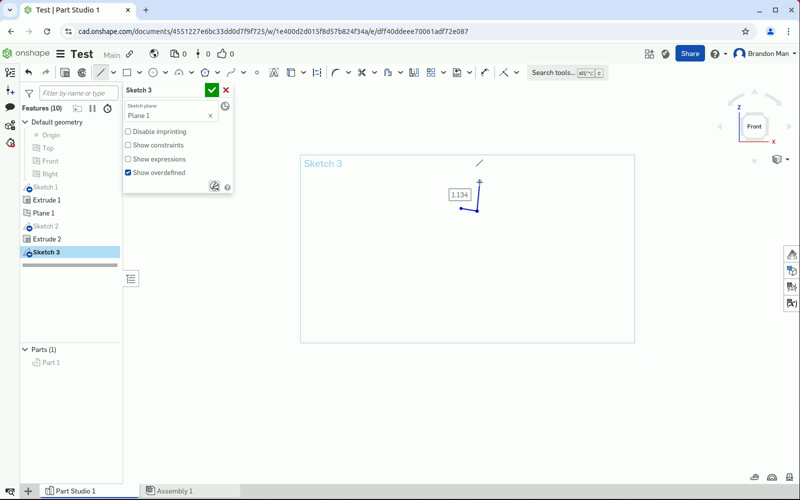
scroll(-6)
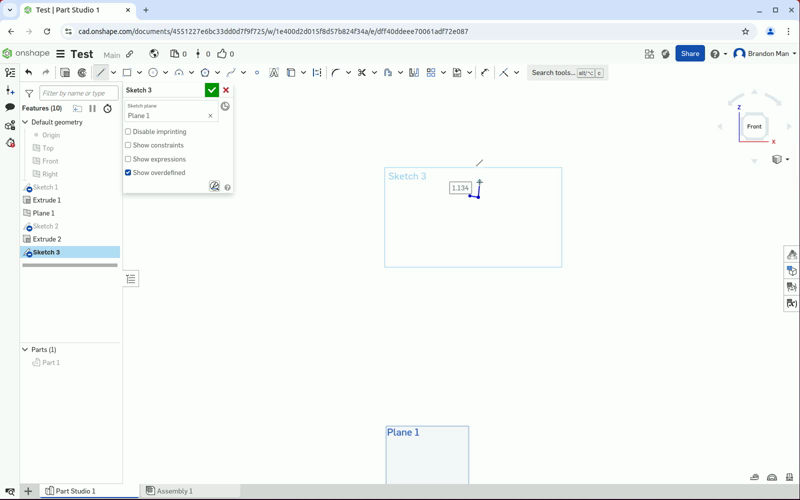
scroll(-6)
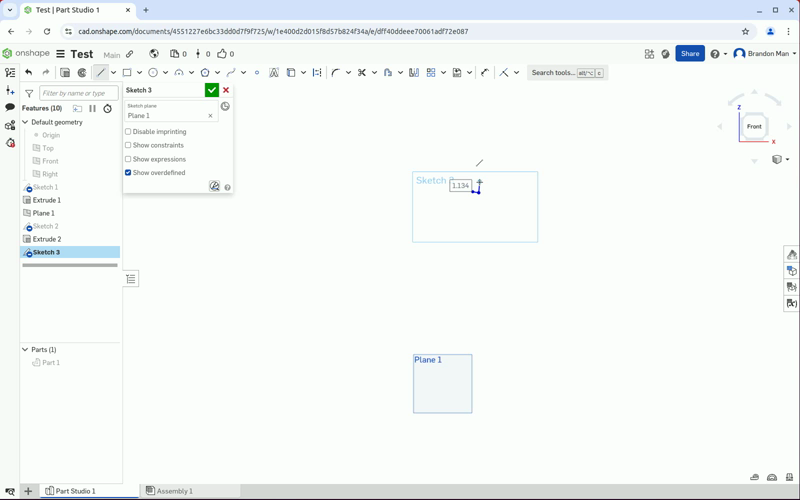
scroll(-6)
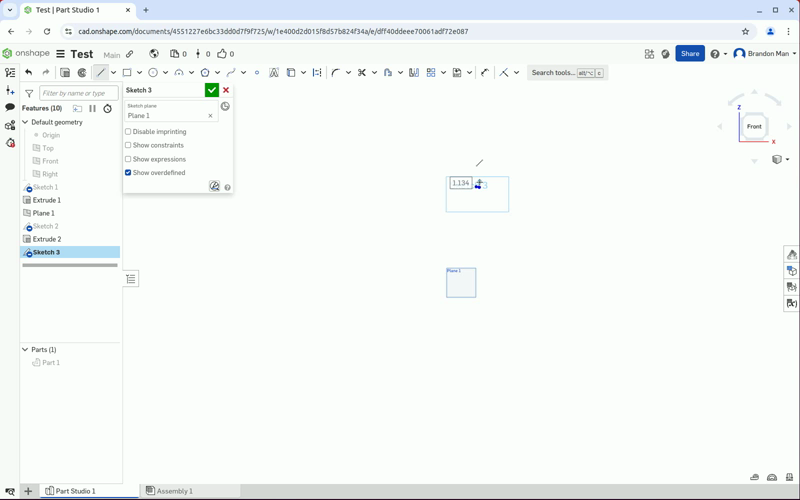
key_up(shift)
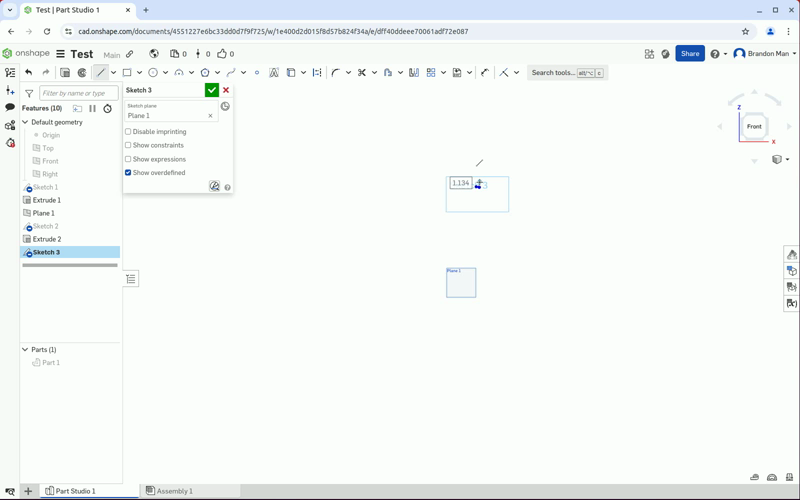
key_down(shift)
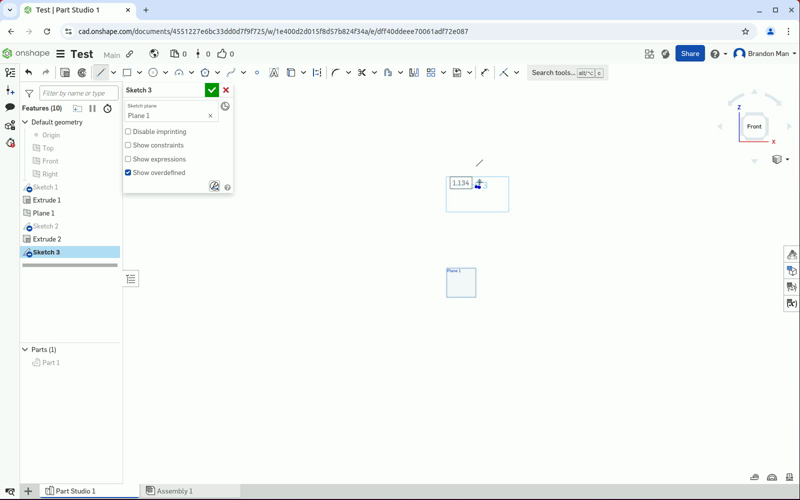
mouse_move(509, 181)
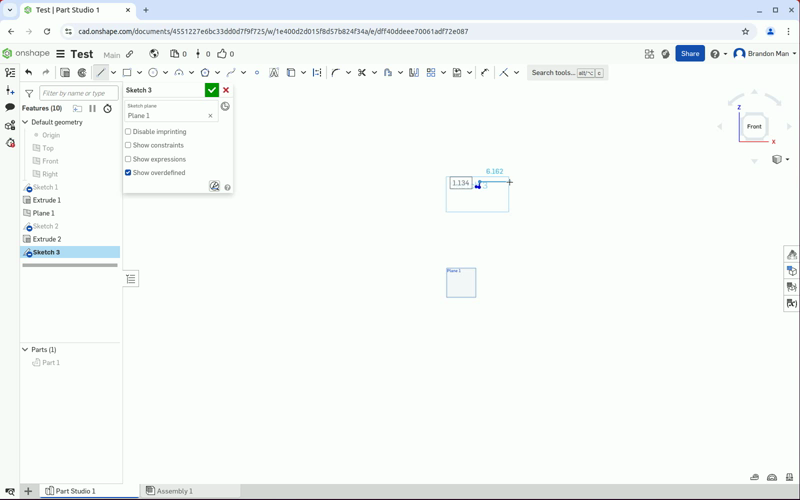
mouse_move(477, 180)
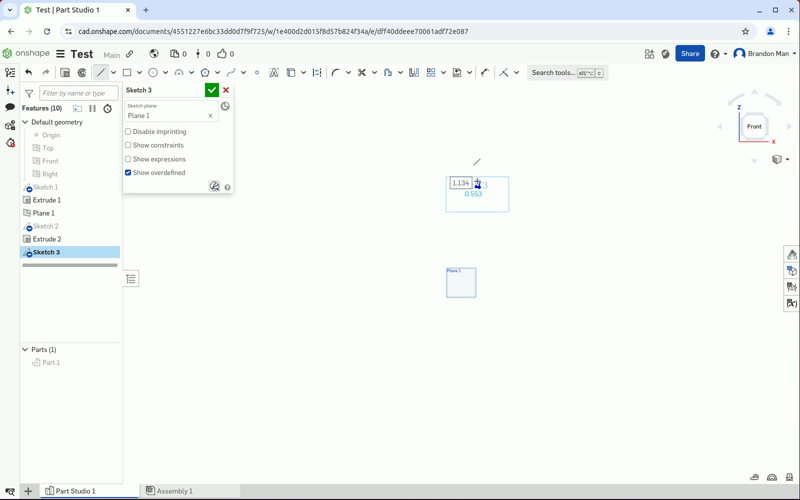
scroll(6)
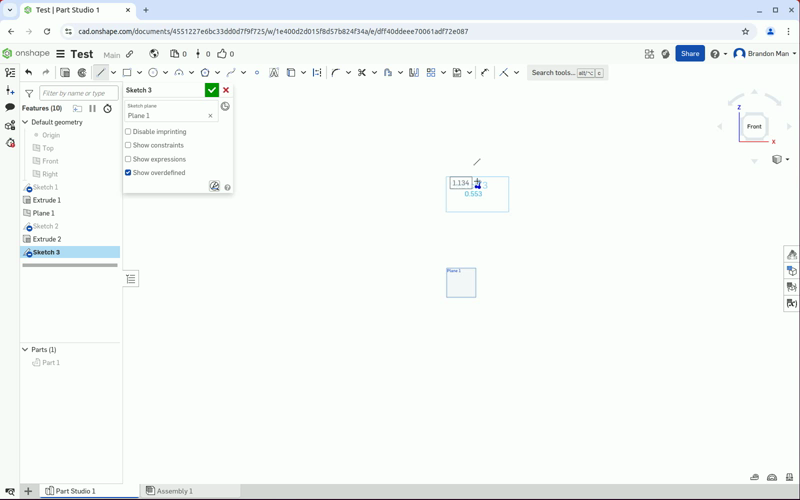
scroll(6)
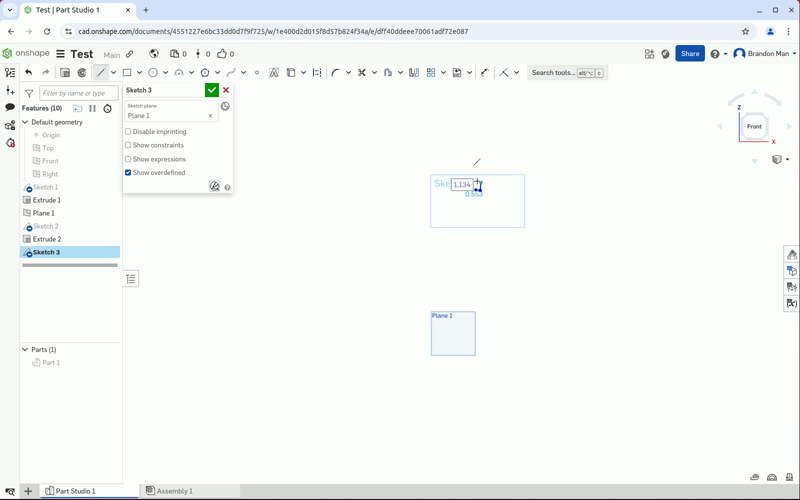
scroll(6)
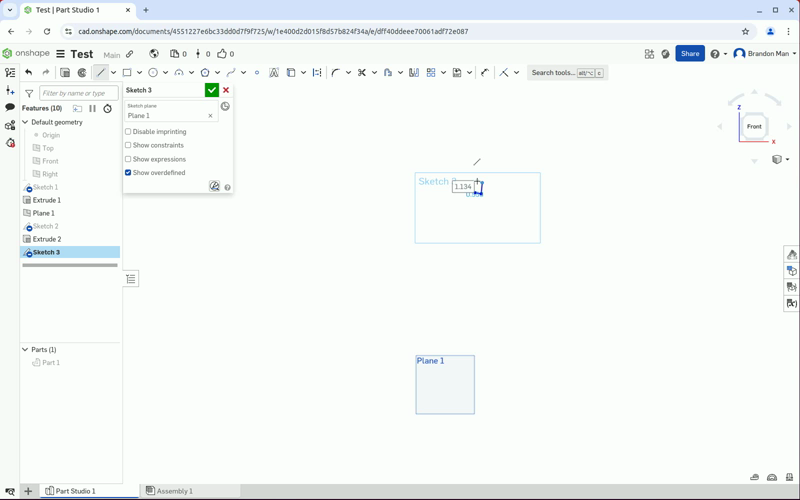
scroll(6)
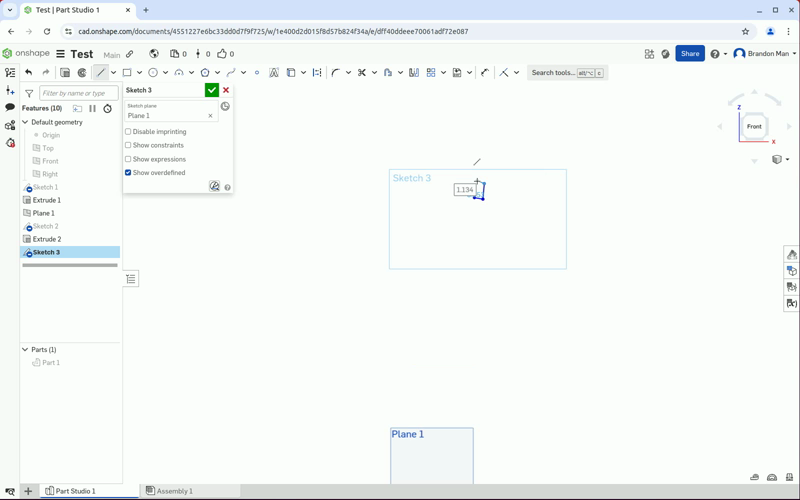
scroll(6)
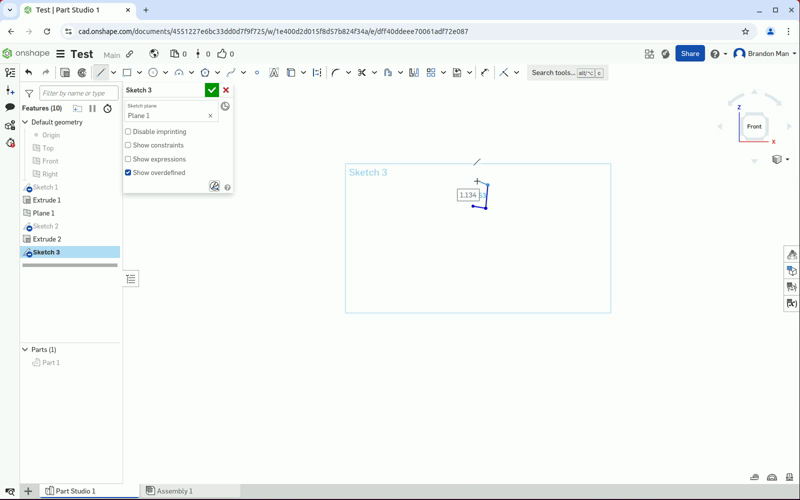
scroll(6)
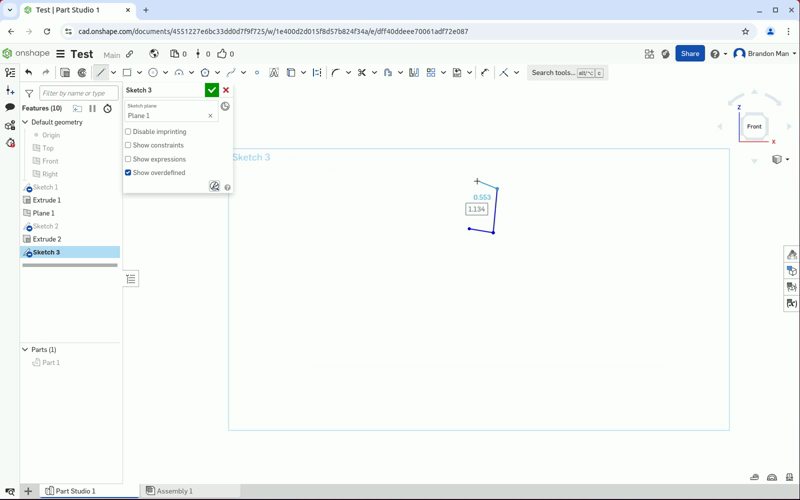
scroll(6)
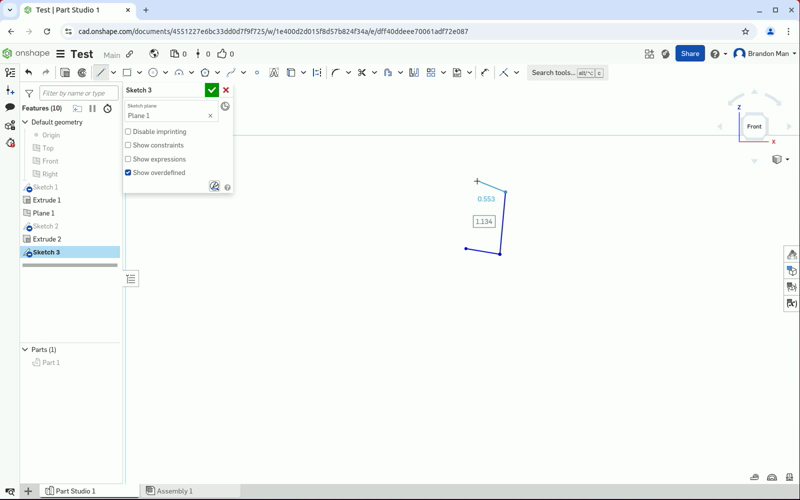
click(477, 180)
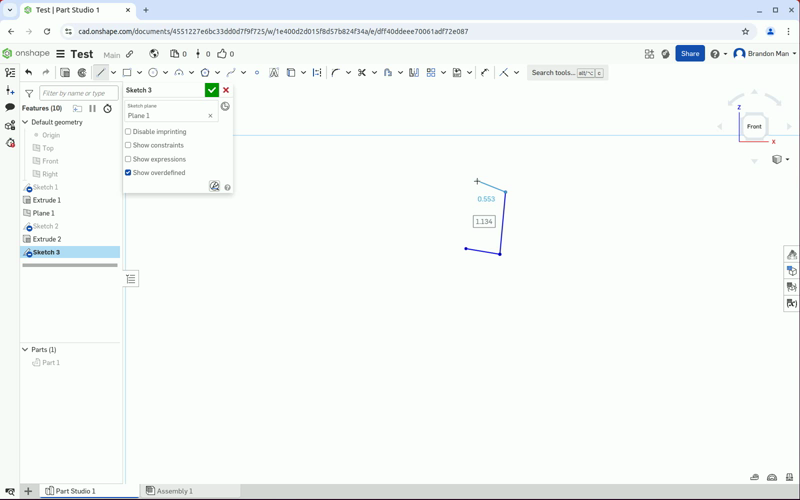
scroll(-6)
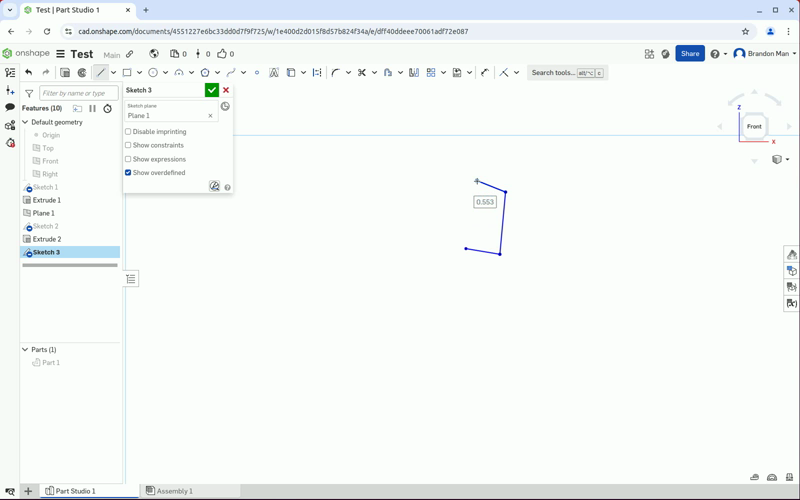
scroll(-6)
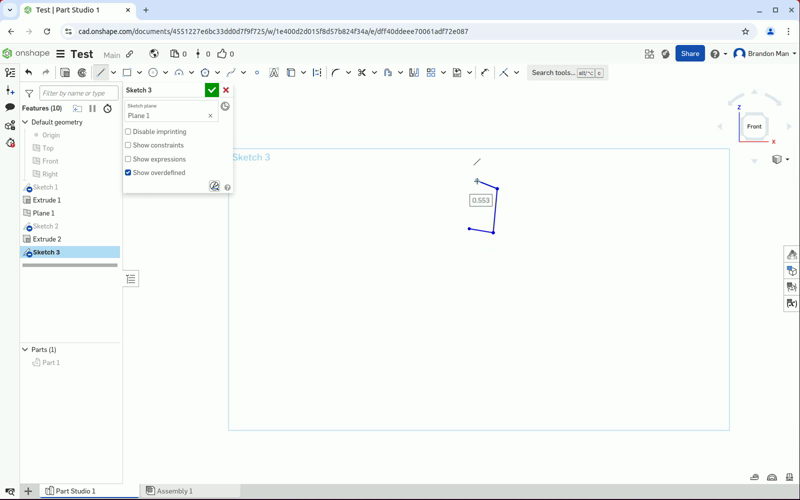
scroll(-6)
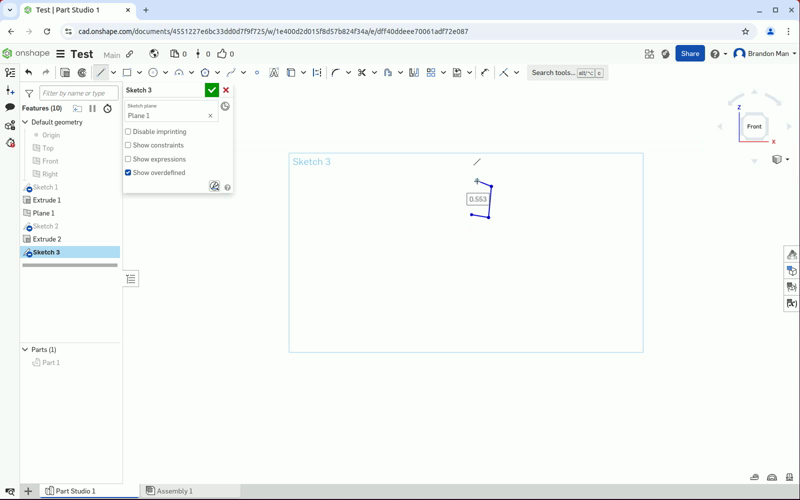
scroll(-6)
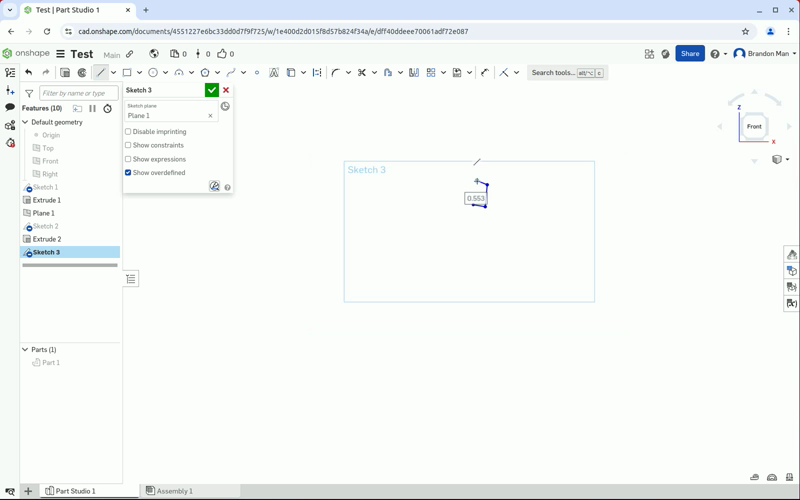
scroll(-6)
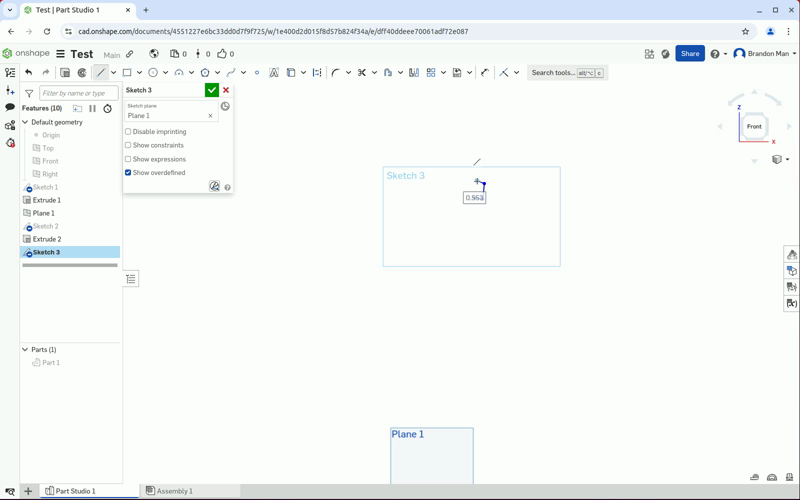
scroll(-6)
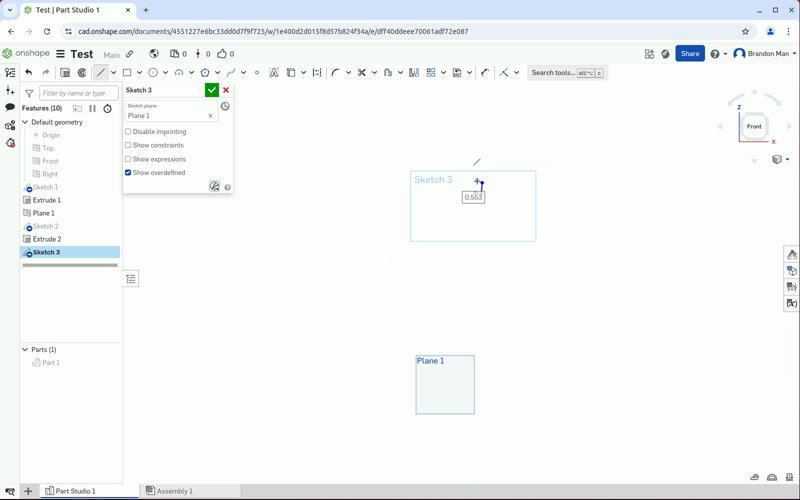
scroll(-6)
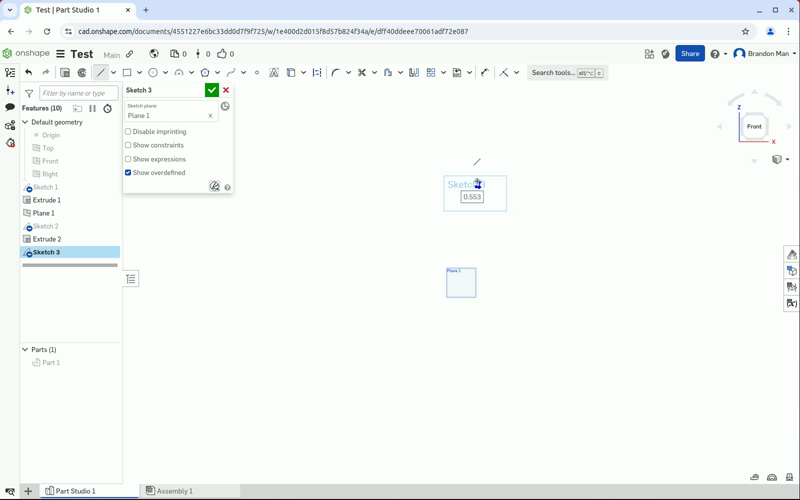
key_up(shift)
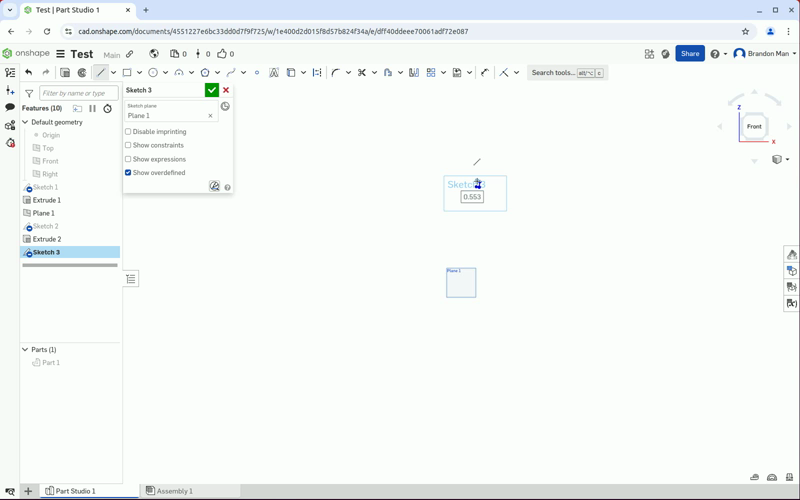
mouse_move(507, 180)
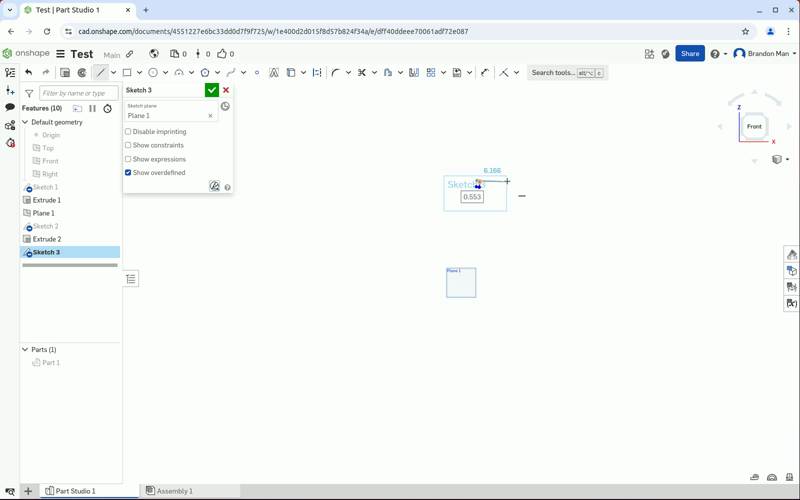
key_down(shift)
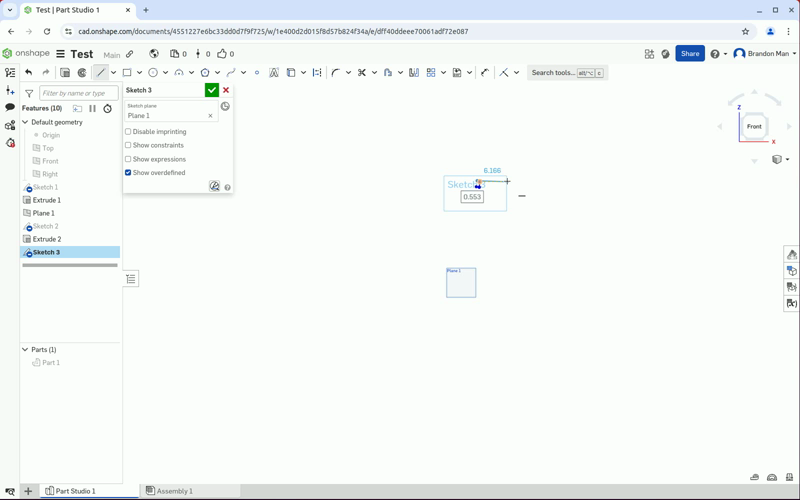
mouse_move(476, 186)
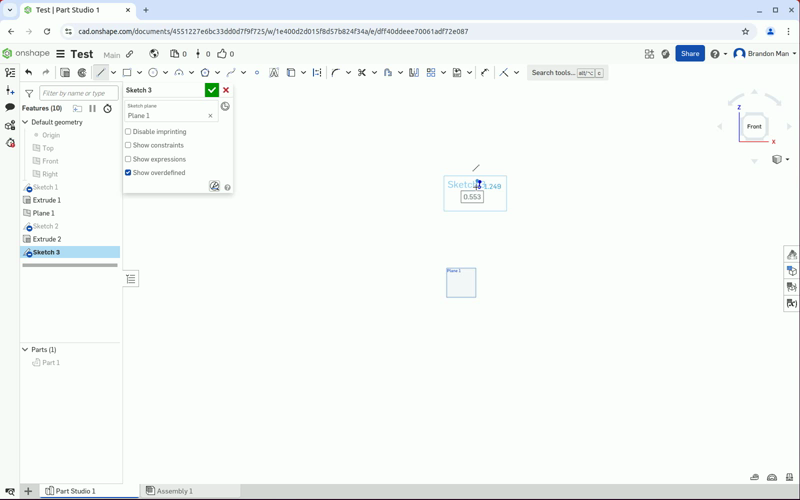
scroll(6)
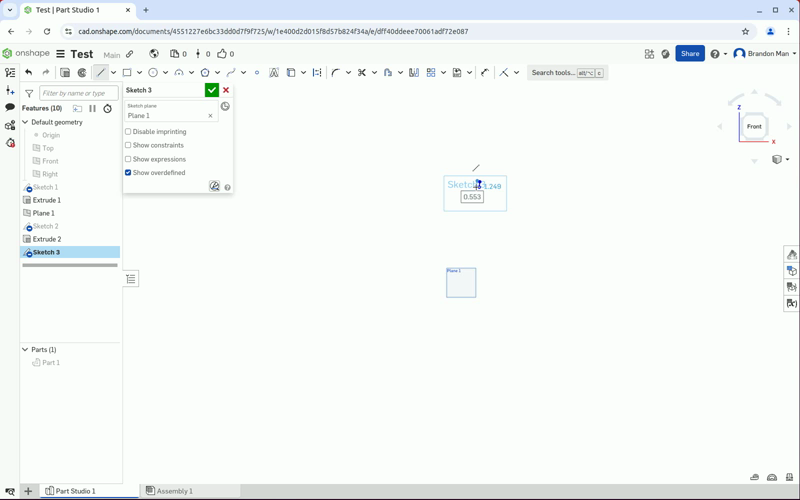
scroll(6)
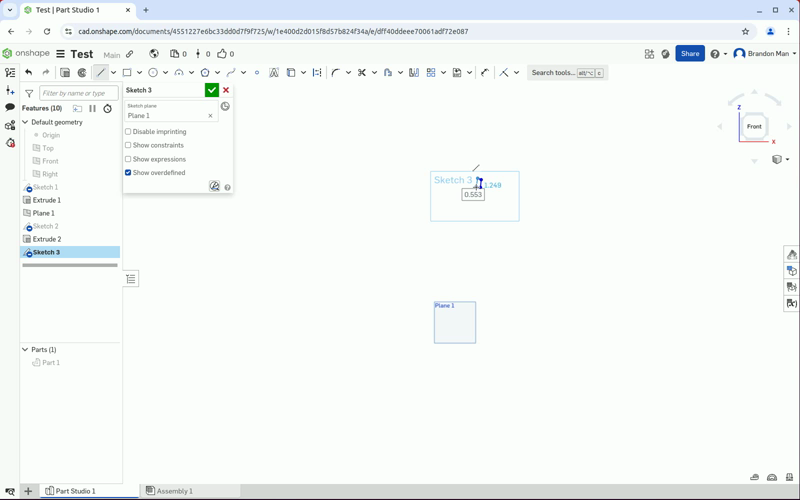
scroll(6)
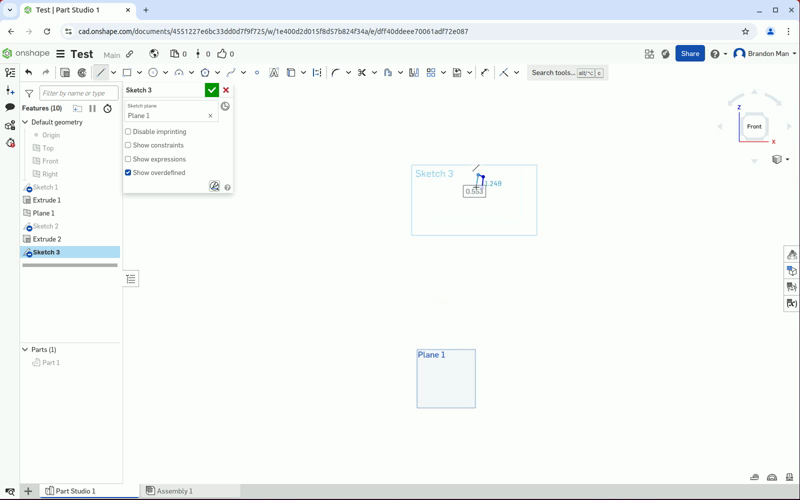
scroll(6)
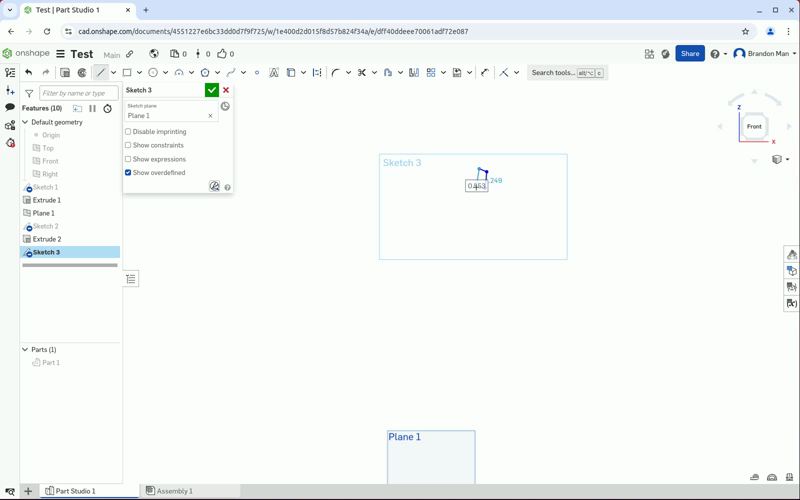
scroll(6)
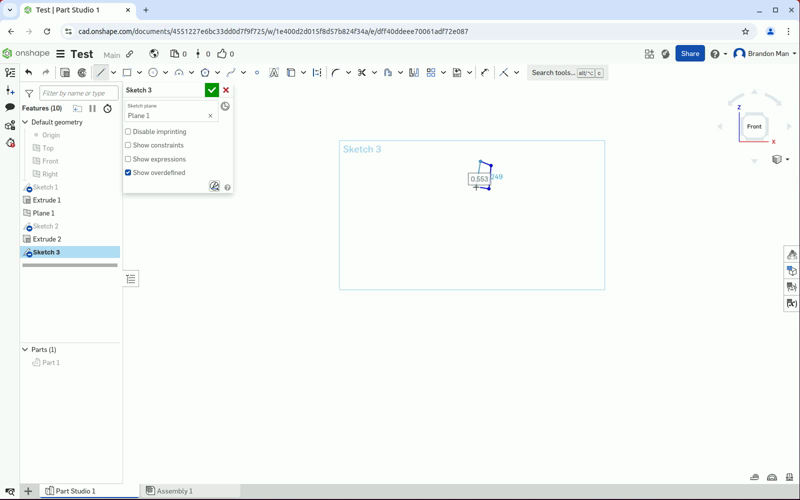
scroll(6)
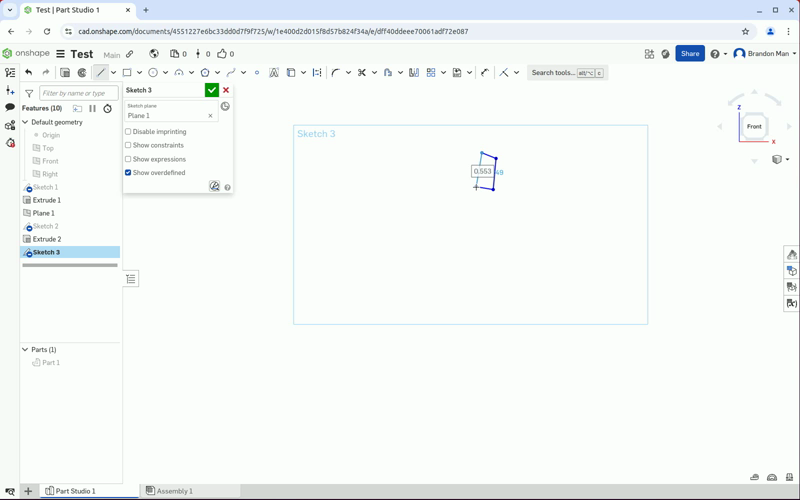
scroll(6)
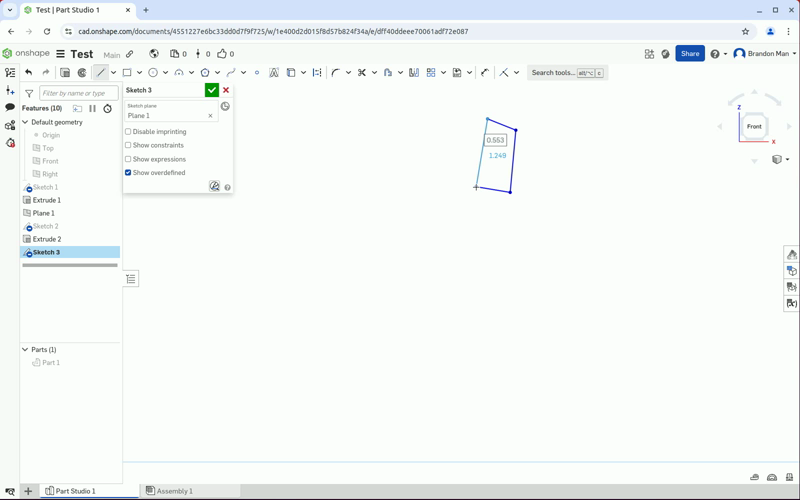
key_up(shift)
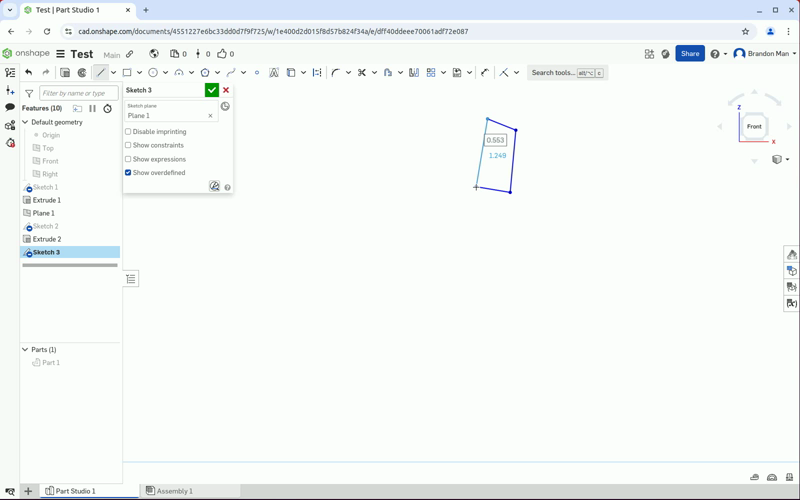
click(476, 186)
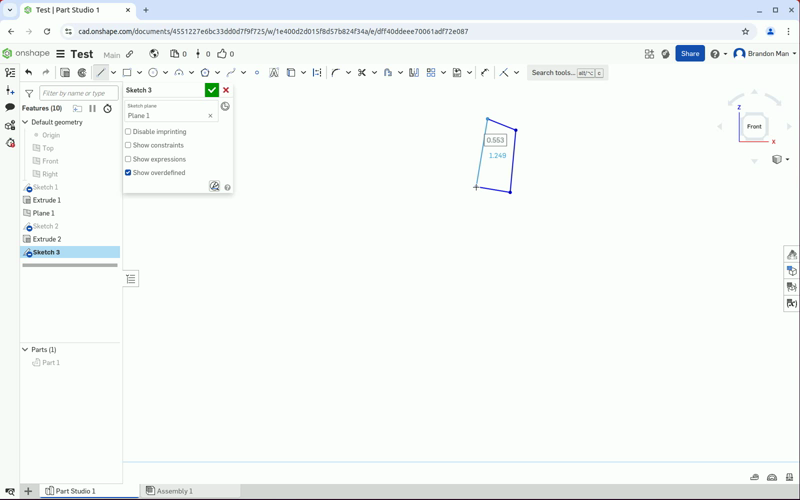
scroll(-6)
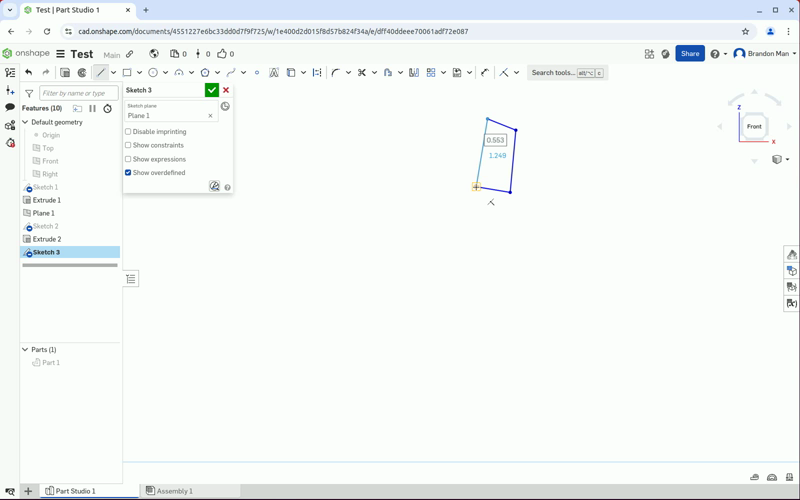
scroll(-6)
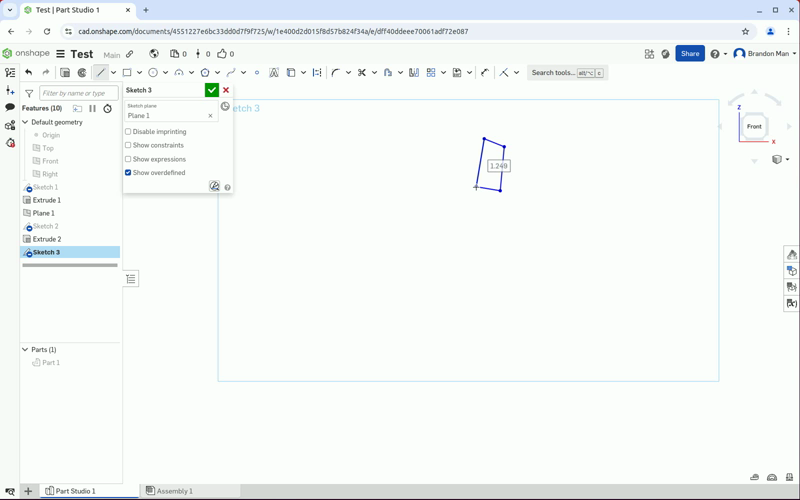
scroll(-6)
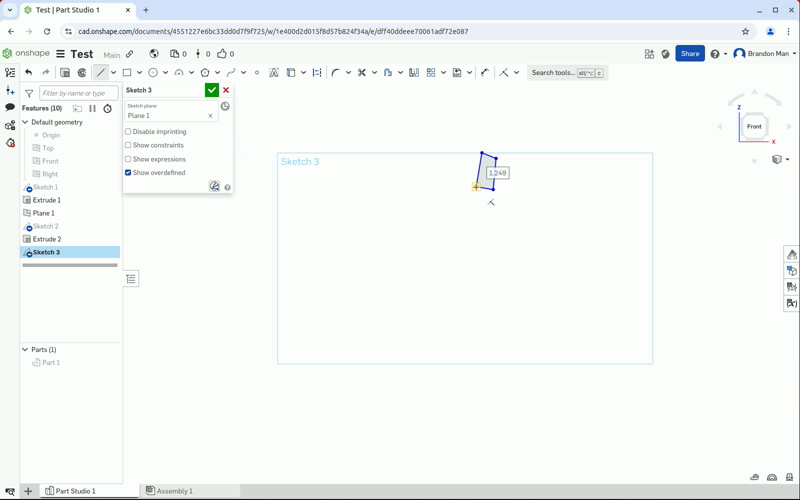
scroll(-6)
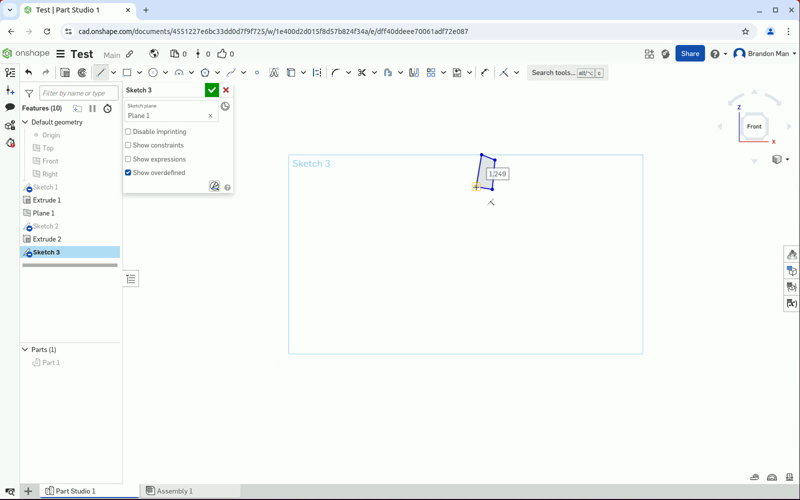
scroll(-6)
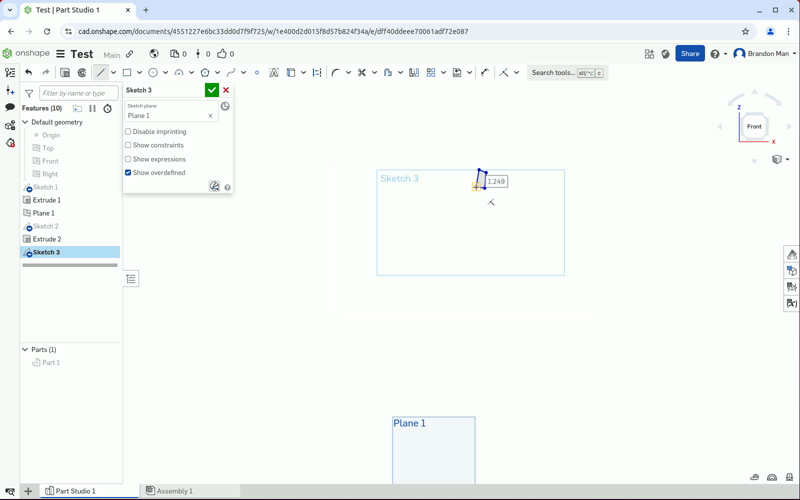
scroll(-6)
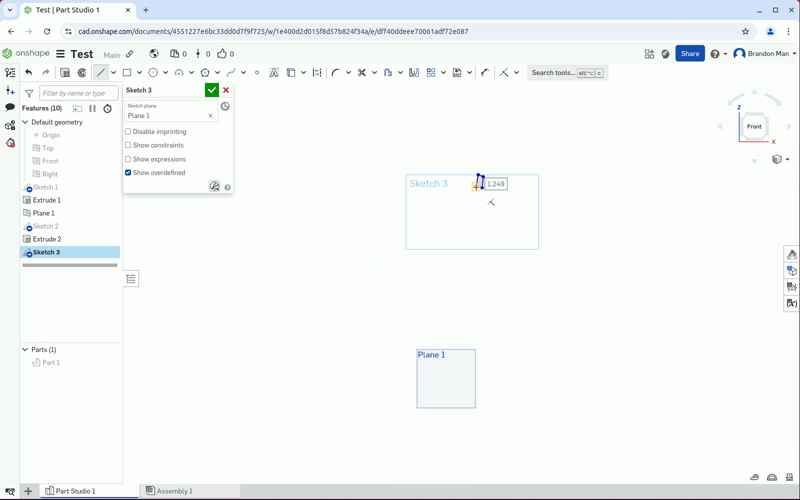
scroll(-6)
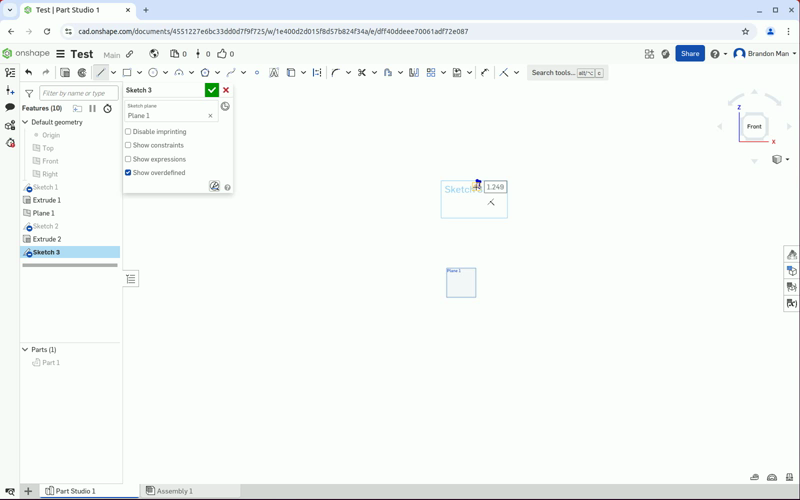
key(esc)
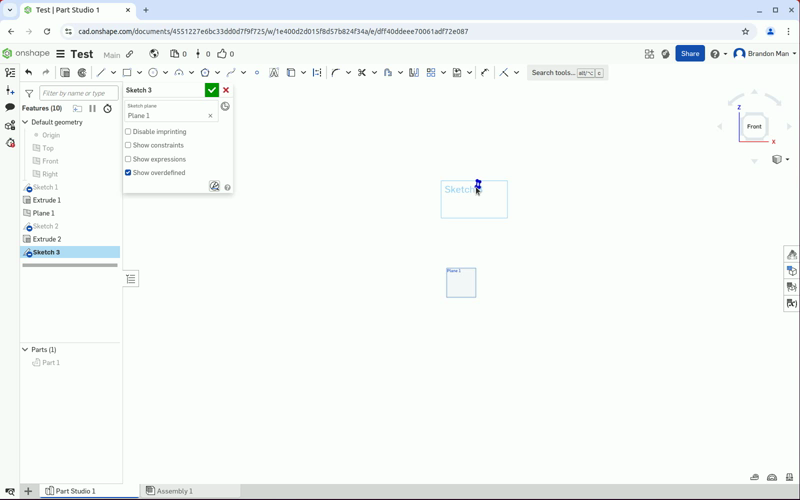
mouse_move(478, 182)
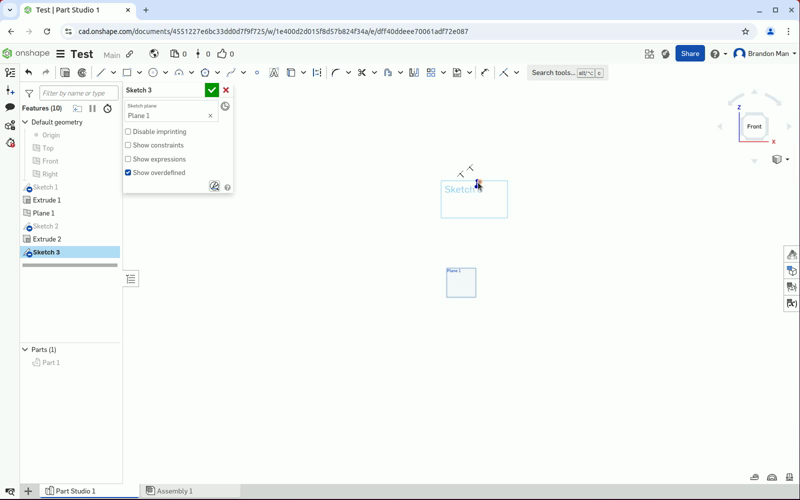
scroll(6)
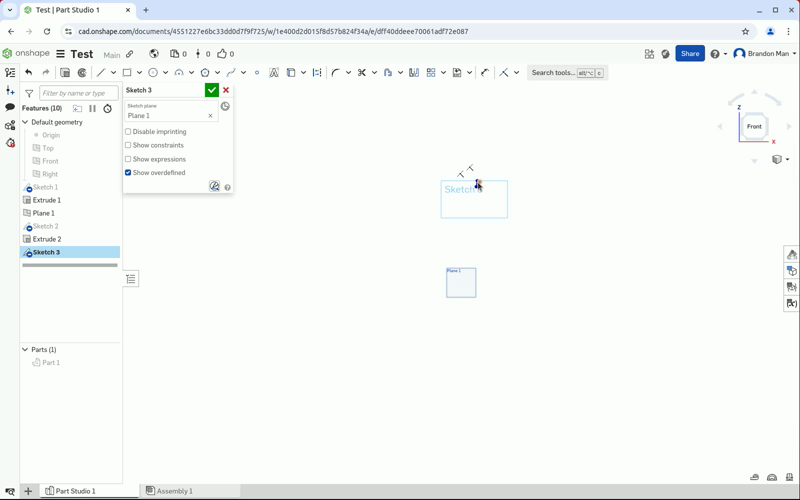
scroll(6)
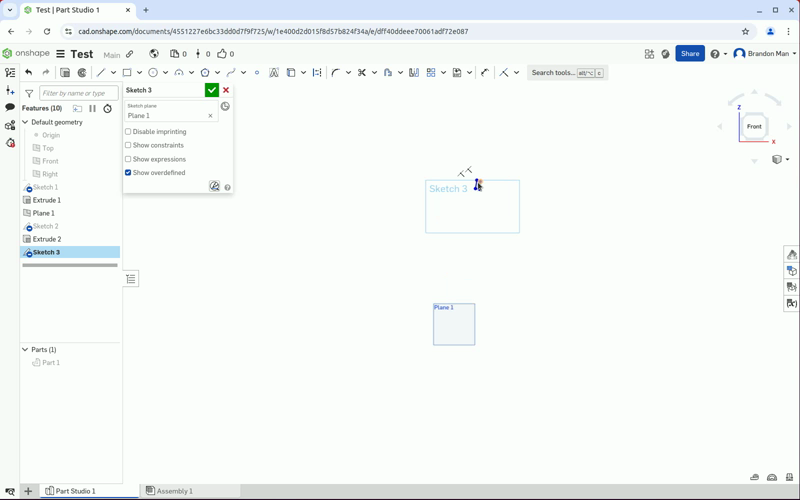
scroll(6)
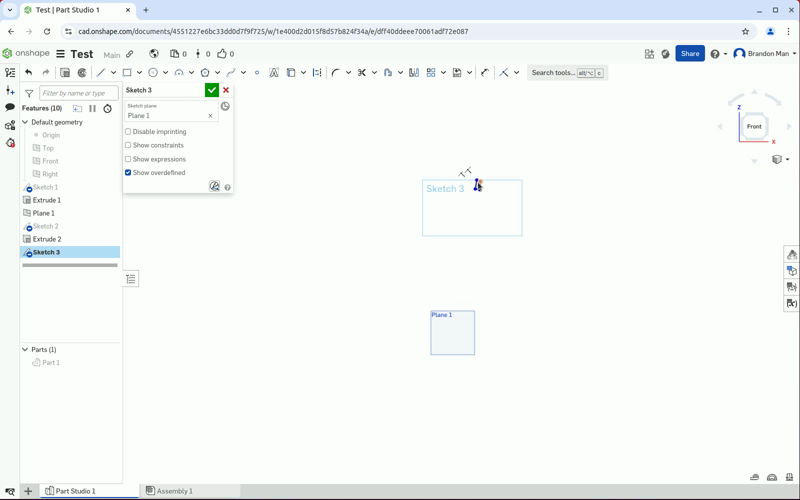
scroll(6)
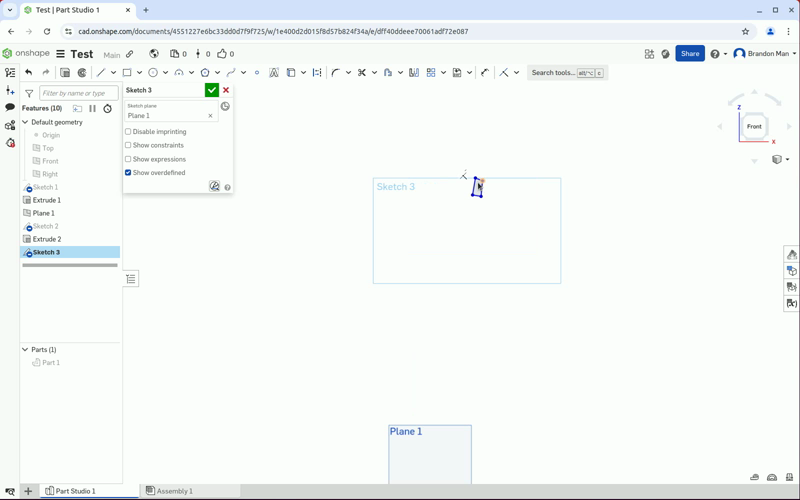
scroll(6)
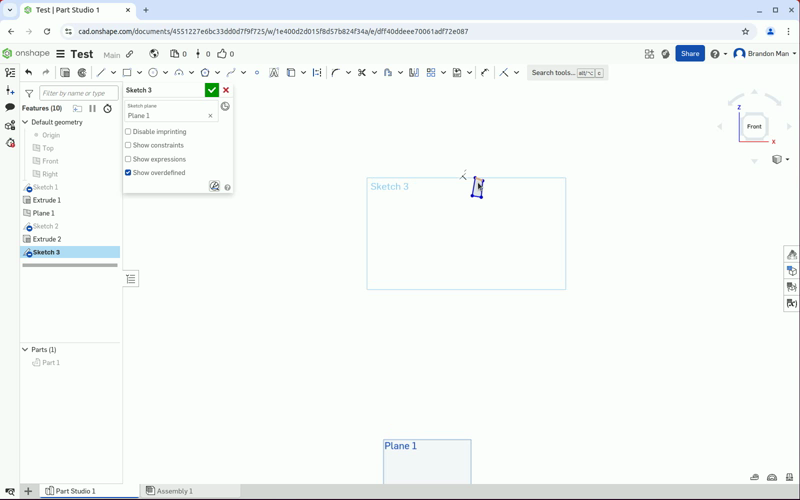
scroll(6)
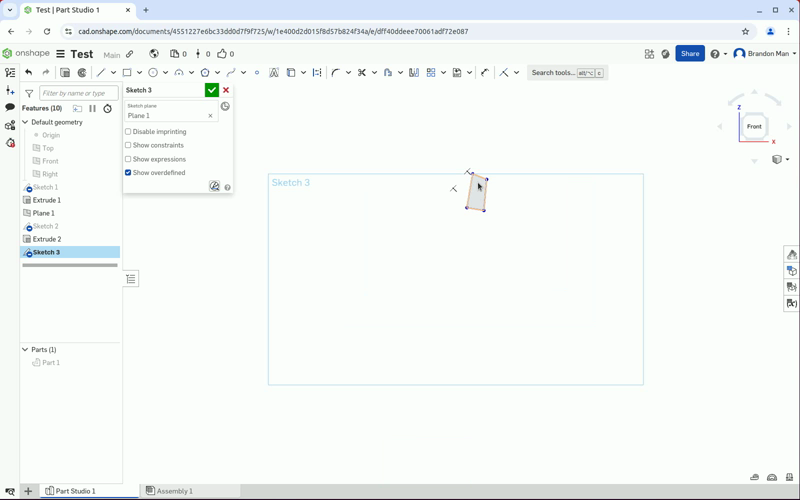
scroll(6)
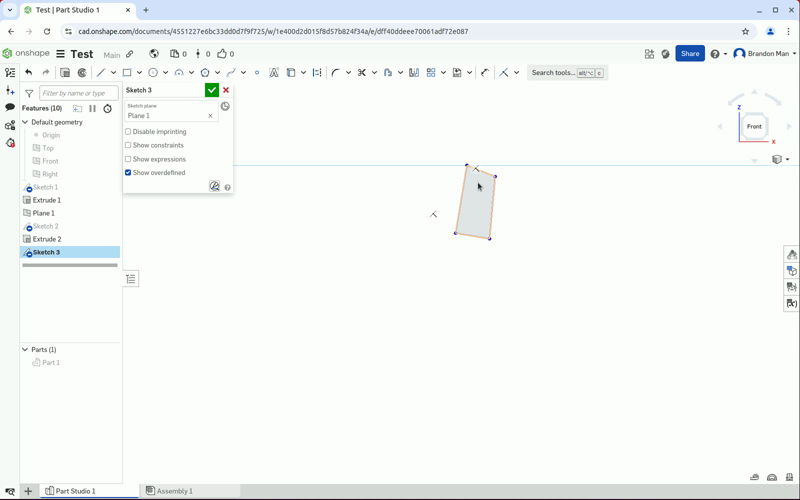
click(478, 182)
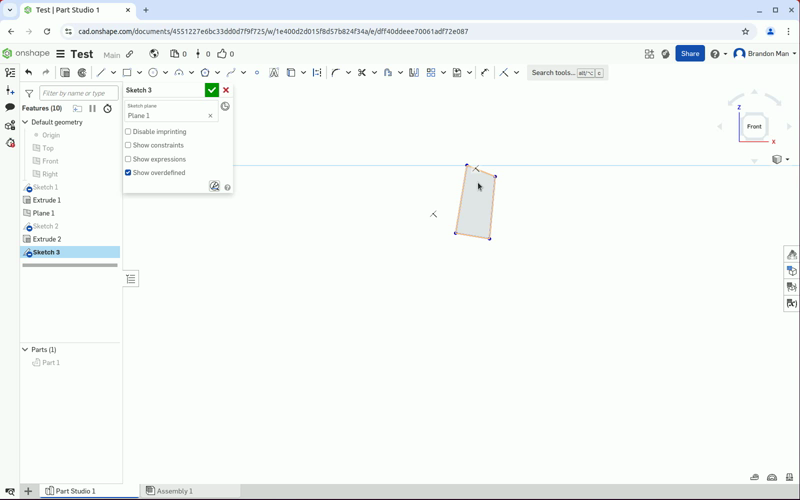
scroll(-6)
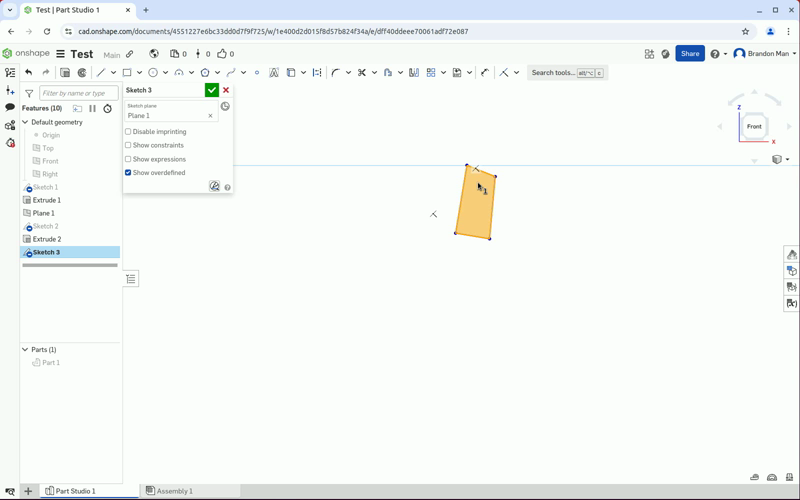
scroll(-6)
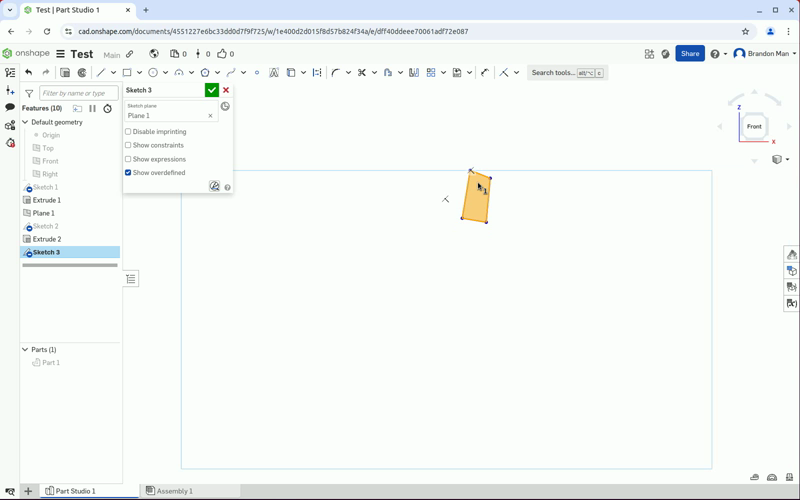
scroll(-6)
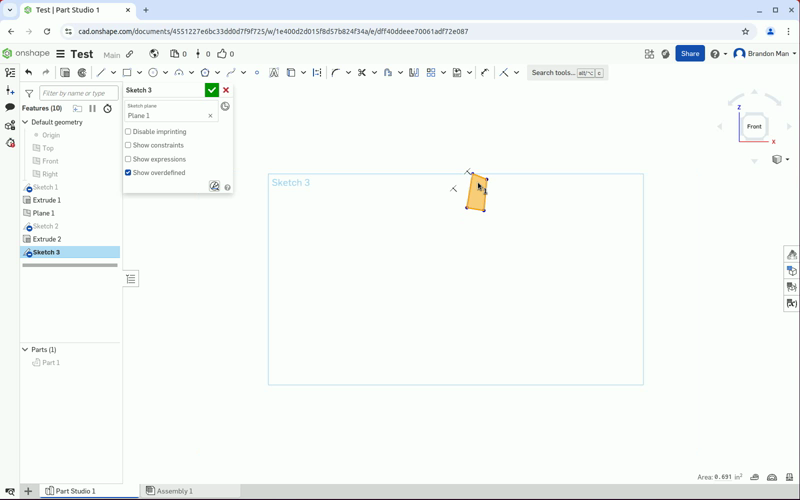
scroll(-6)
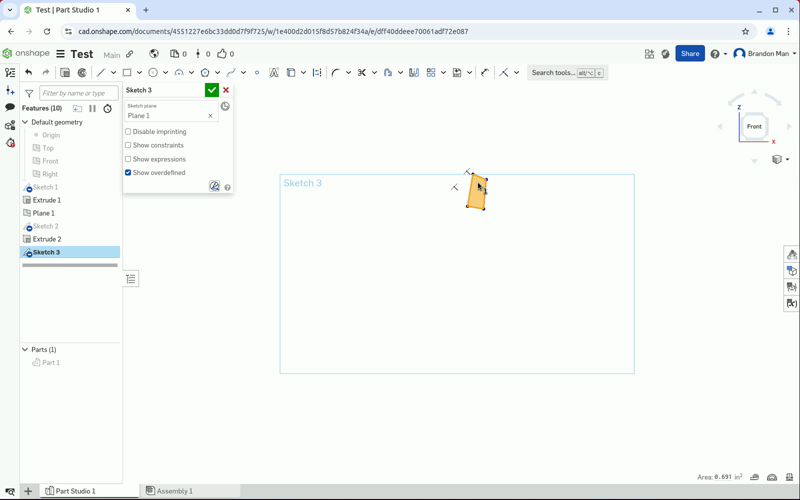
scroll(-6)
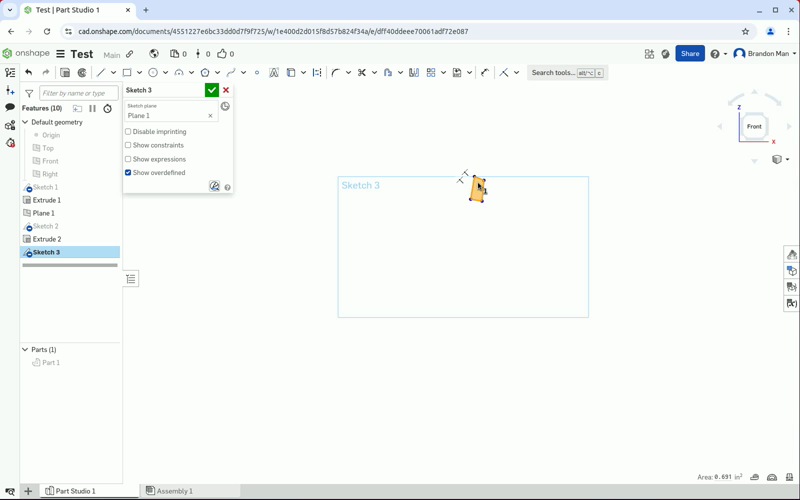
scroll(-6)
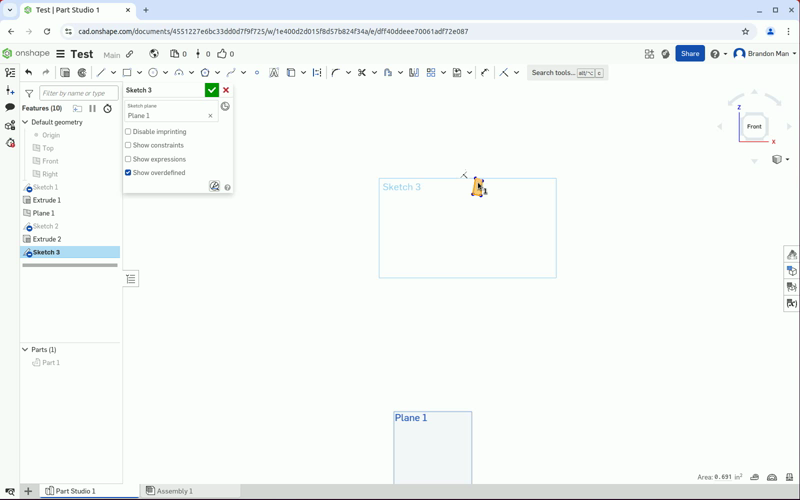
scroll(-6)
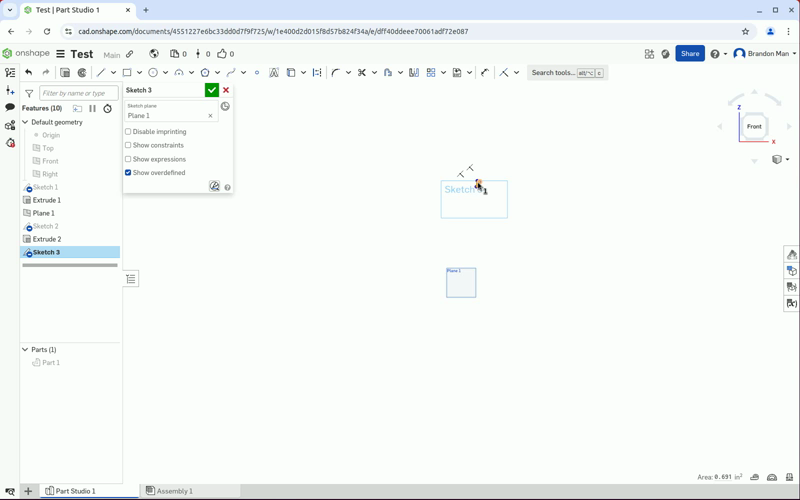
mouse_move(73, 352)
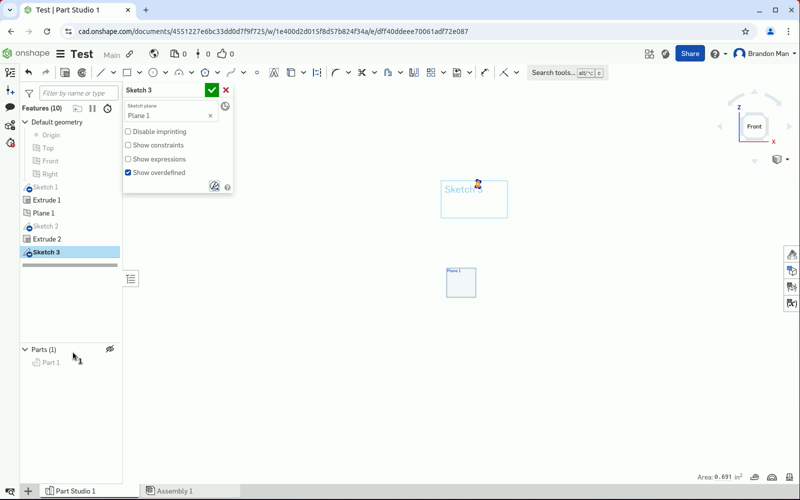
key(shift+y)
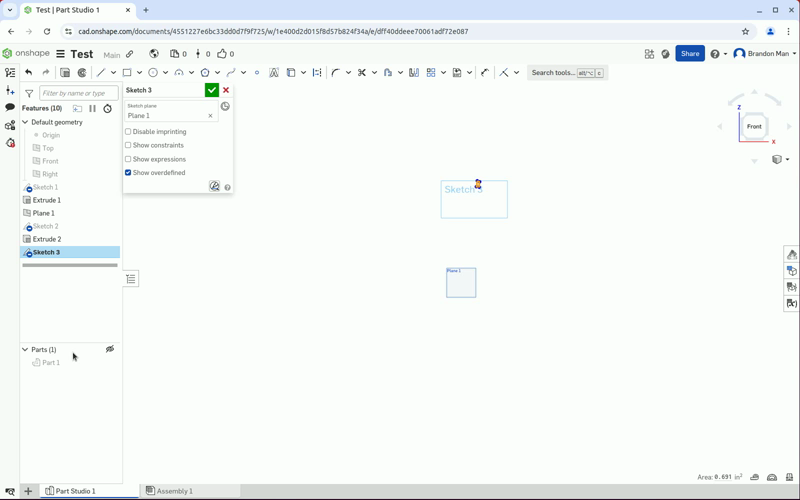
key(shift+e)
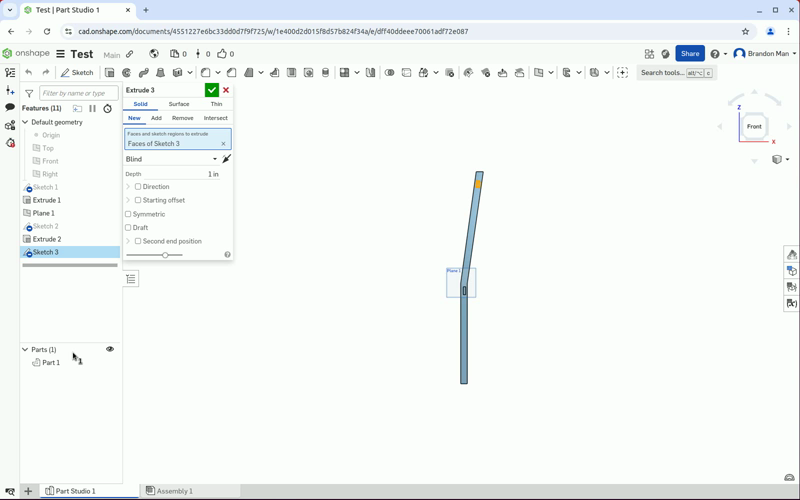
mouse_move(143, 106)
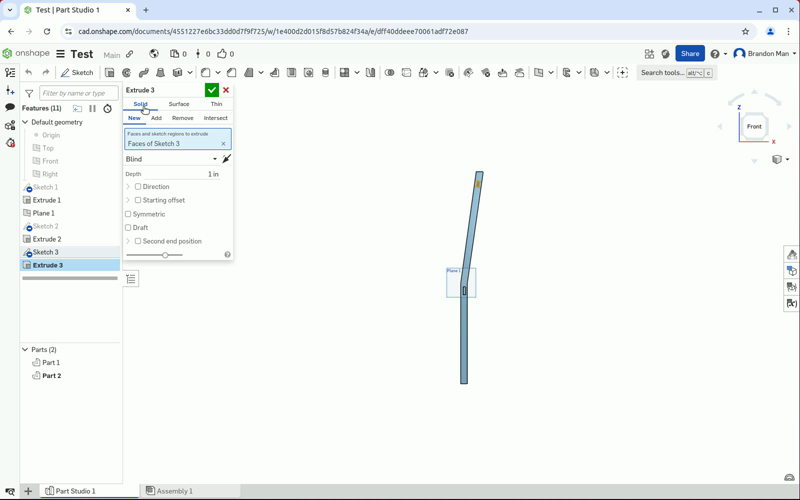
click(143, 106)
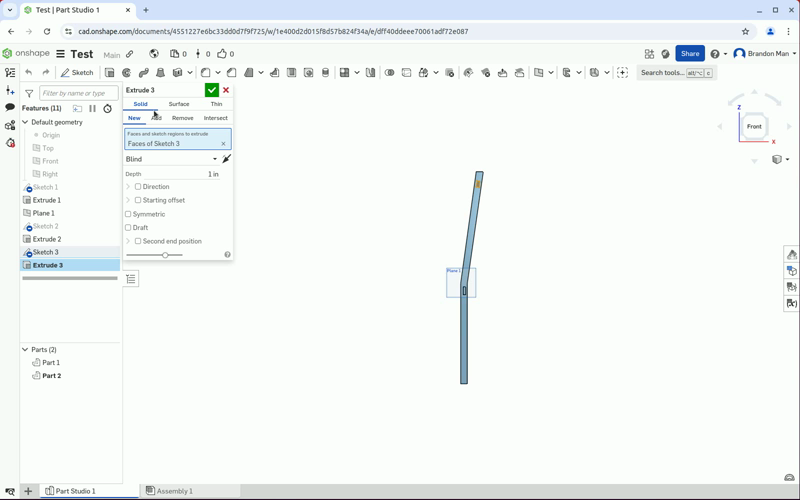
mouse_move(186, 120)
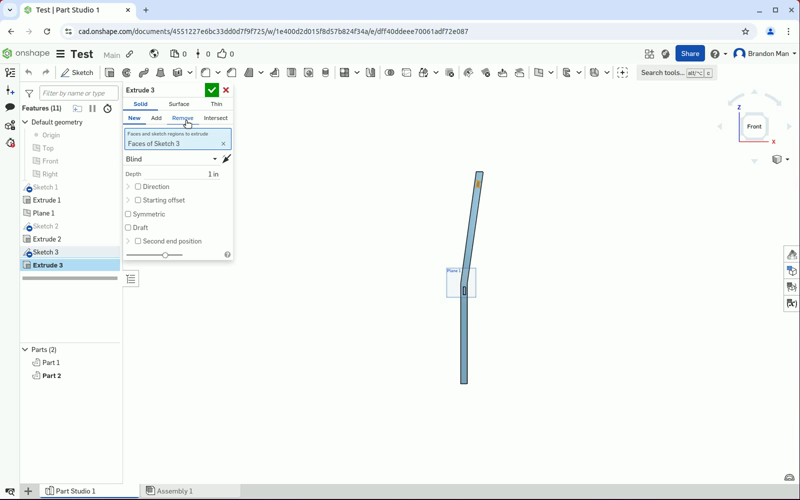
click(186, 120)
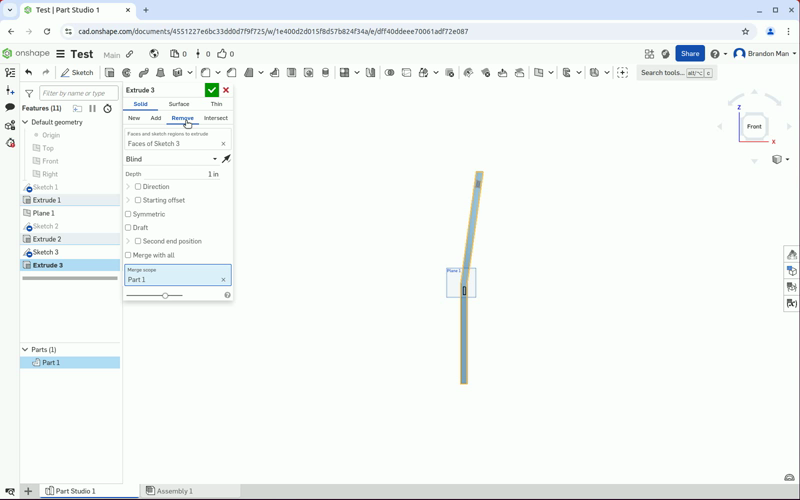
key(tab, 4)
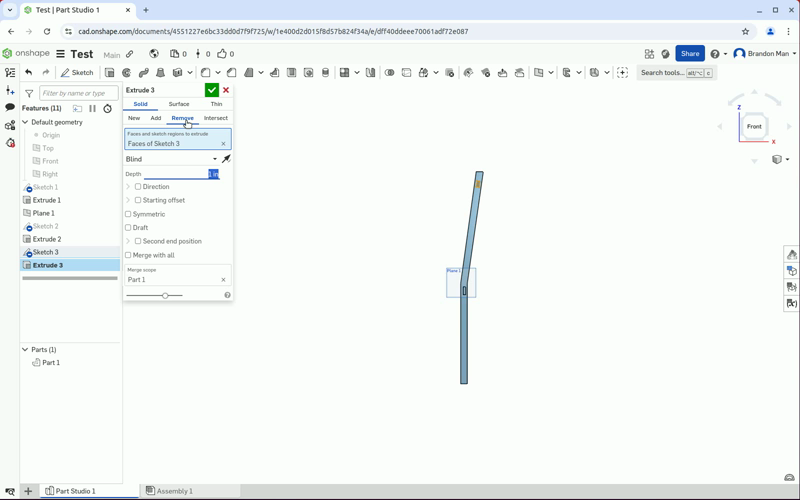
text(0.481)
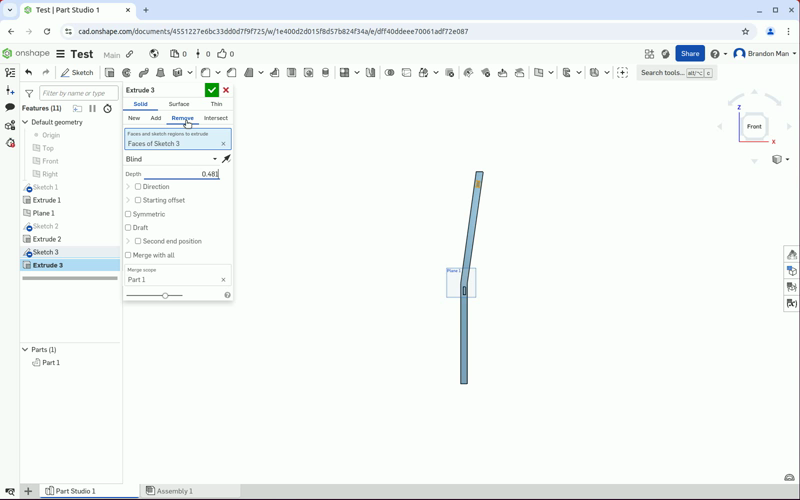
key(tab, 6)
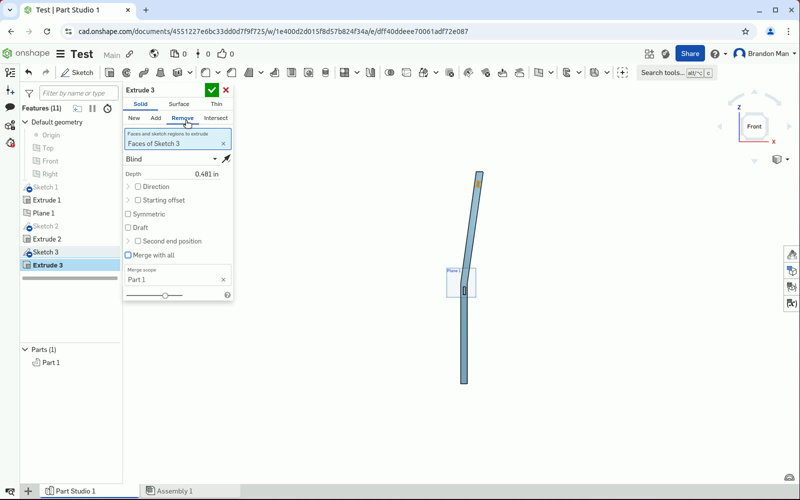
key(space)
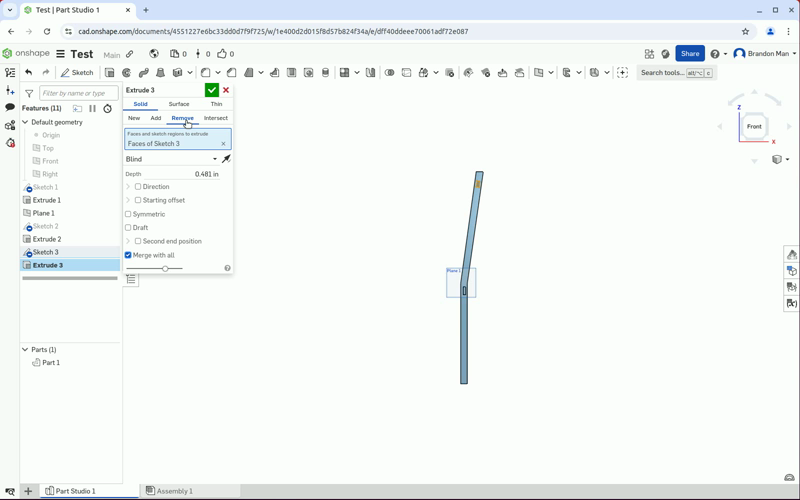
key(enter)
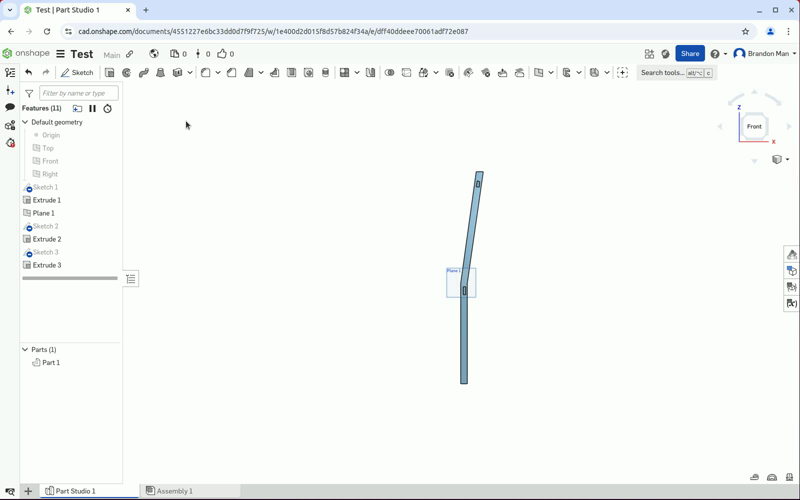
key(shift+h)
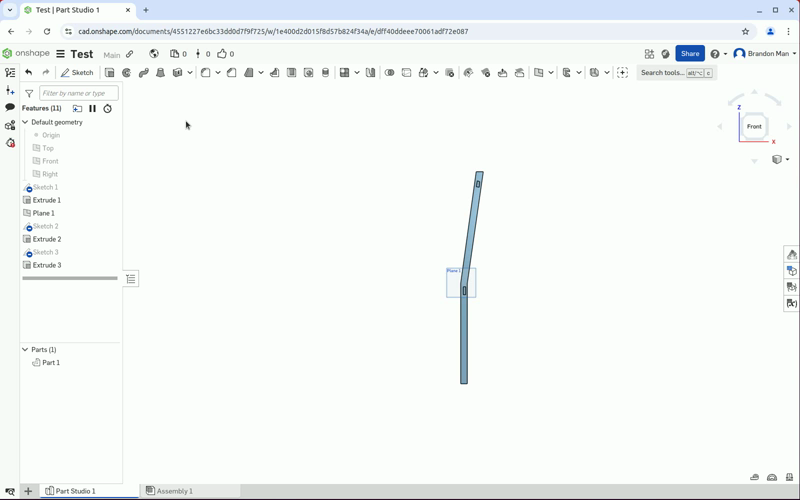
key(shift+h)
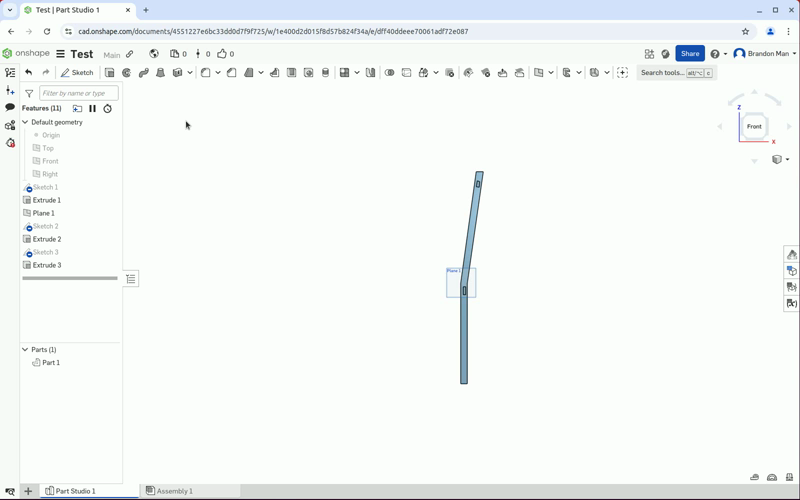
mouse_move(73, 189)
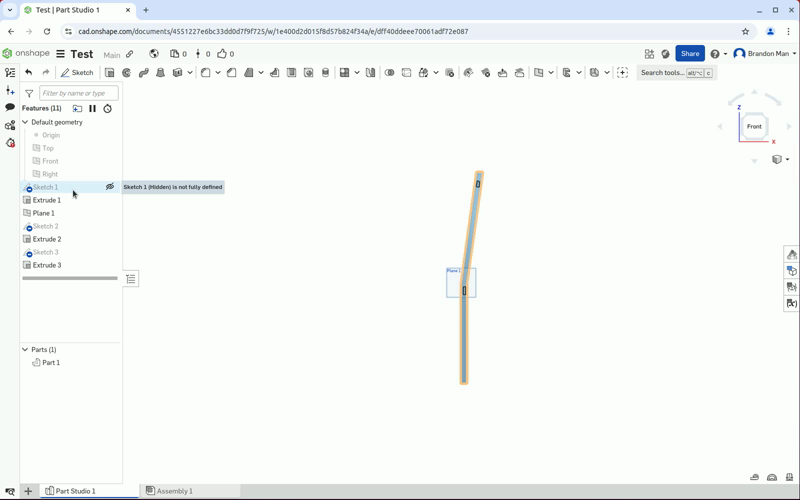
click(73, 189)
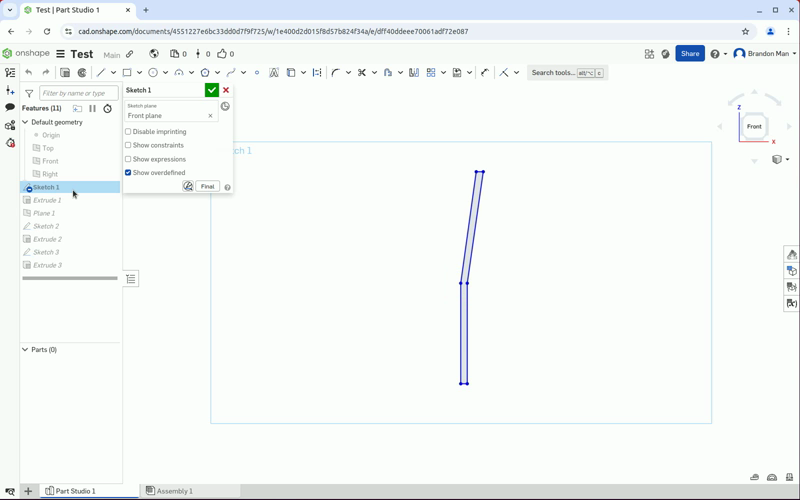
mouse_move(229, 92)
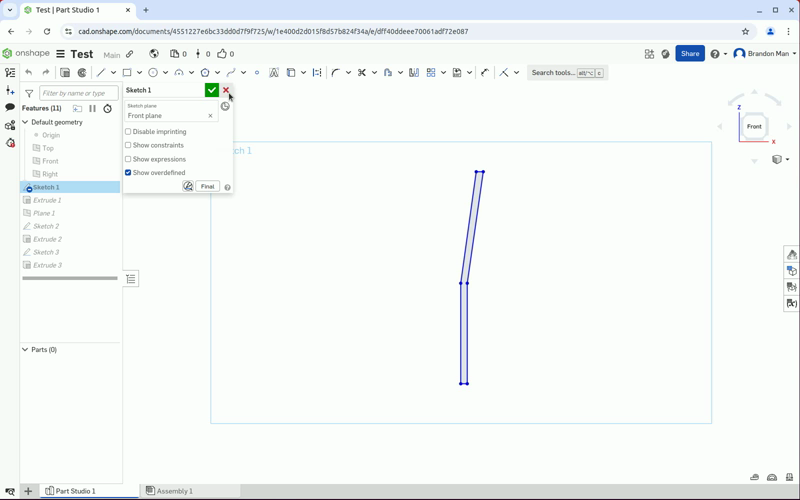
click(229, 92)
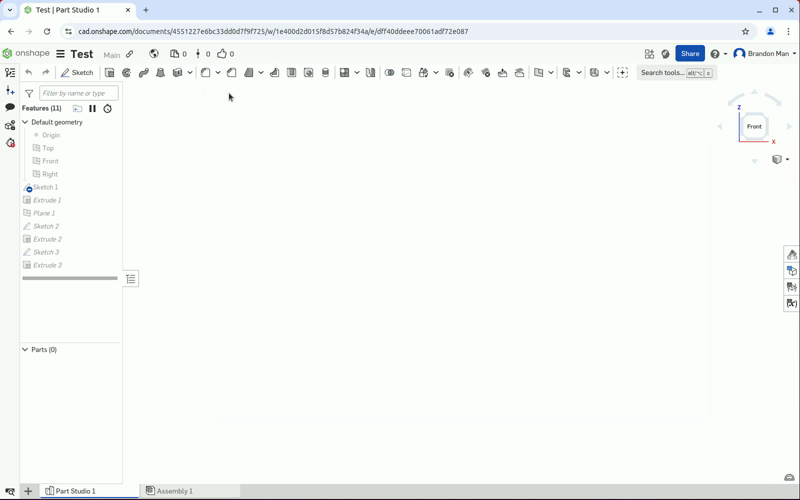
key(shift+s)
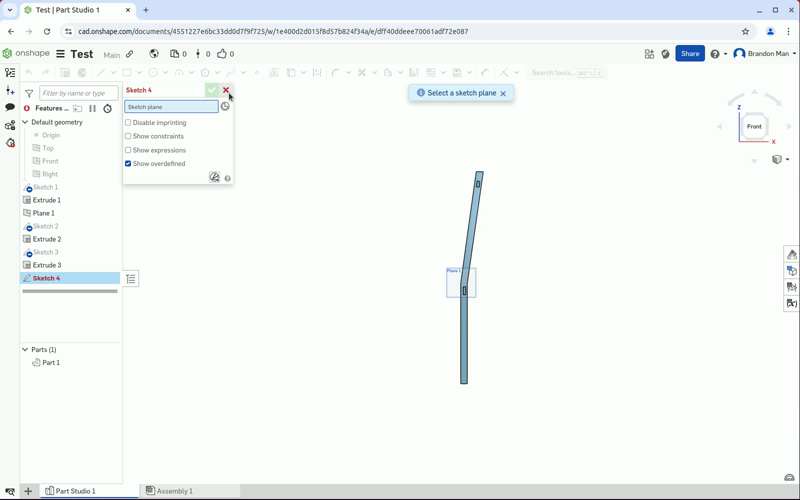
mouse_move(73, 215)
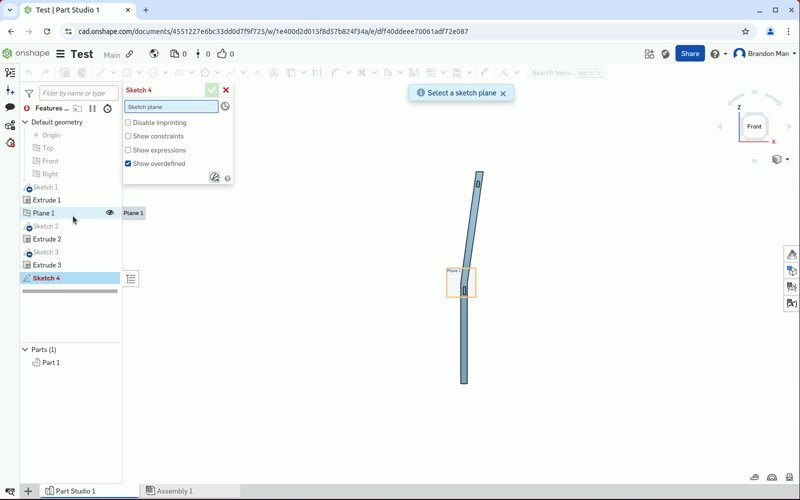
click(73, 215)
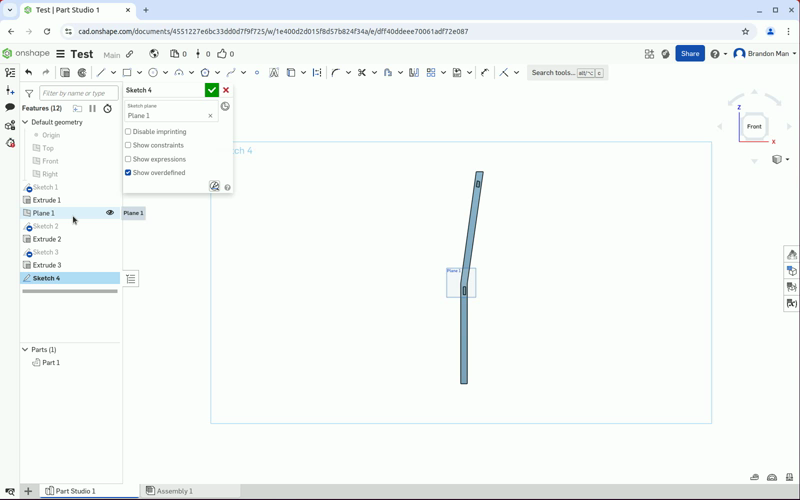
mouse_move(73, 352)
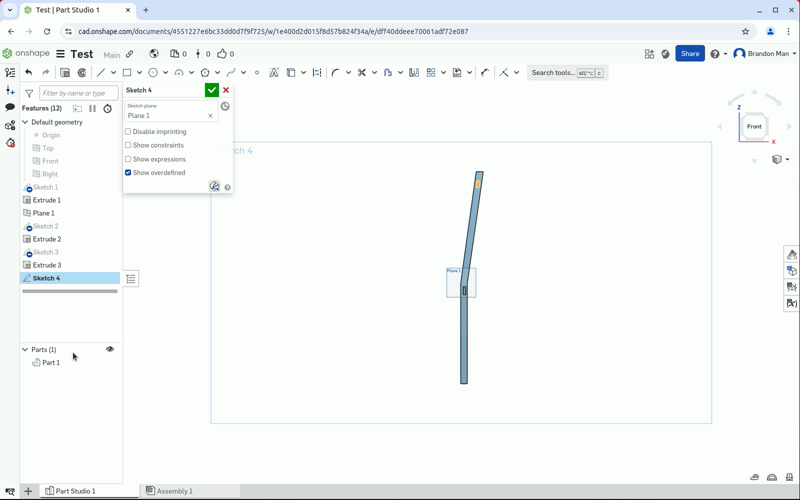
key(y)
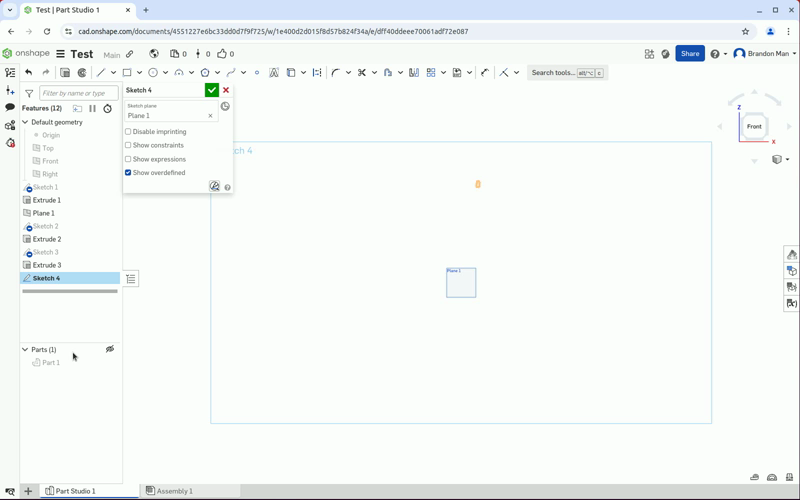
key(l)
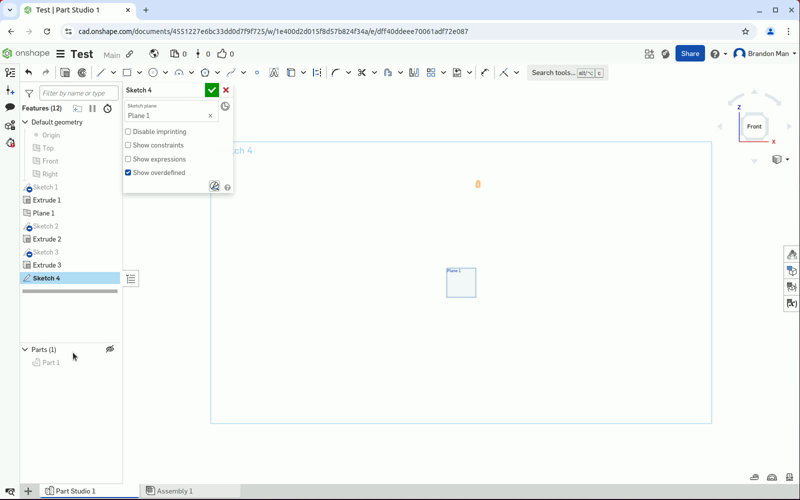
key_down(shift)
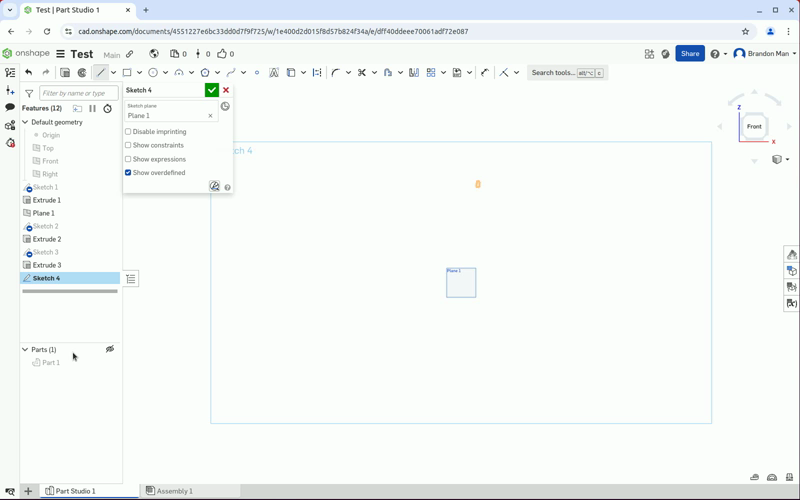
mouse_move(474, 201)
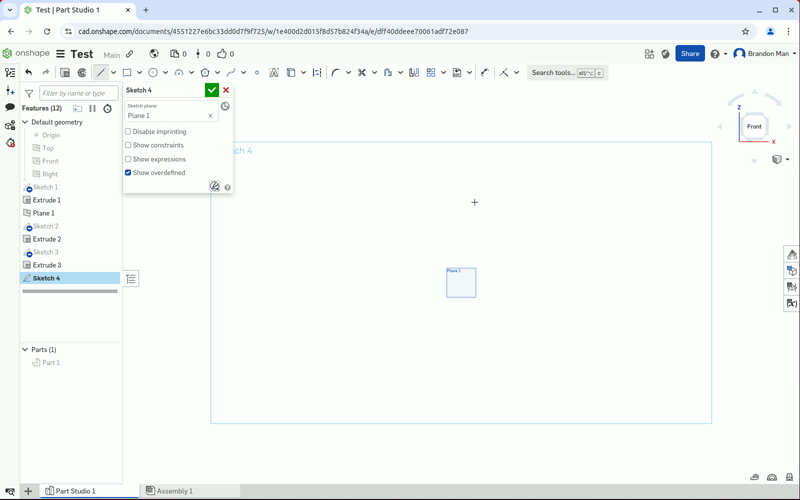
click(474, 201)
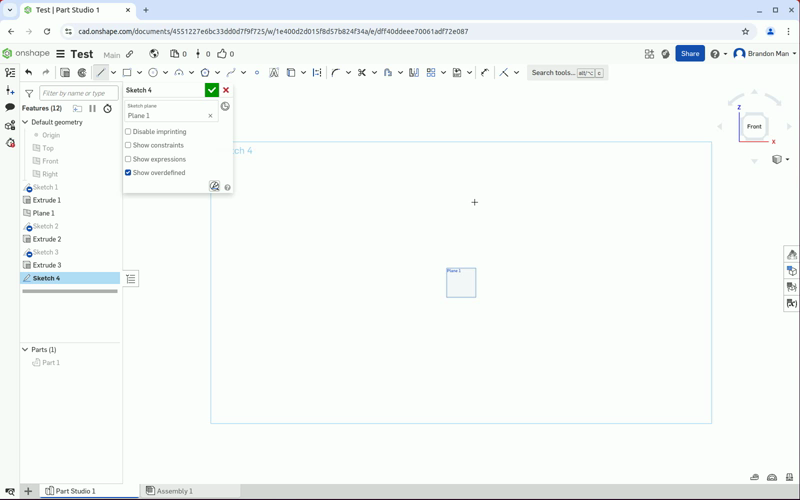
key_up(shift)
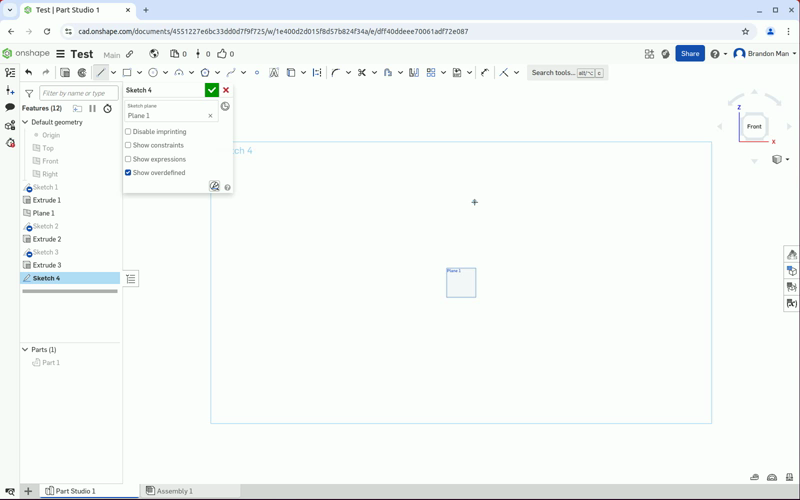
key_down(shift)
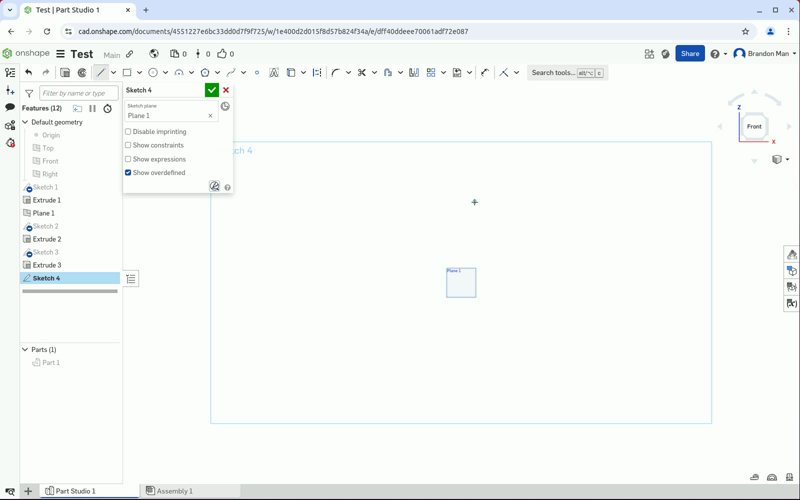
mouse_move(504, 201)
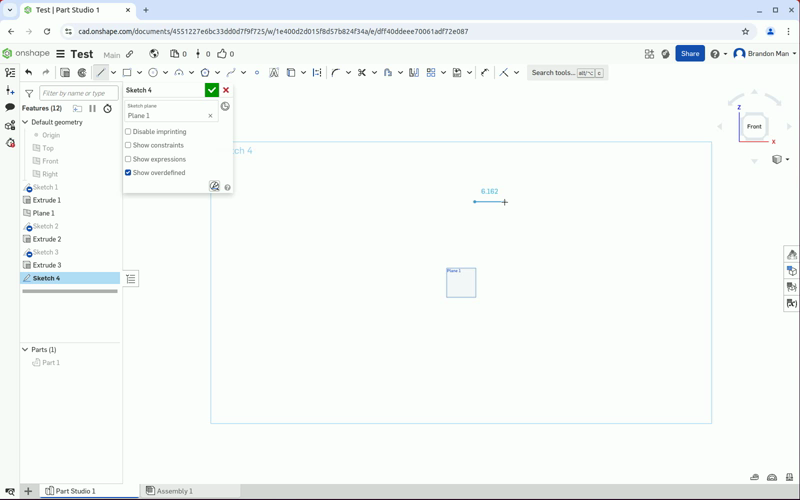
mouse_move(477, 202)
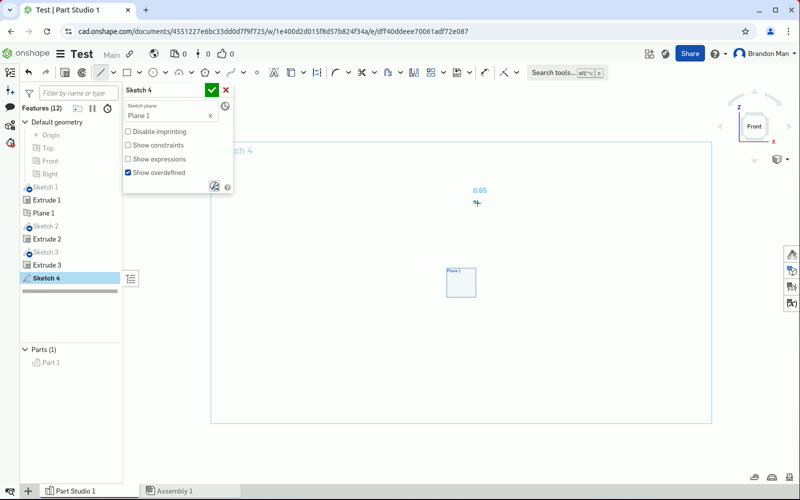
scroll(6)
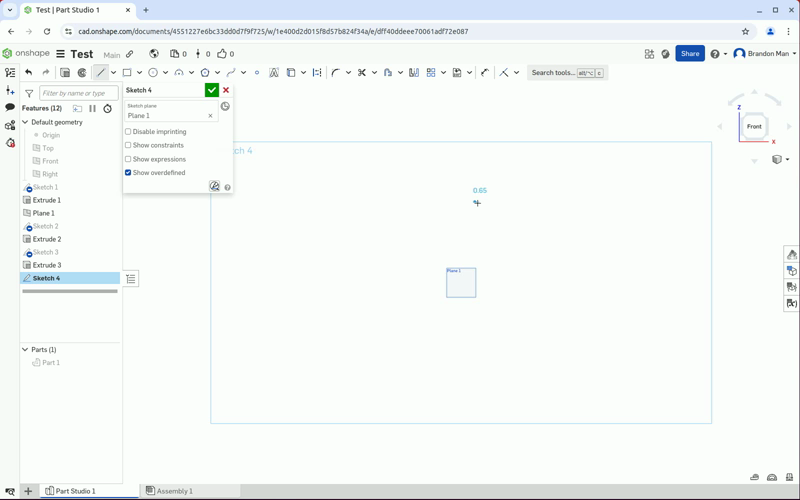
scroll(6)
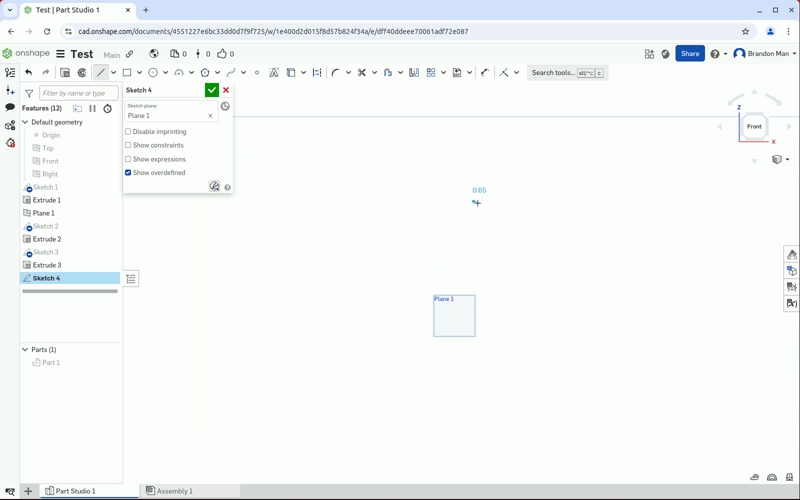
scroll(6)
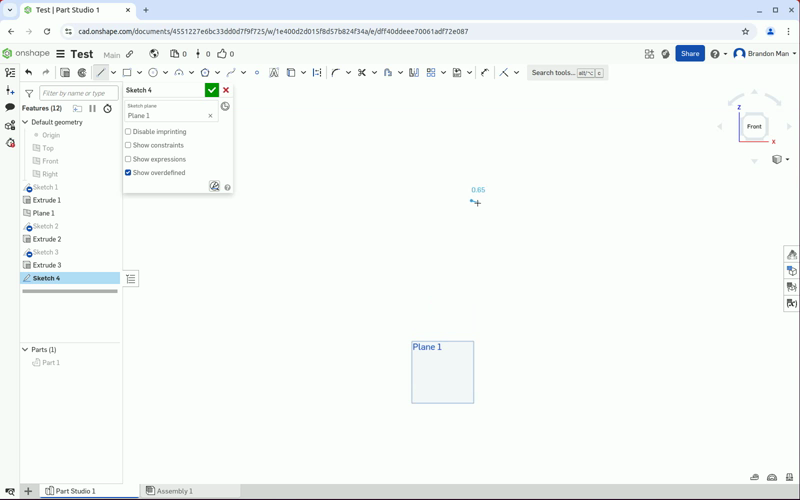
scroll(6)
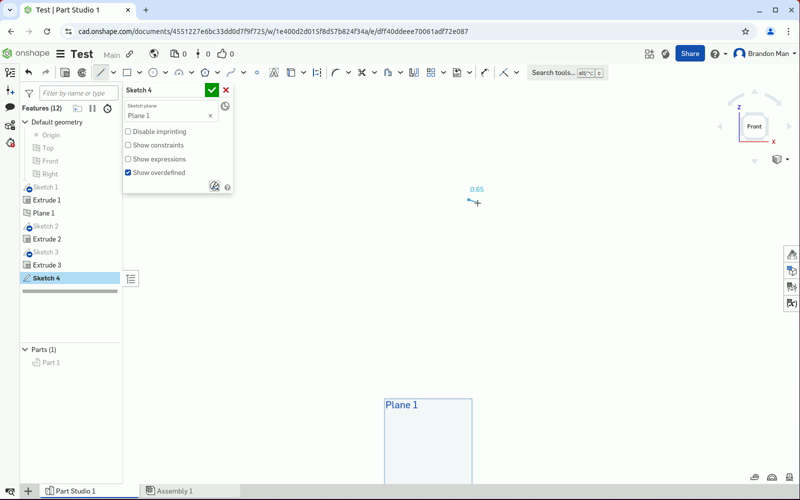
scroll(6)
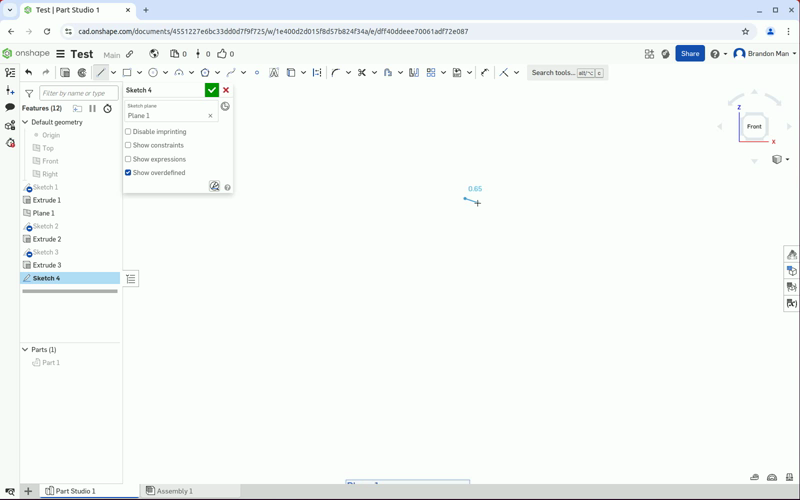
scroll(6)
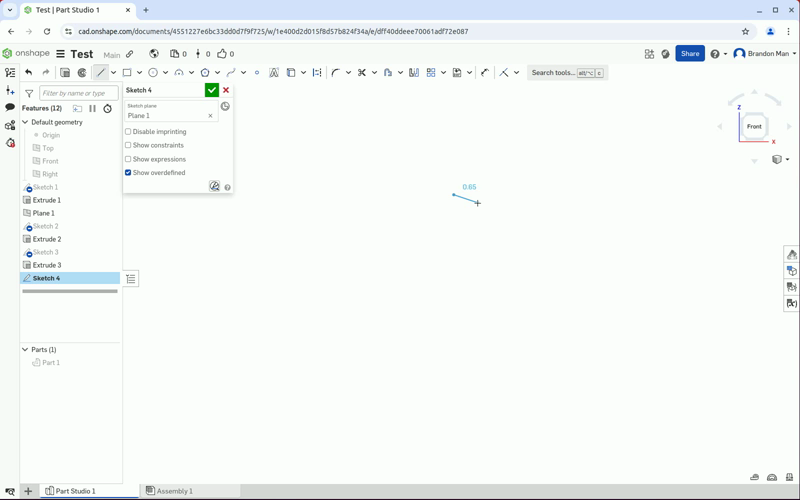
scroll(6)
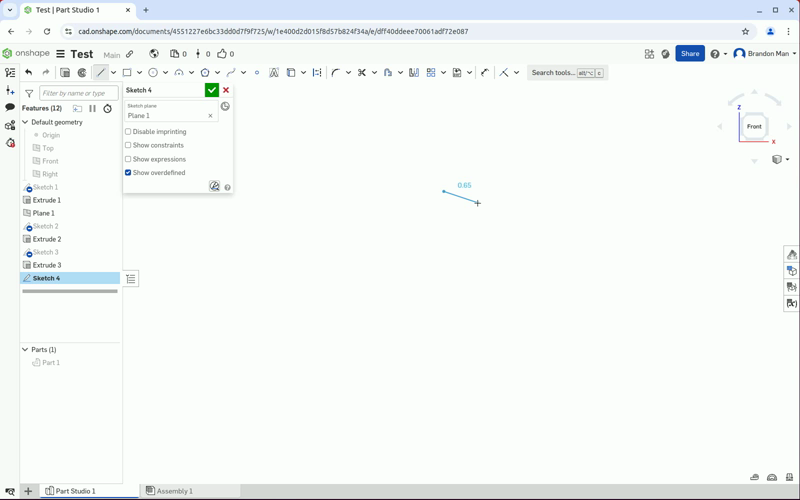
click(477, 202)
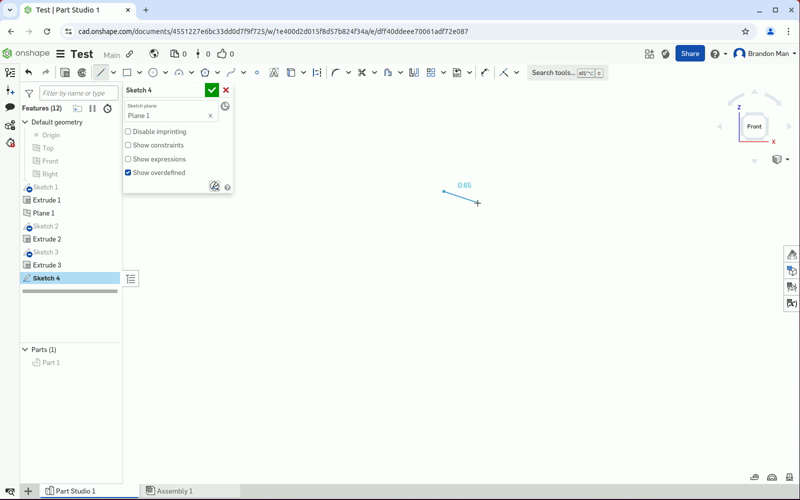
scroll(-6)
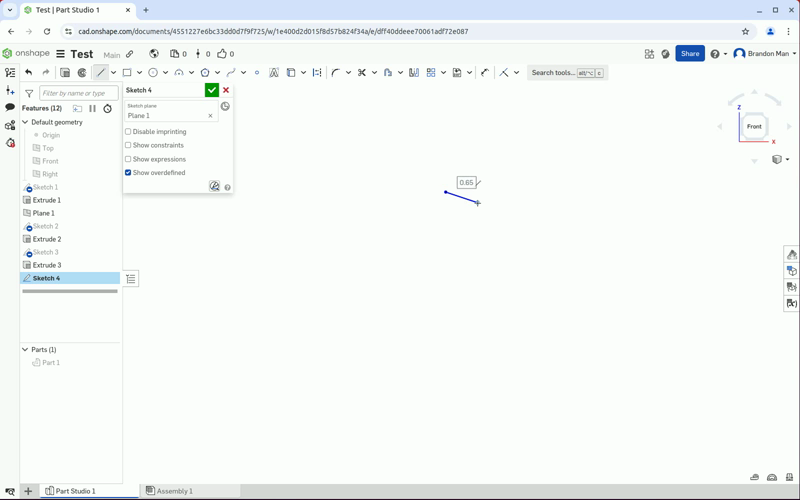
scroll(-6)
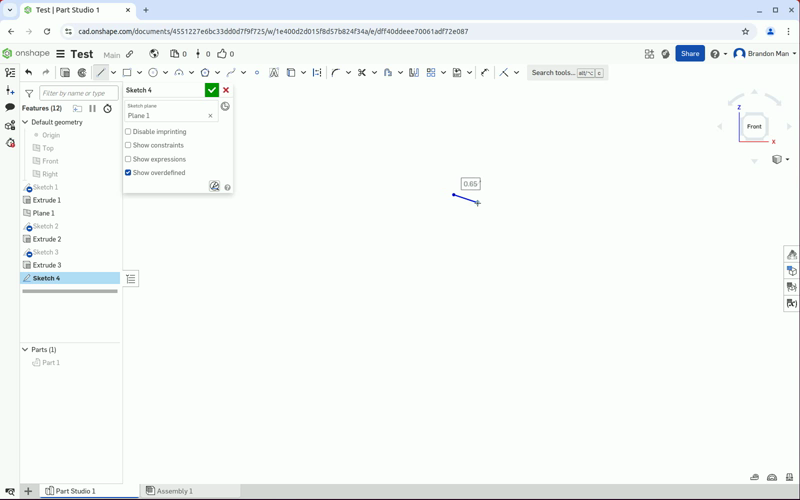
scroll(-6)
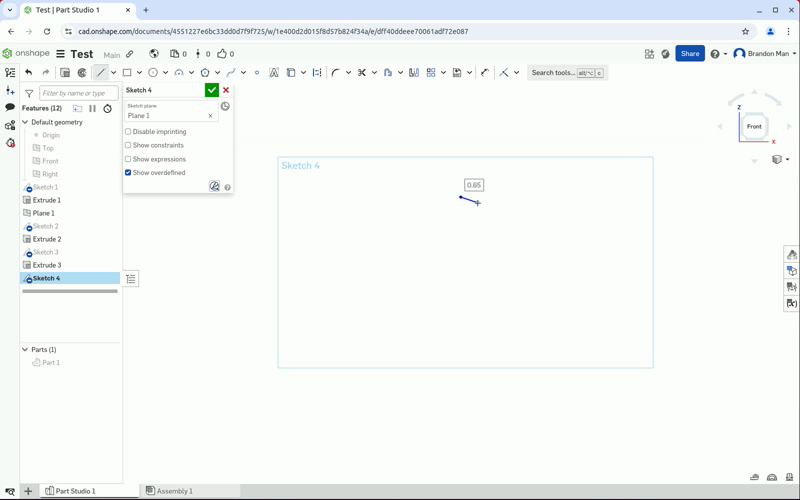
scroll(-6)
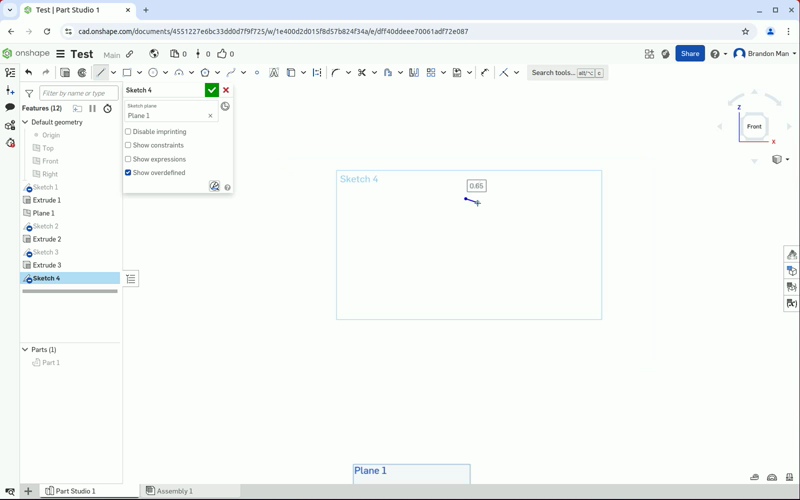
scroll(-6)
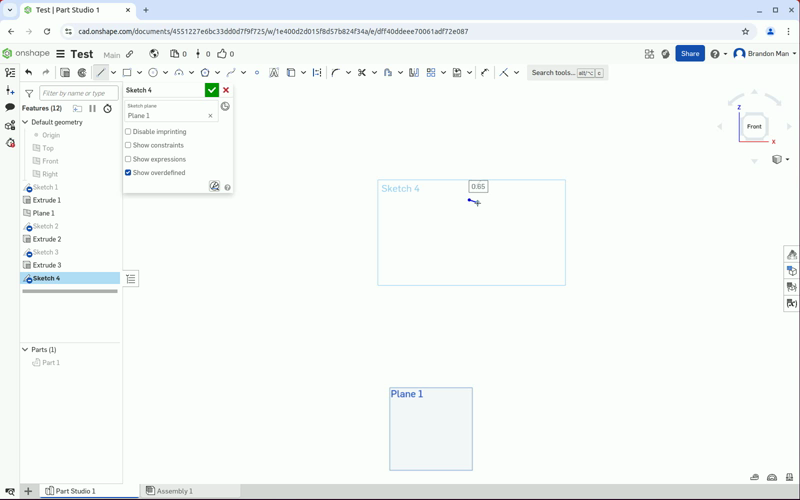
scroll(-6)
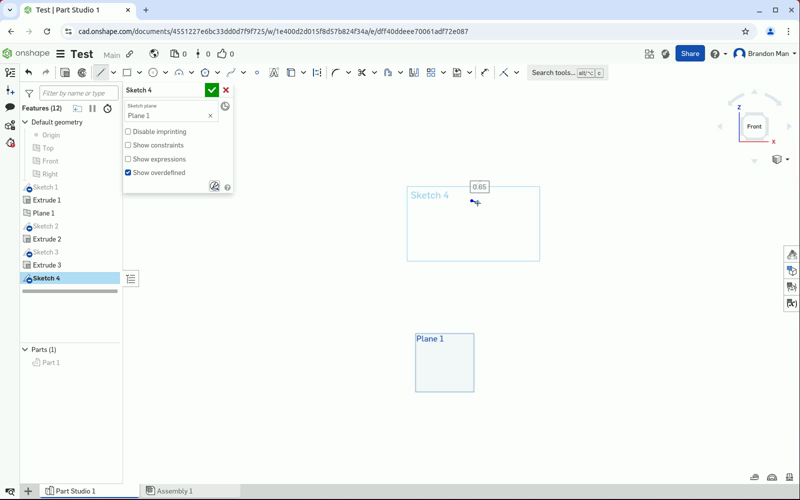
scroll(-6)
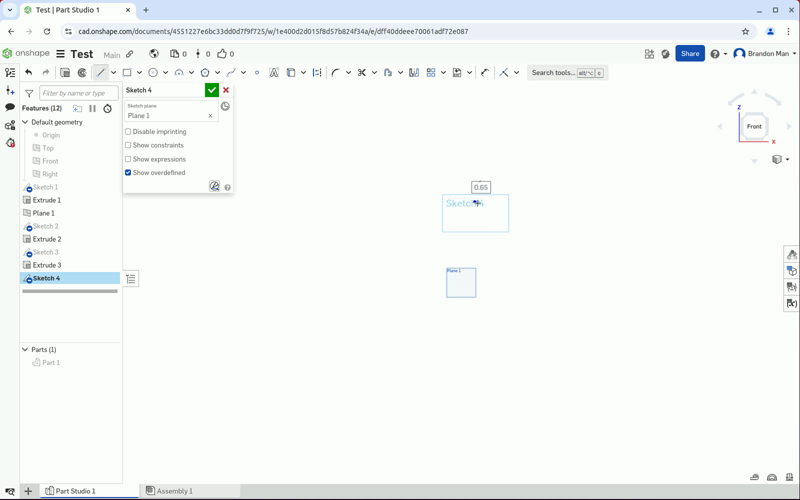
key_up(shift)
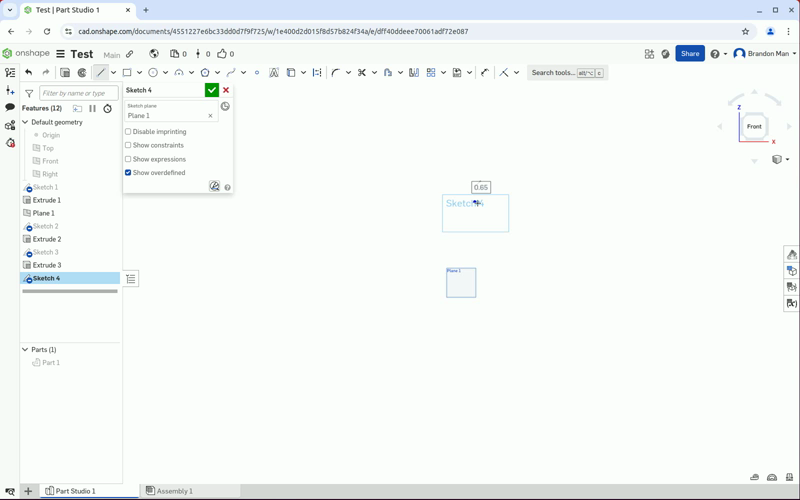
key_down(shift)
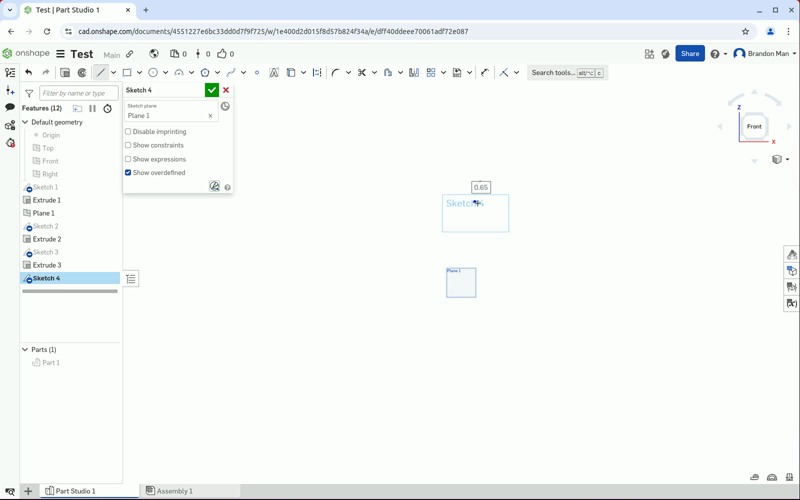
mouse_move(507, 202)
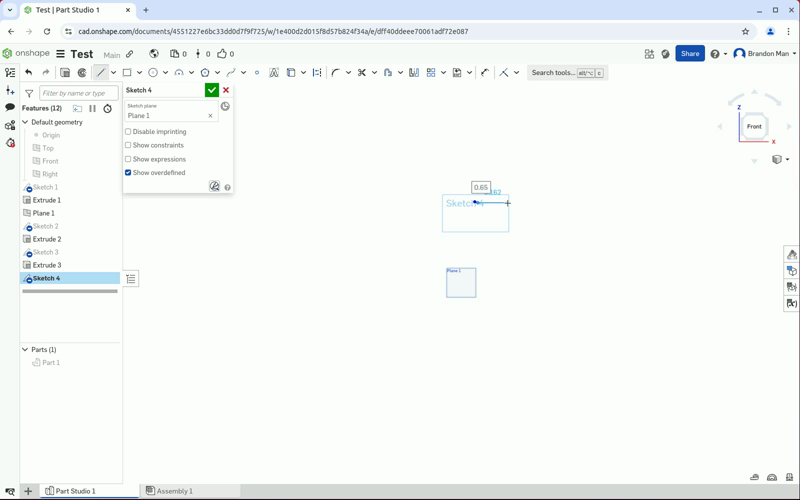
mouse_move(478, 196)
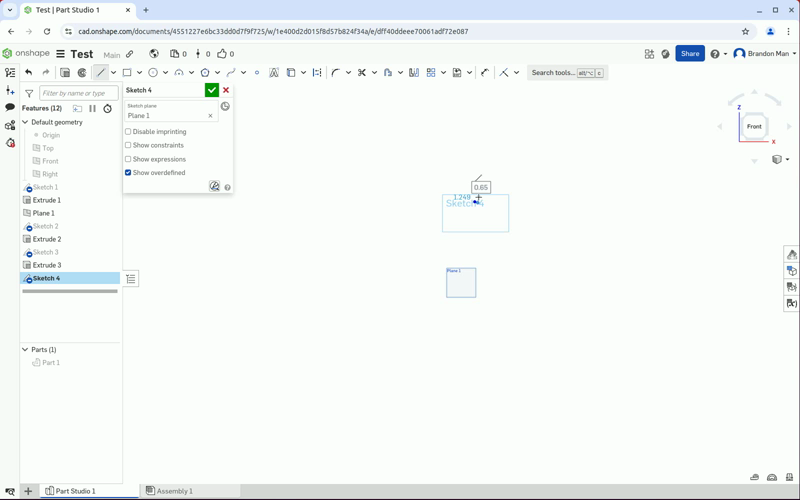
scroll(6)
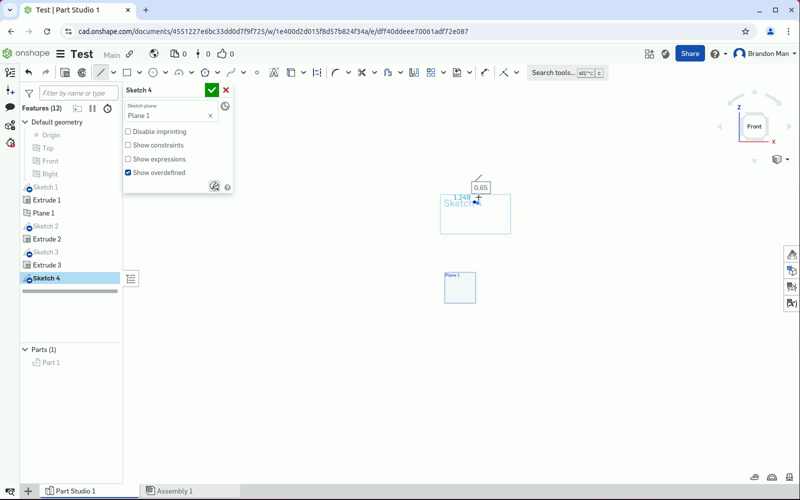
scroll(6)
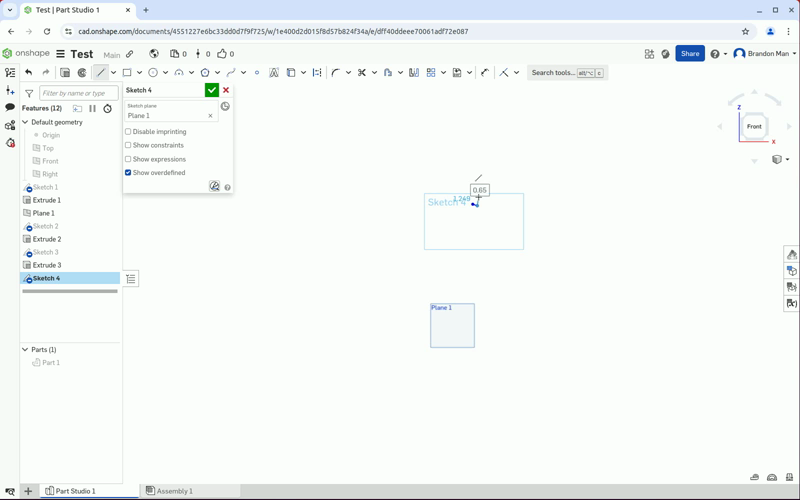
scroll(6)
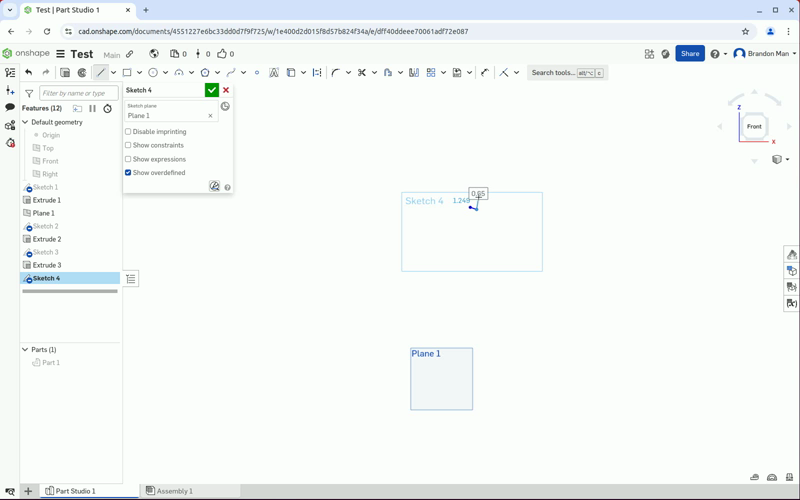
scroll(6)
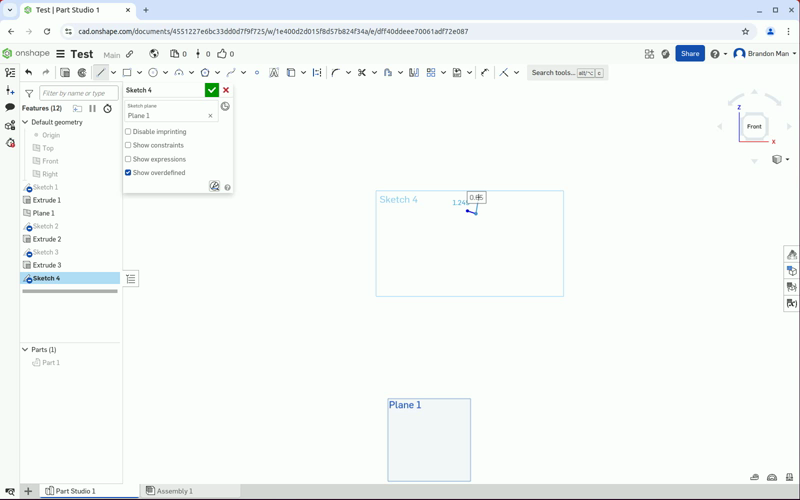
scroll(6)
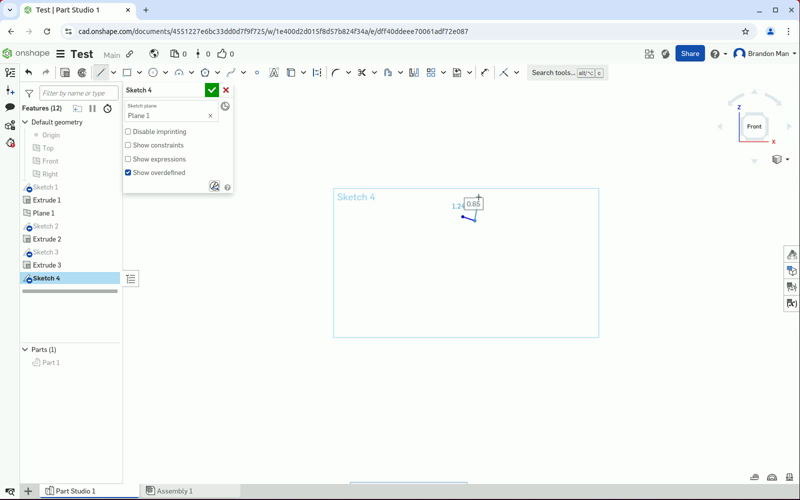
scroll(6)
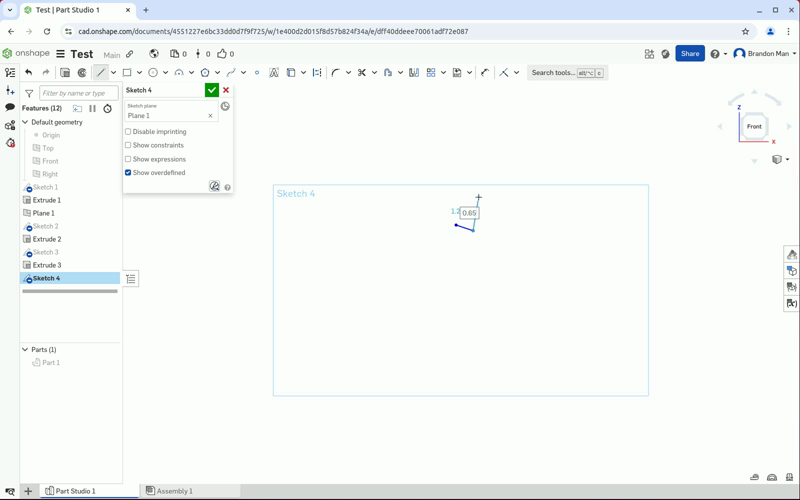
scroll(6)
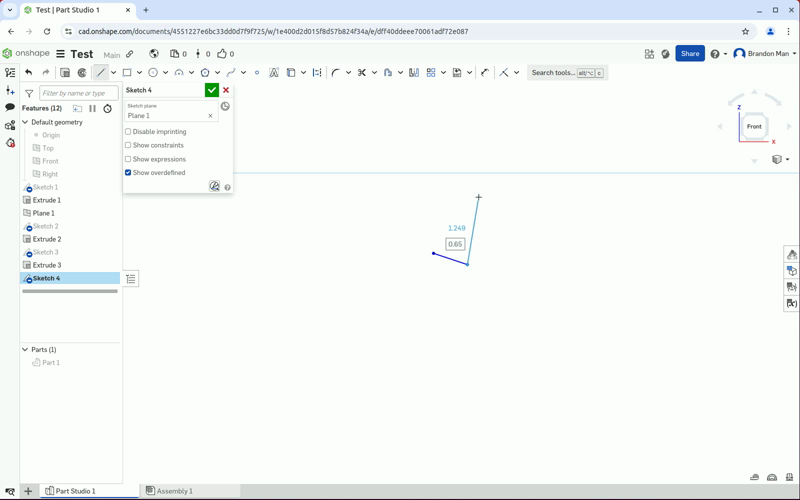
click(478, 196)
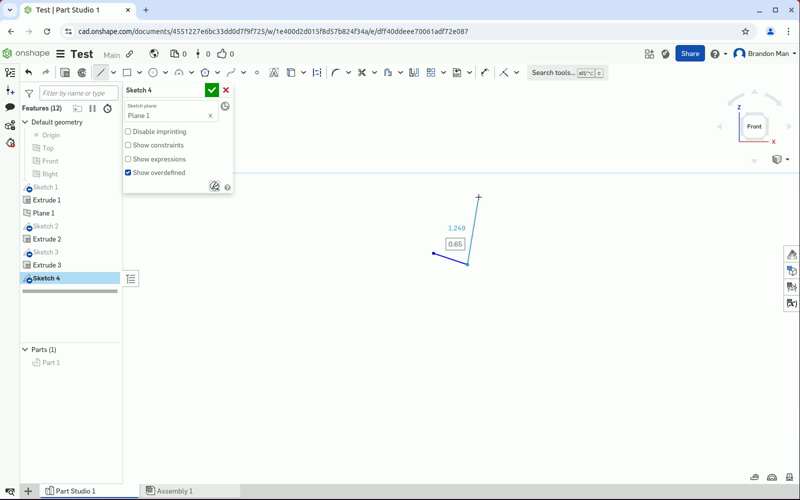
scroll(-6)
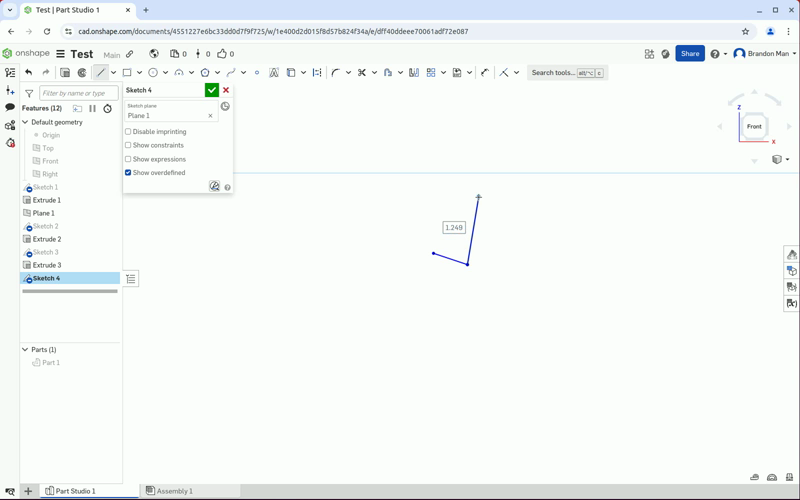
scroll(-6)
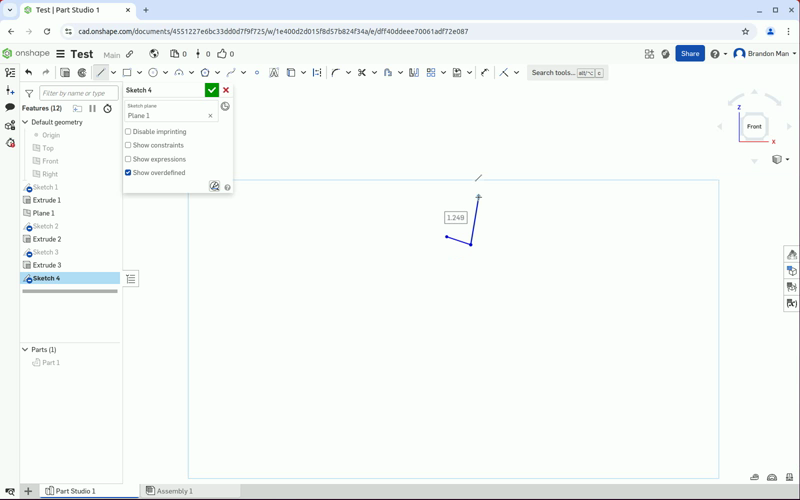
scroll(-6)
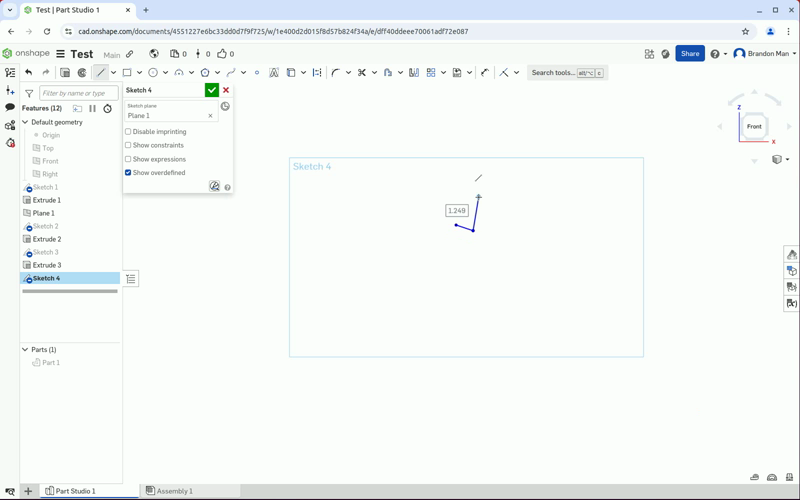
scroll(-6)
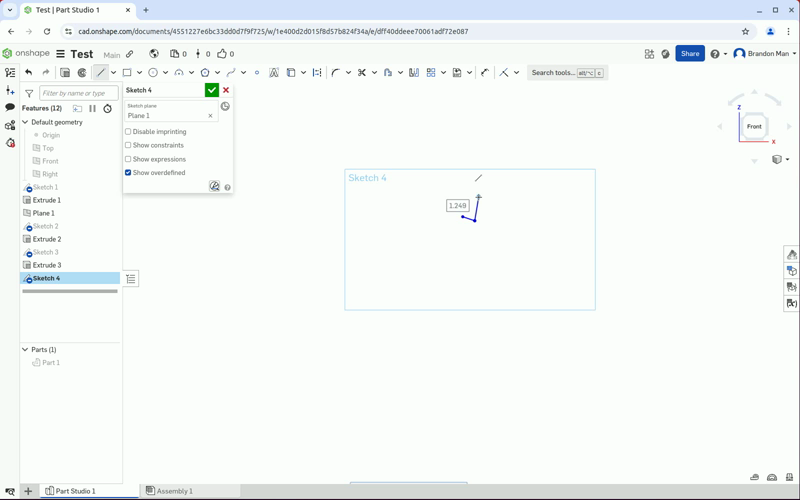
scroll(-6)
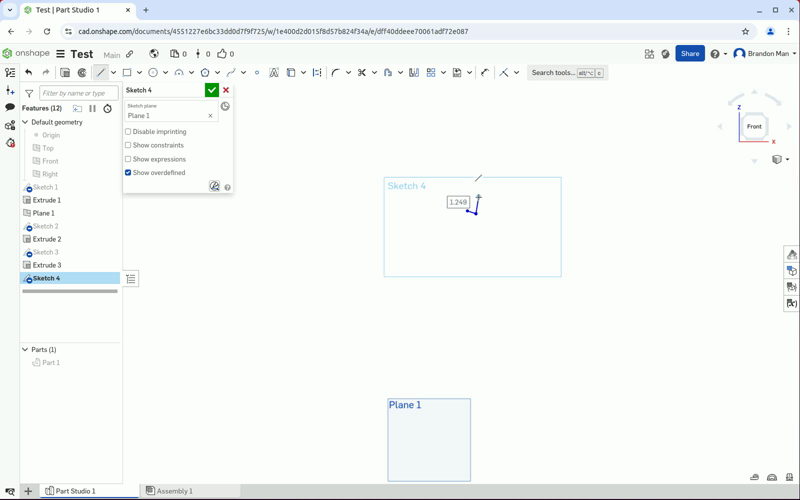
scroll(-6)
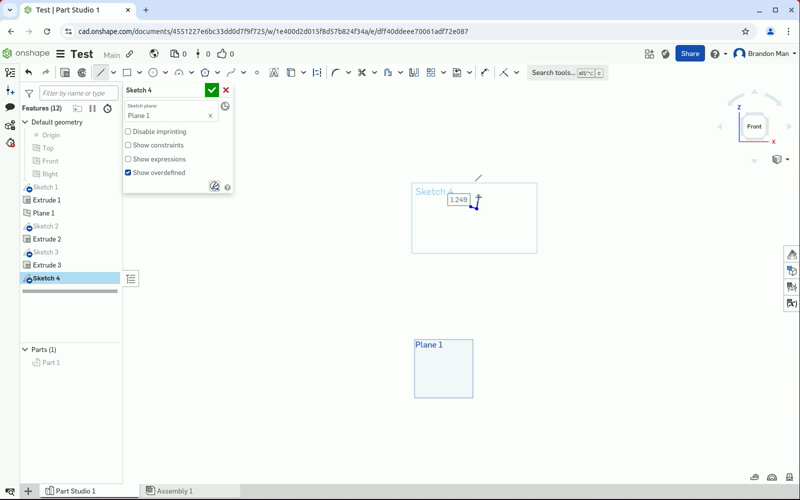
scroll(-6)
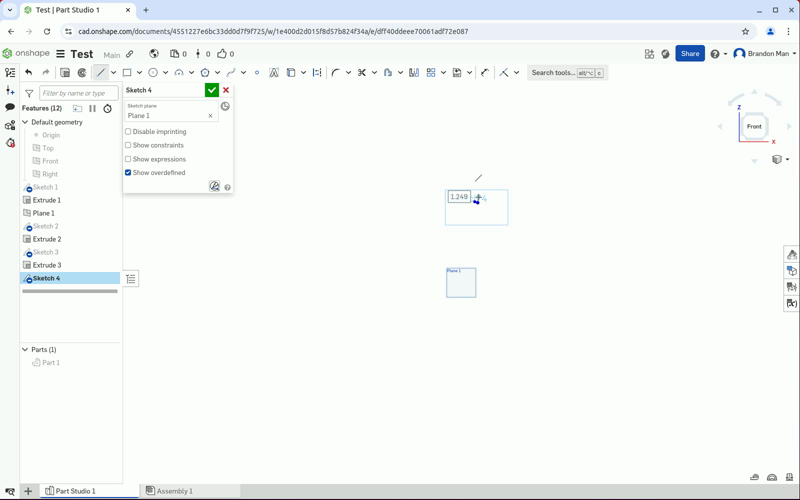
key_up(shift)
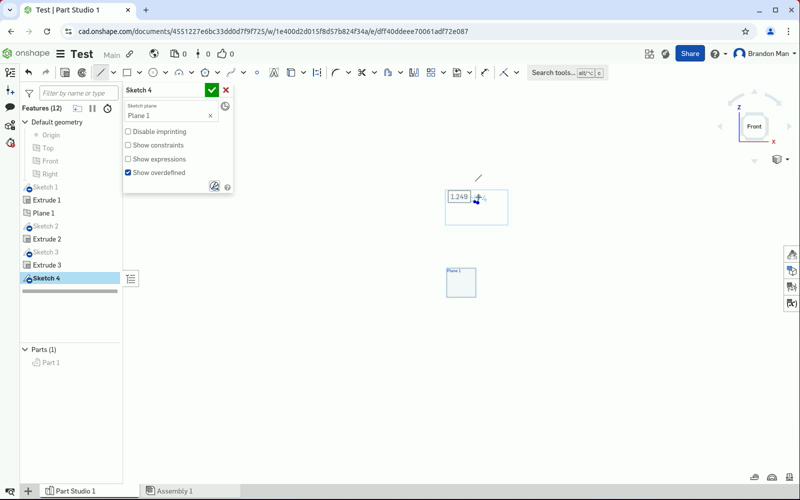
key_down(shift)
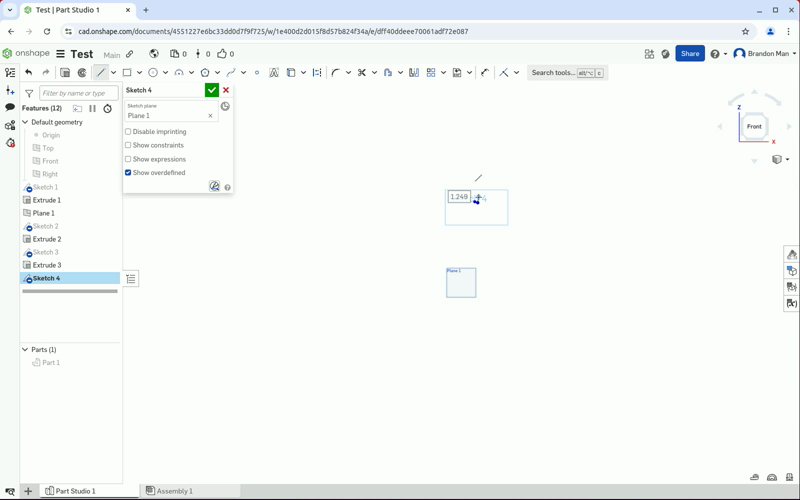
mouse_move(508, 196)
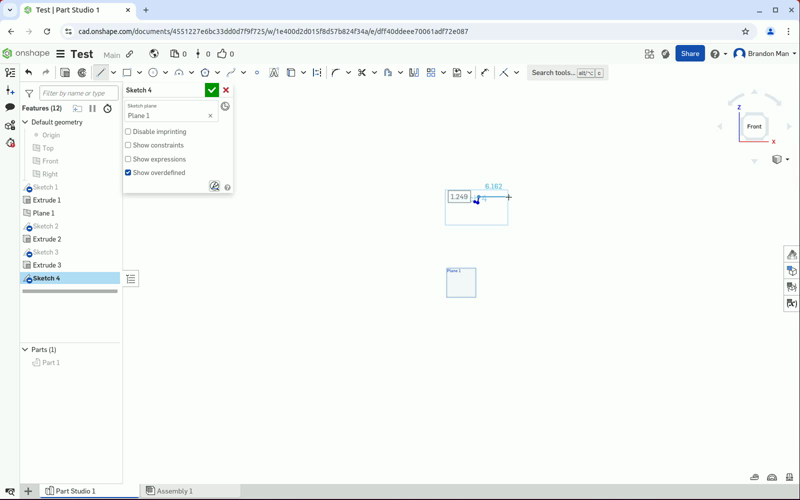
mouse_move(475, 196)
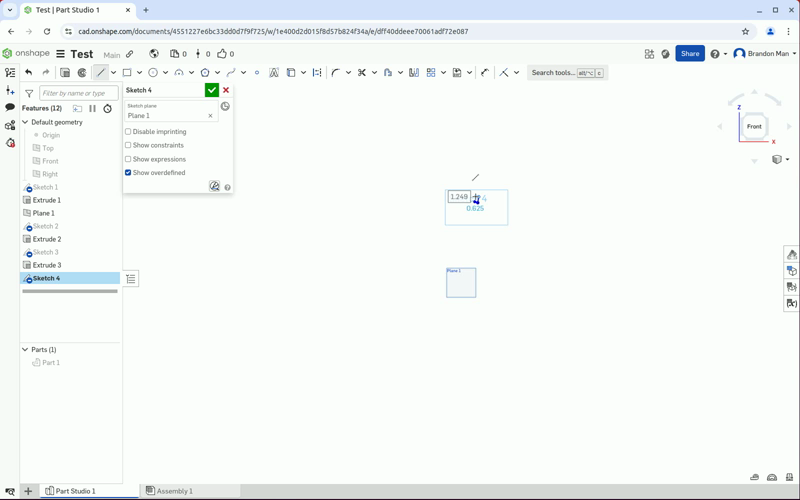
scroll(6)
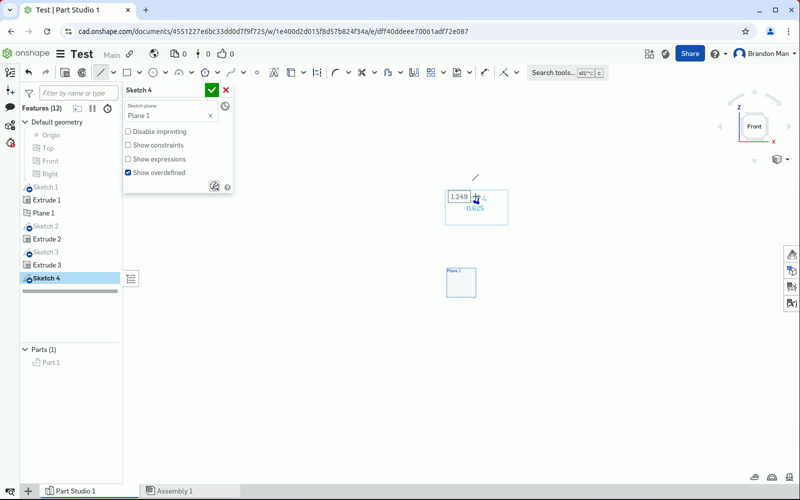
scroll(6)
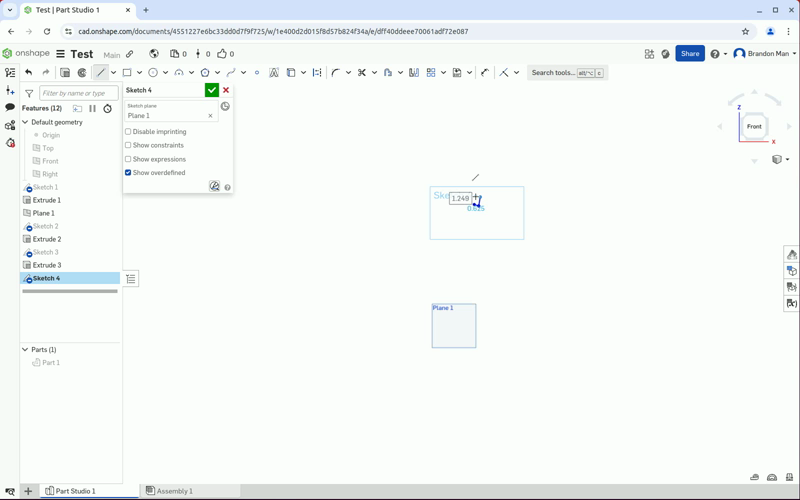
scroll(6)
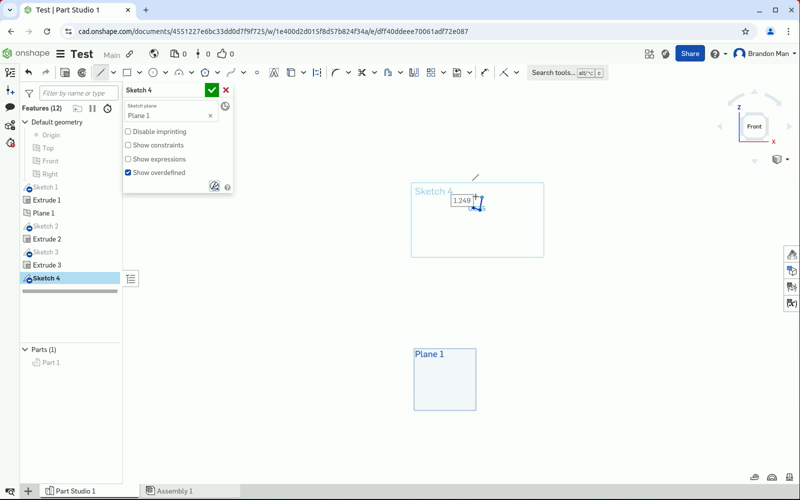
scroll(6)
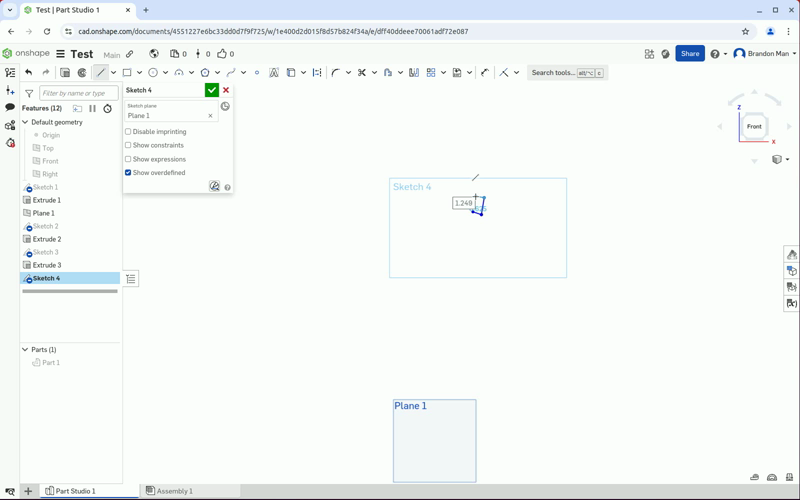
scroll(6)
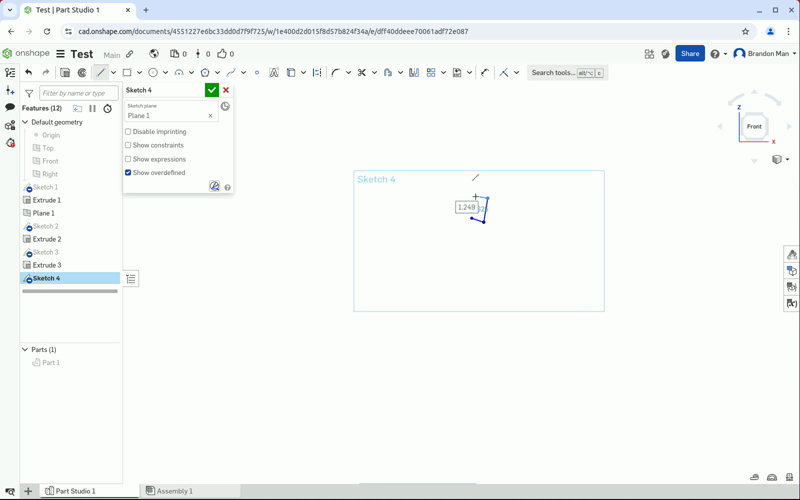
scroll(6)
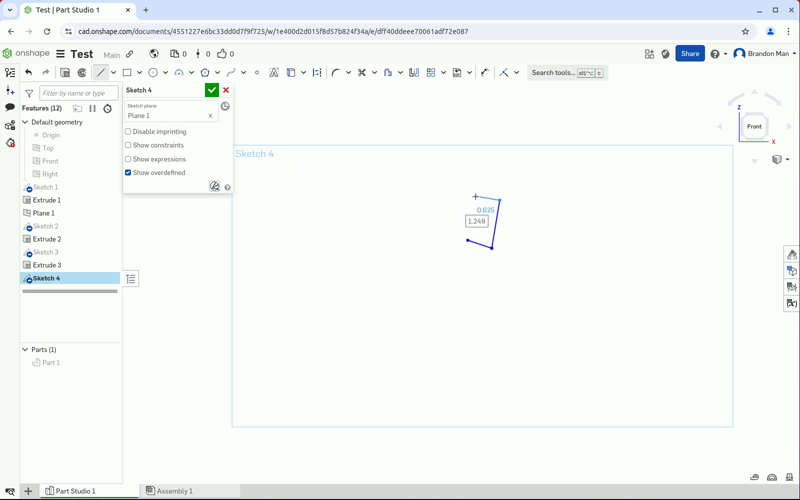
scroll(6)
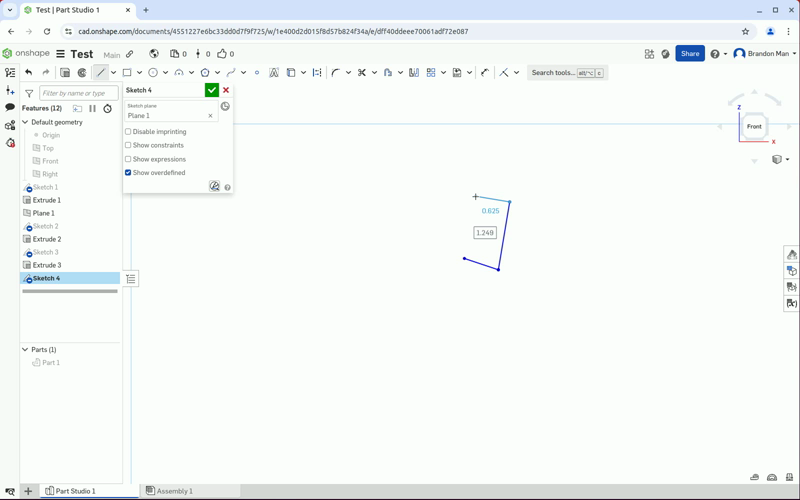
click(475, 196)
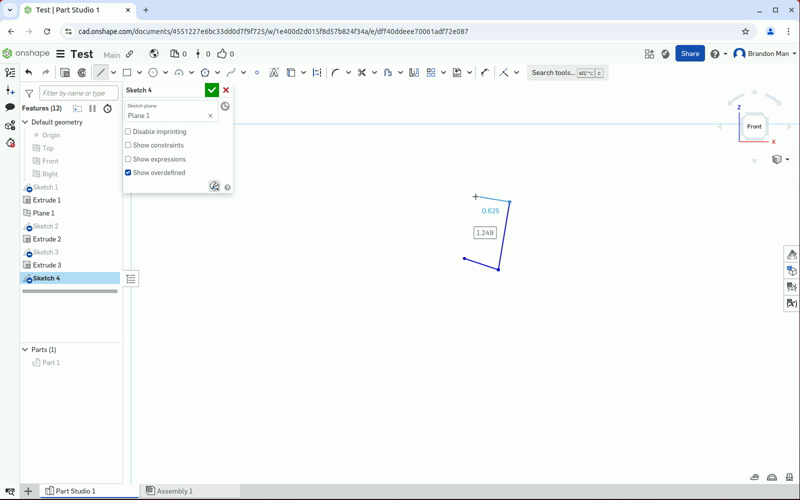
scroll(-6)
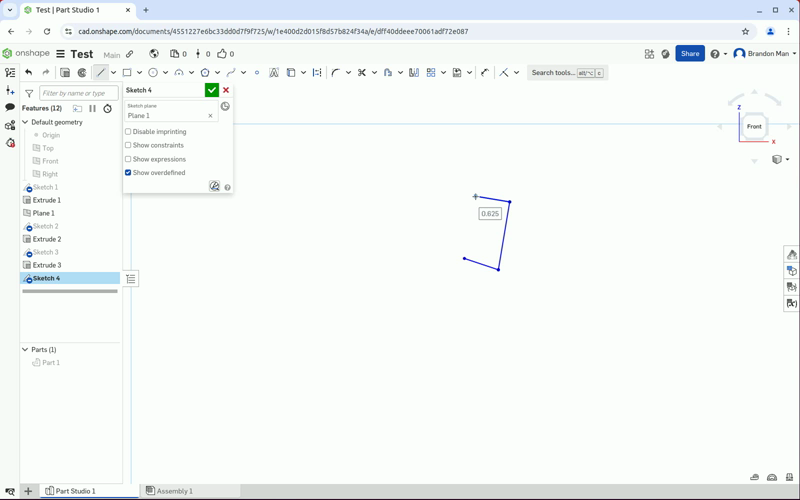
scroll(-6)
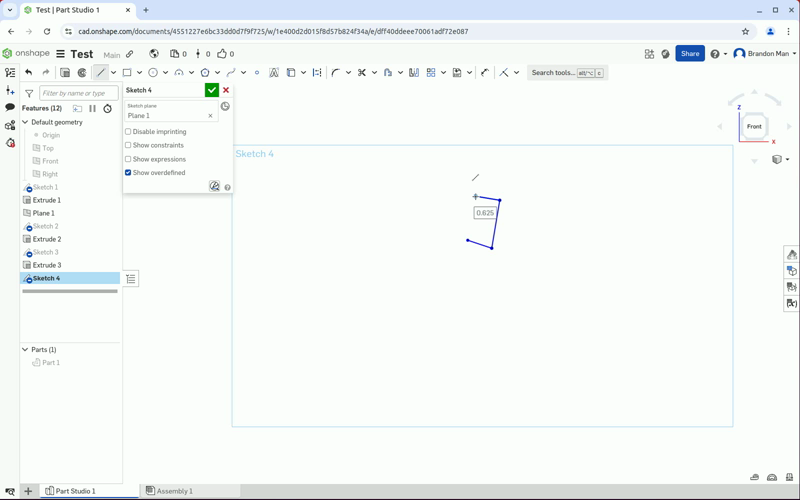
scroll(-6)
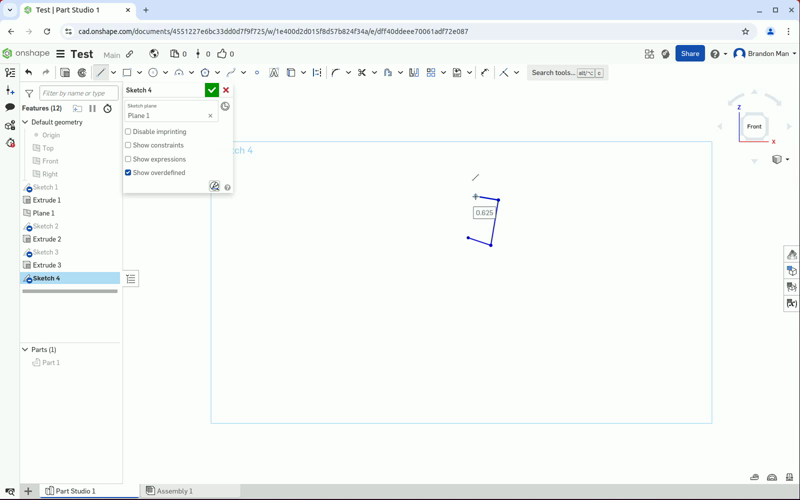
scroll(-6)
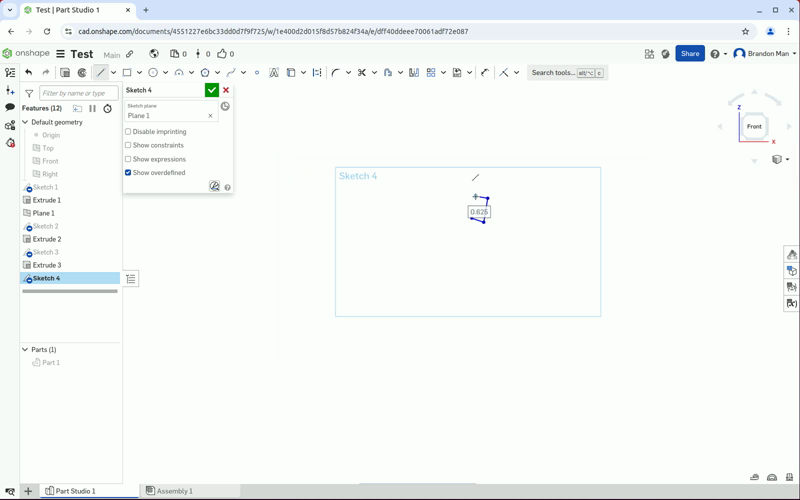
scroll(-6)
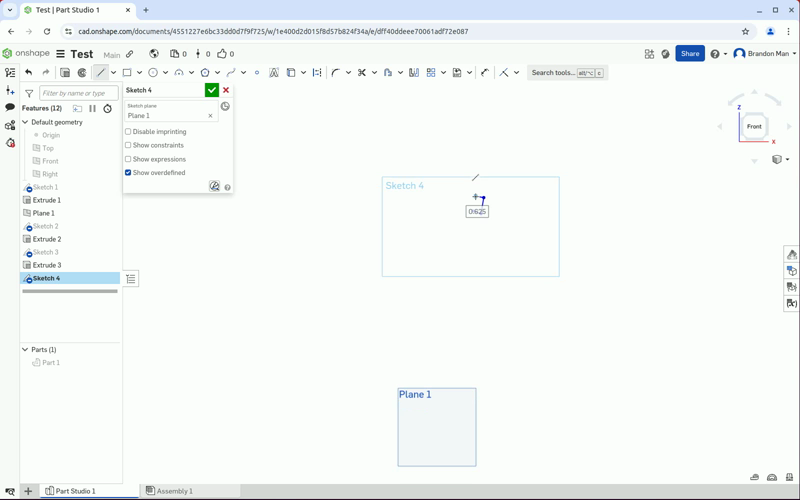
scroll(-6)
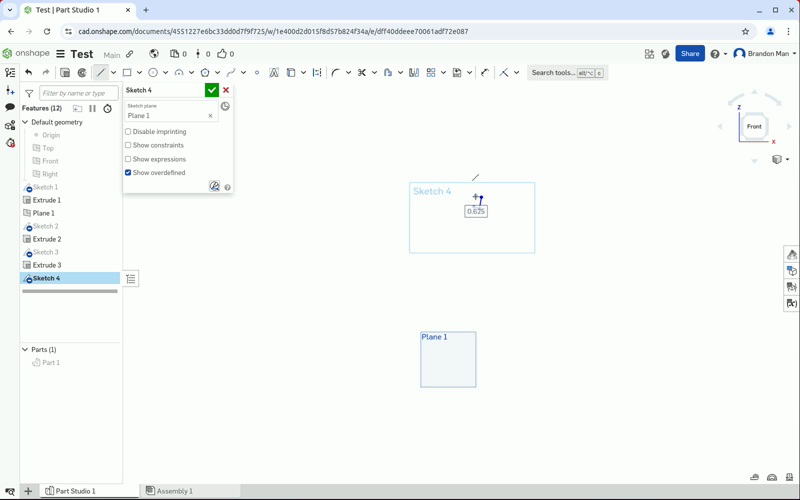
scroll(-6)
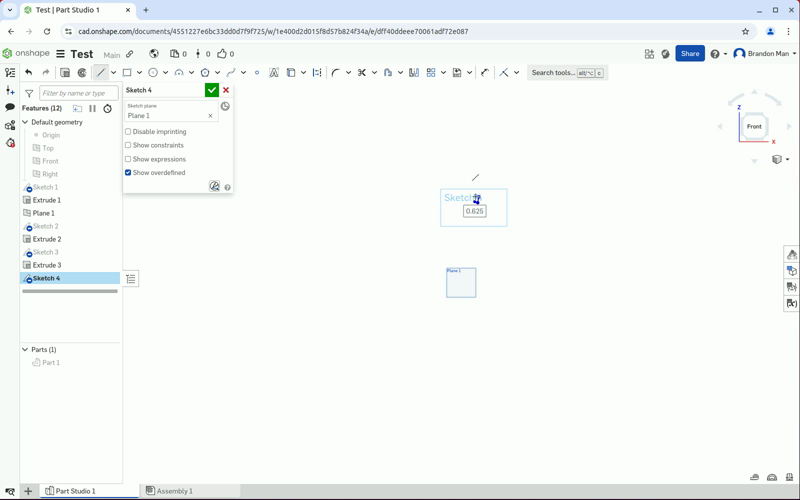
key_up(shift)
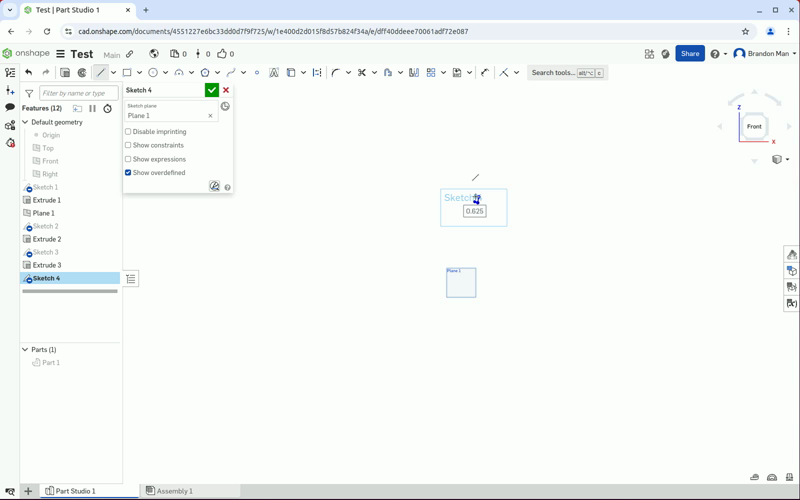
mouse_move(505, 196)
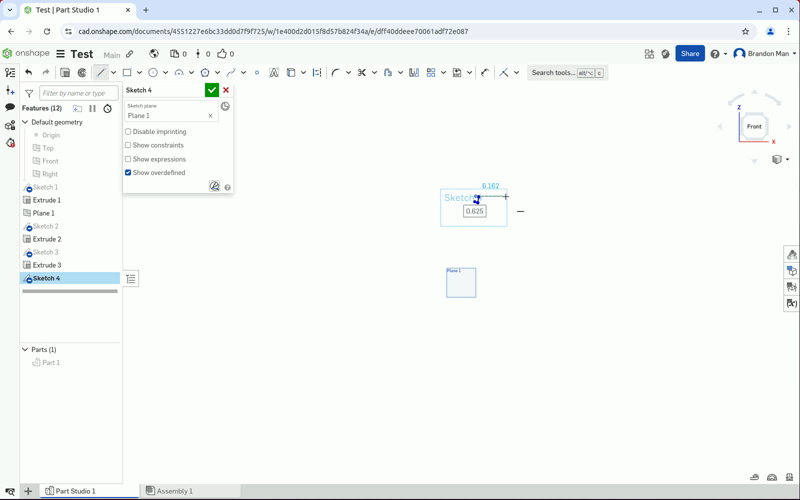
key_down(shift)
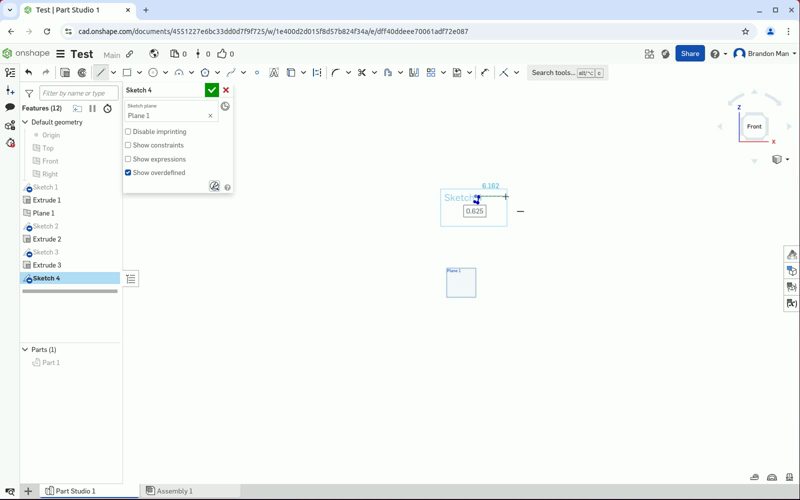
mouse_move(474, 201)
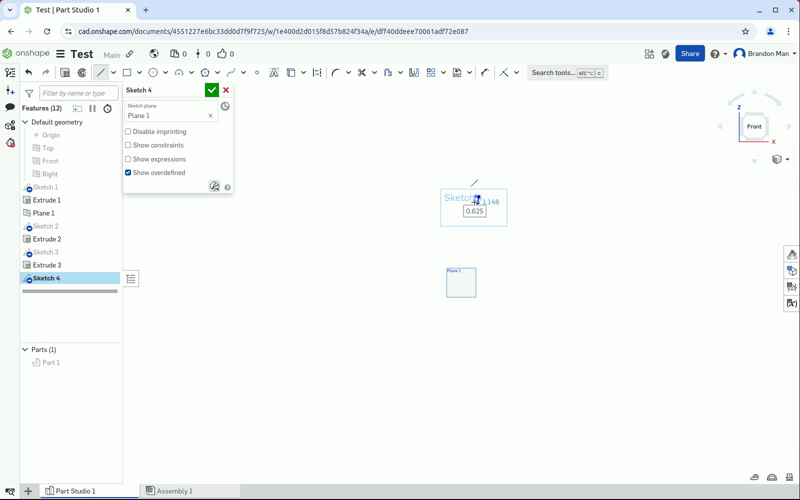
scroll(6)
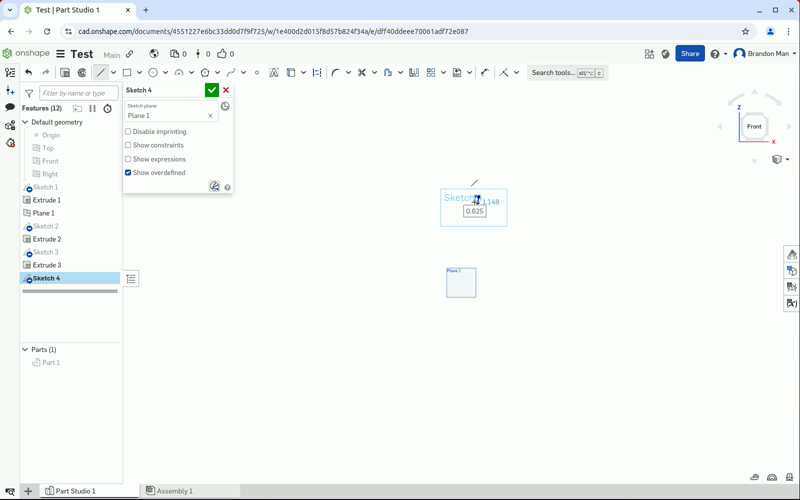
scroll(6)
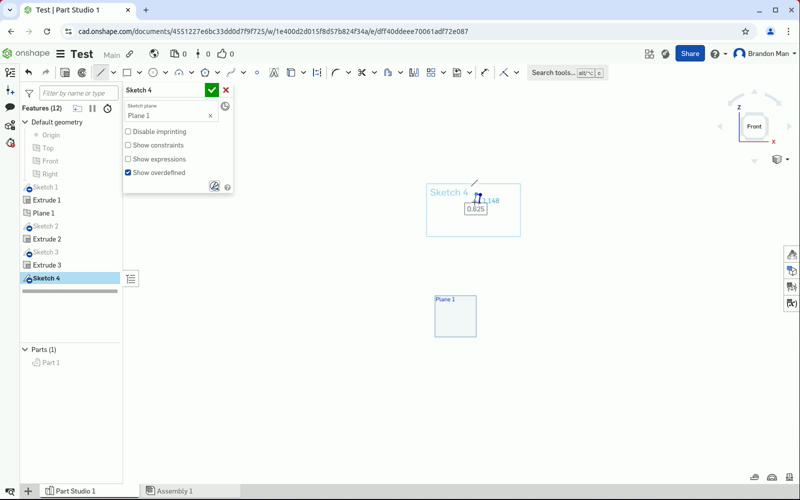
scroll(6)
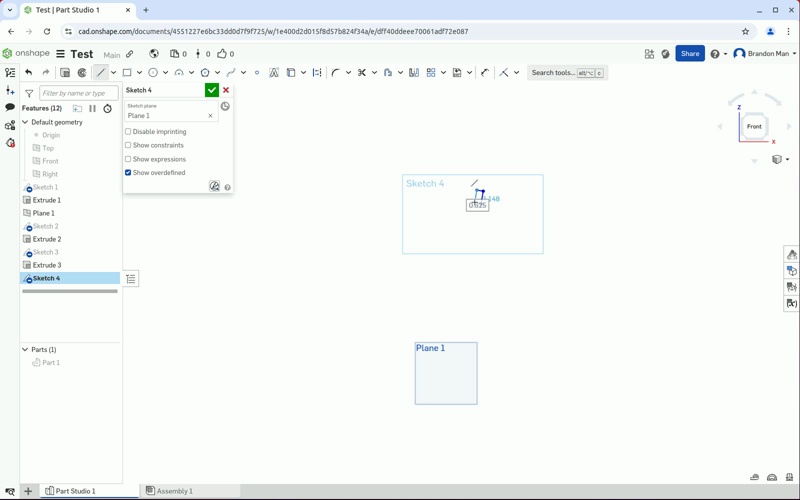
scroll(6)
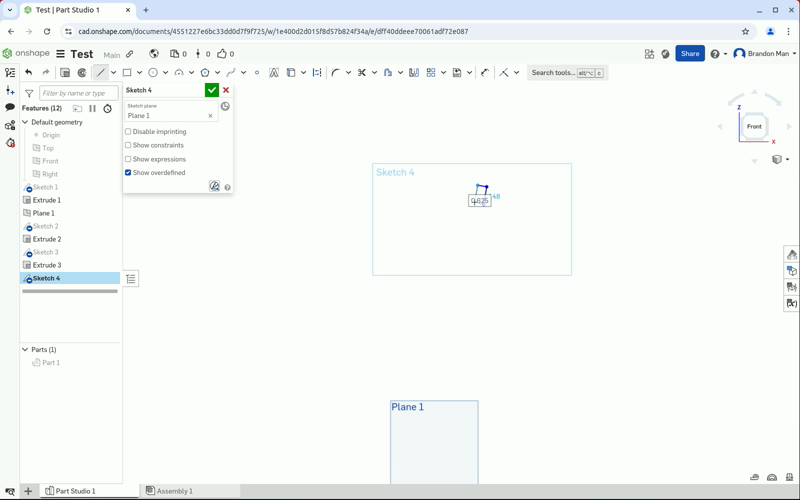
scroll(6)
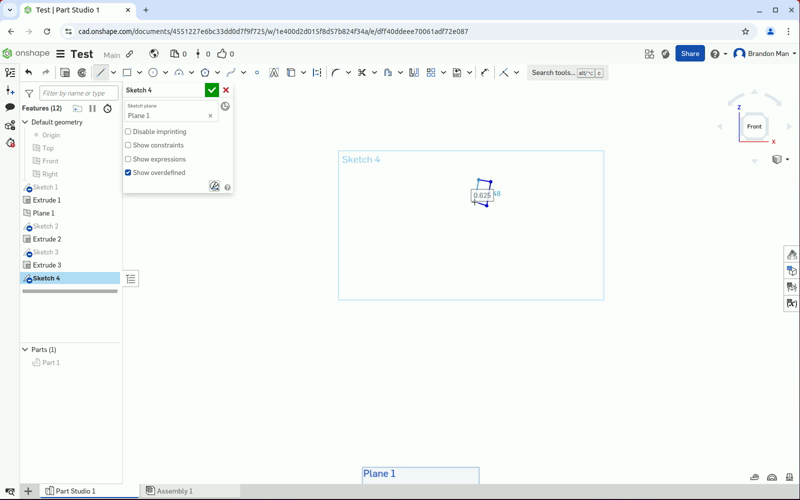
scroll(6)
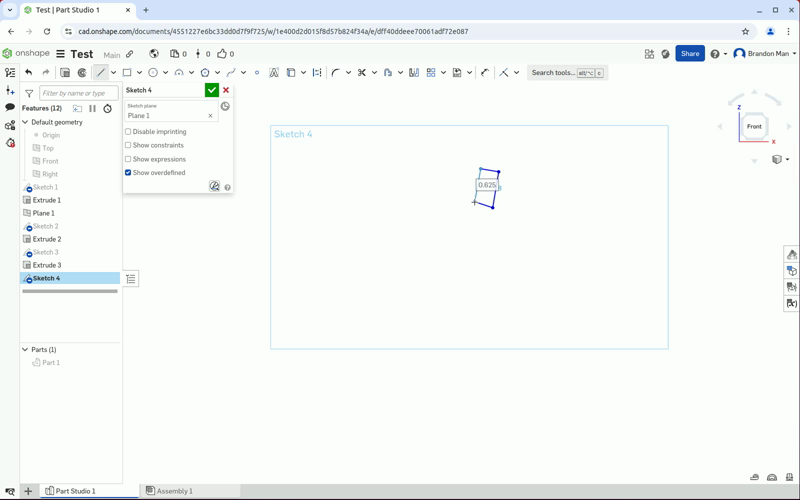
scroll(6)
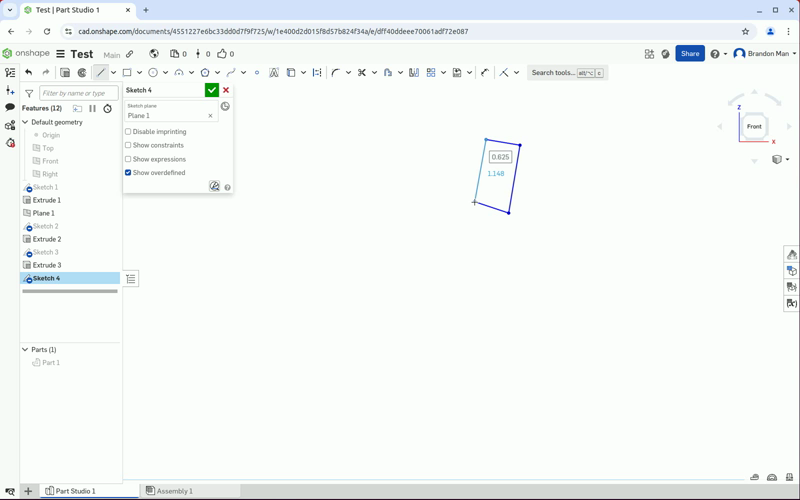
key_up(shift)
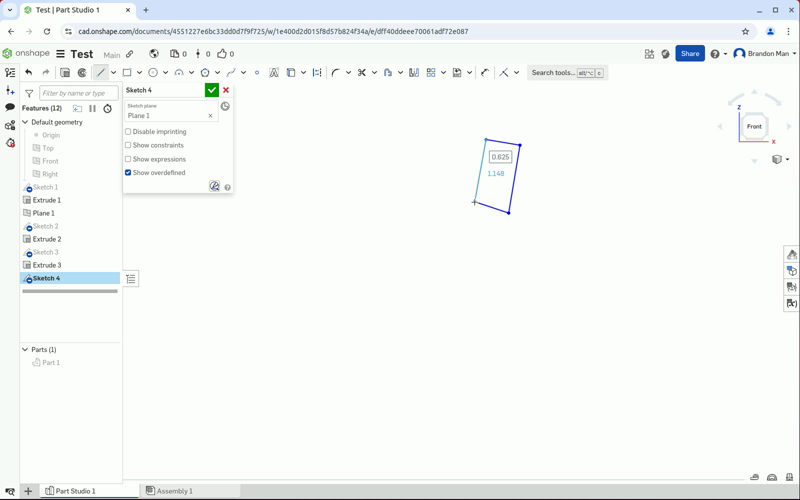
click(474, 201)
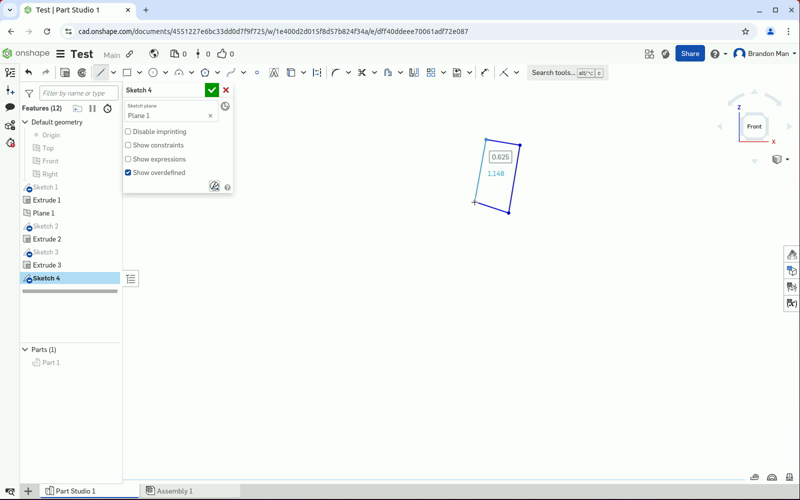
scroll(-6)
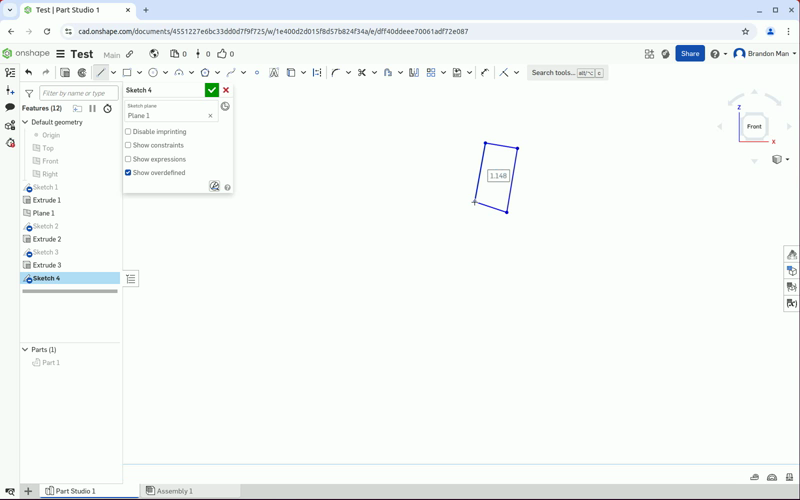
scroll(-6)
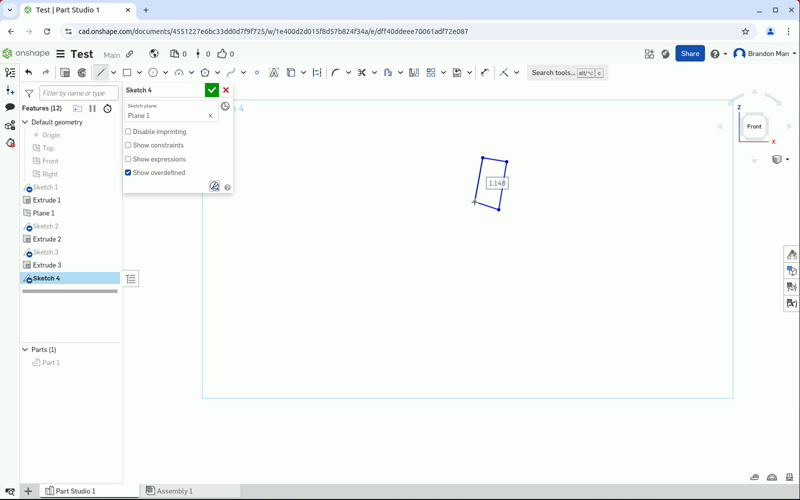
scroll(-6)
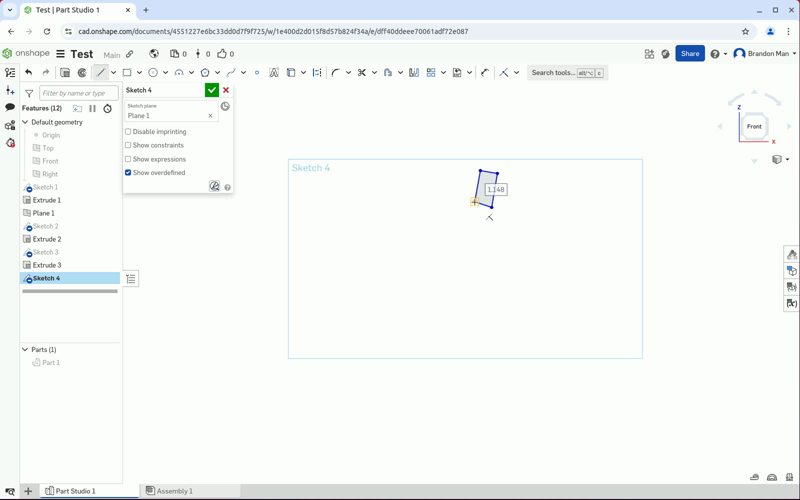
scroll(-6)
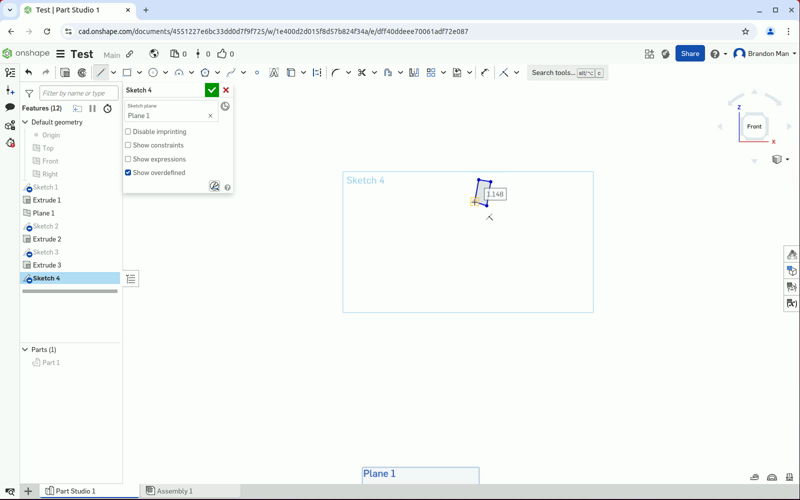
scroll(-6)
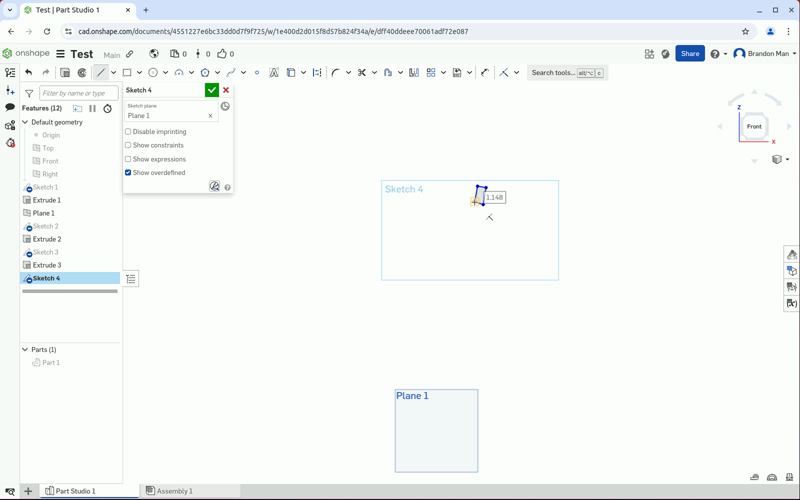
scroll(-6)
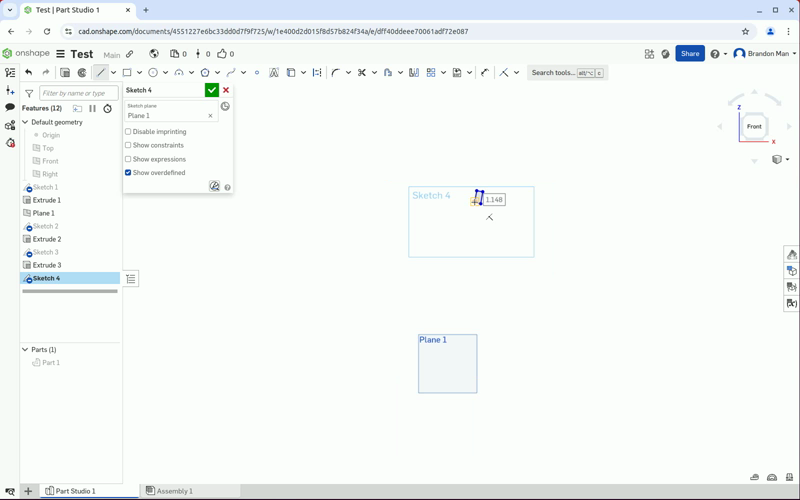
scroll(-6)
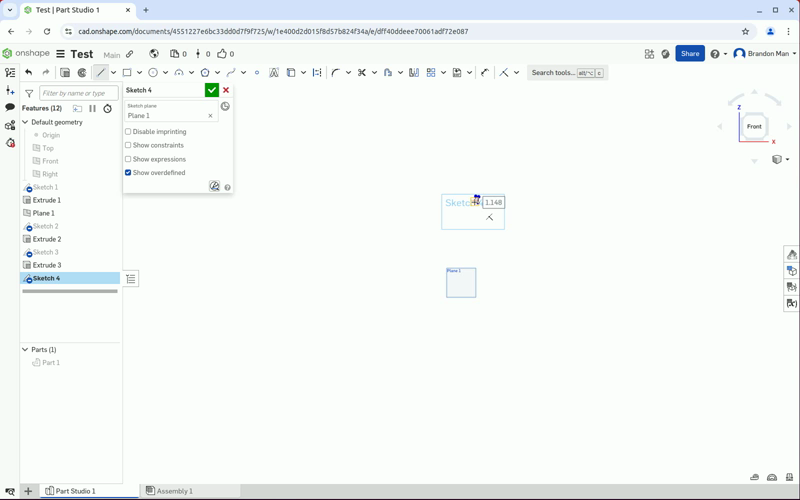
key(esc)
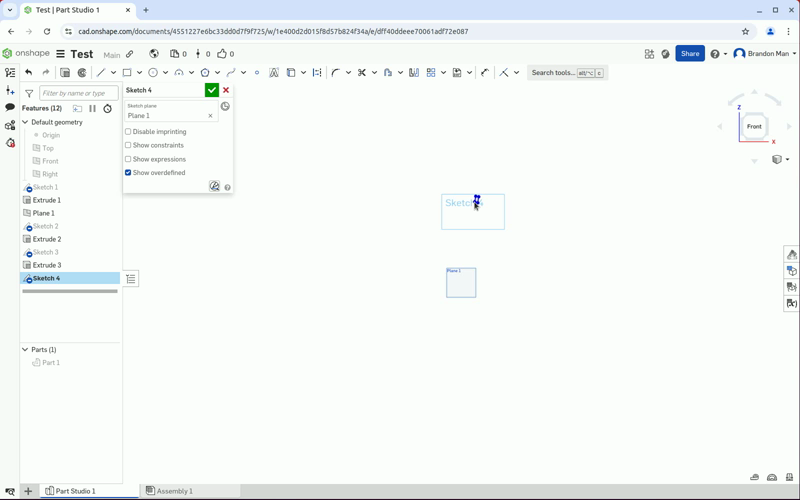
mouse_move(477, 197)
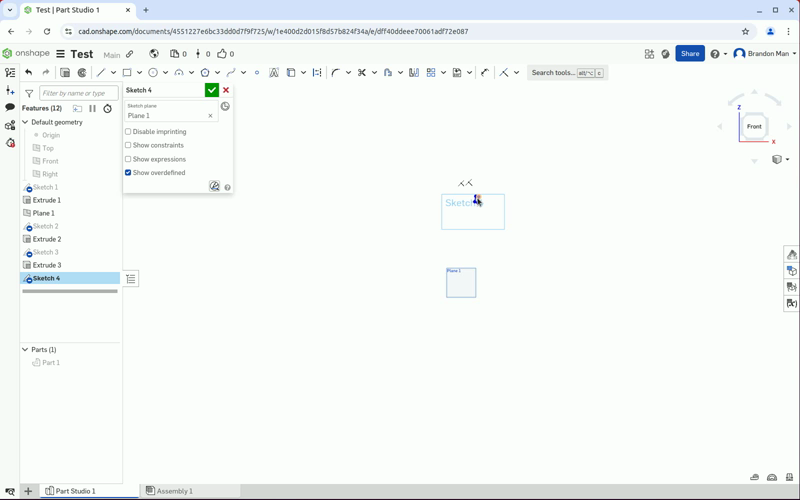
scroll(6)
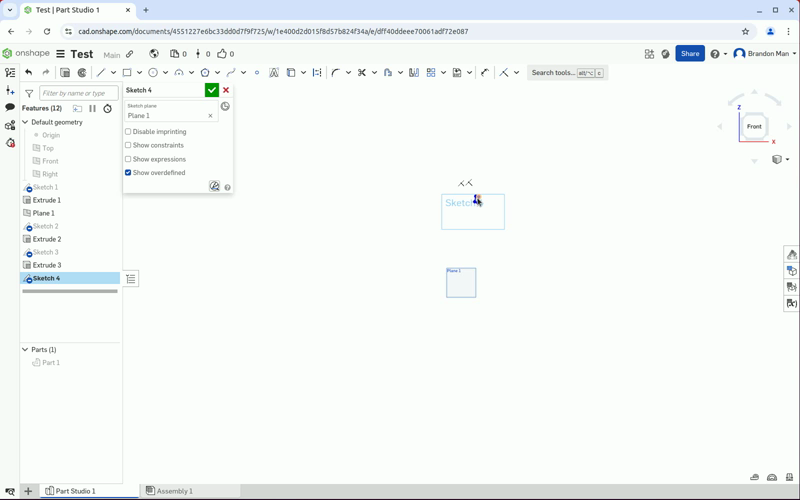
scroll(6)
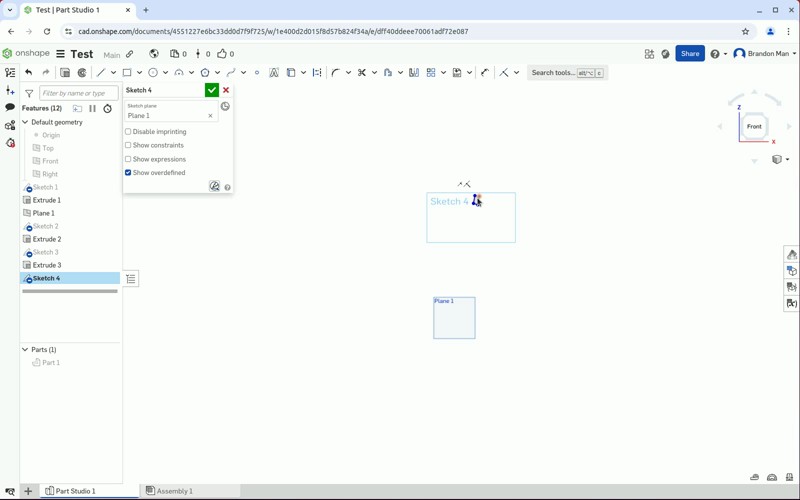
scroll(6)
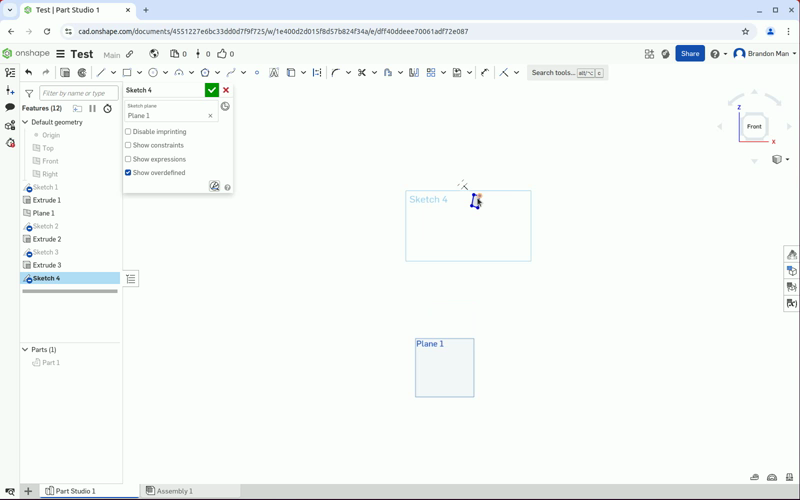
scroll(6)
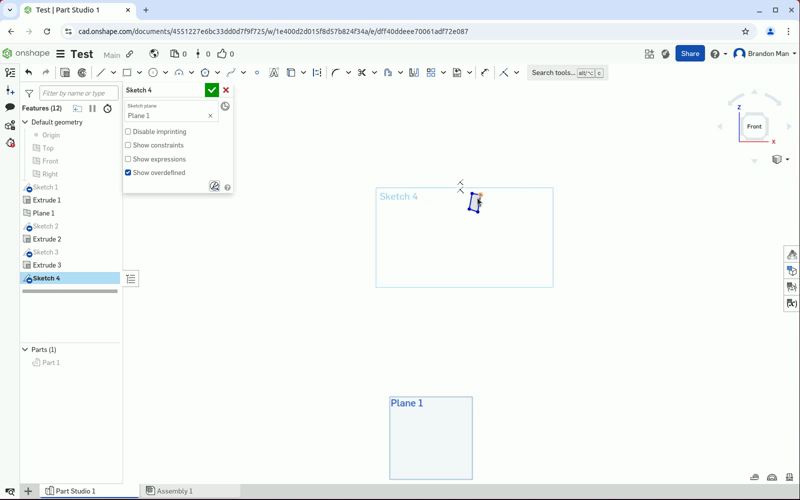
scroll(6)
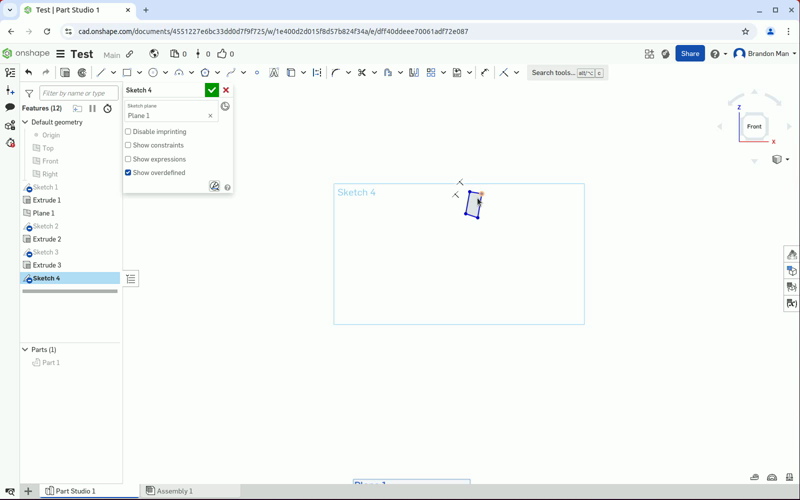
scroll(6)
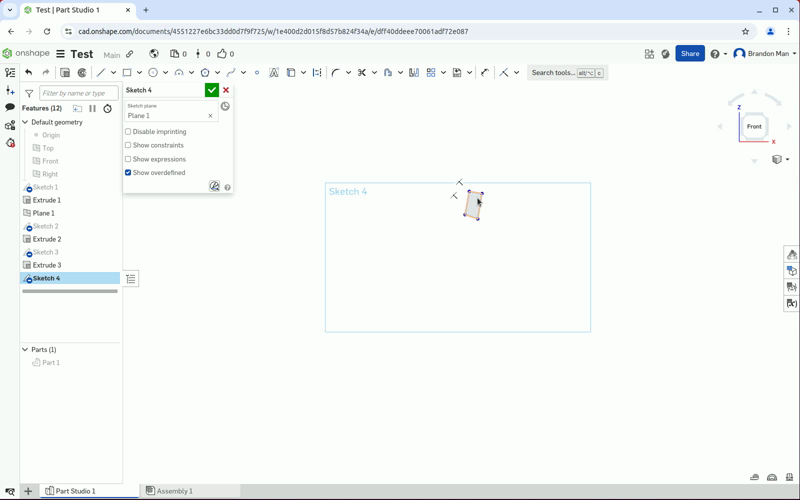
scroll(6)
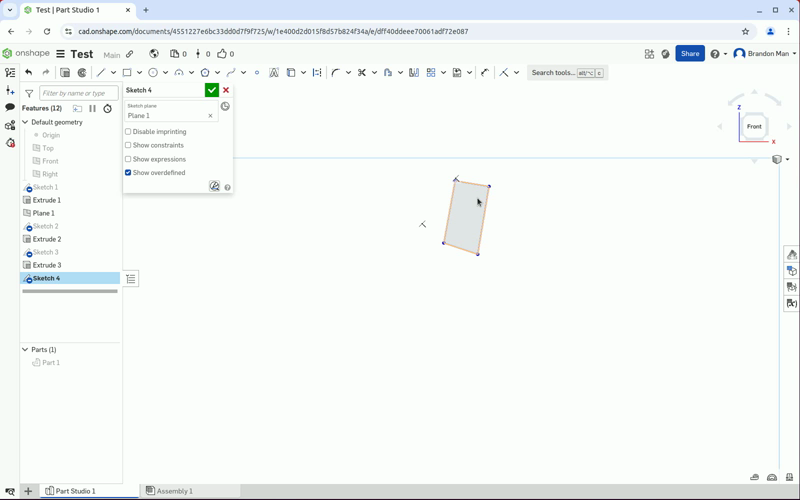
click(477, 197)
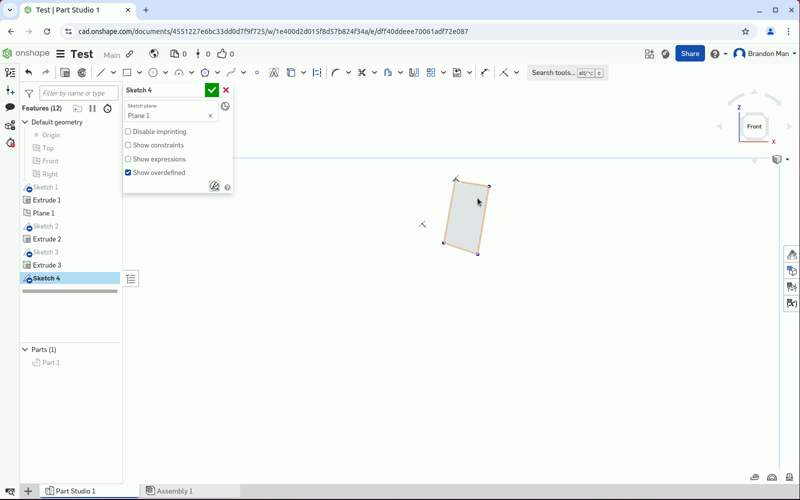
scroll(-6)
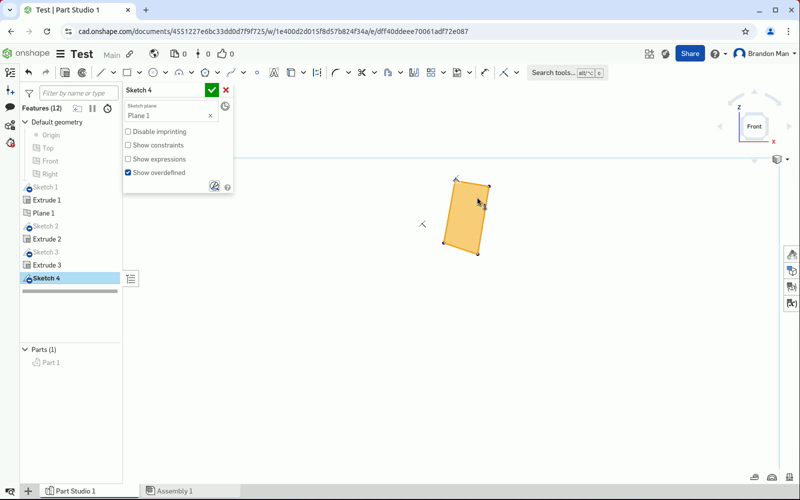
scroll(-6)
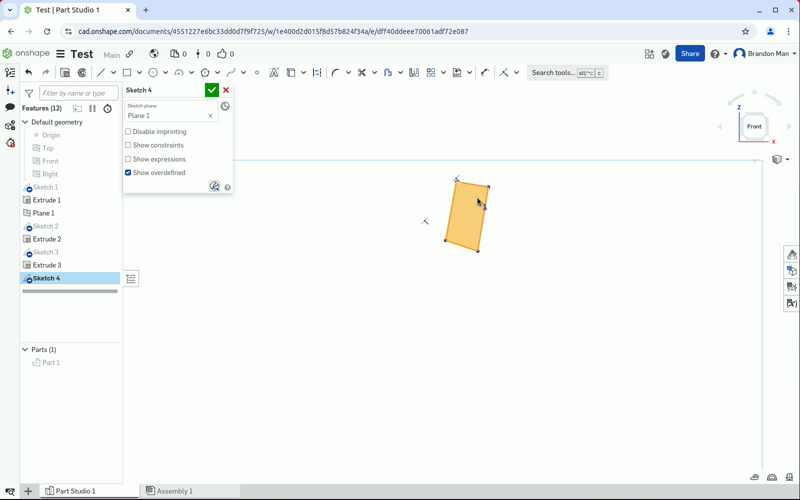
scroll(-6)
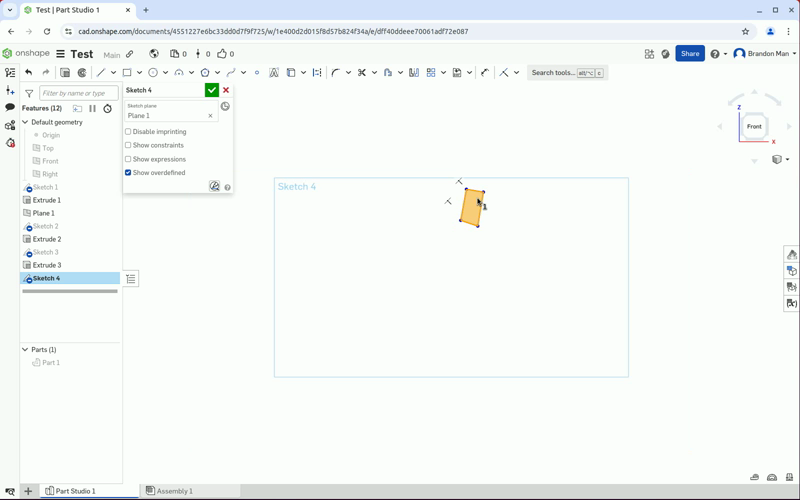
scroll(-6)
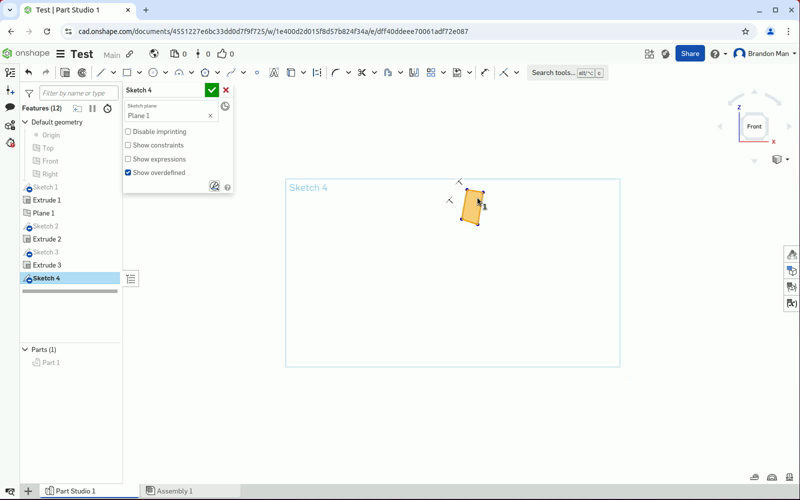
scroll(-6)
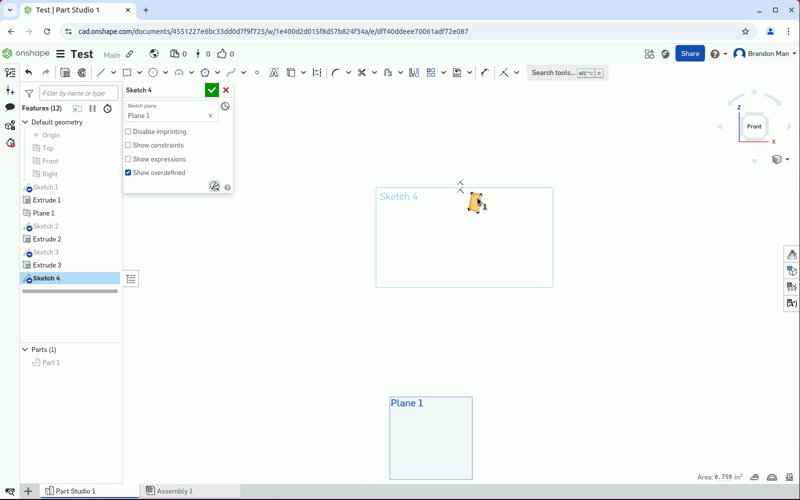
scroll(-6)
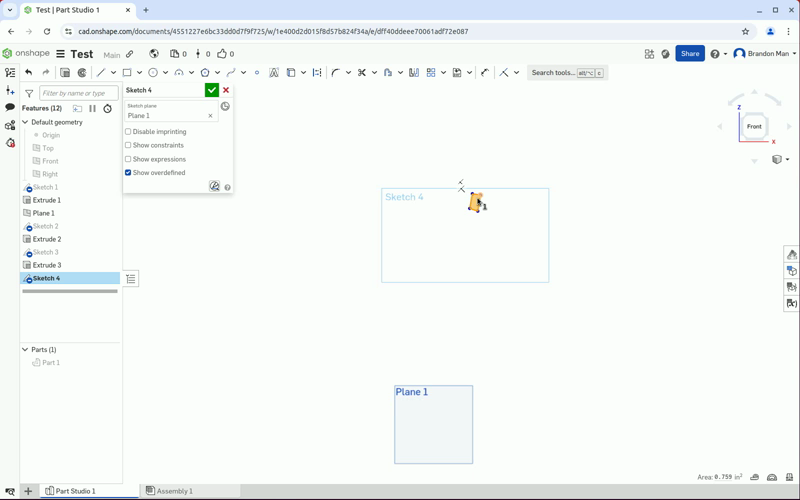
scroll(-6)
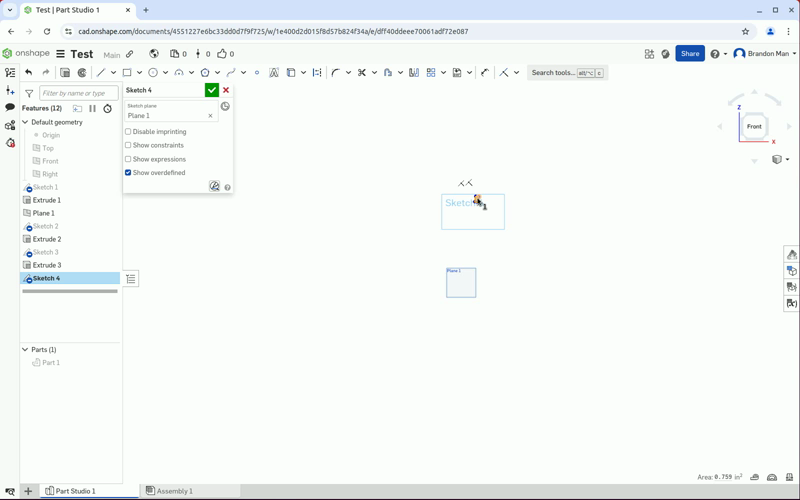
mouse_move(73, 352)
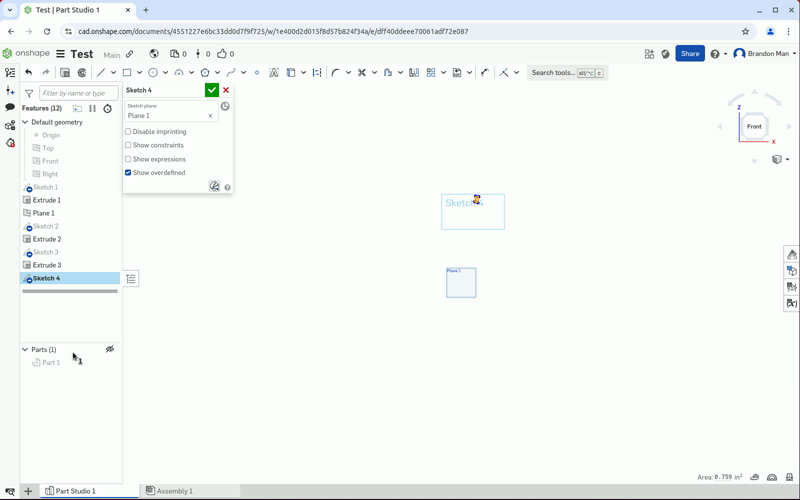
key(shift+y)
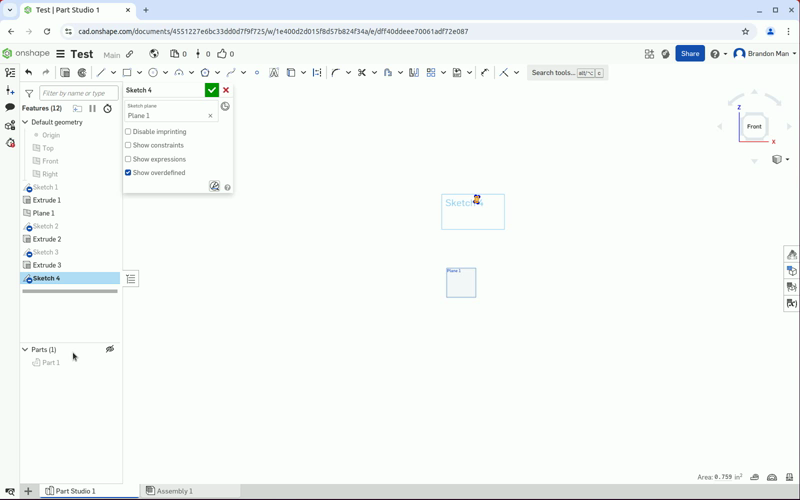
key(shift+e)
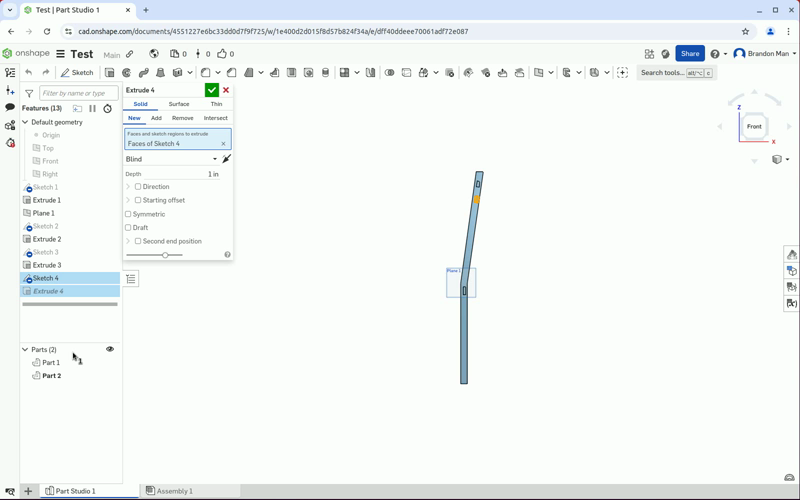
mouse_move(143, 106)
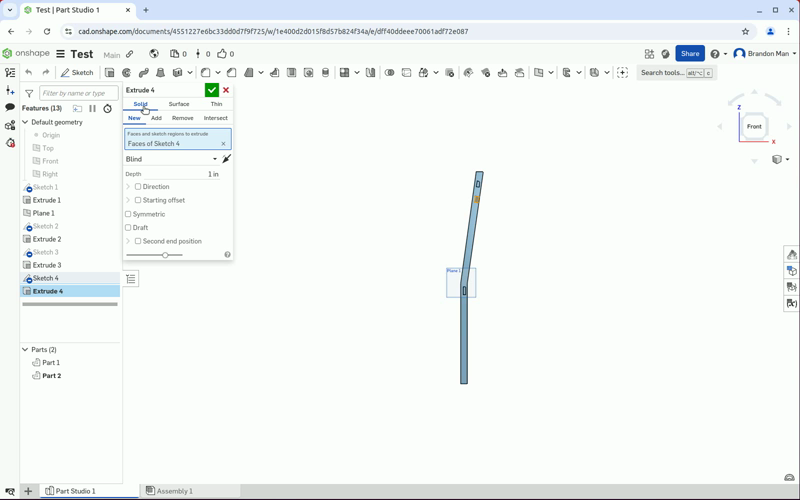
click(143, 106)
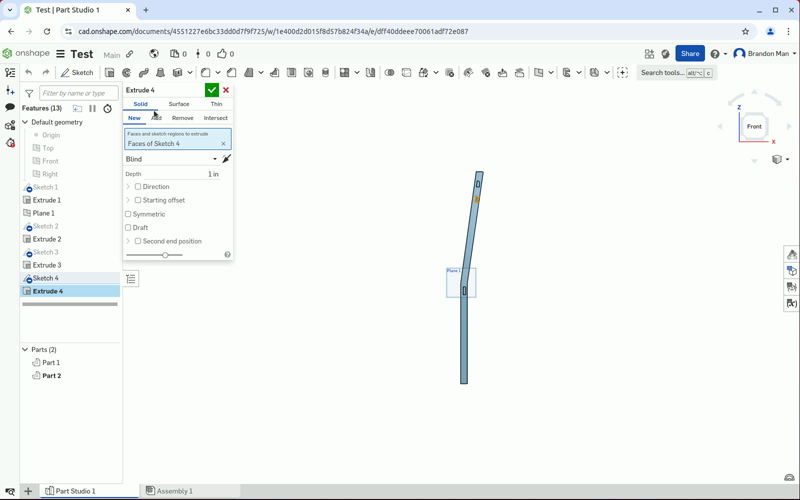
mouse_move(186, 120)
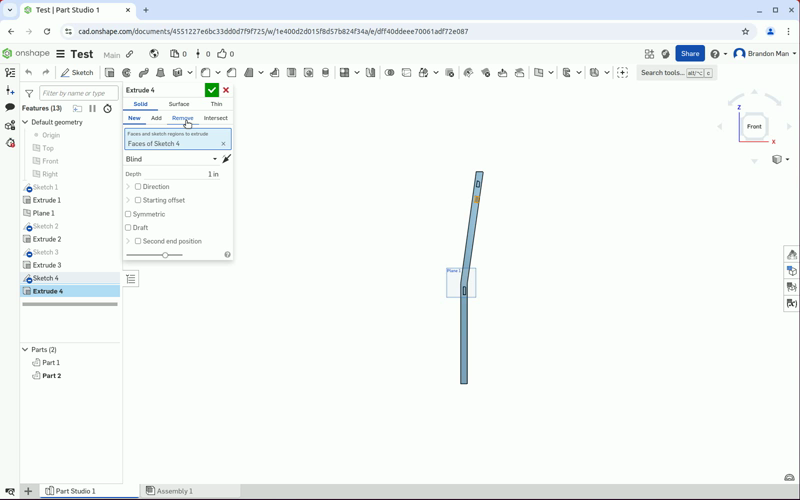
click(186, 120)
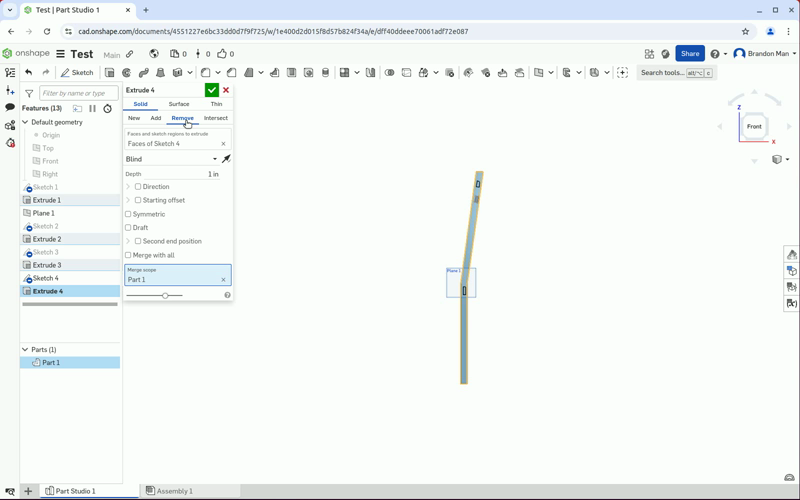
key(tab, 4)
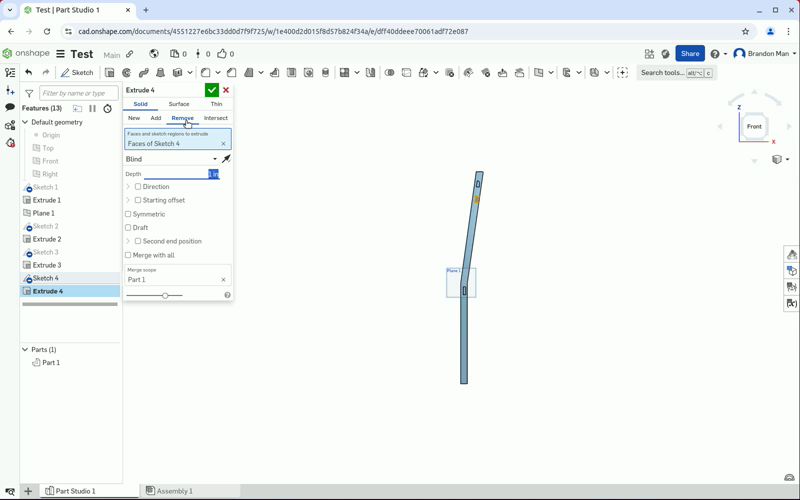
text(0.481)
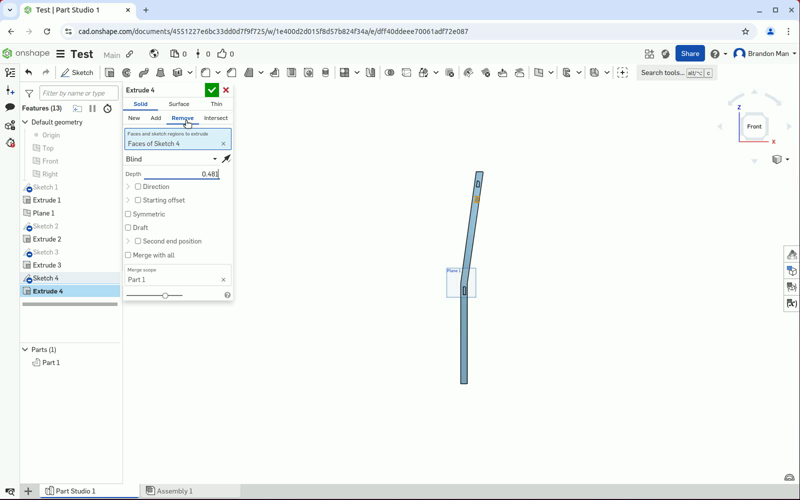
key(tab, 6)
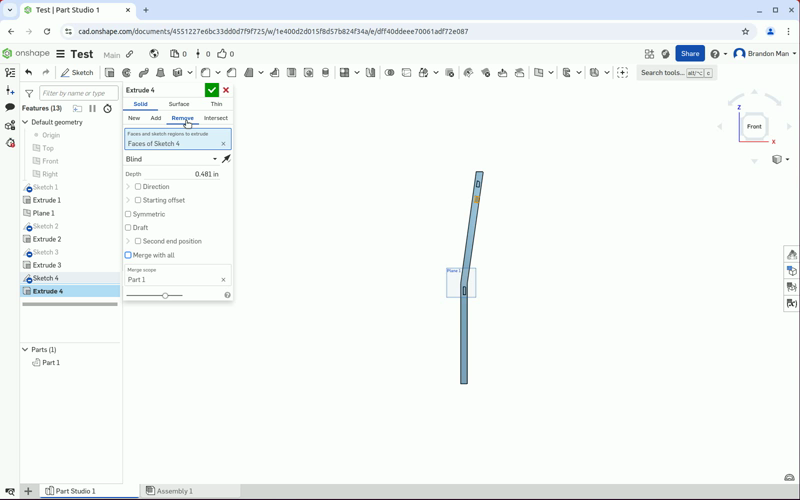
key(space)
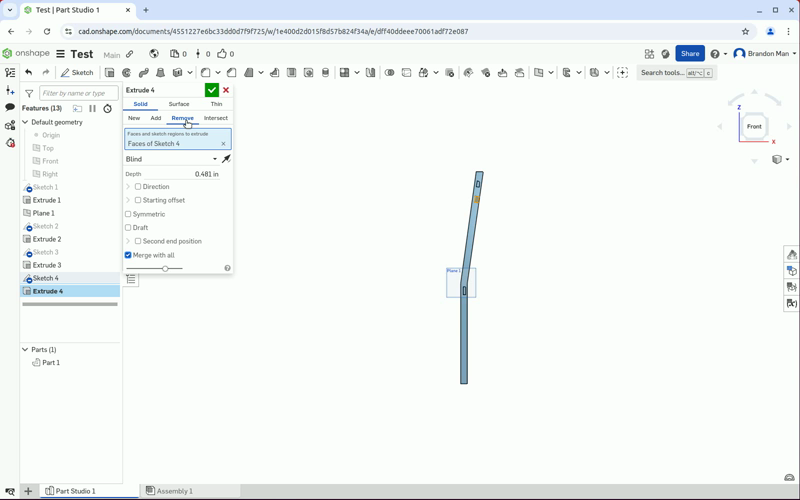
key(enter)
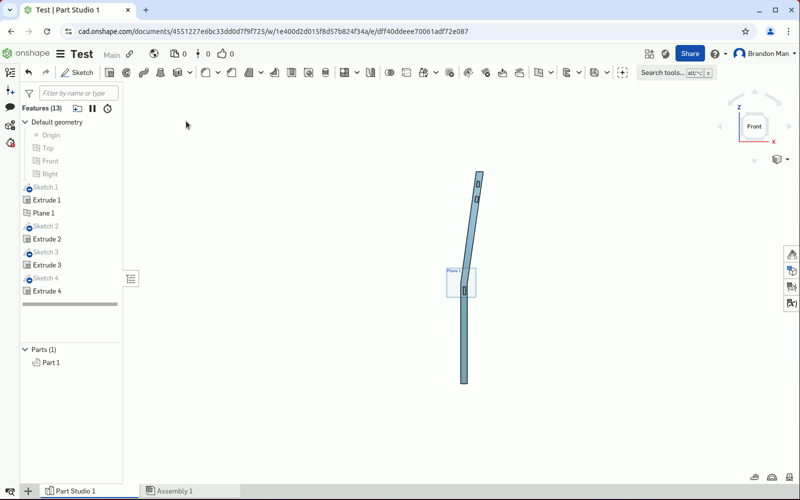
key(shift+h)
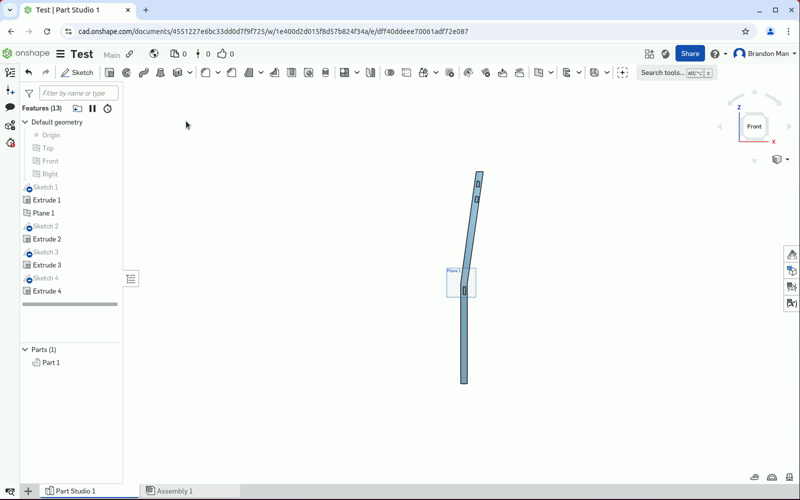
key(shift+h)
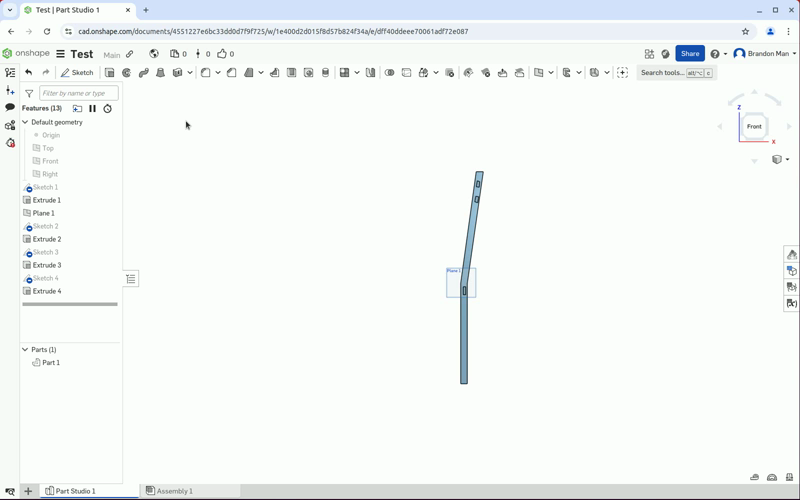
mouse_move(73, 189)
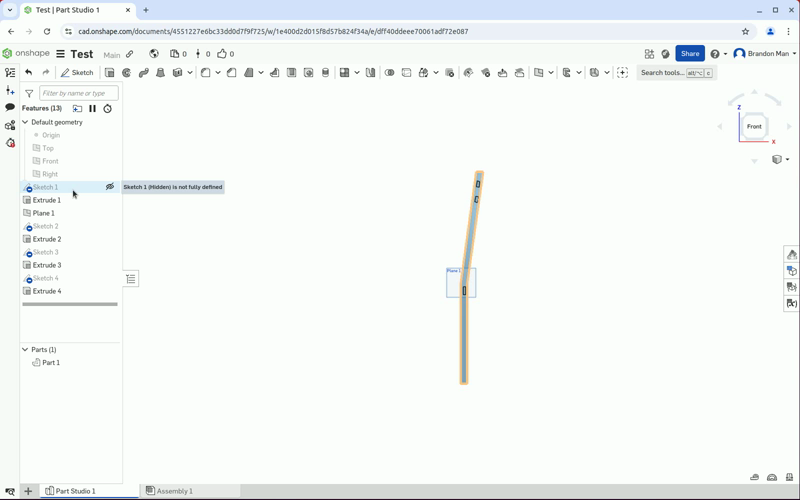
click(73, 189)
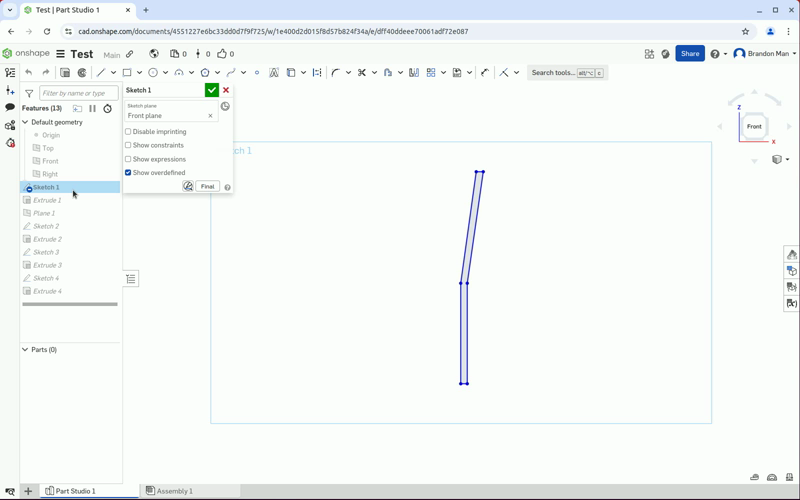
mouse_move(229, 92)
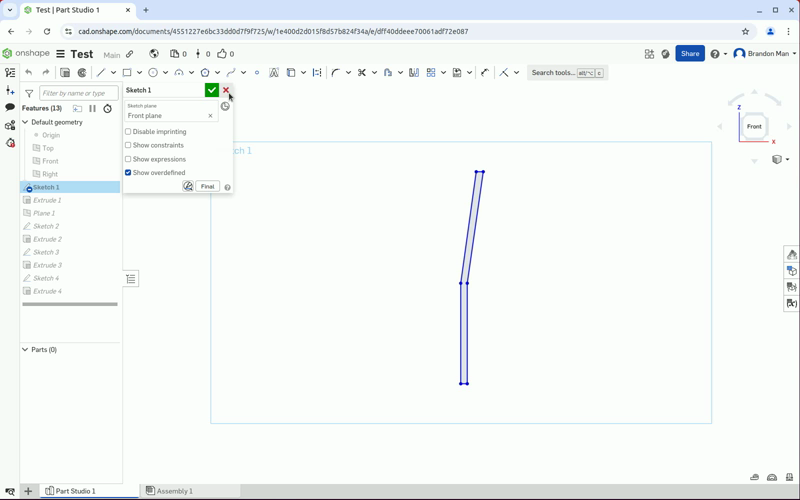
click(229, 92)
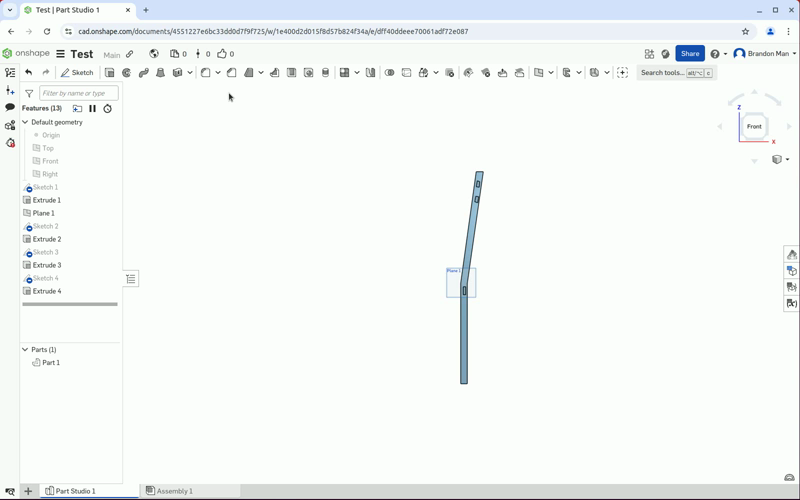
mouse_move(73, 352)
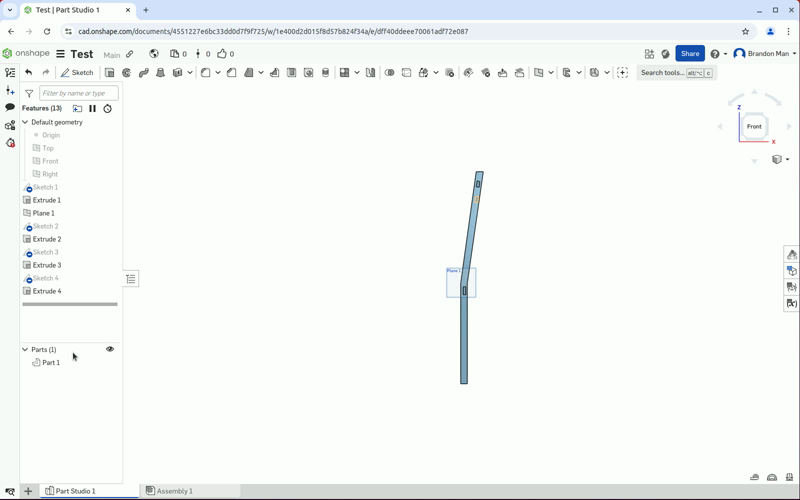
key(y)
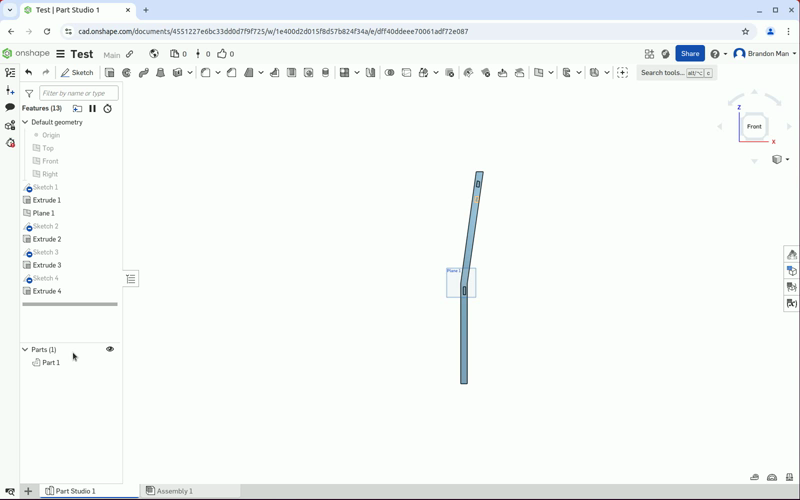
key(shift+p)
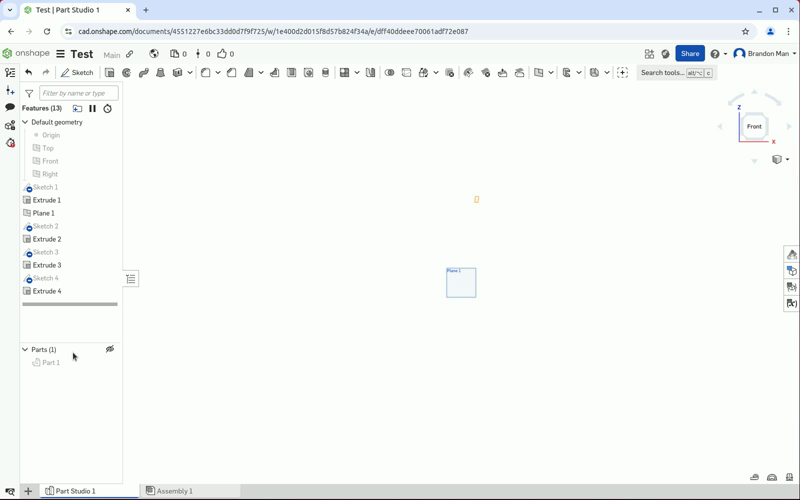
key(space)
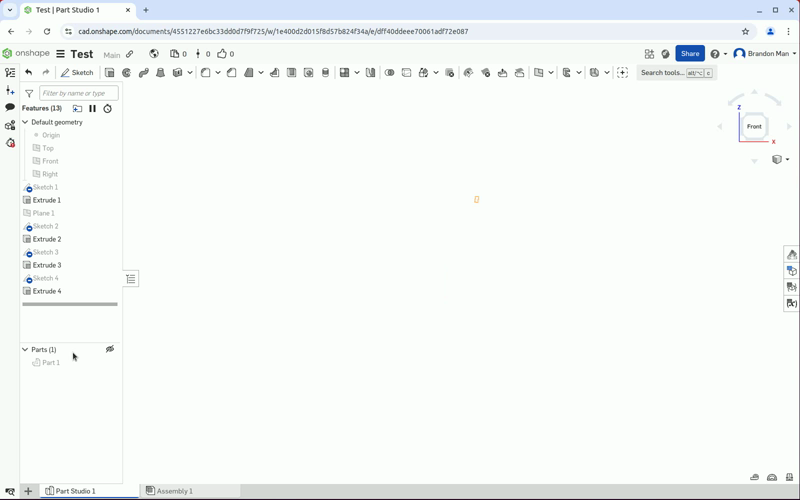
key_down(shift)
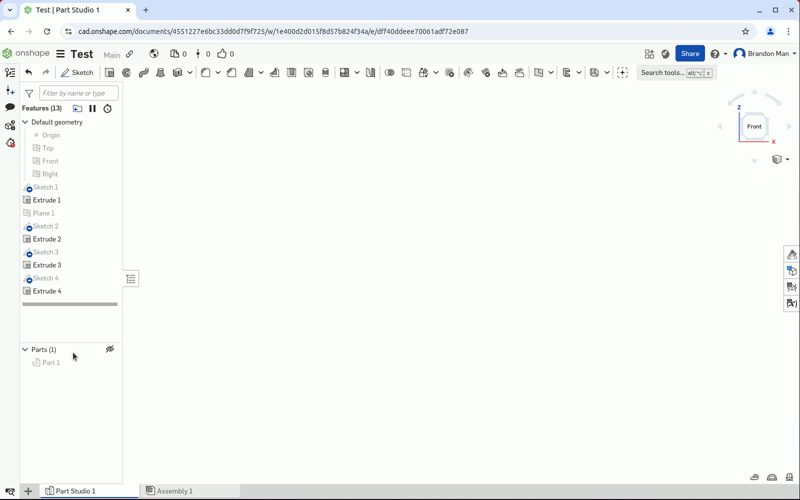
key(left)
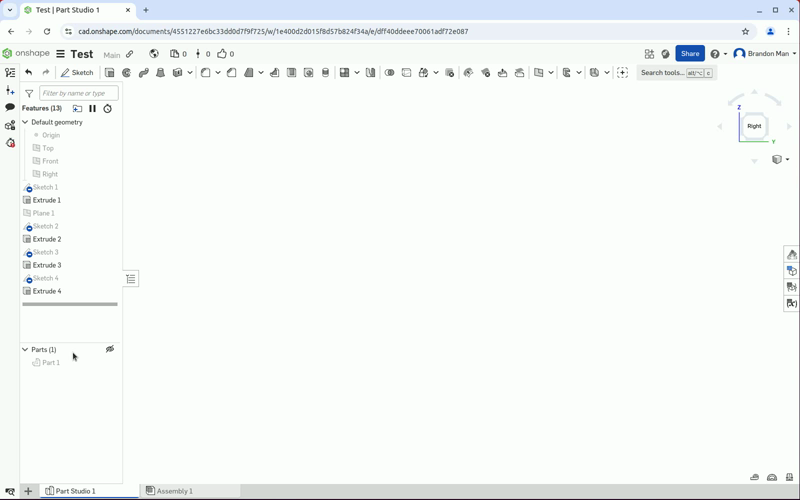
key_up(shift)
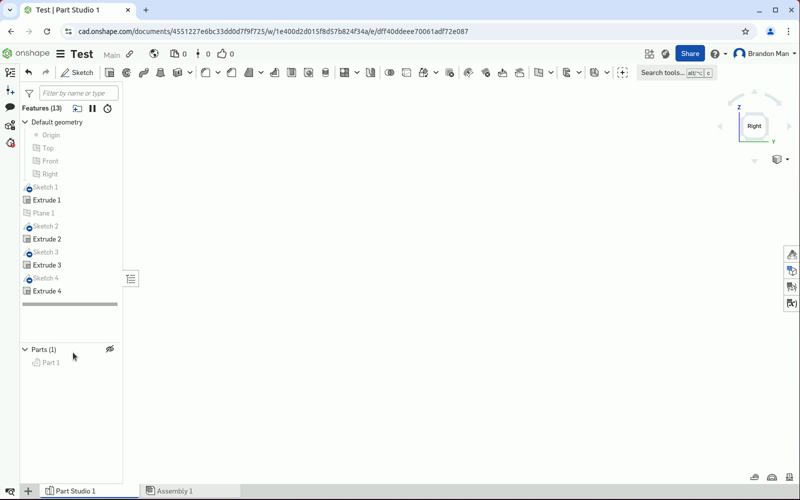
mouse_move(73, 352)
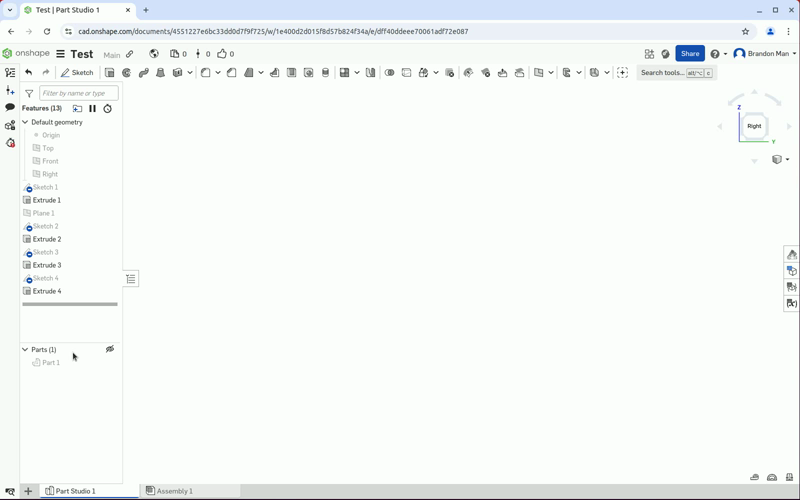
key(shift+y)
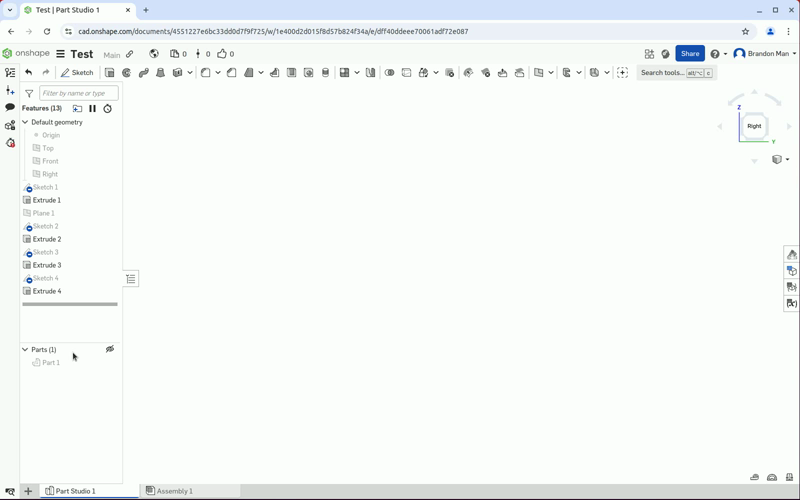
key(shift+s)
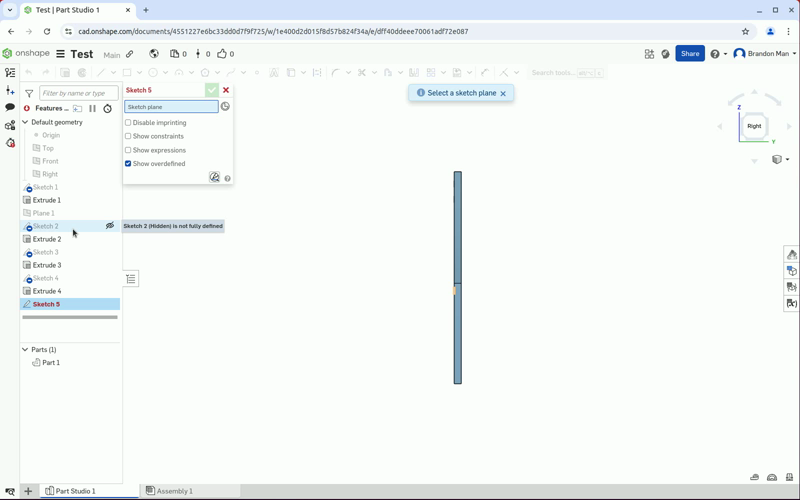
scroll(3)
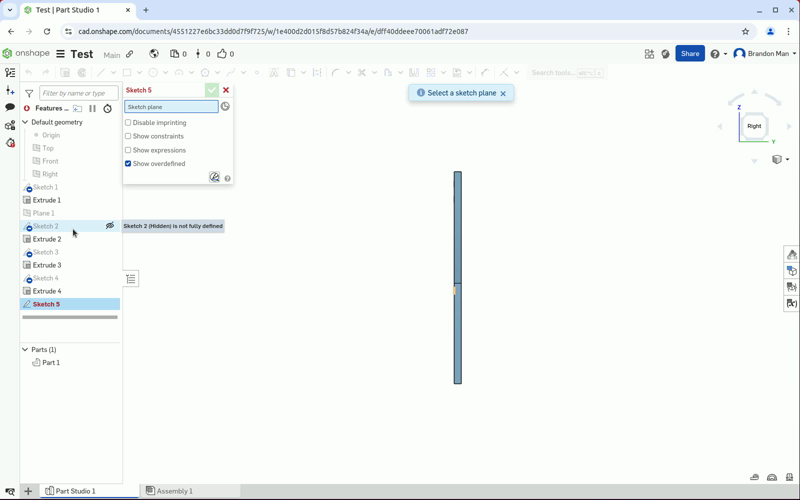
mouse_move(73, 176)
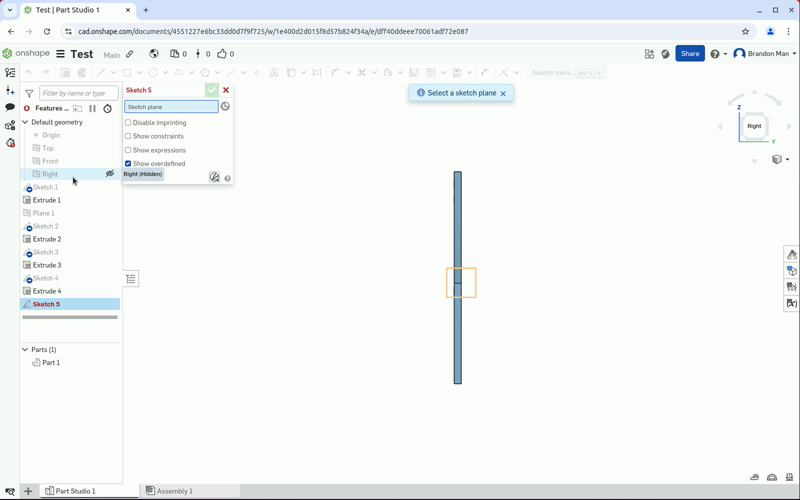
click(73, 176)
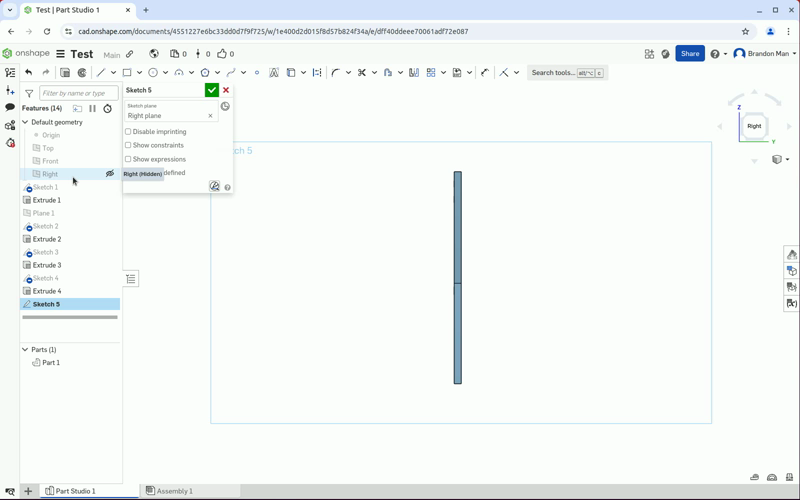
mouse_move(73, 352)
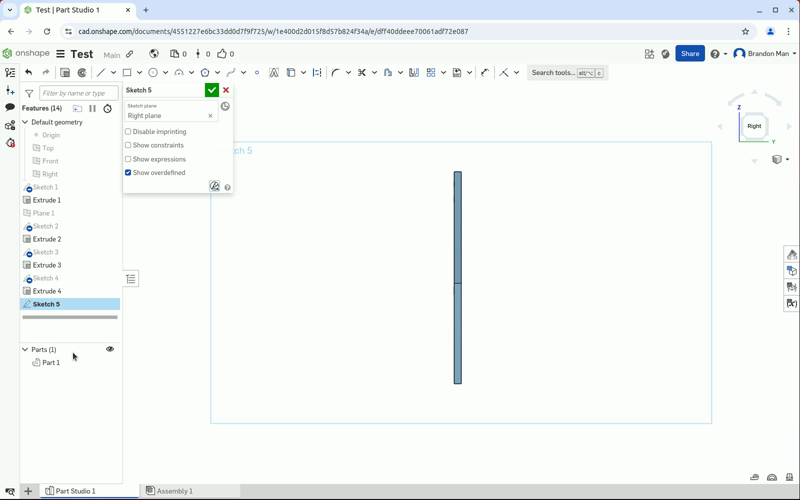
key(y)
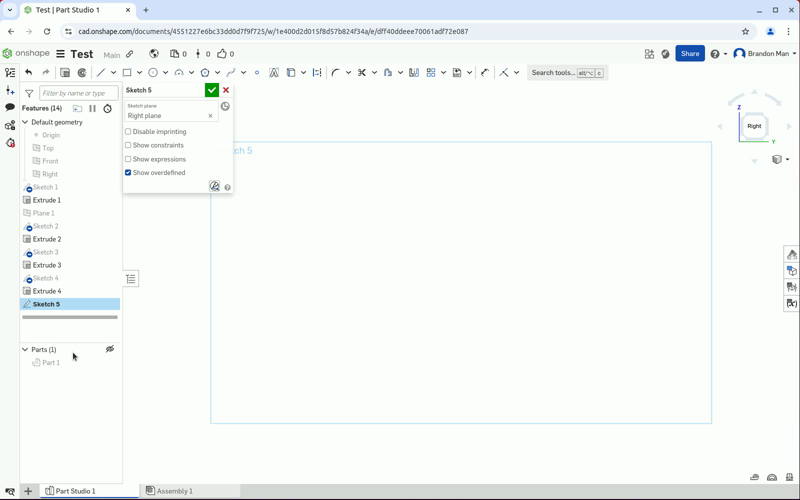
key(l)
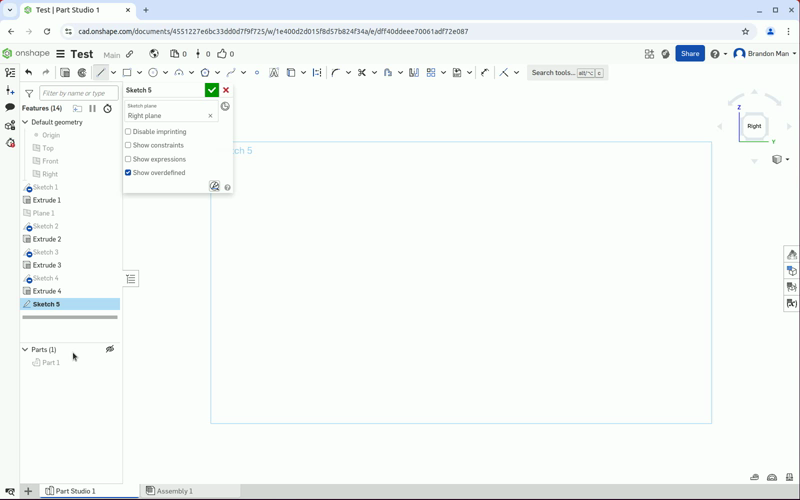
key_down(shift)
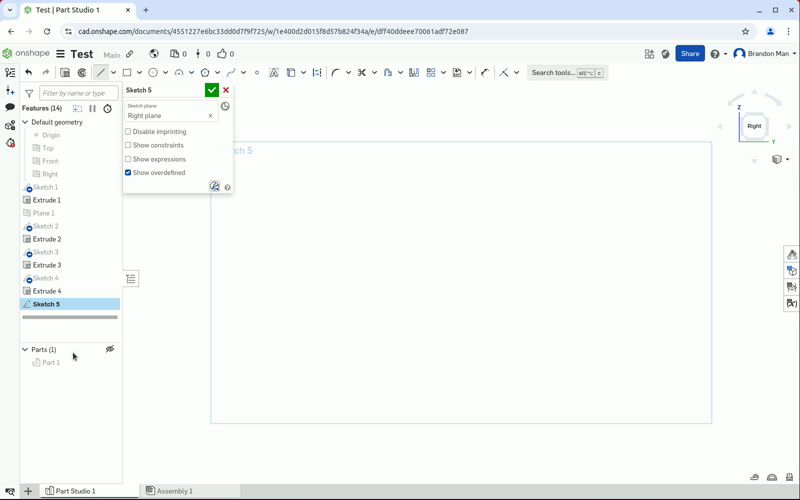
mouse_move(456, 294)
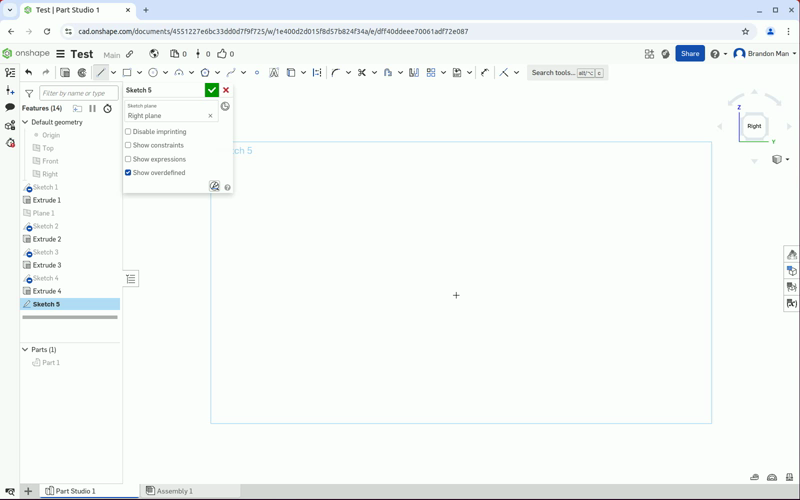
click(456, 294)
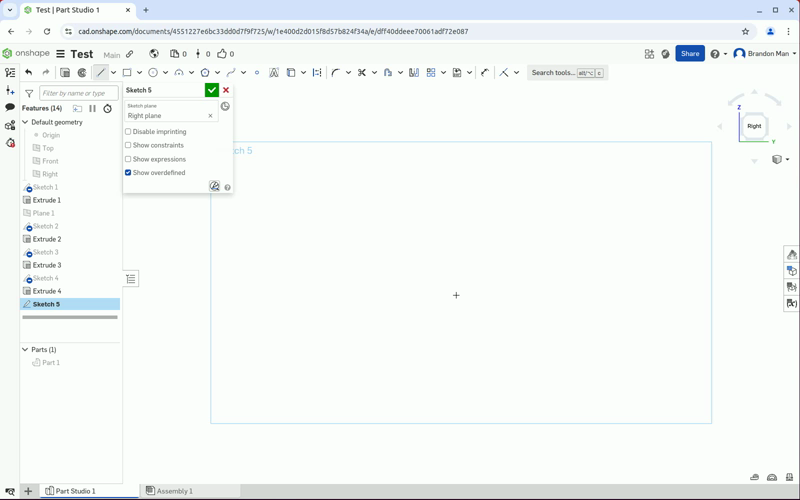
key_up(shift)
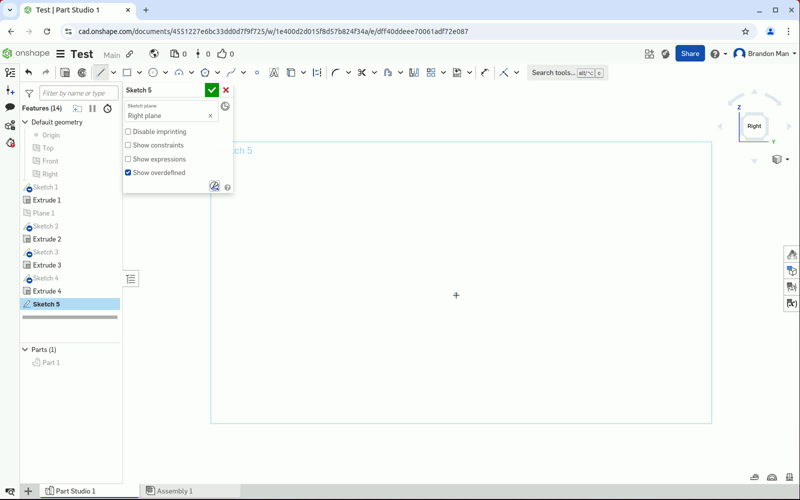
key_down(shift)
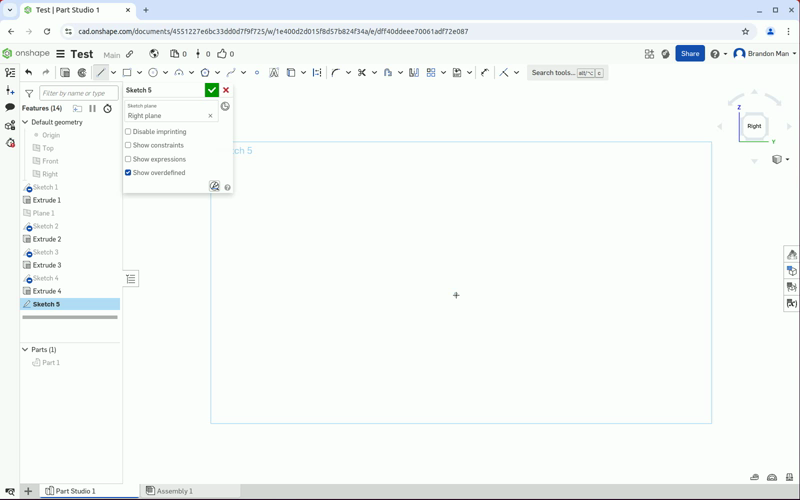
mouse_move(486, 294)
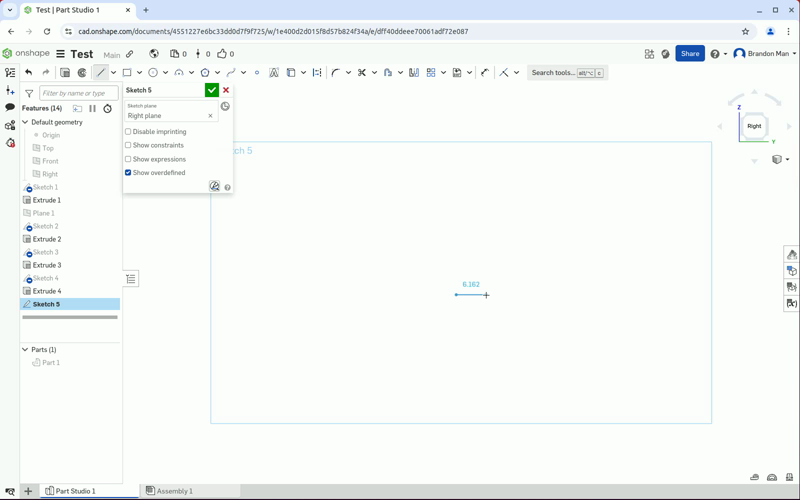
mouse_move(458, 294)
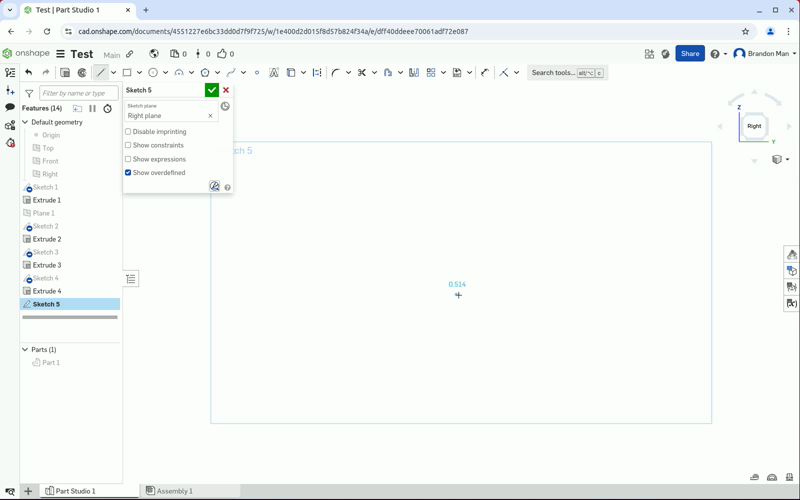
scroll(6)
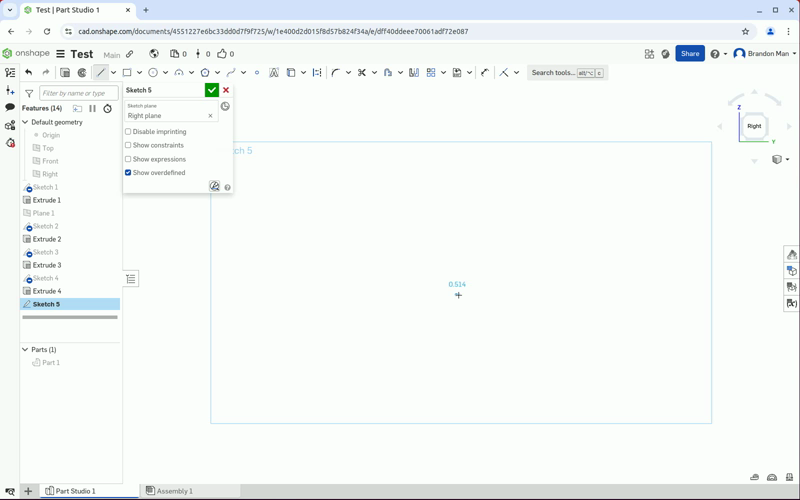
scroll(6)
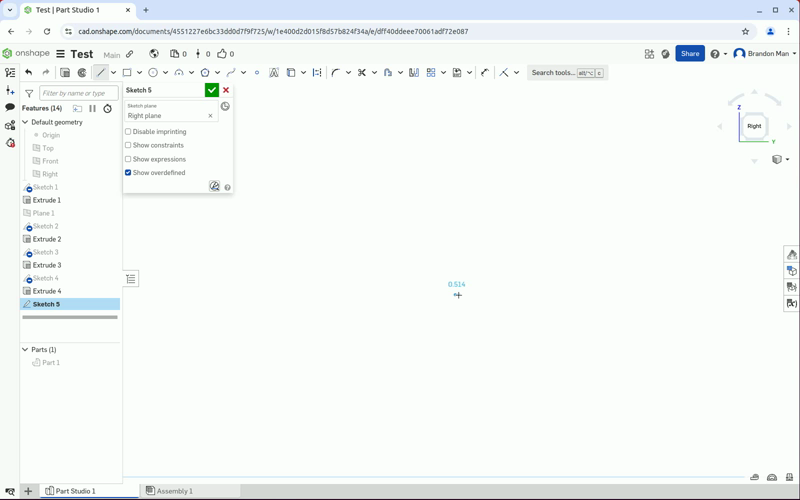
scroll(6)
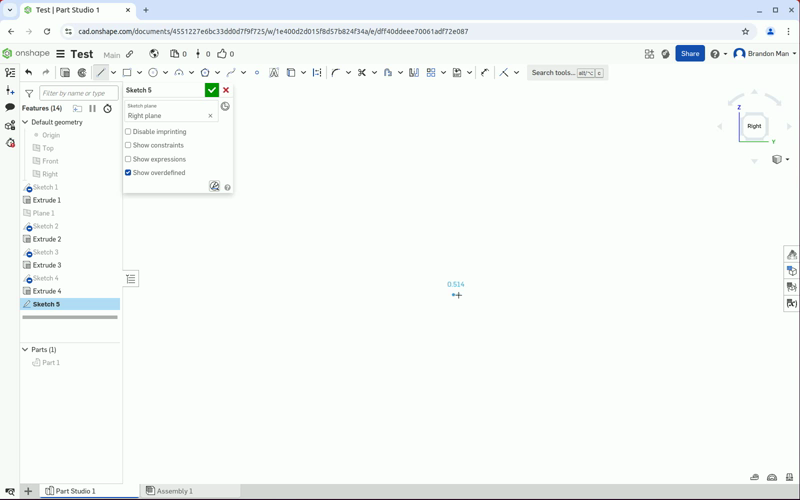
scroll(6)
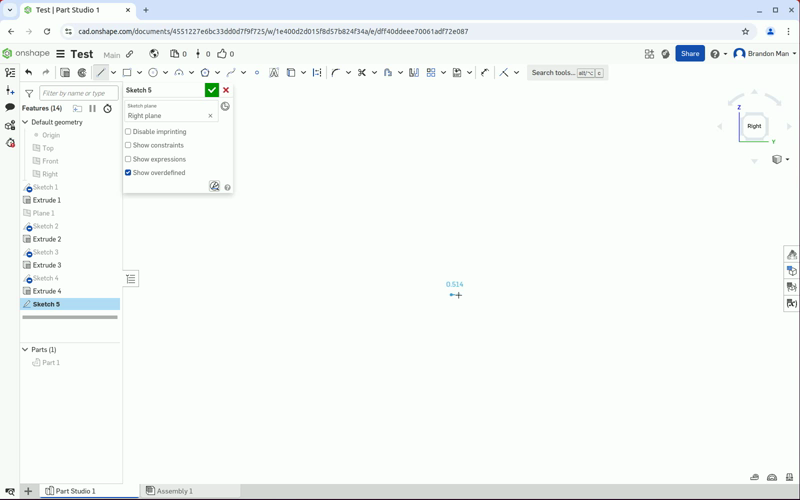
scroll(6)
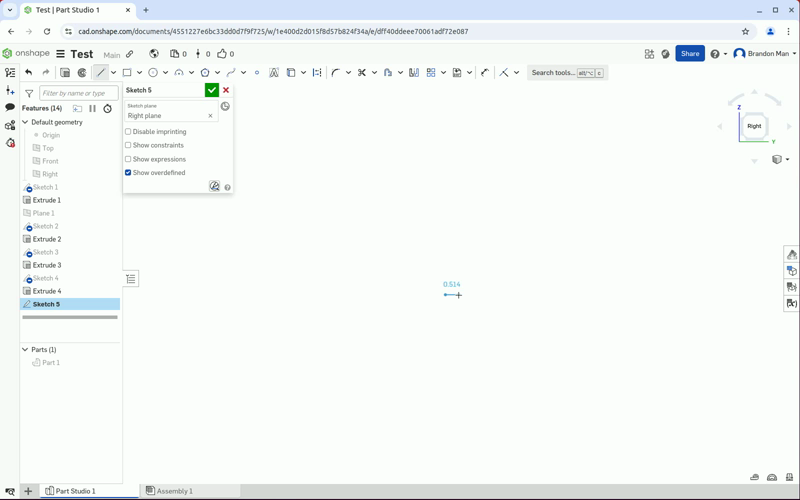
scroll(6)
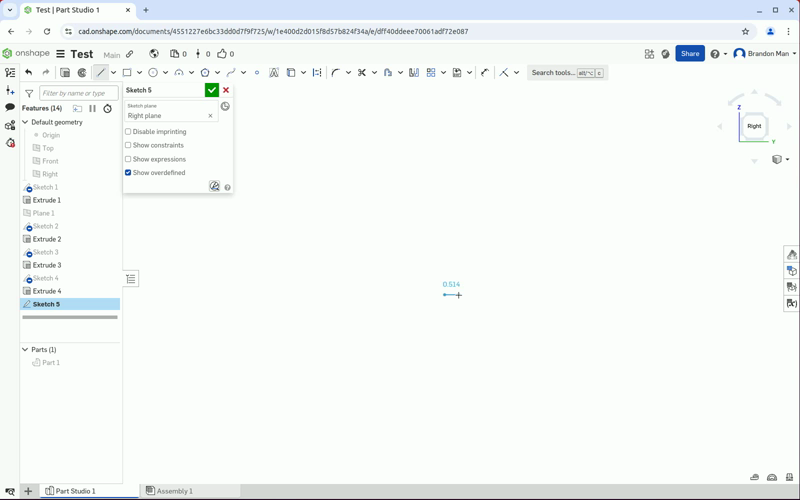
scroll(6)
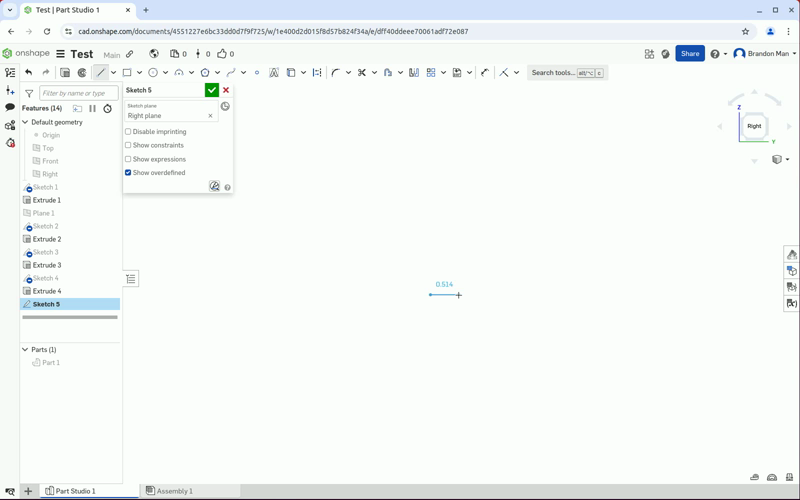
click(458, 294)
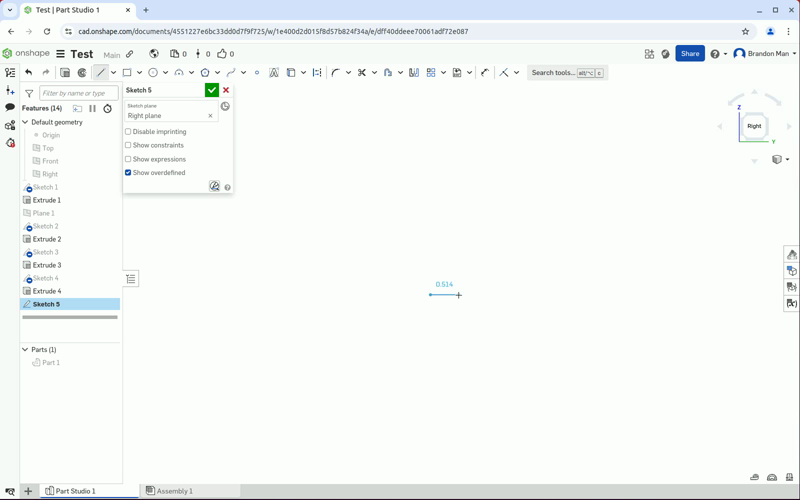
scroll(-6)
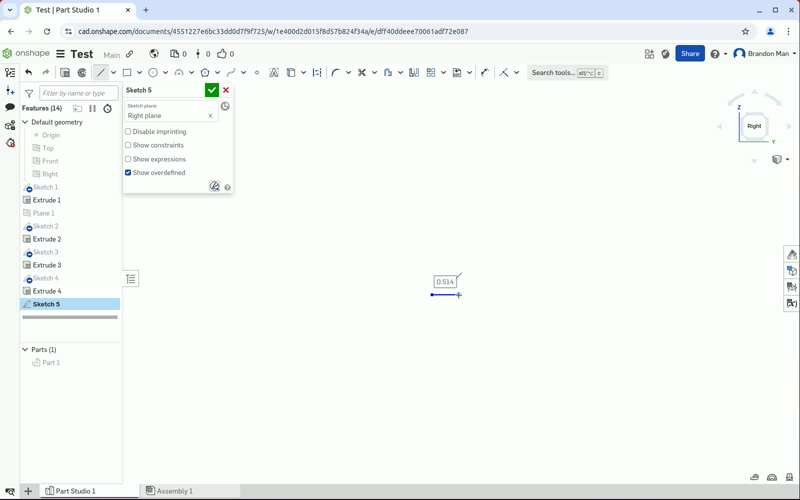
scroll(-6)
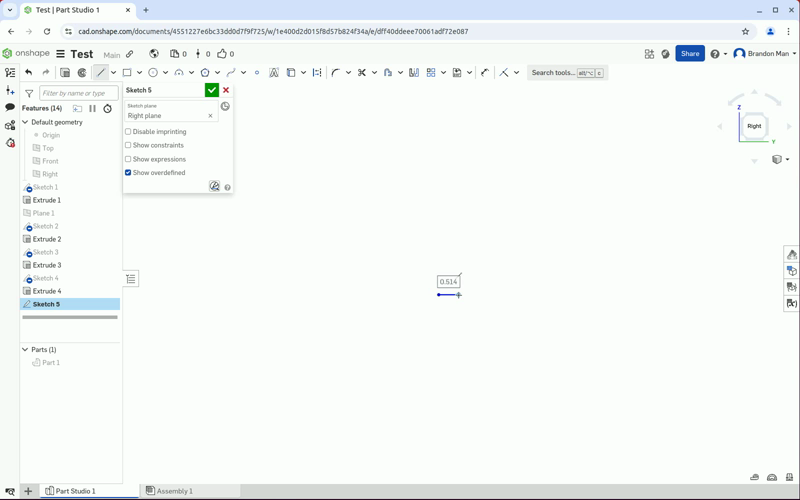
scroll(-6)
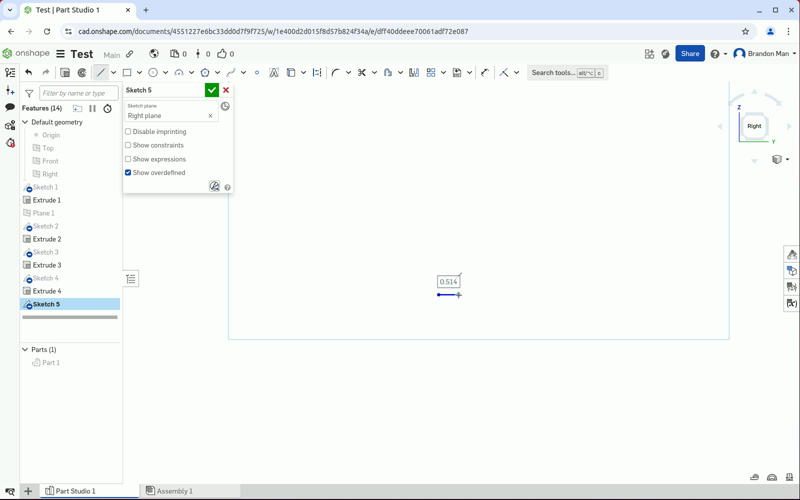
scroll(-6)
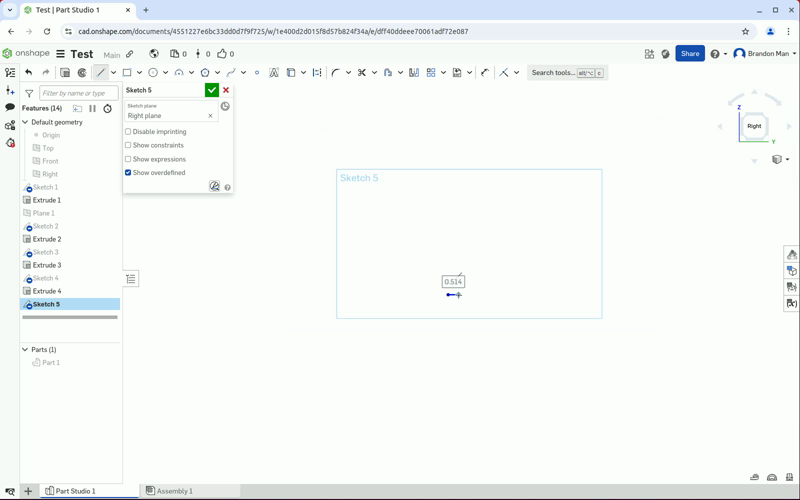
scroll(-6)
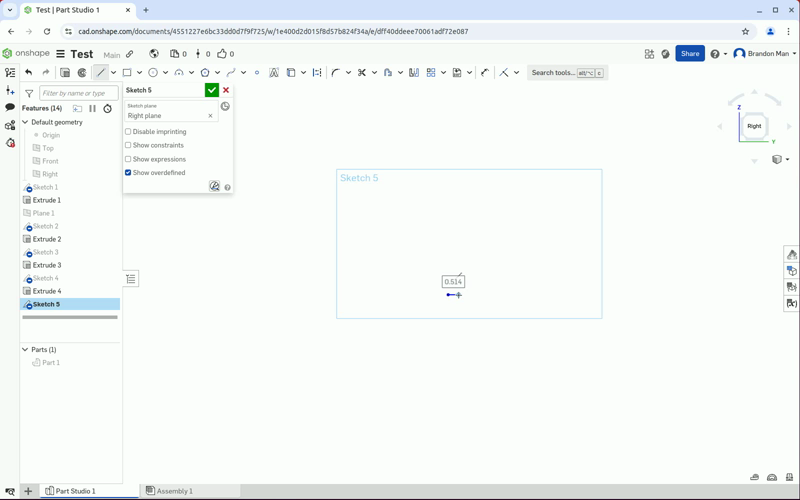
scroll(-6)
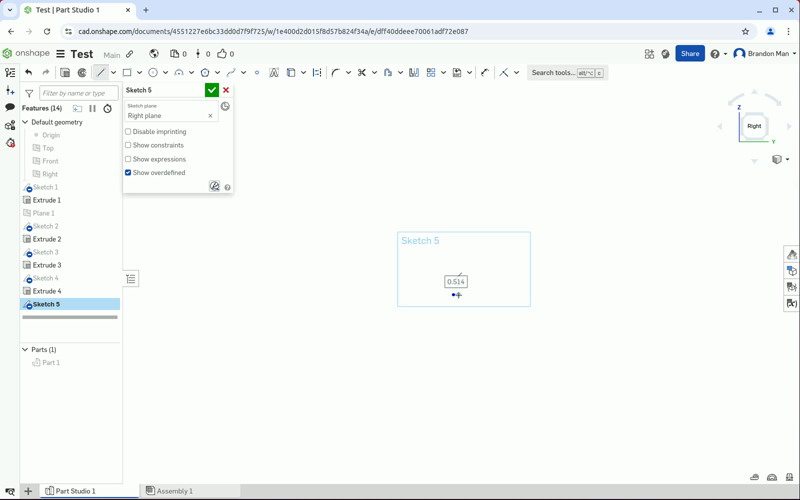
scroll(-6)
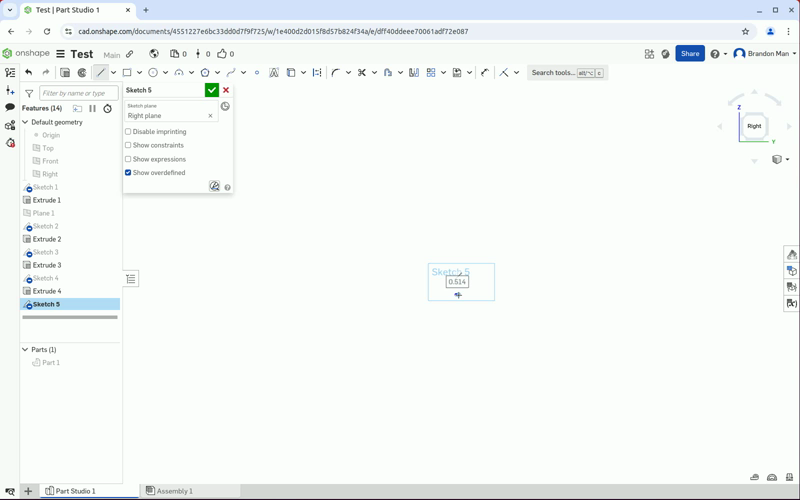
key_up(shift)
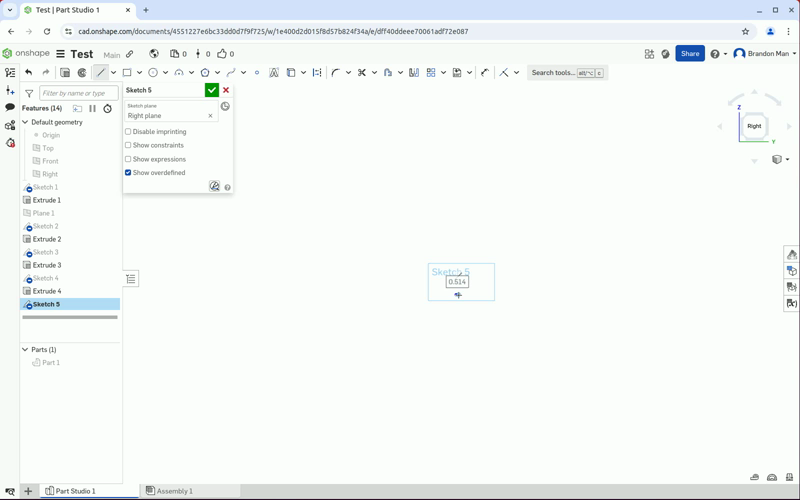
key_down(shift)
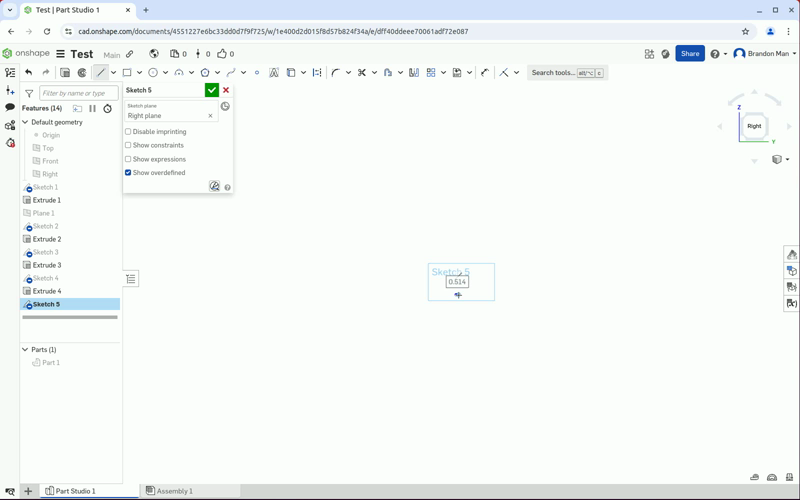
mouse_move(489, 294)
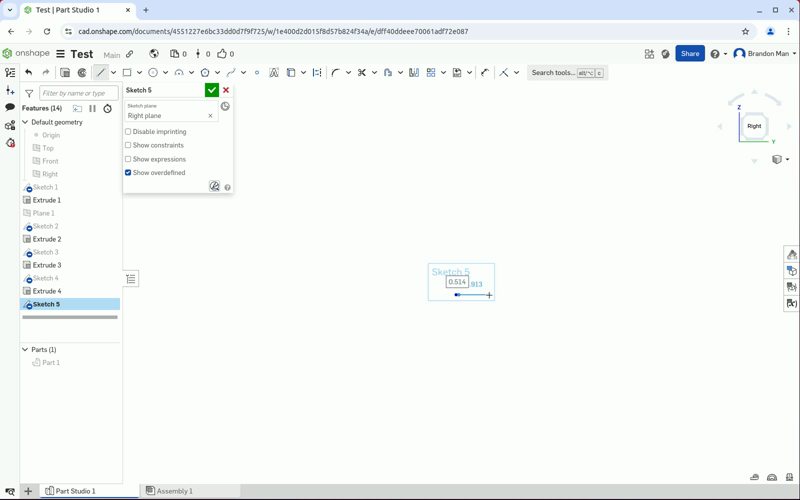
mouse_move(458, 286)
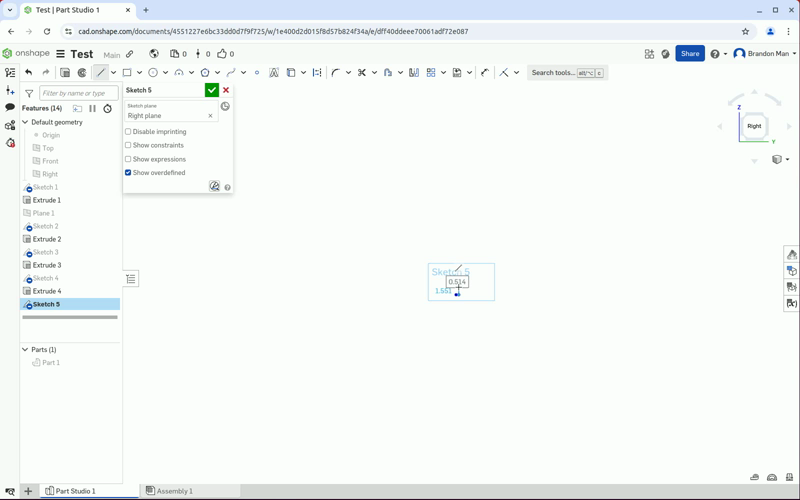
click(458, 286)
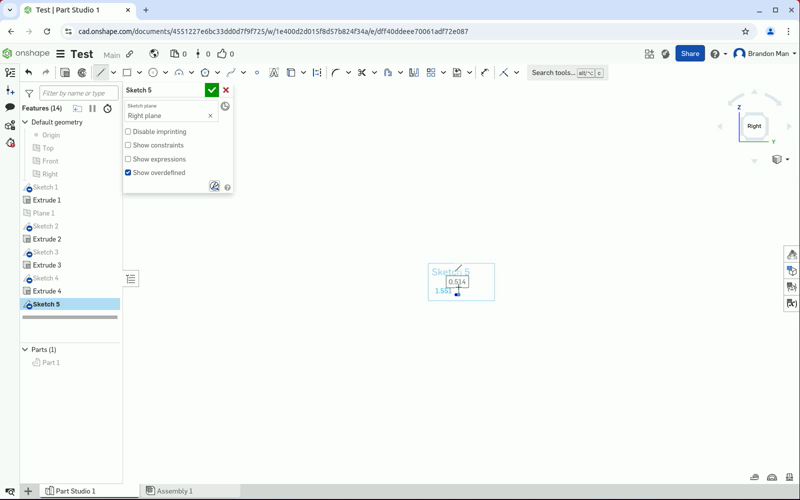
key_up(shift)
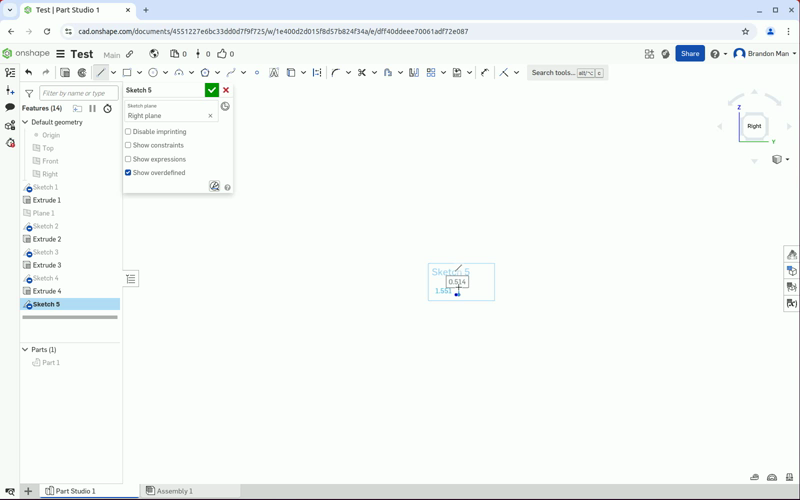
key_down(shift)
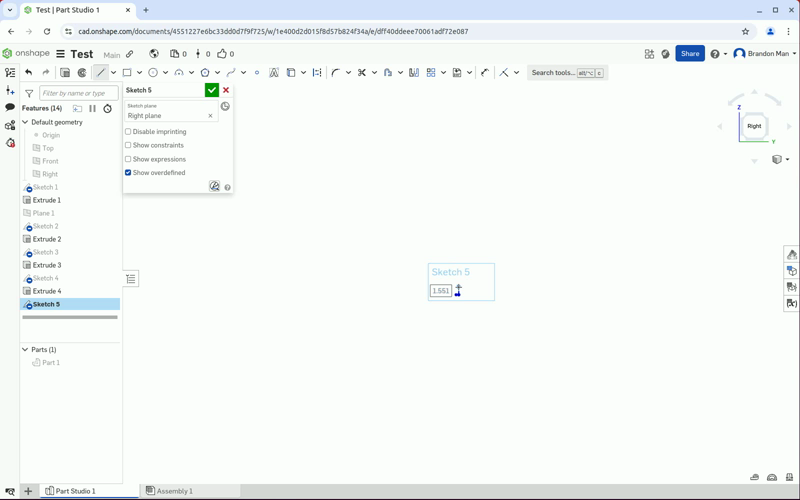
mouse_move(489, 286)
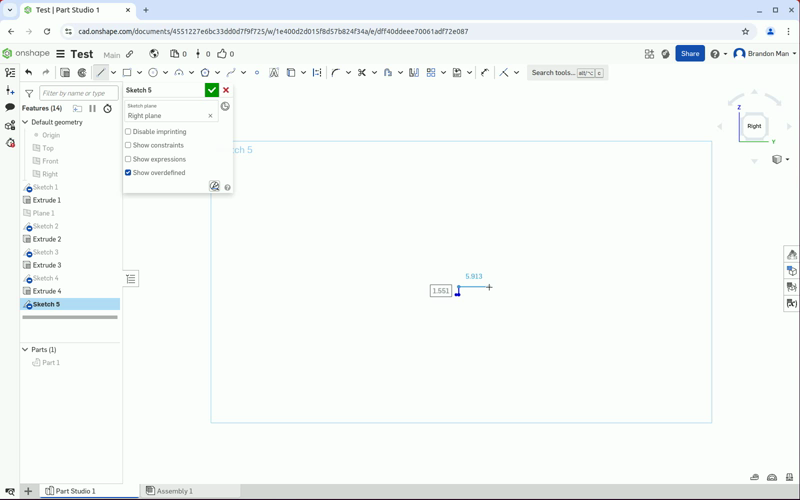
mouse_move(456, 286)
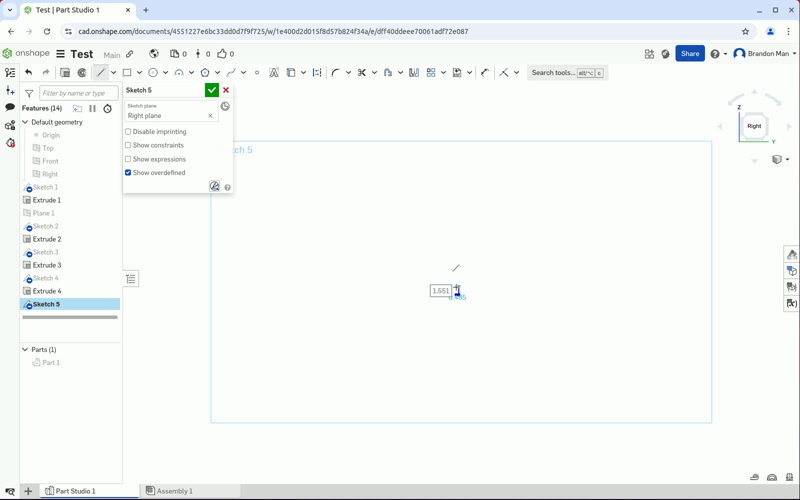
scroll(6)
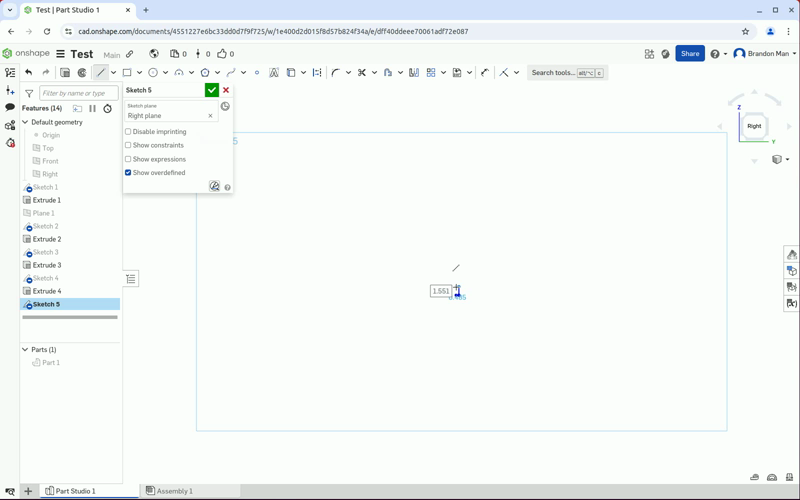
scroll(6)
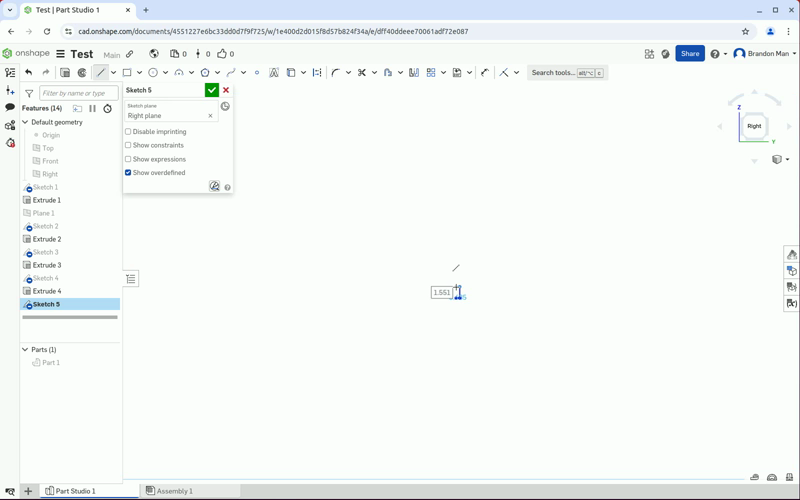
scroll(6)
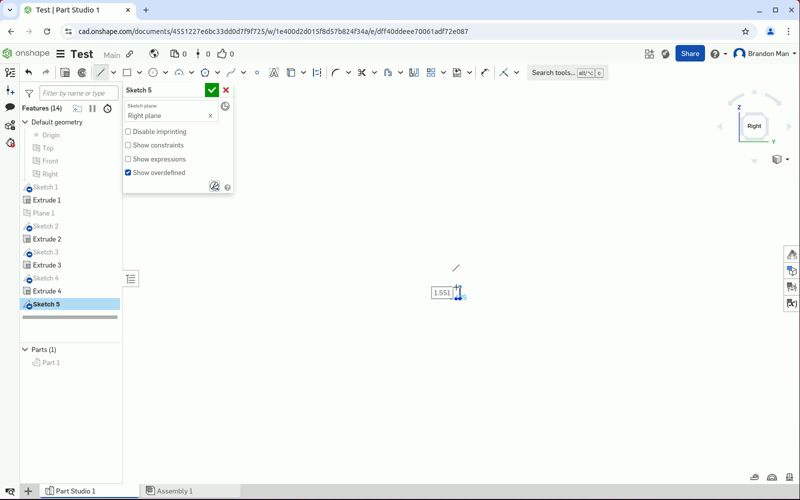
scroll(6)
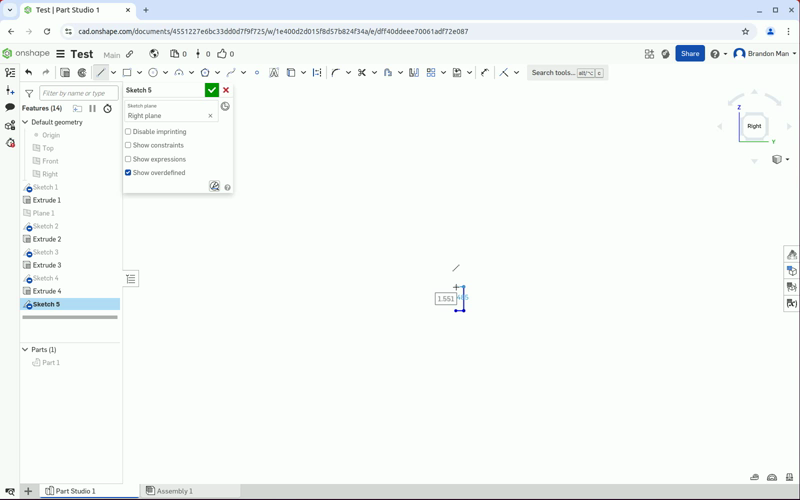
scroll(6)
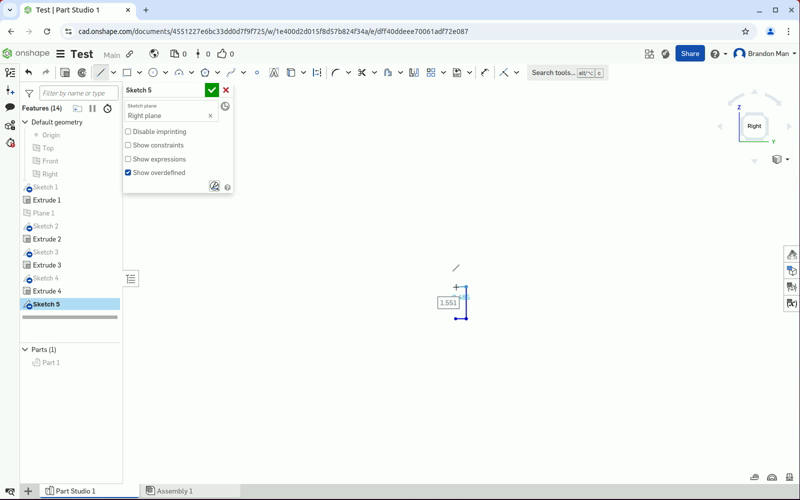
scroll(6)
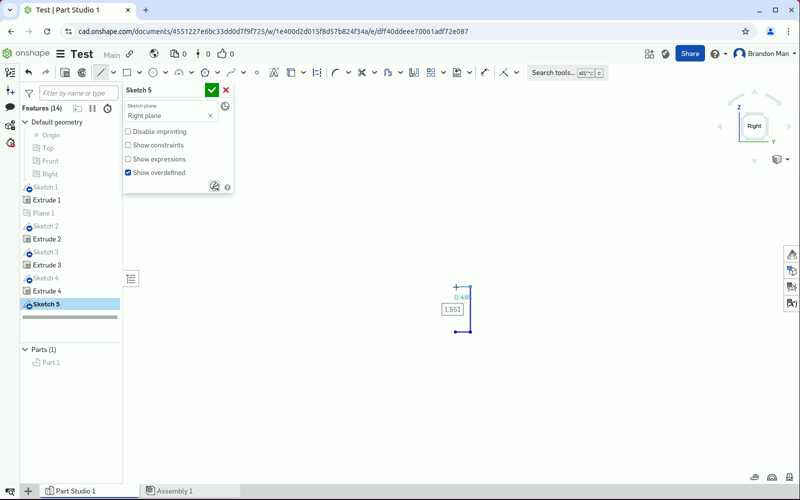
scroll(6)
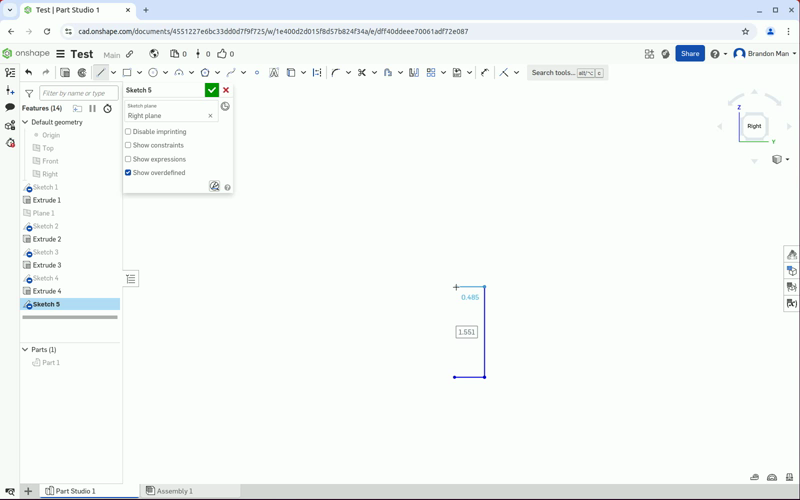
click(456, 286)
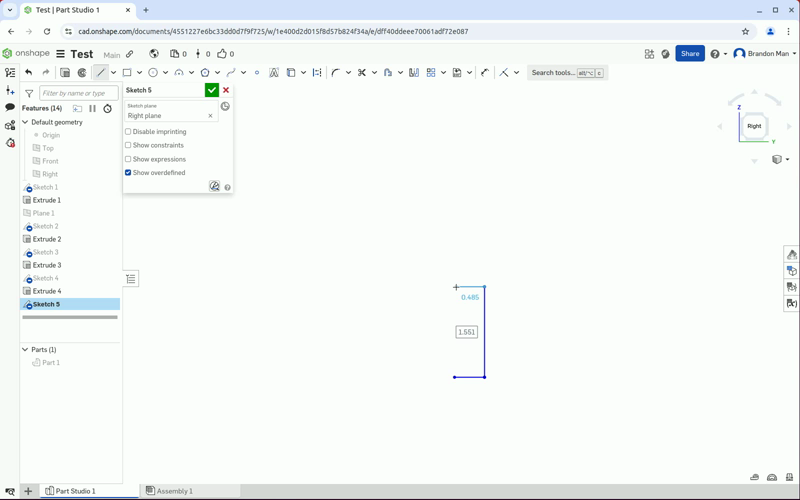
scroll(-6)
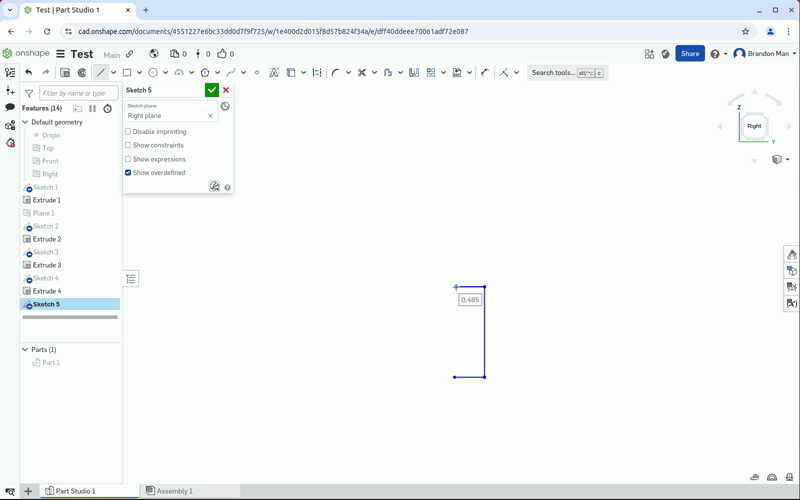
scroll(-6)
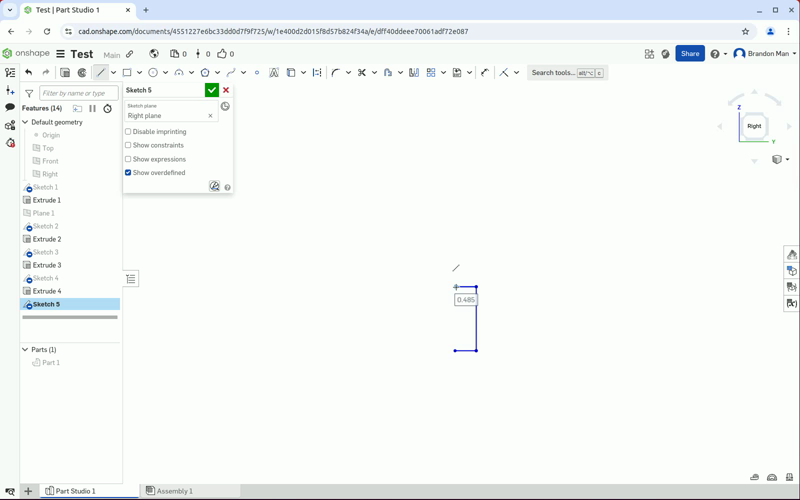
scroll(-6)
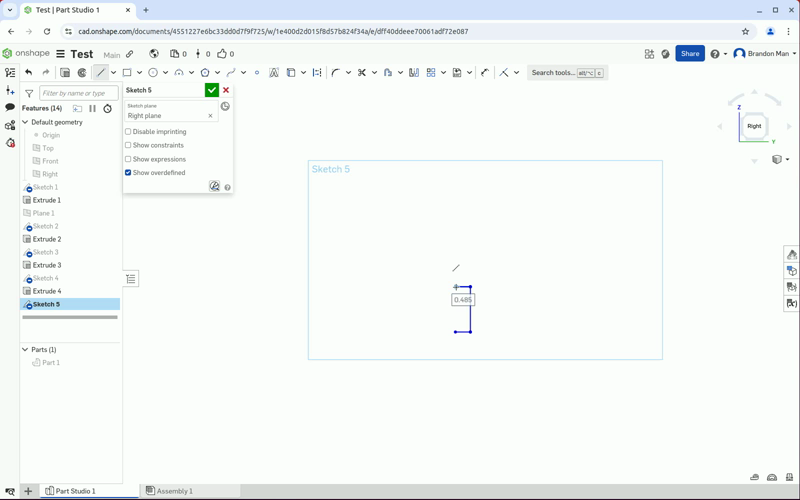
scroll(-6)
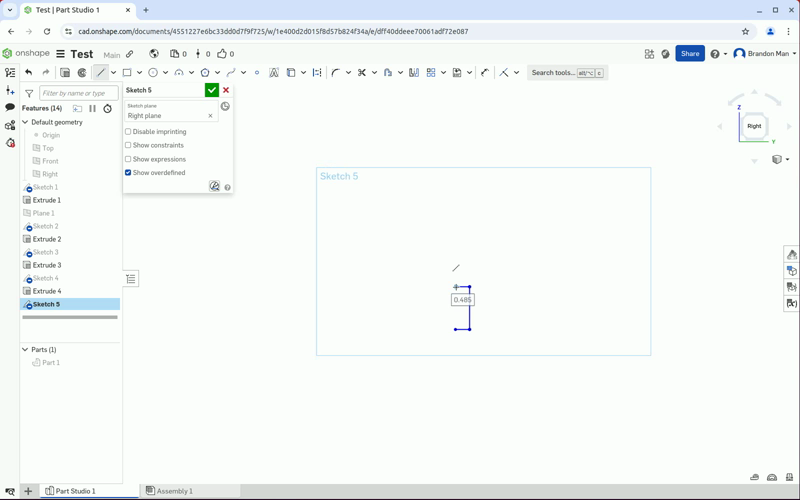
scroll(-6)
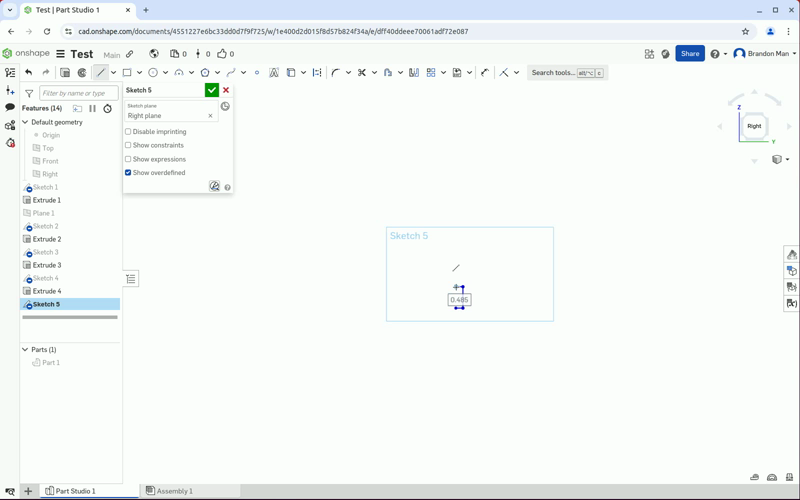
scroll(-6)
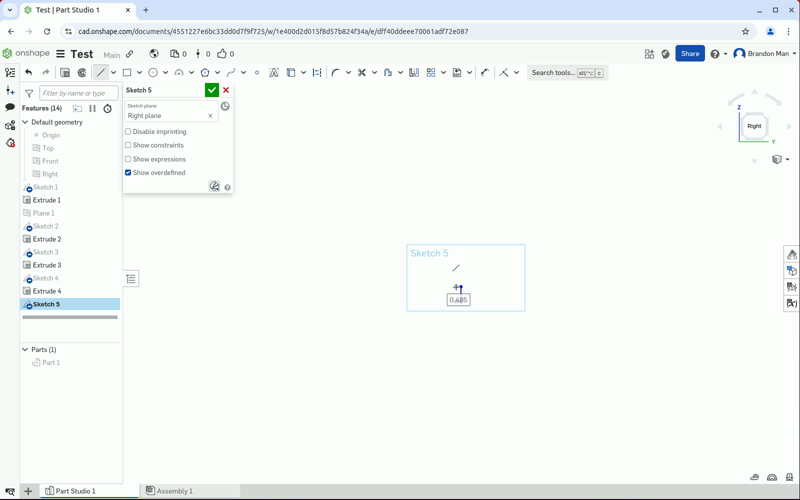
scroll(-6)
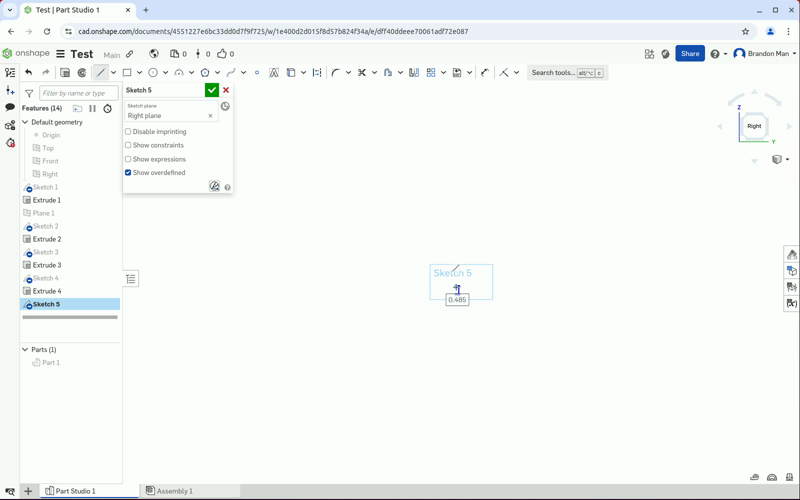
key_up(shift)
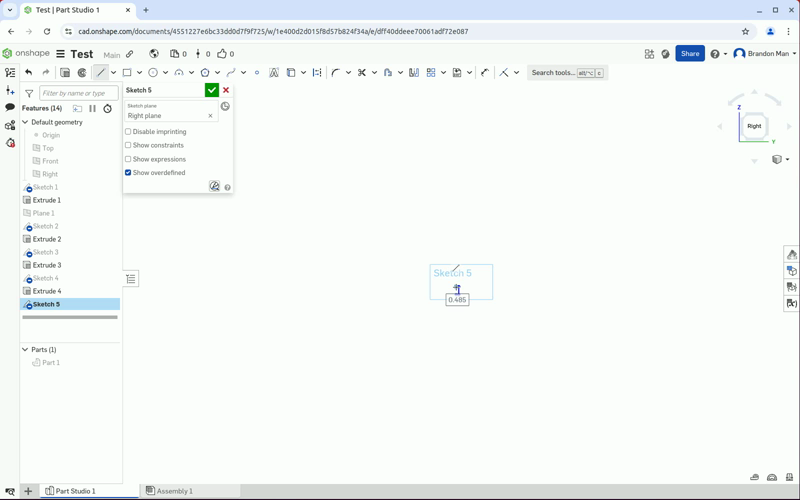
mouse_move(486, 286)
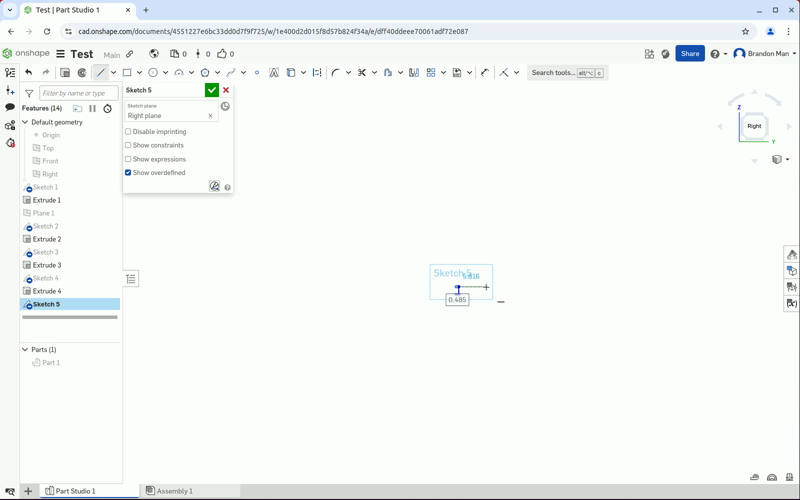
key_down(shift)
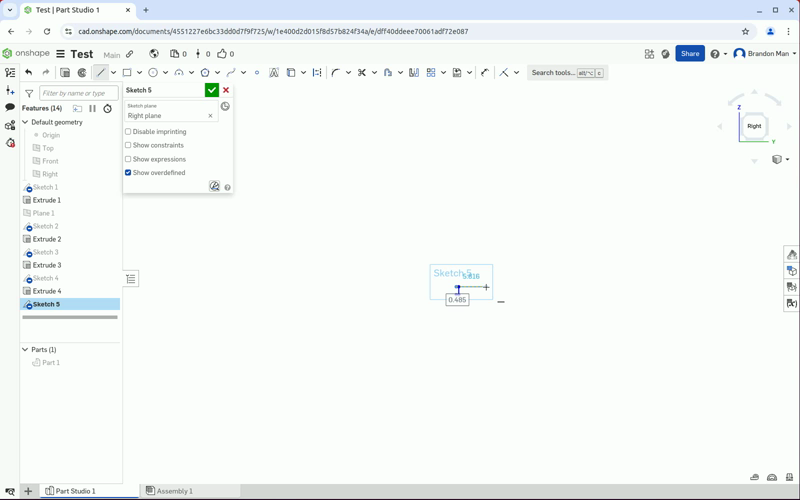
mouse_move(456, 294)
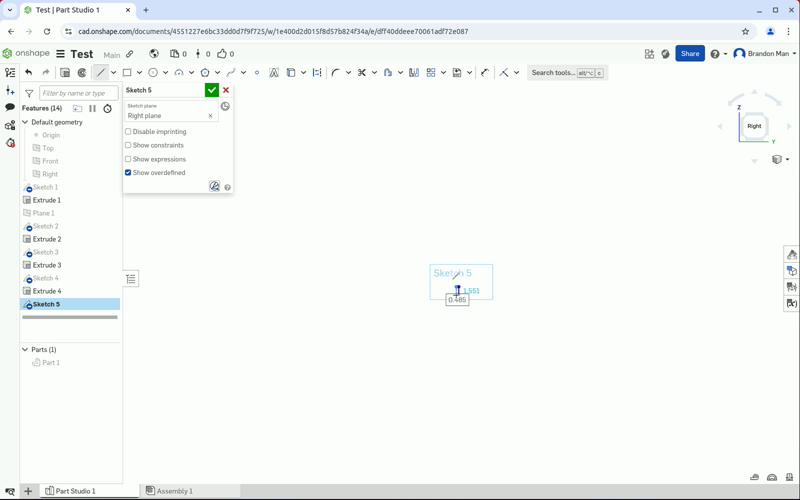
scroll(6)
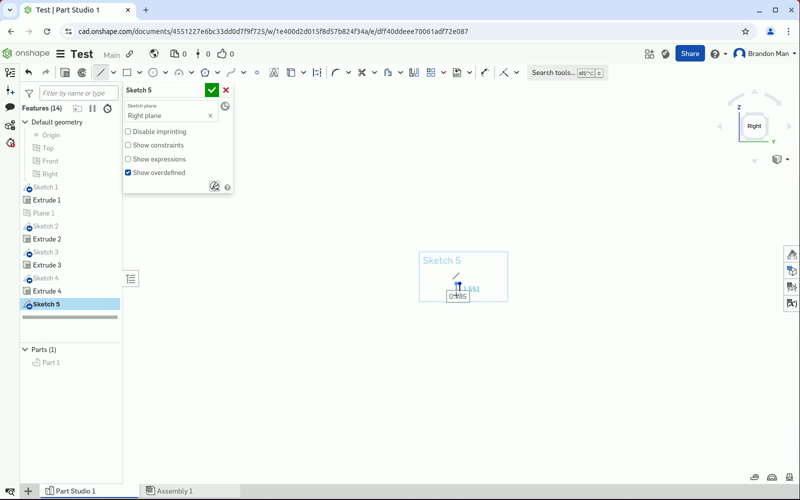
scroll(6)
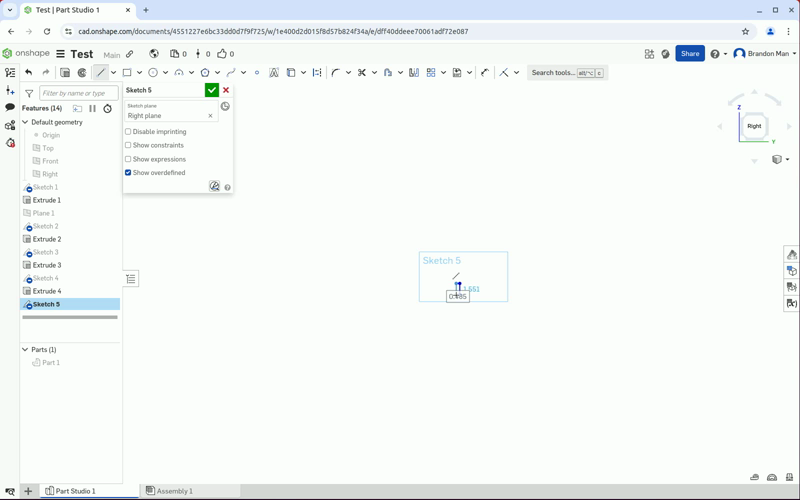
scroll(6)
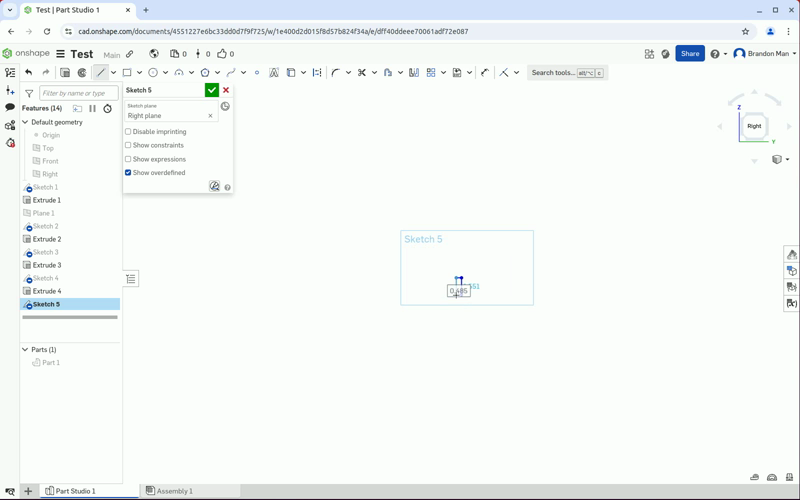
scroll(6)
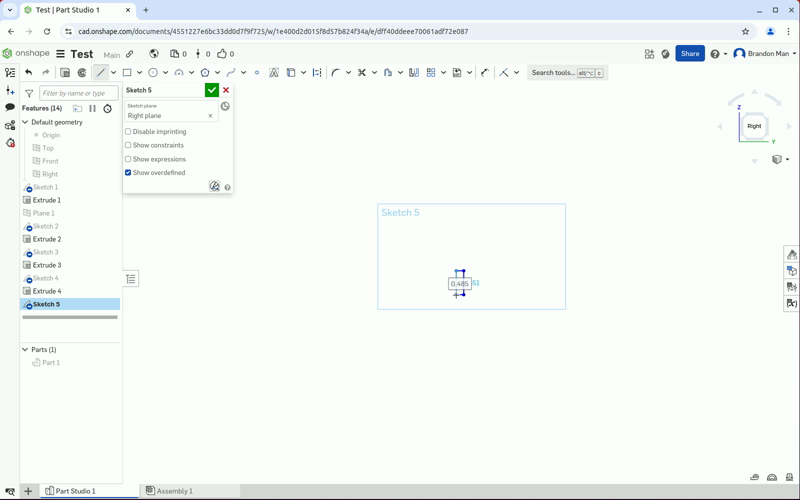
scroll(6)
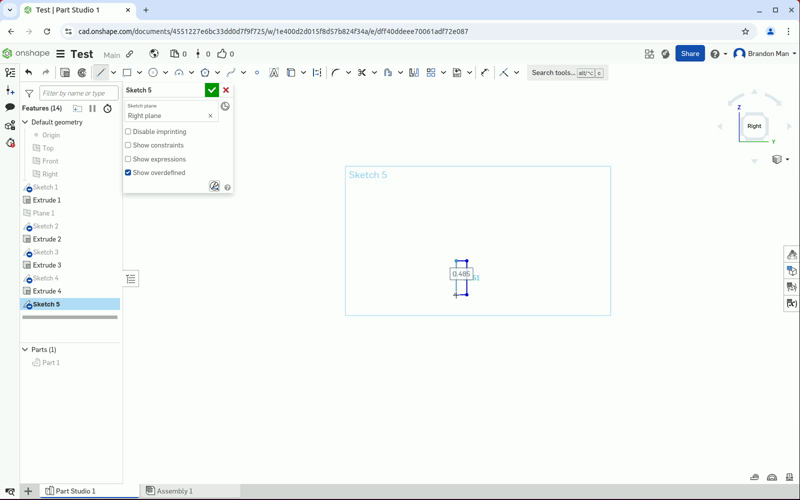
scroll(6)
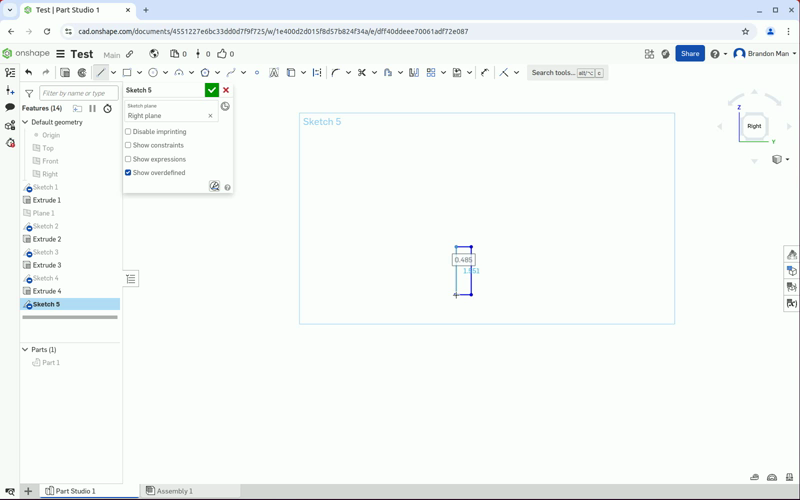
scroll(6)
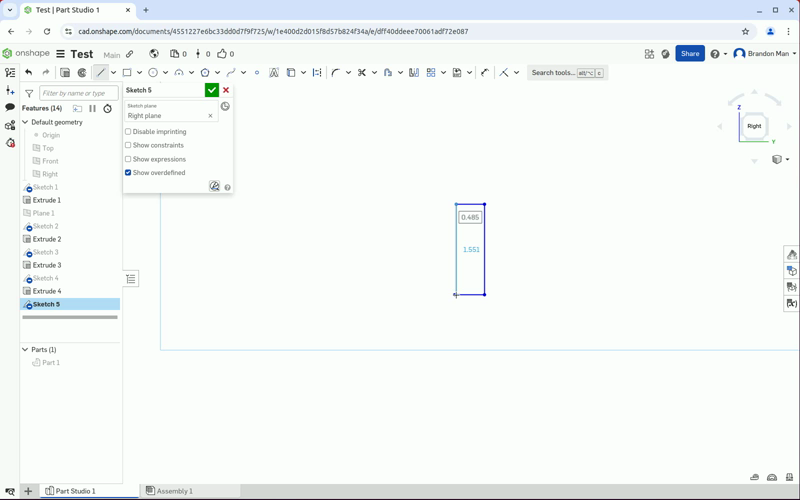
key_up(shift)
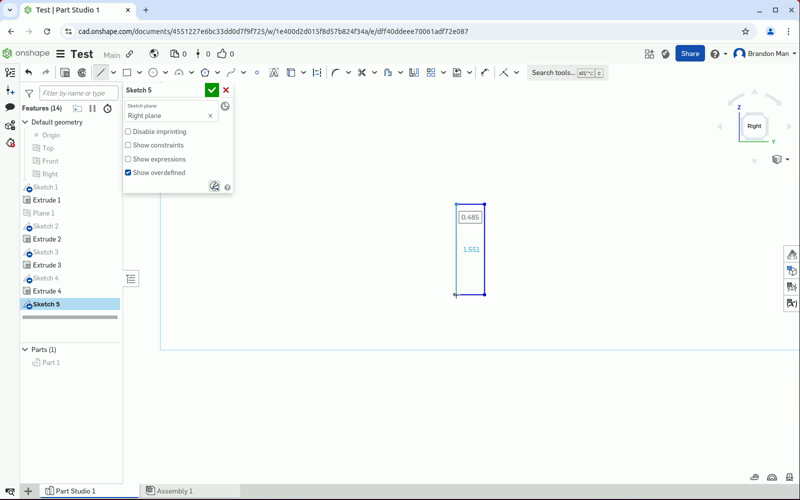
click(456, 294)
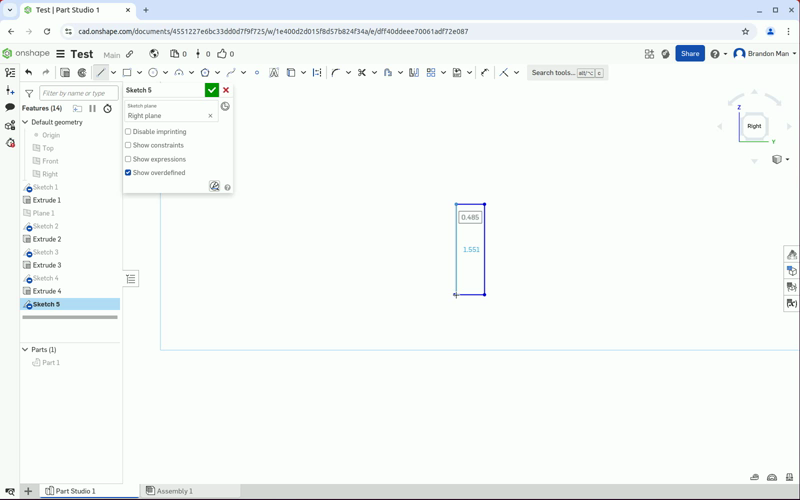
scroll(-6)
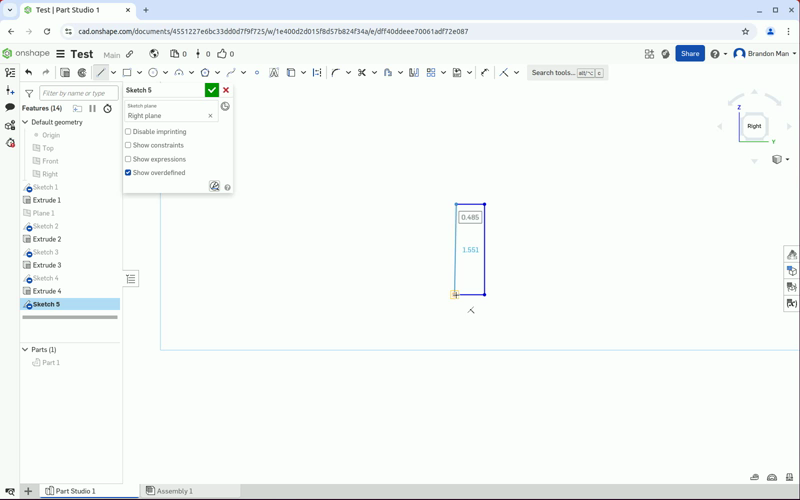
scroll(-6)
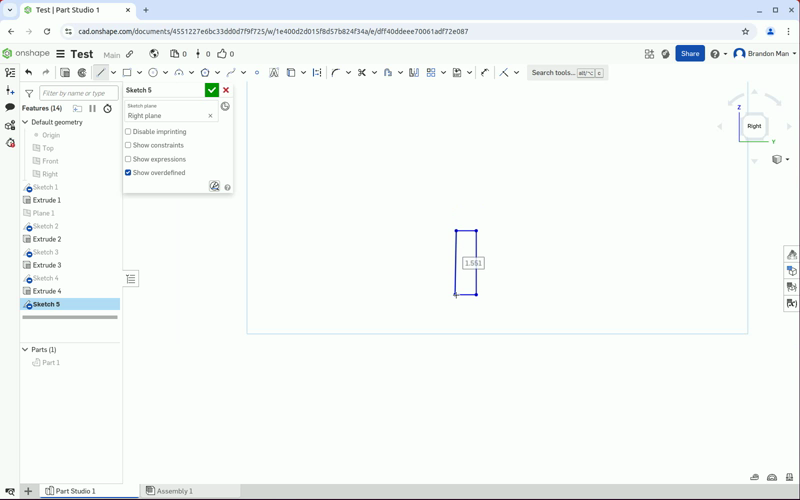
scroll(-6)
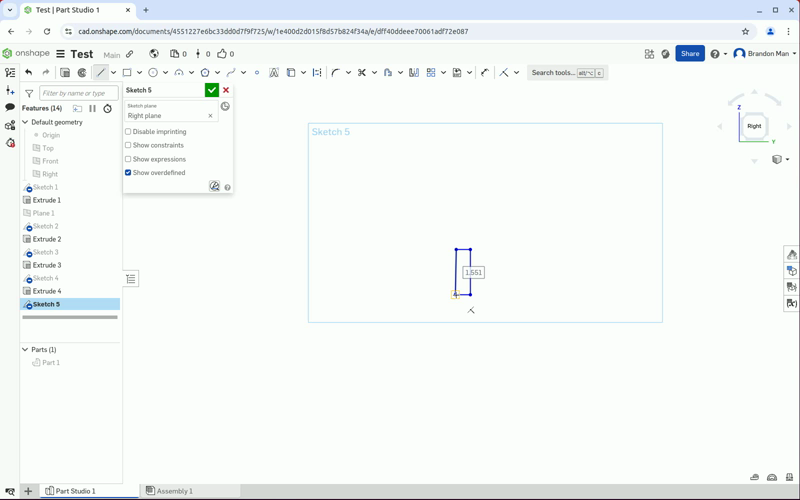
scroll(-6)
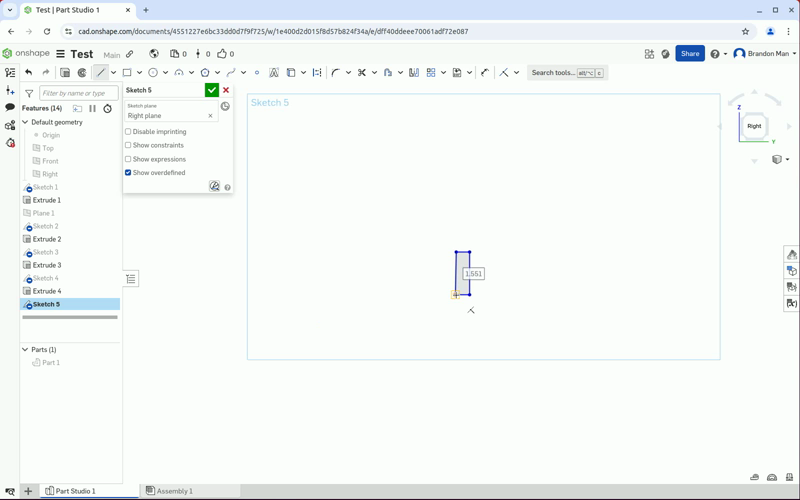
scroll(-6)
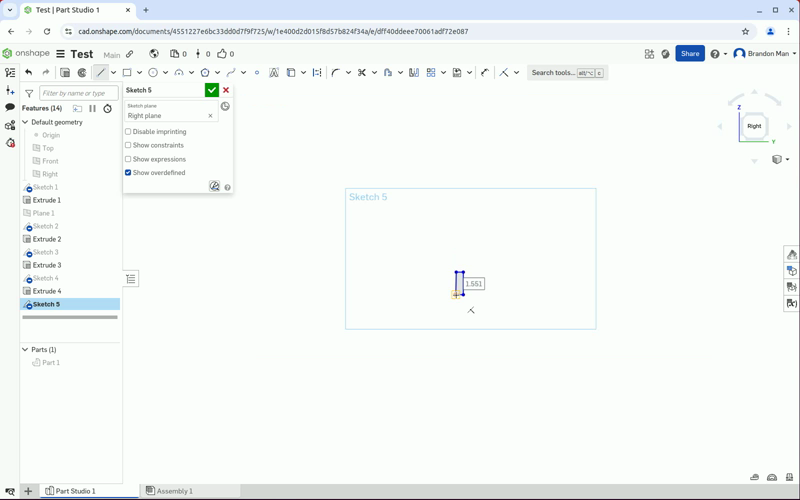
scroll(-6)
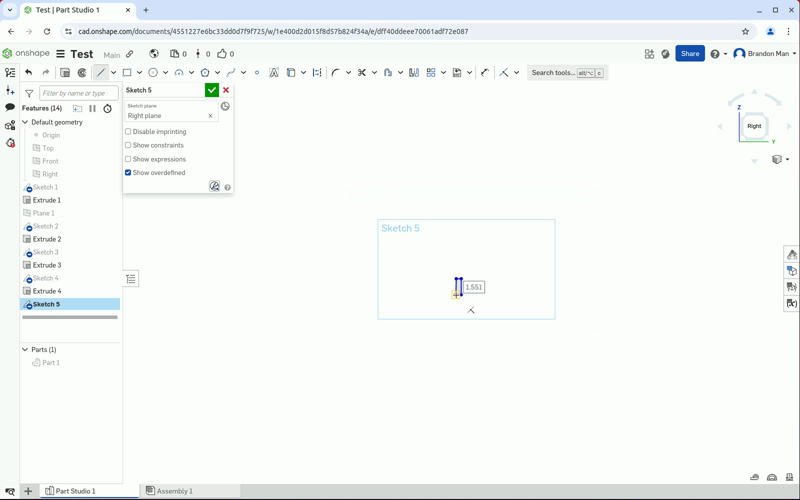
scroll(-6)
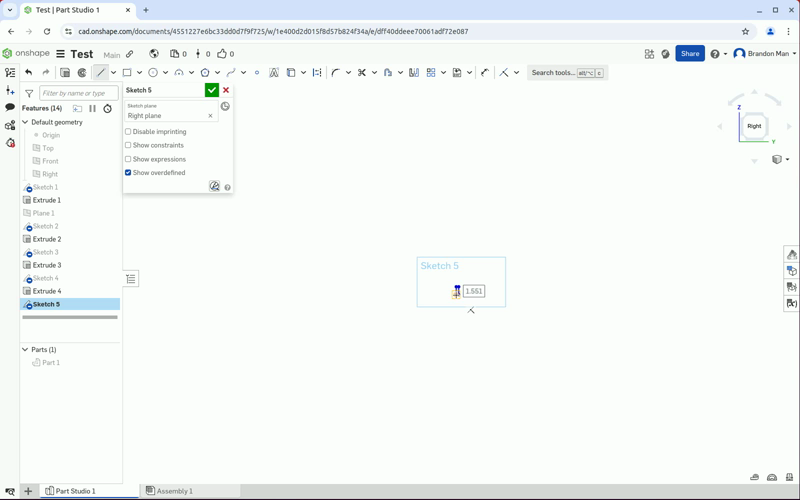
key(esc)
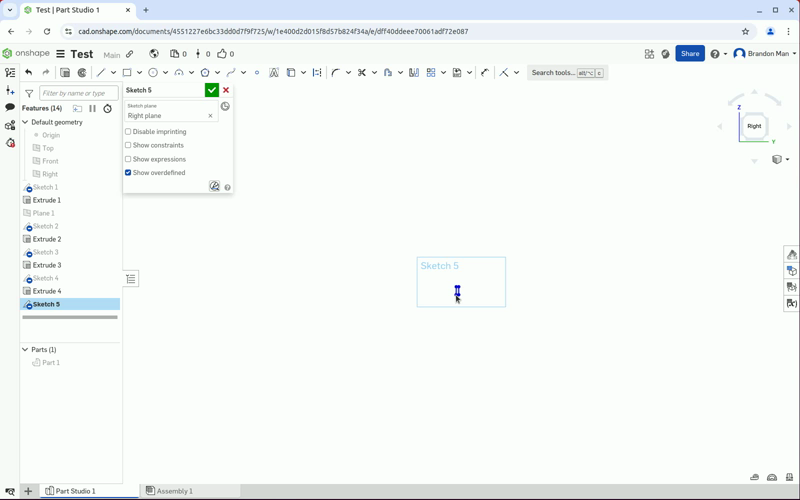
mouse_move(458, 286)
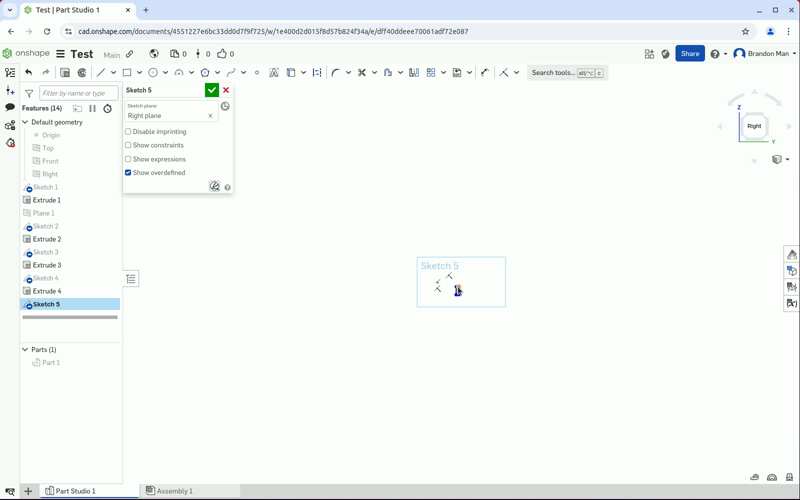
scroll(6)
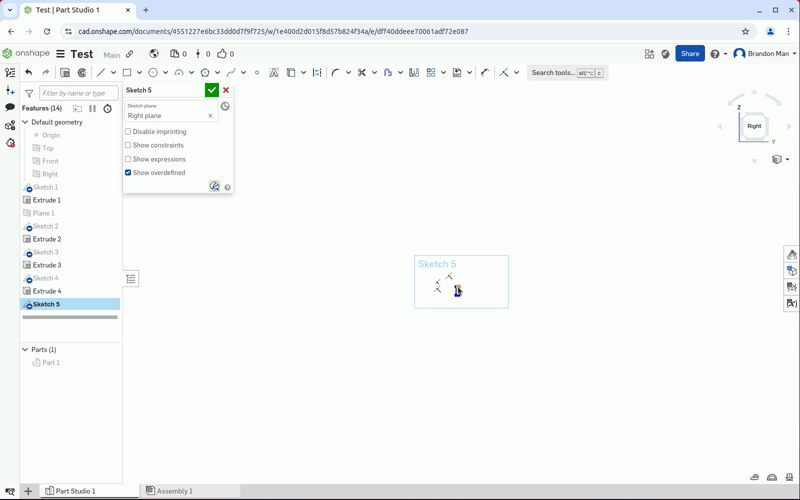
scroll(6)
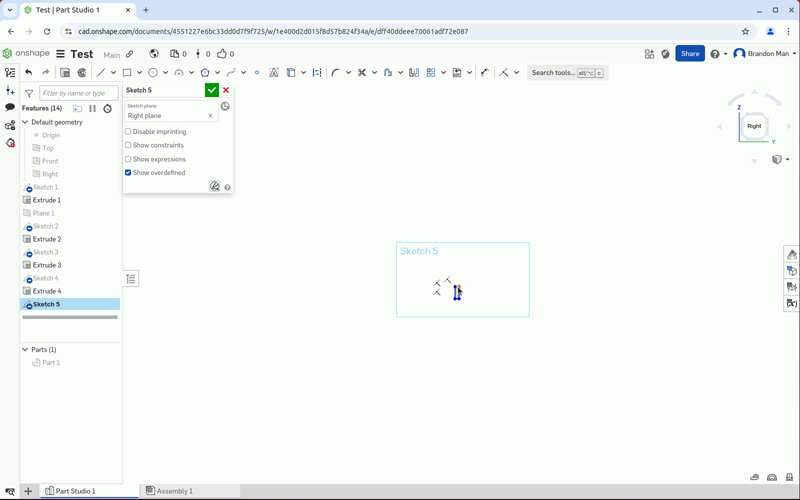
scroll(6)
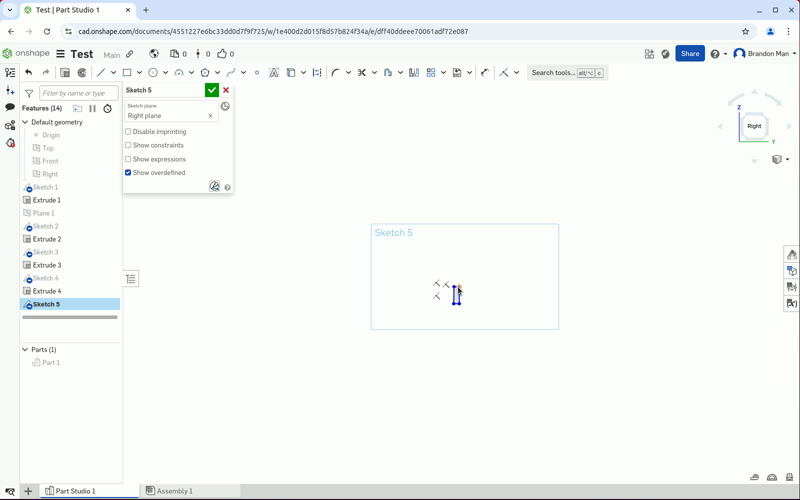
scroll(6)
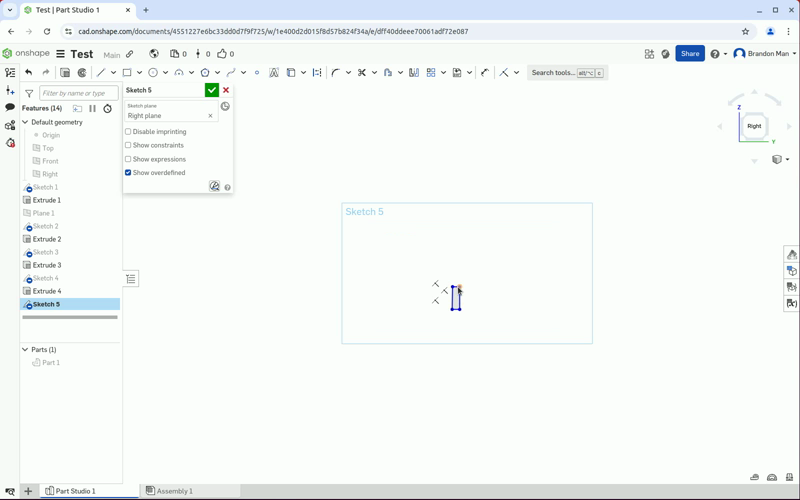
scroll(6)
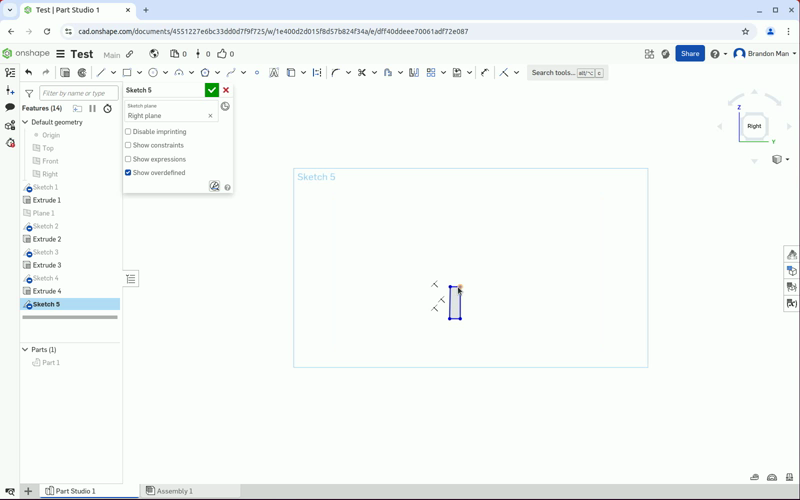
scroll(6)
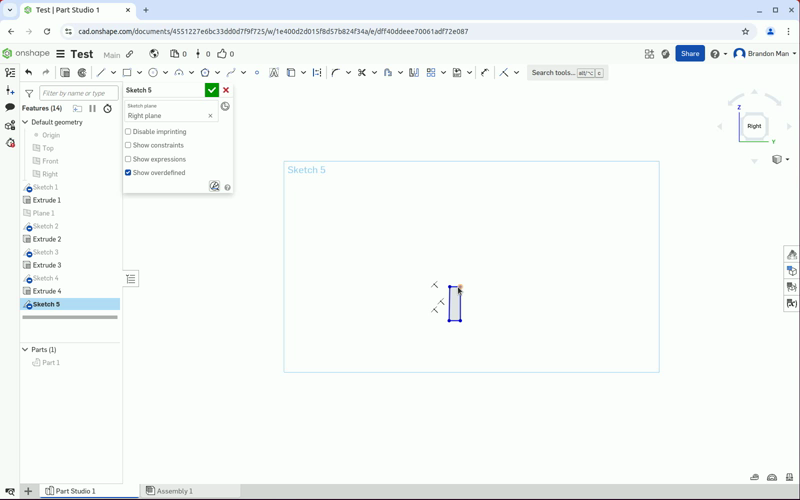
scroll(6)
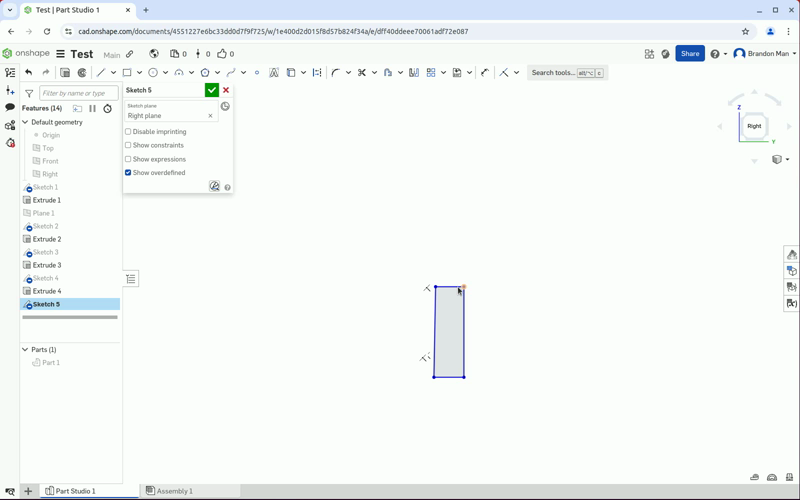
click(458, 286)
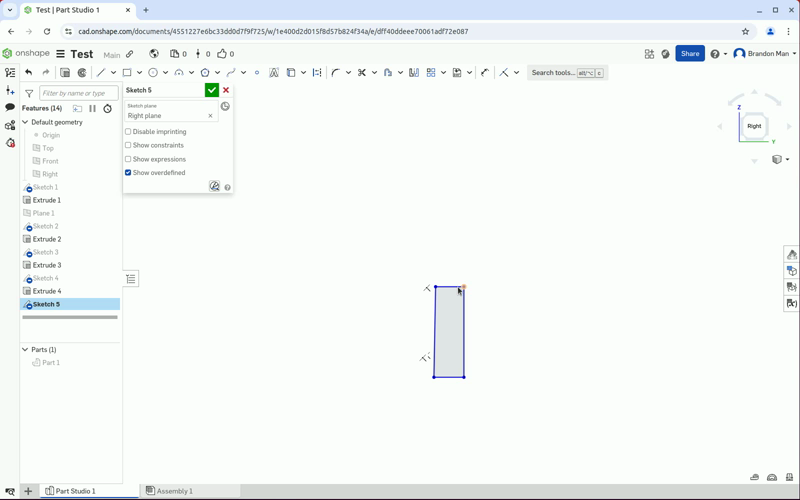
scroll(-6)
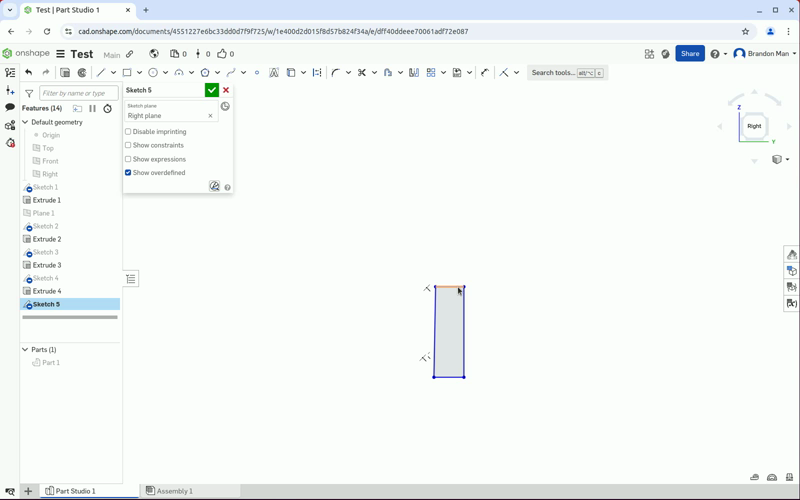
scroll(-6)
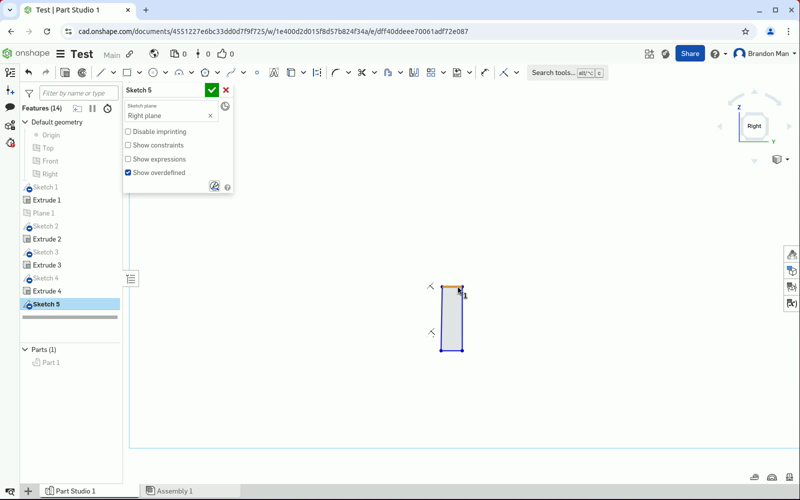
scroll(-6)
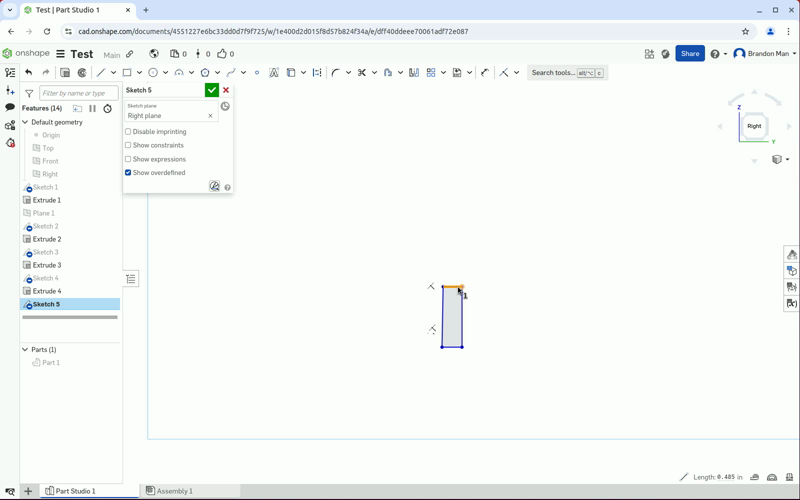
scroll(-6)
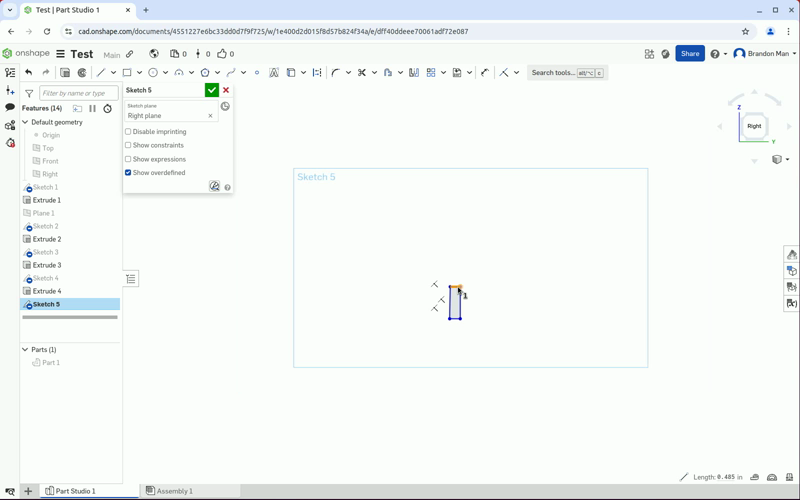
scroll(-6)
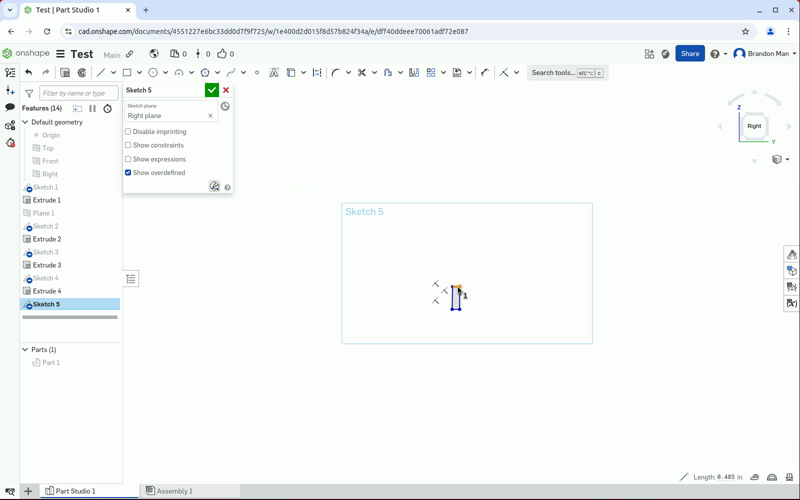
scroll(-6)
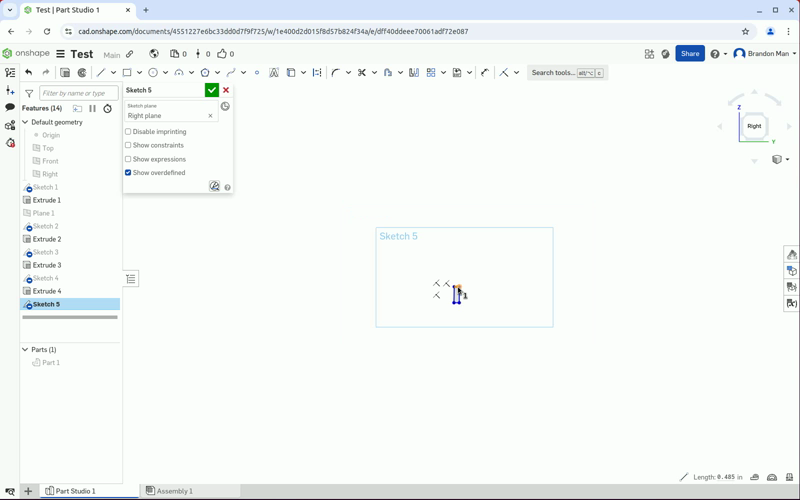
scroll(-6)
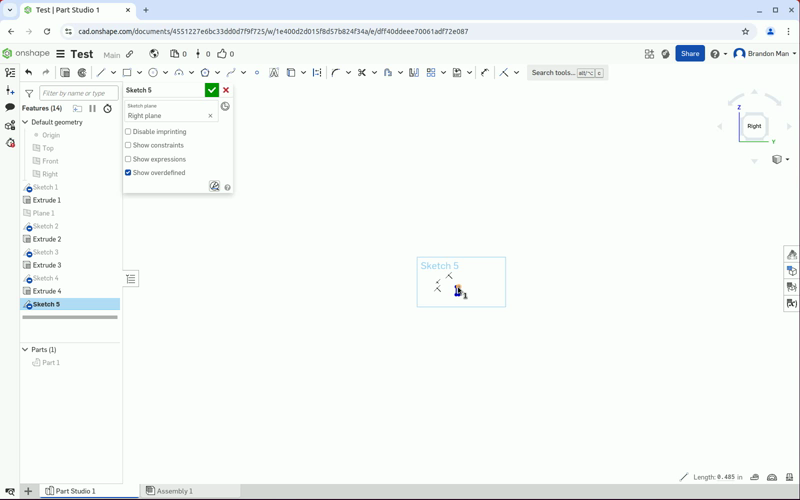
mouse_move(73, 352)
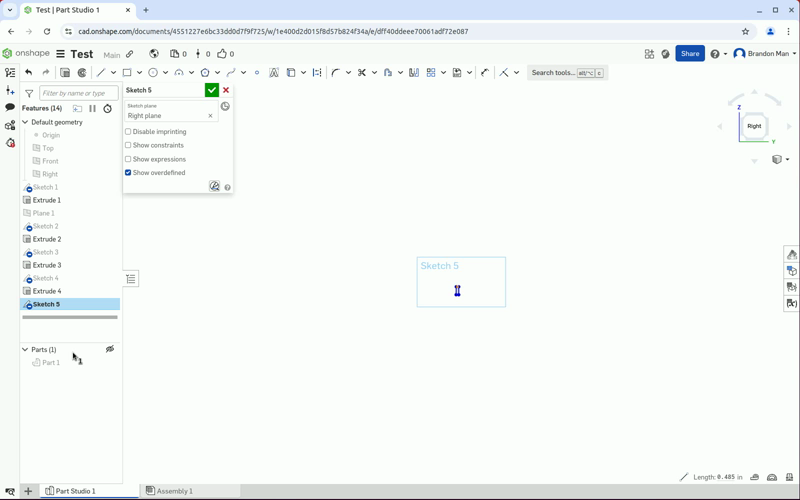
key(shift+y)
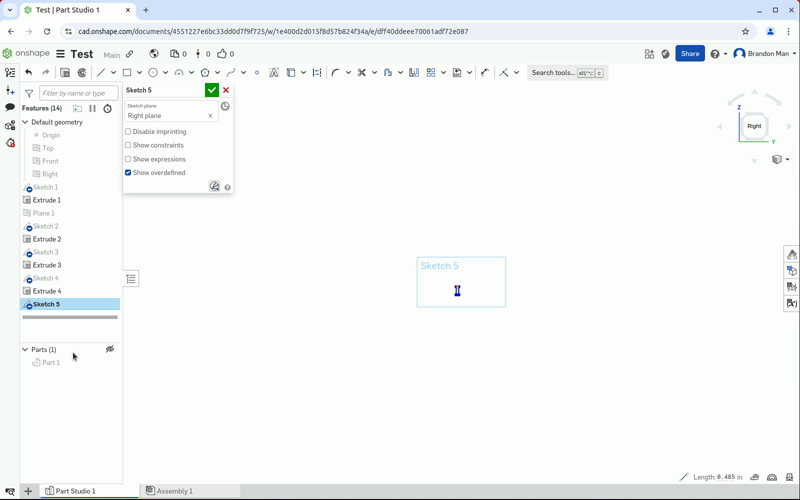
key(shift+e)
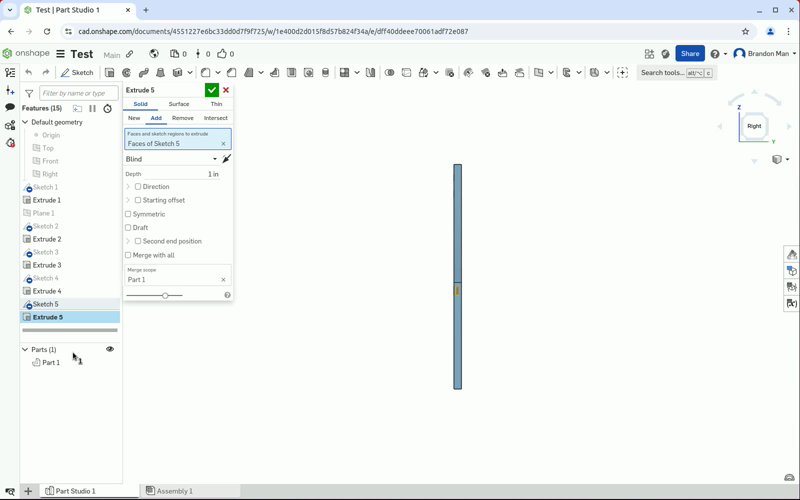
mouse_move(143, 106)
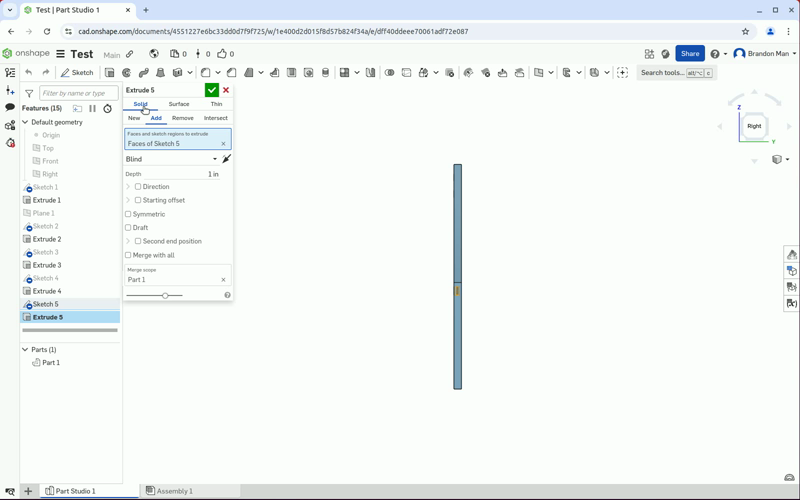
click(143, 106)
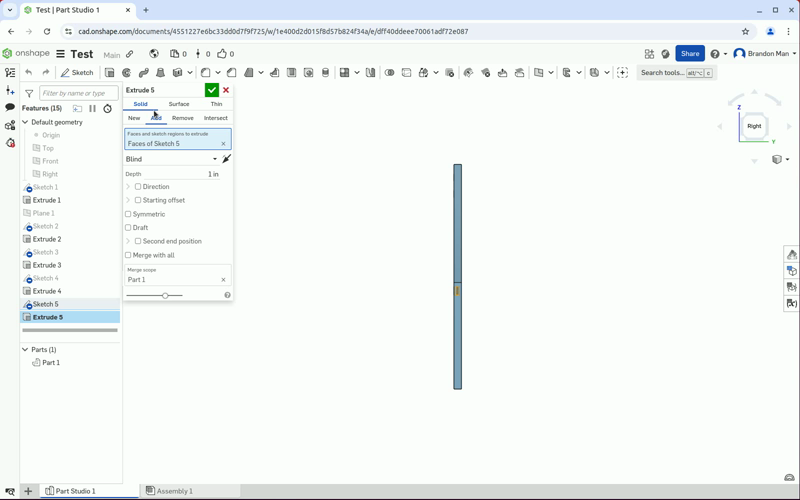
mouse_move(186, 120)
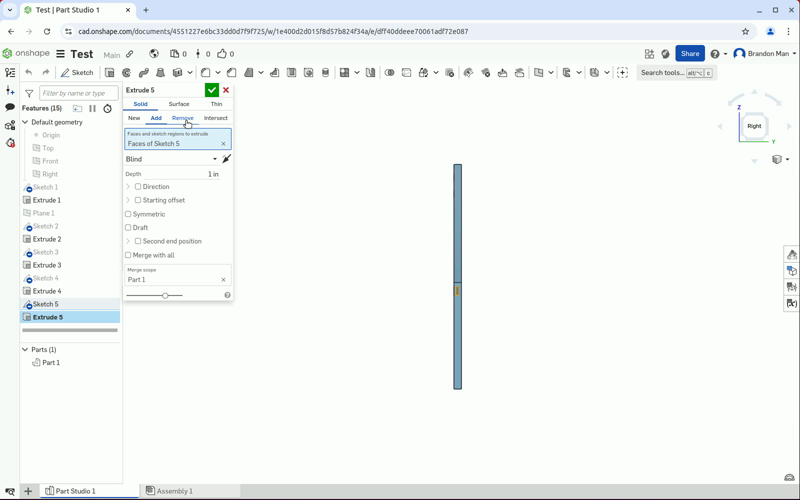
click(186, 120)
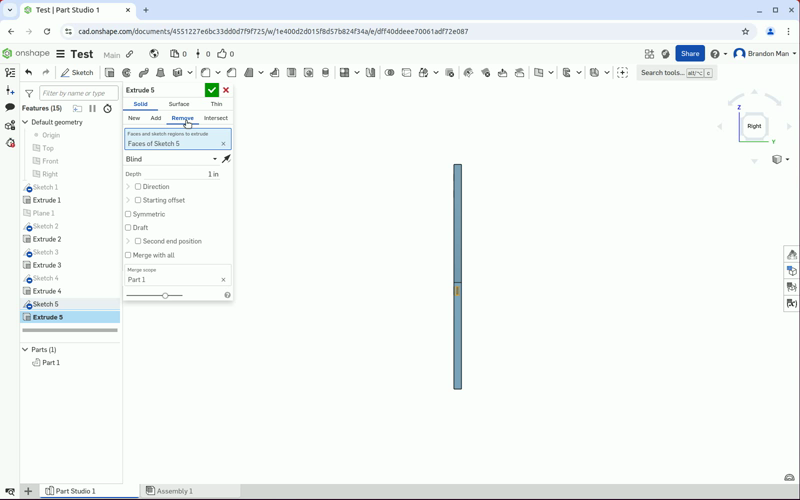
key(tab, 4)
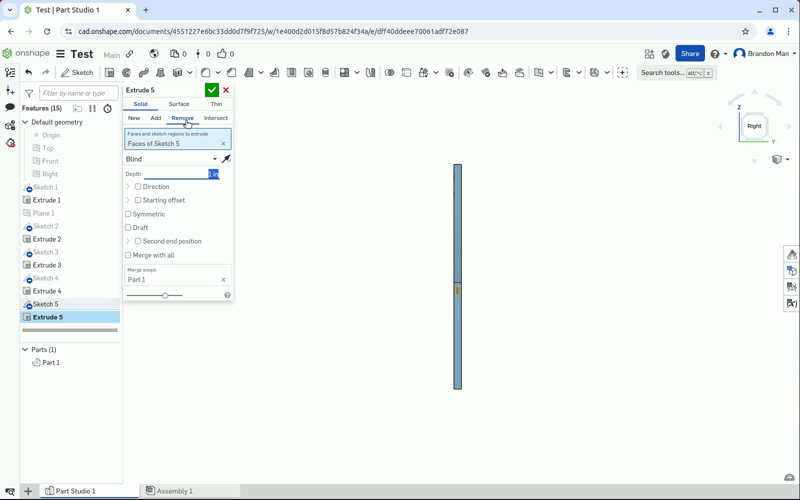
text(0.481)
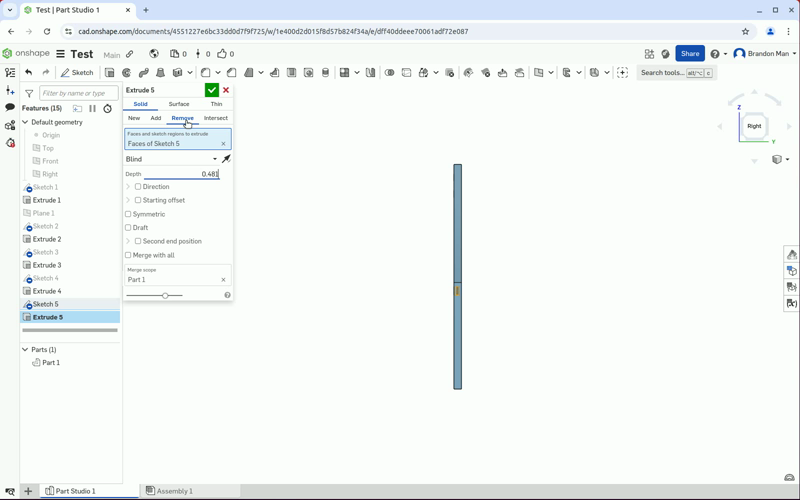
key(tab, 6)
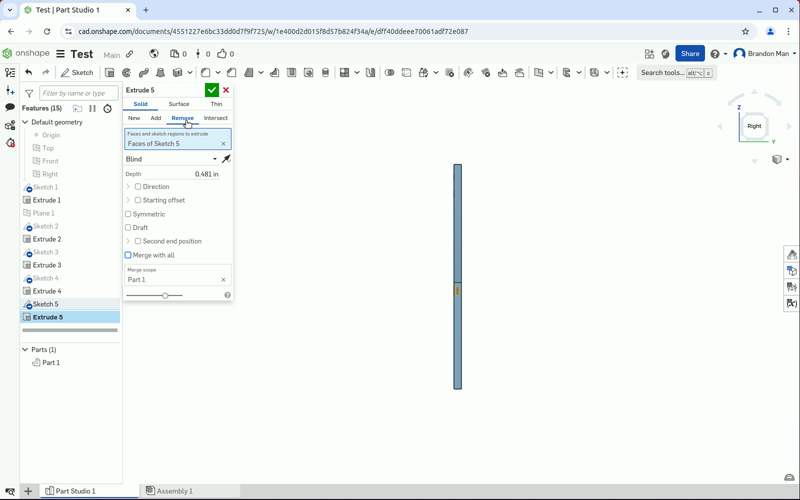
key(space)
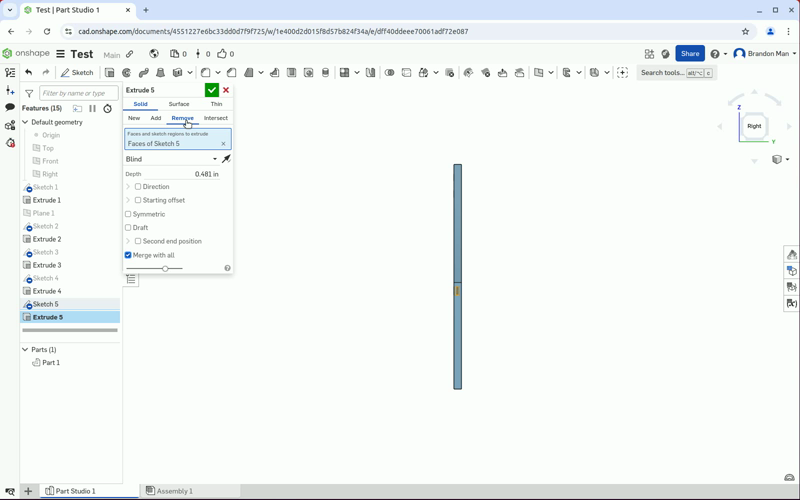
key(enter)
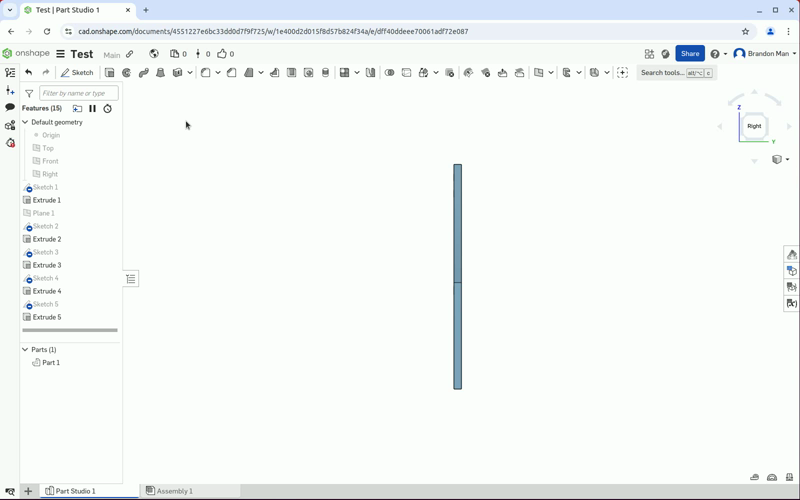
key(shift+h)
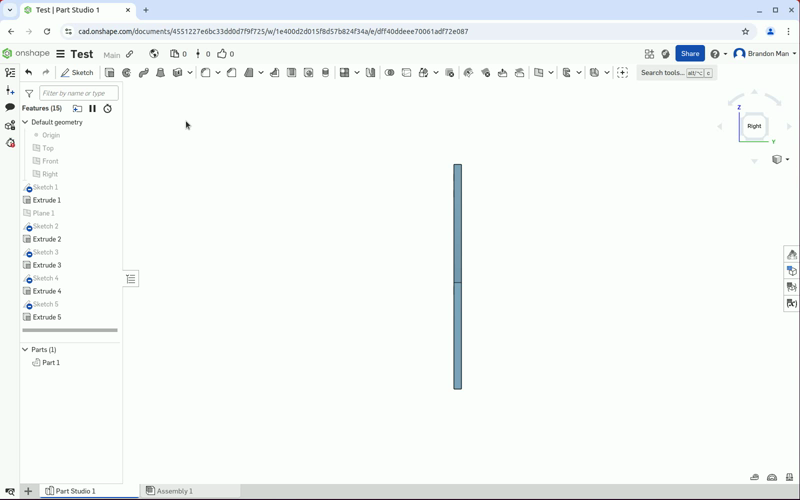
key(shift+h)
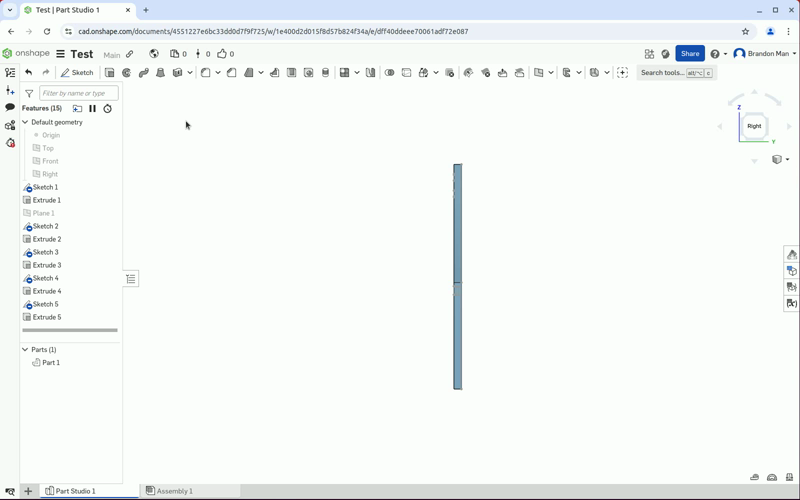
key(shift+7)
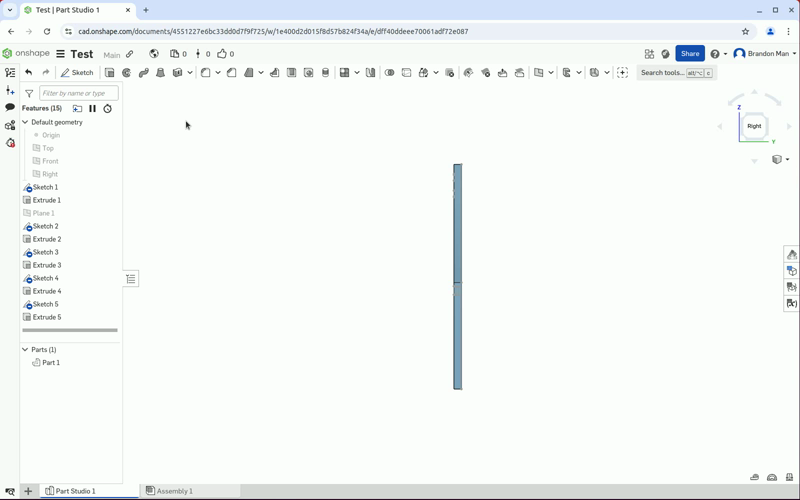
key(right, 2)
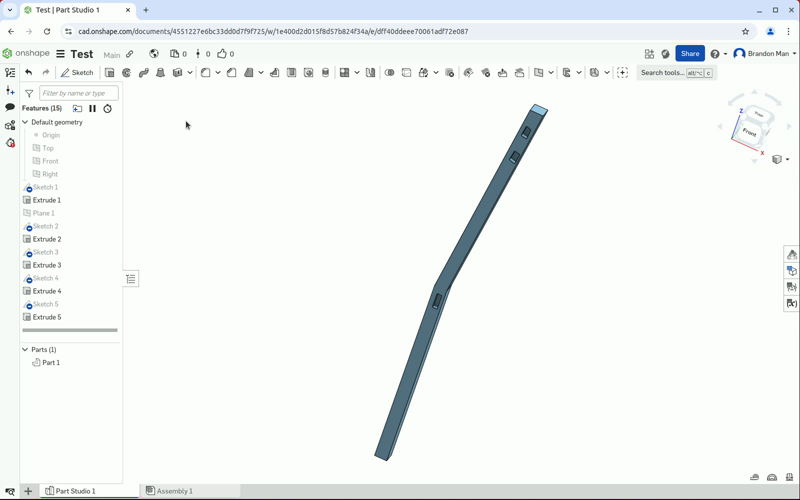
key(down, 2)
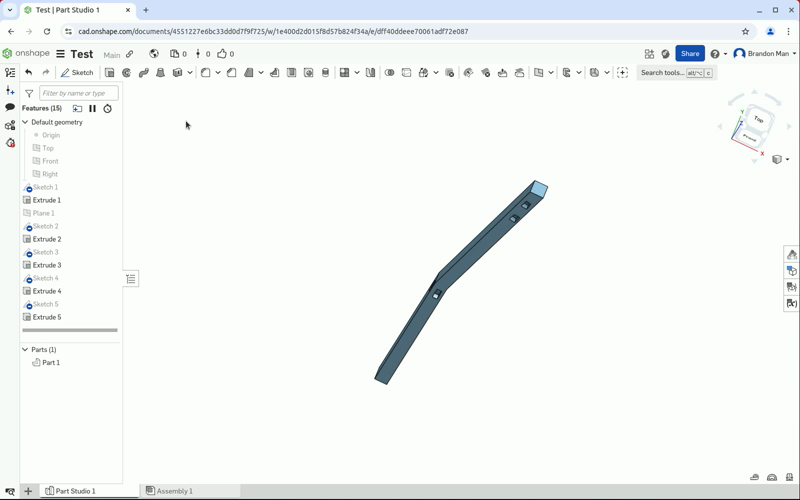
key(up, 2)
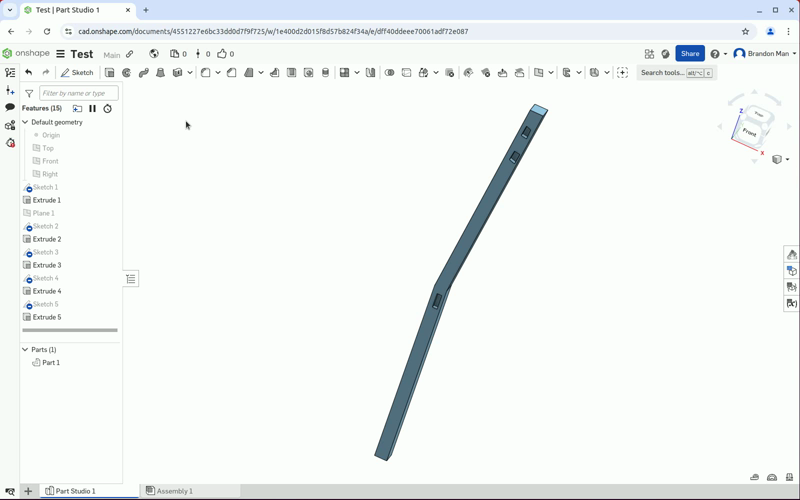
key(left, 2)
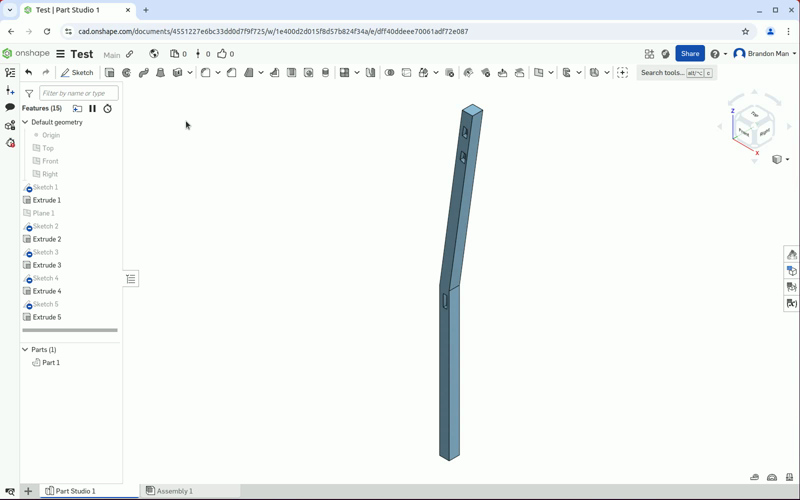
mouse_move(73, 189)
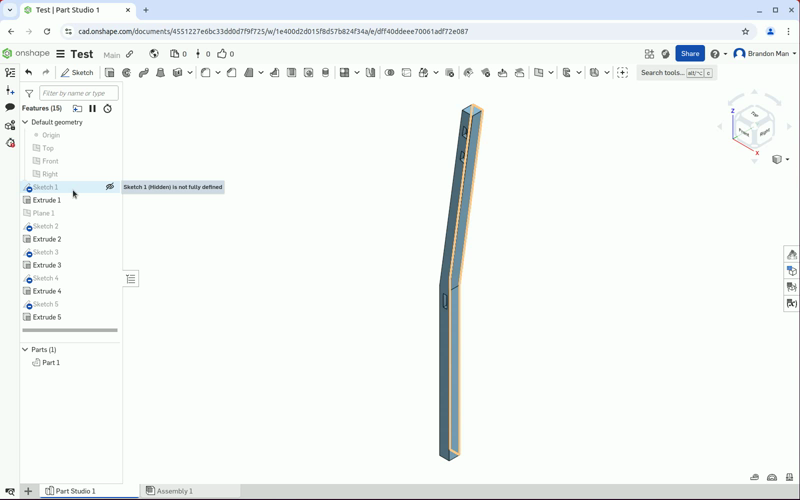
click(73, 189)